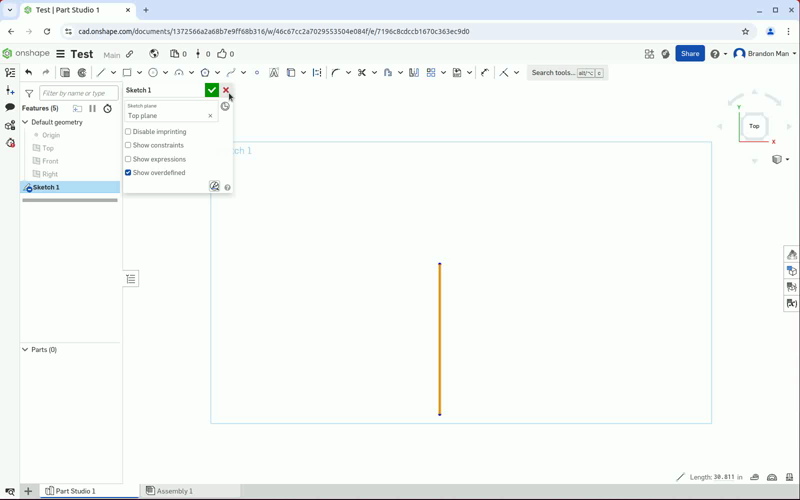
key(shift+h)
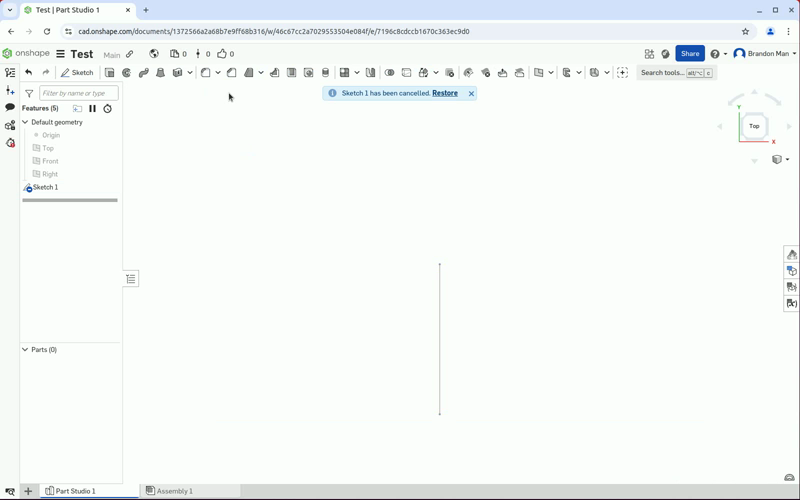
key(shift+s)
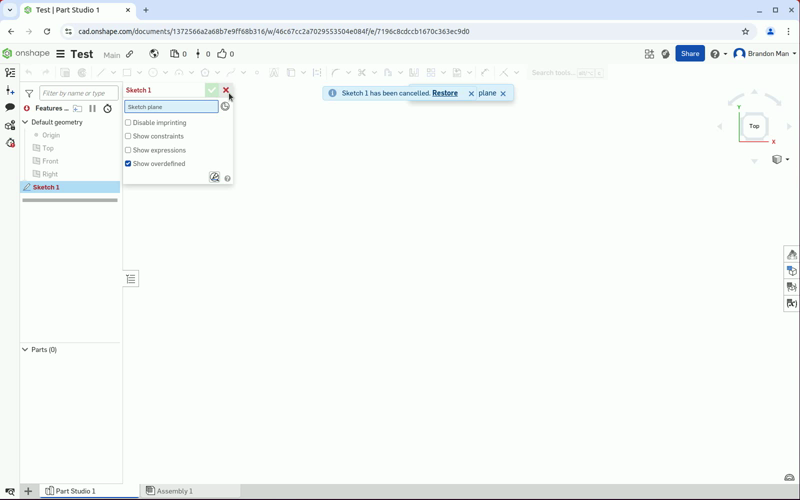
mouse_move(73, 150)
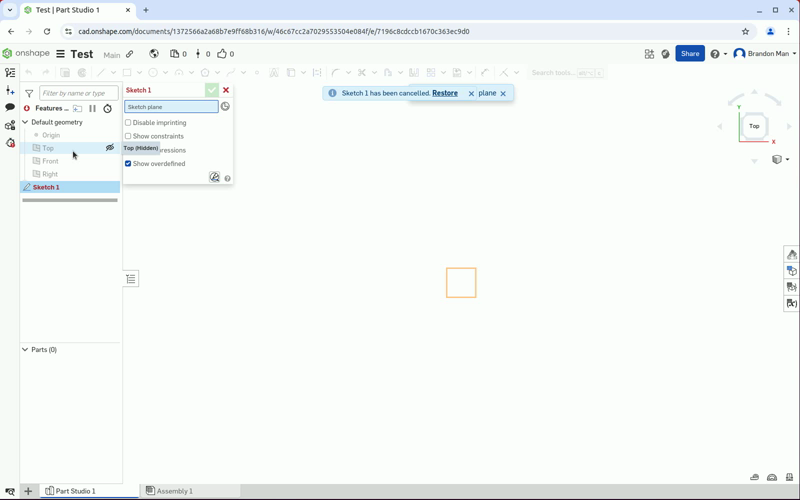
click(73, 150)
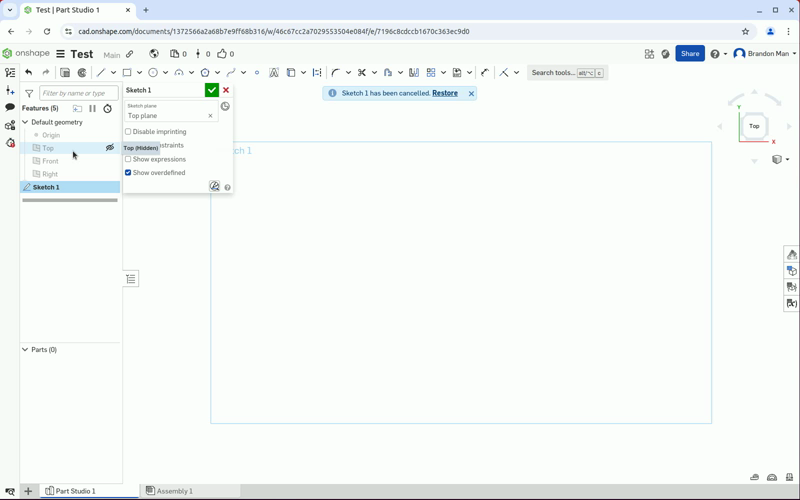
mouse_move(73, 352)
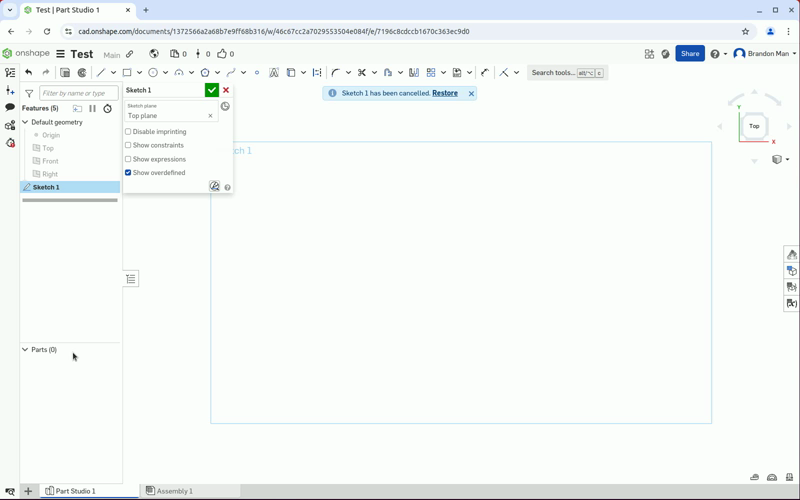
key(y)
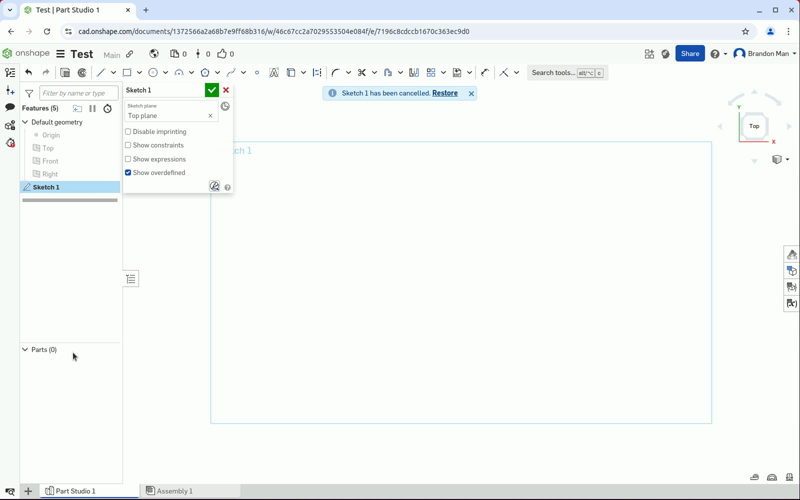
key(l)
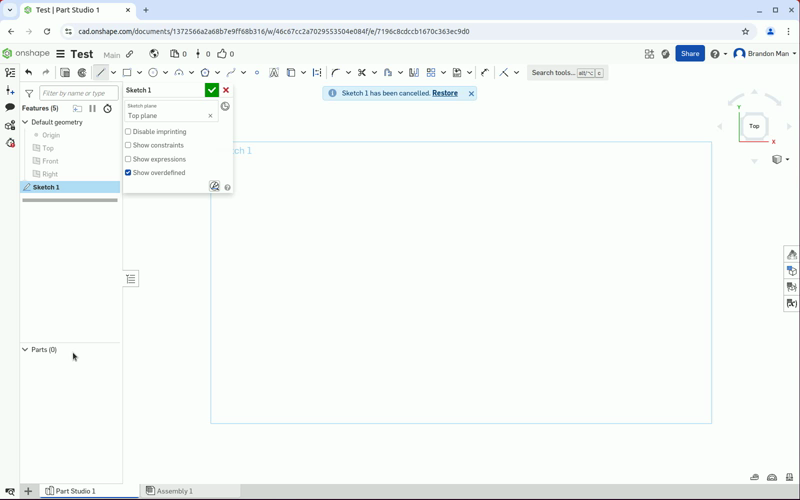
key_down(shift)
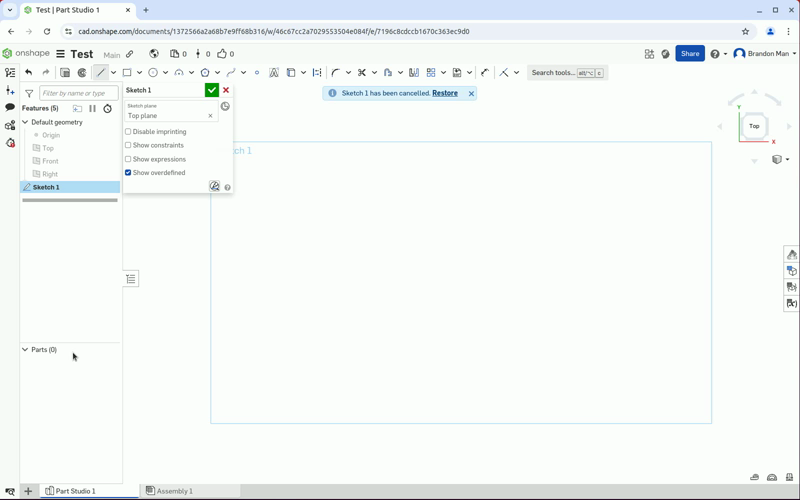
mouse_move(370, 189)
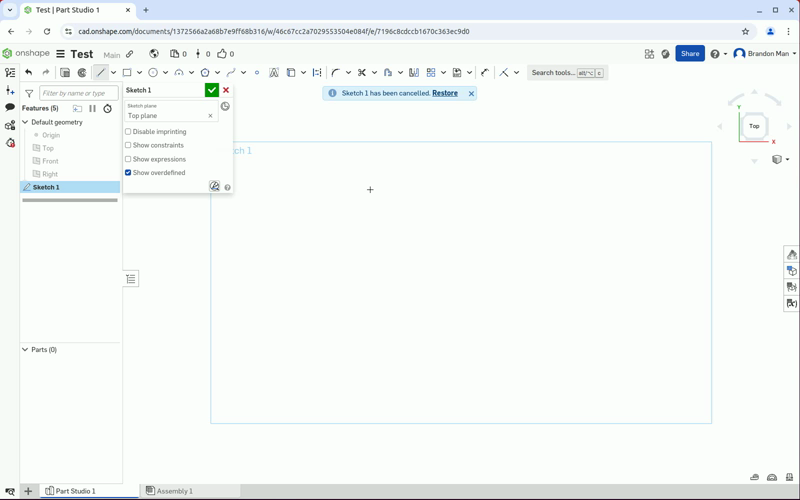
click(370, 189)
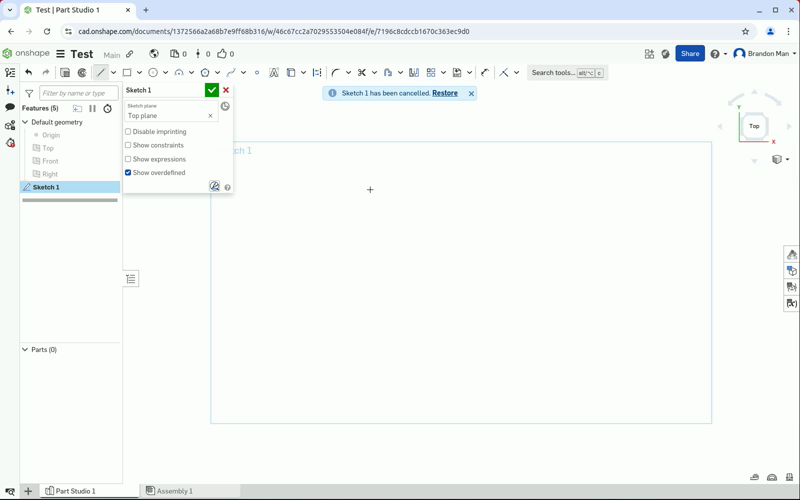
key_up(shift)
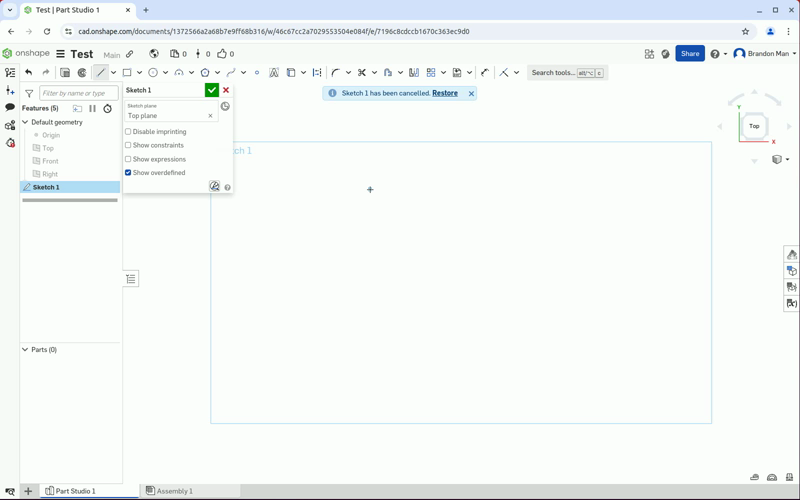
key_down(shift)
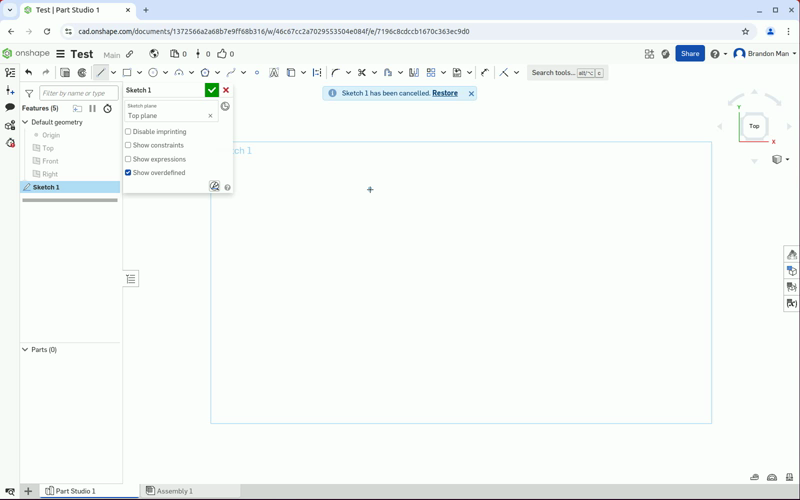
mouse_move(460, 283)
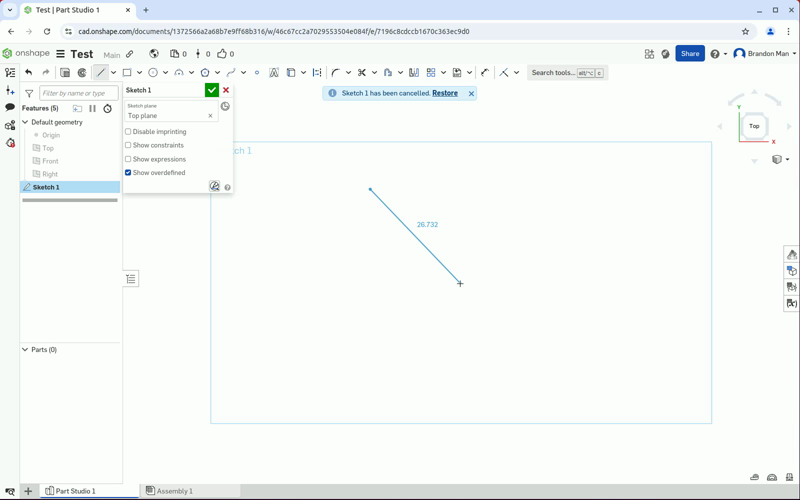
click(460, 283)
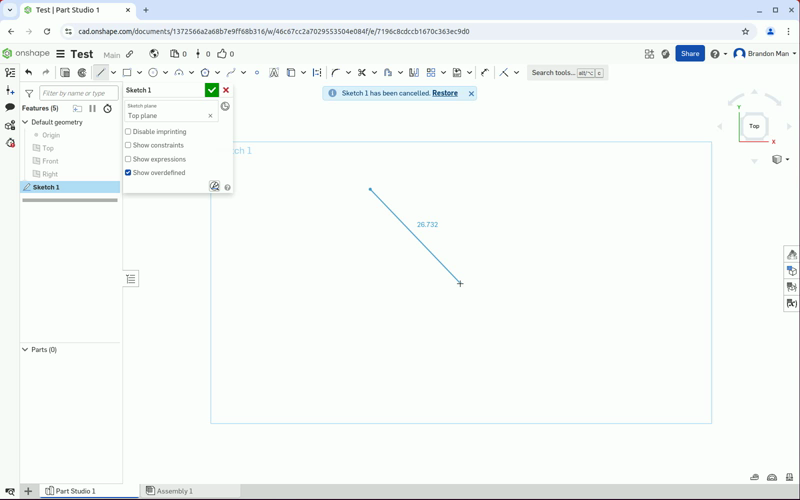
key_up(shift)
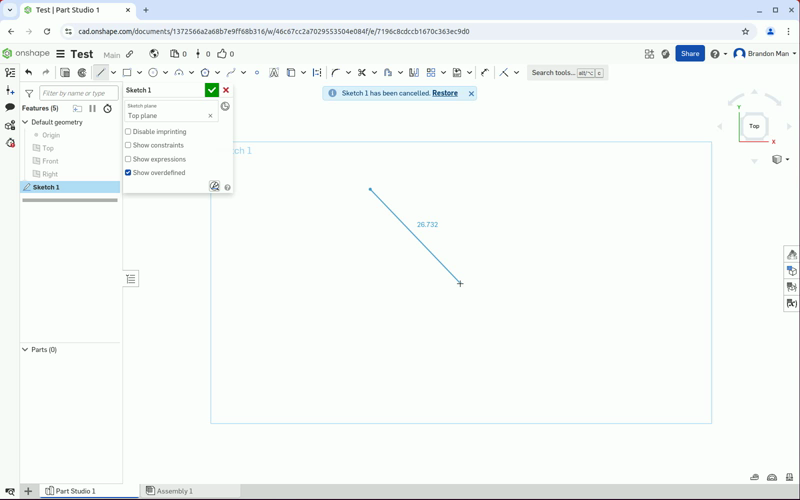
key_down(shift)
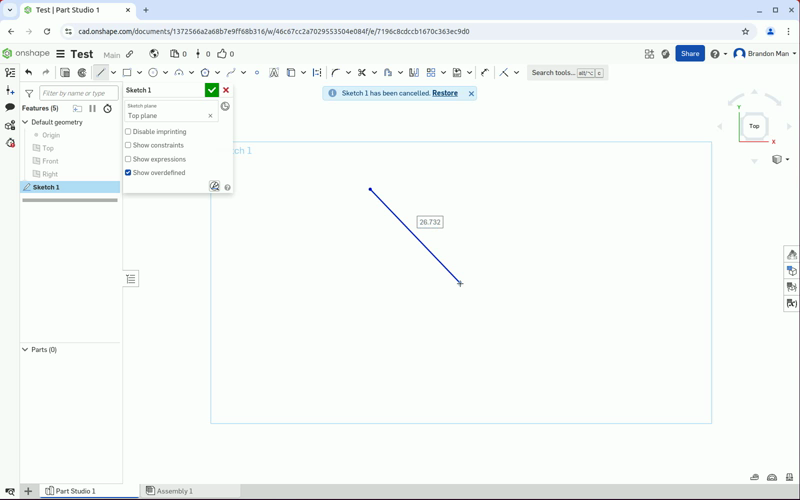
mouse_move(397, 170)
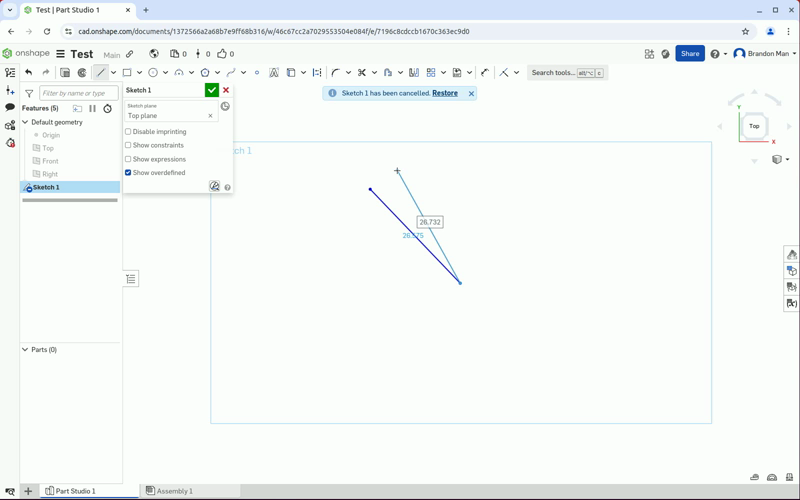
click(397, 170)
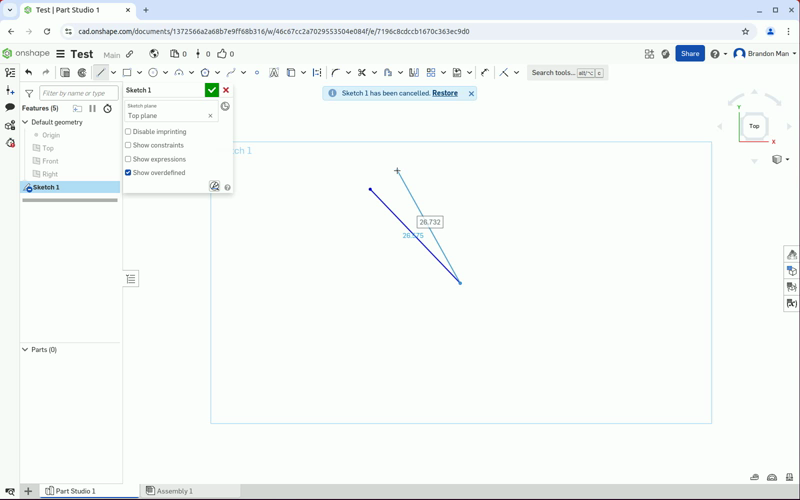
key_up(shift)
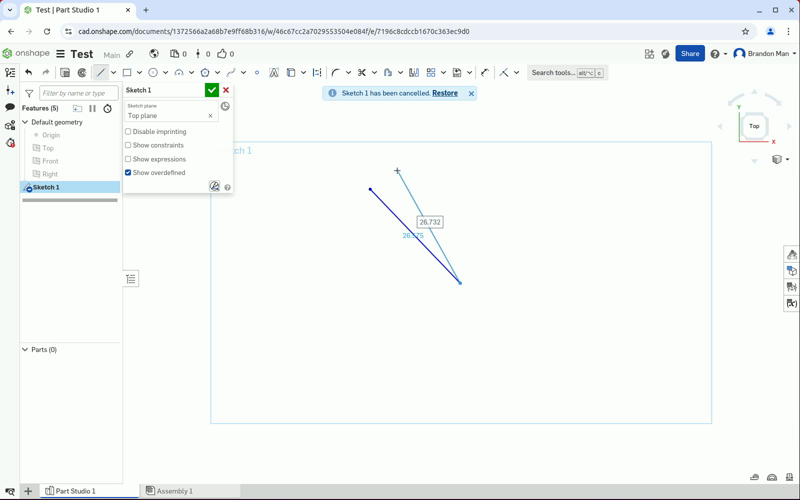
mouse_move(427, 170)
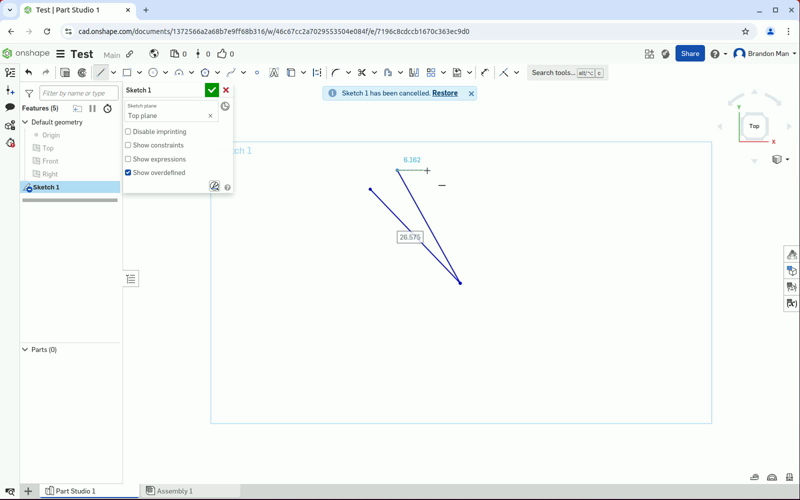
key_down(shift)
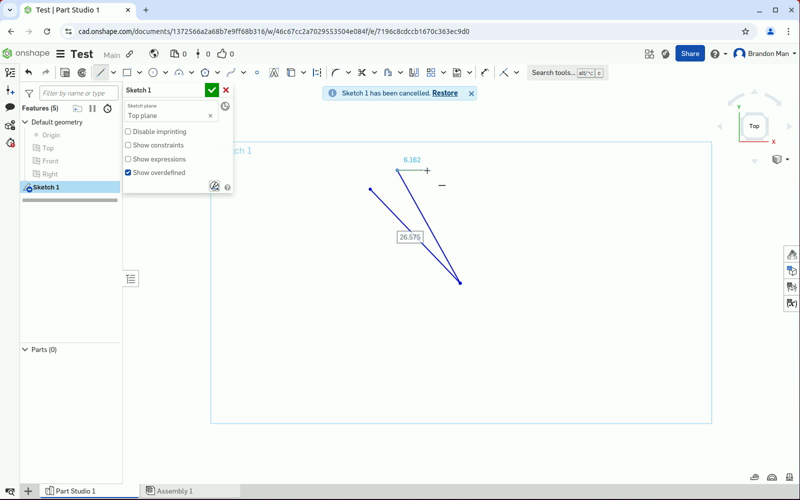
mouse_move(370, 189)
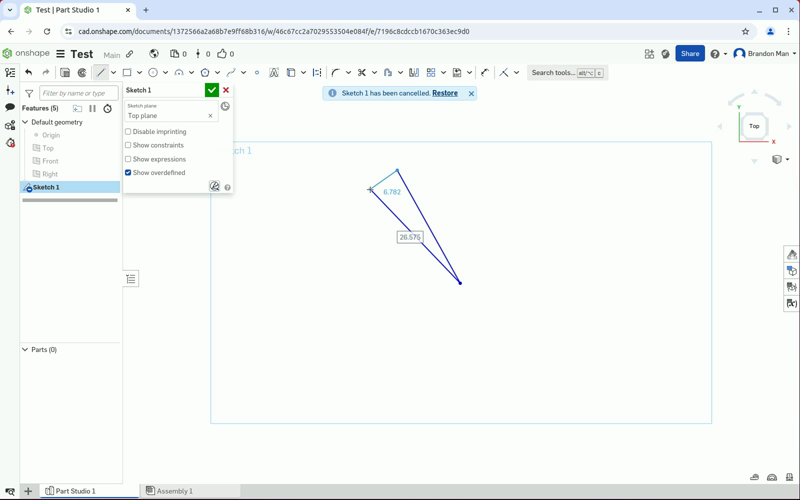
key_up(shift)
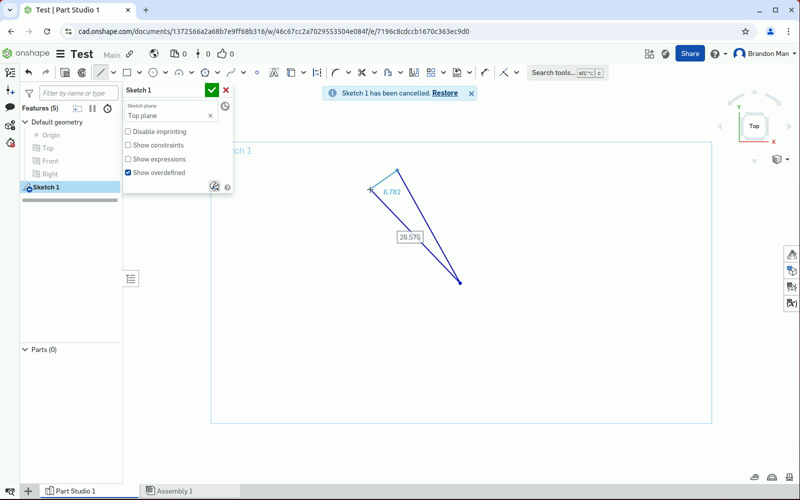
click(370, 189)
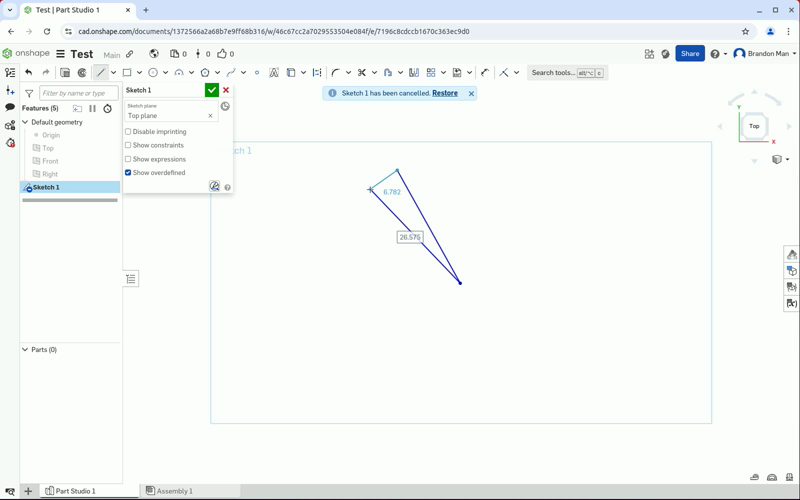
key(esc)
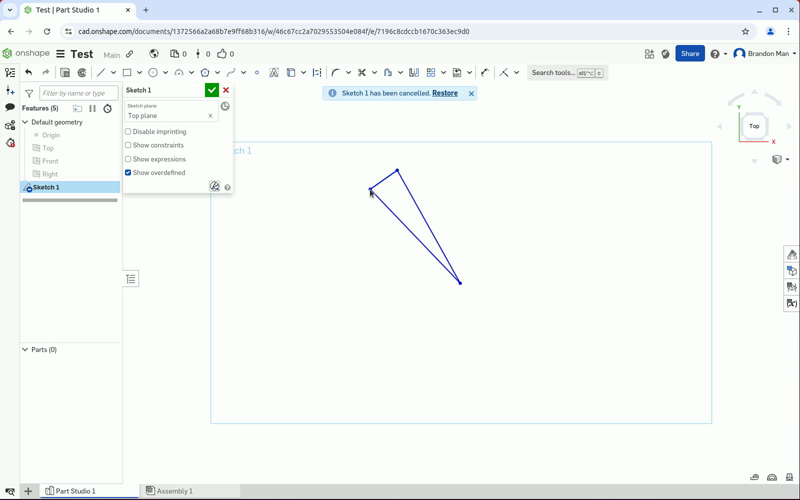
mouse_move(393, 179)
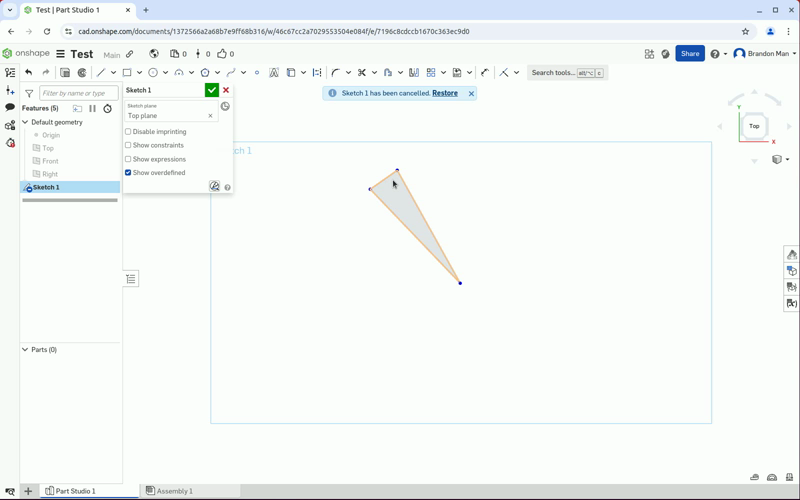
click(393, 179)
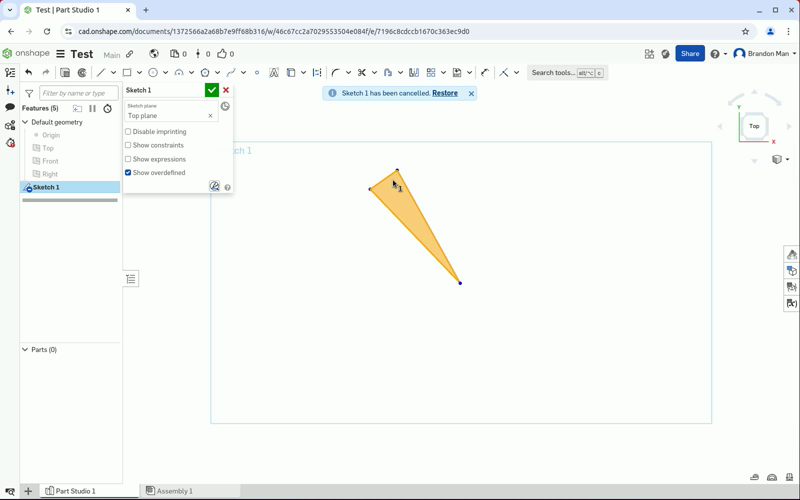
mouse_move(73, 352)
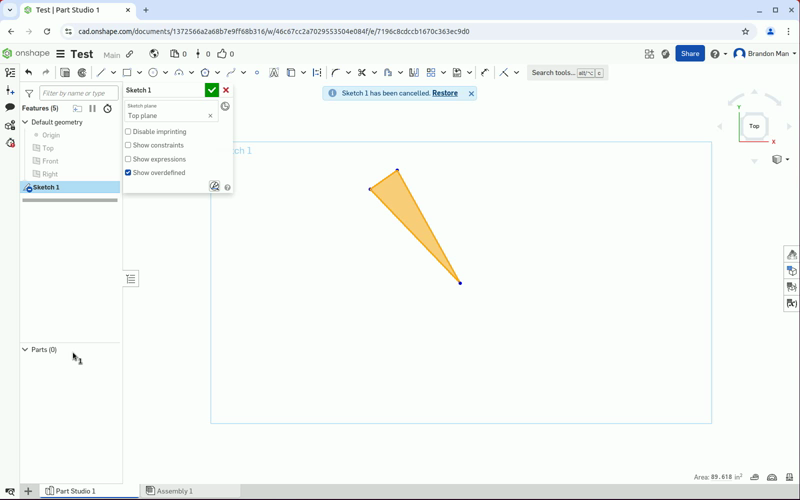
key(shift+y)
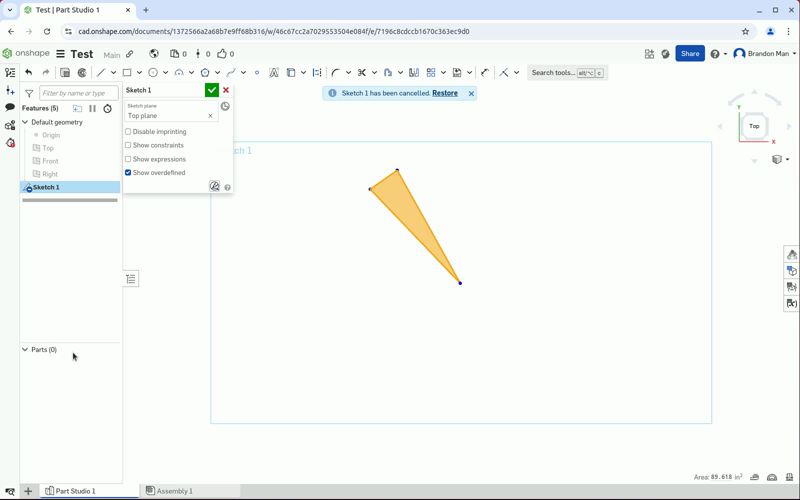
key(shift+e)
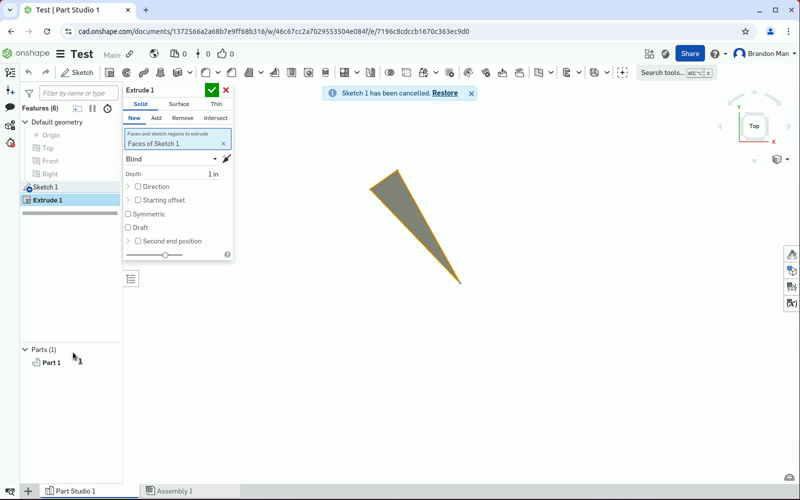
mouse_move(143, 106)
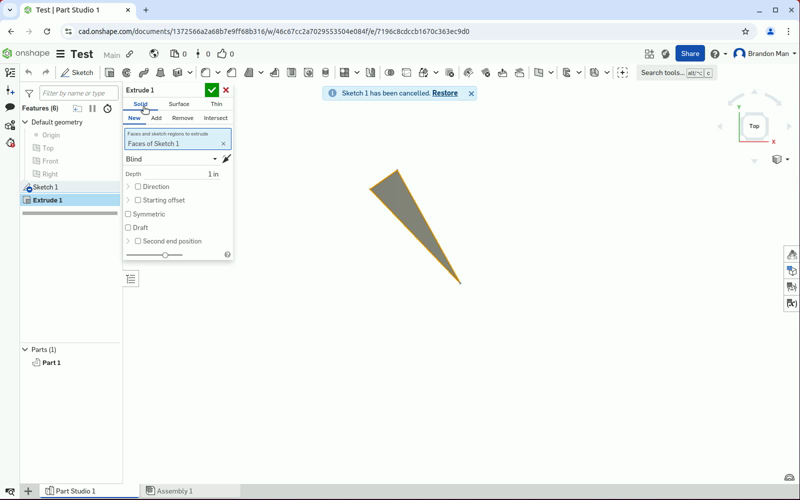
click(143, 106)
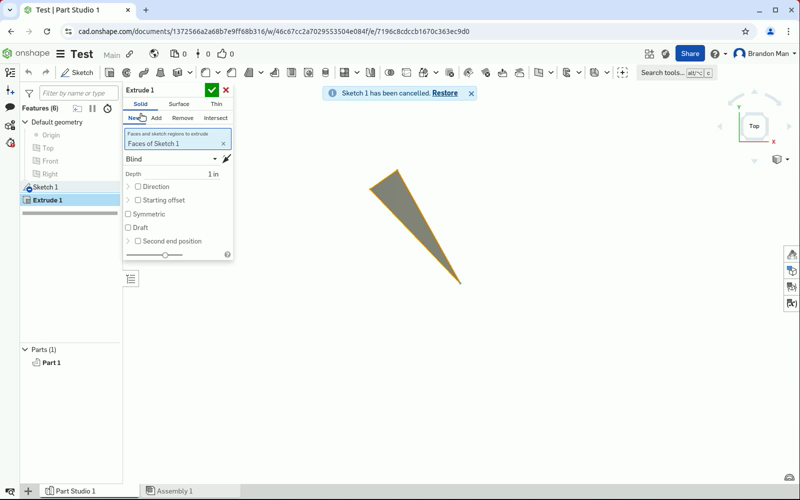
mouse_move(137, 120)
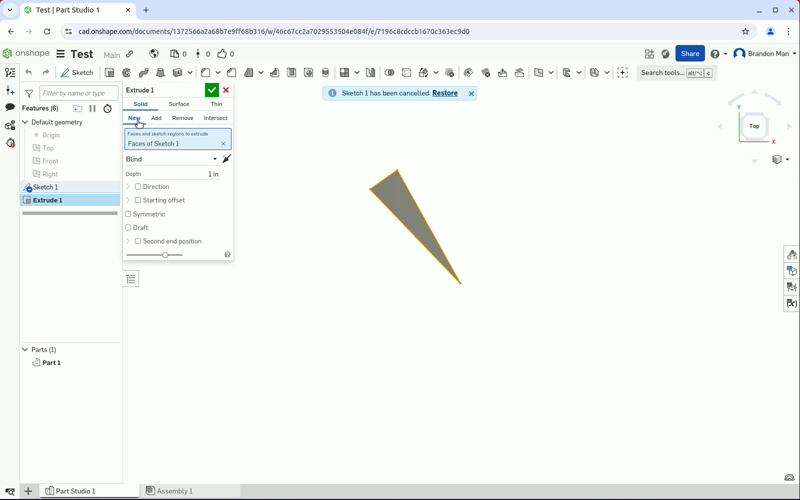
click(137, 120)
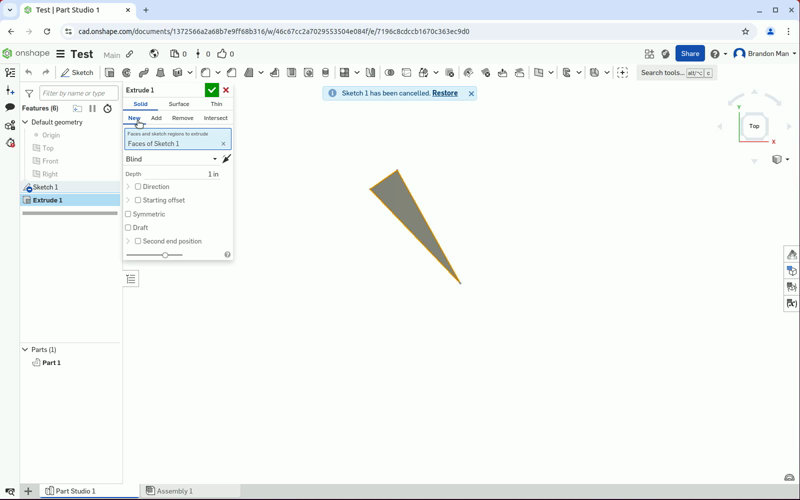
key(tab, 4)
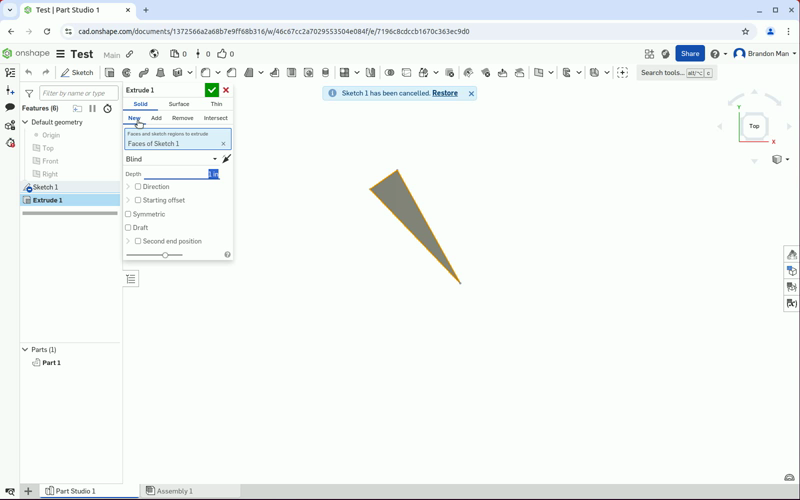
text(1.685)
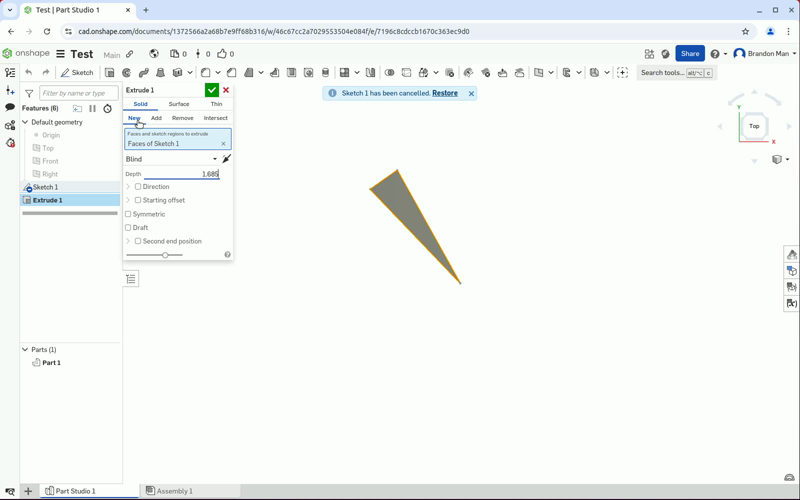
key(tab, 3)
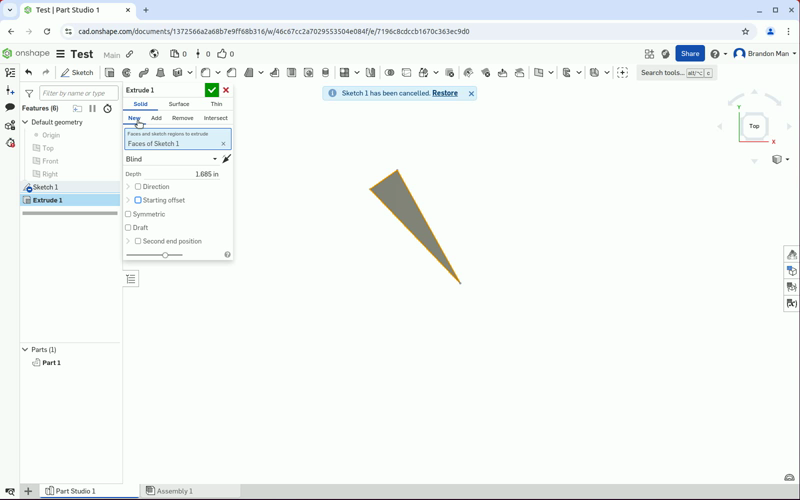
key(tab, 2)
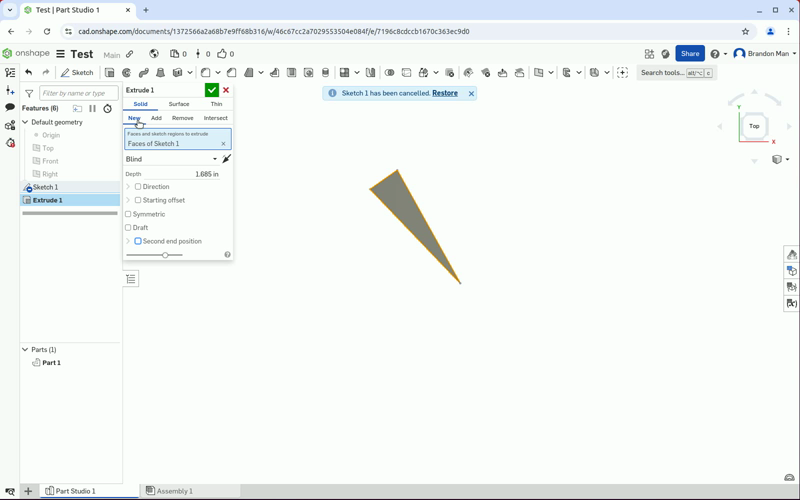
key(space)
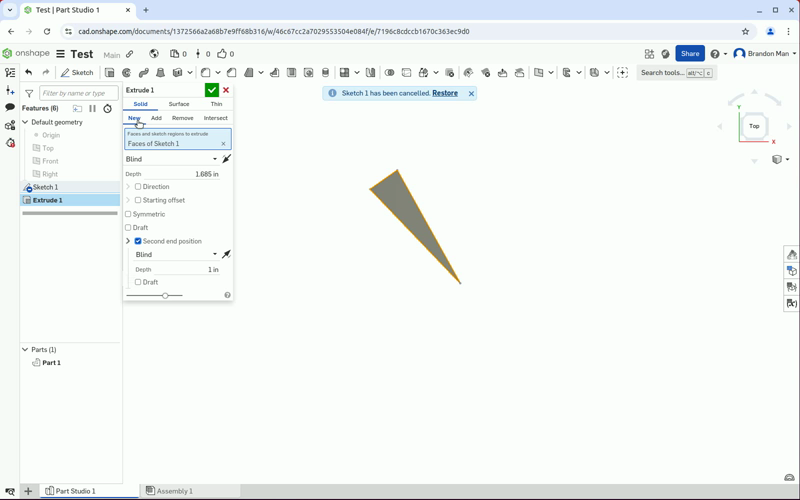
key(tab, 3)
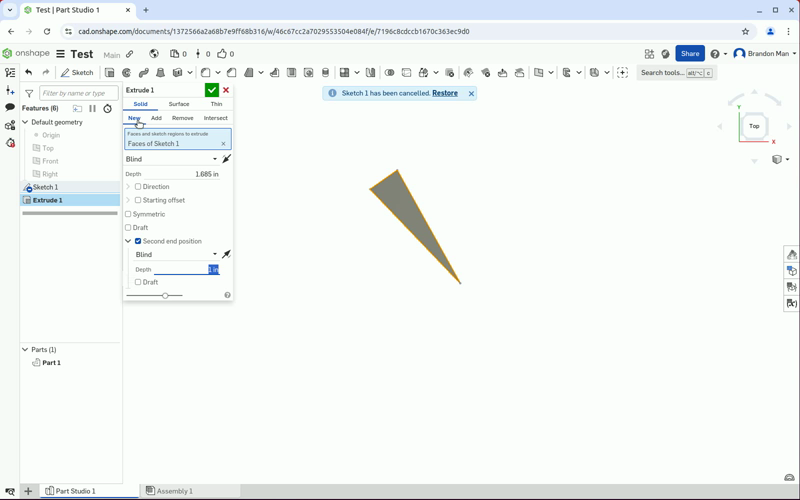
text(16.609)
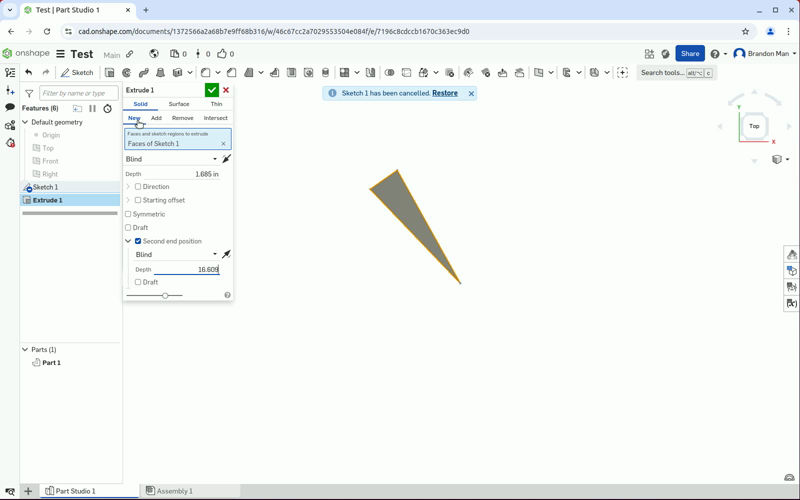
key(enter)
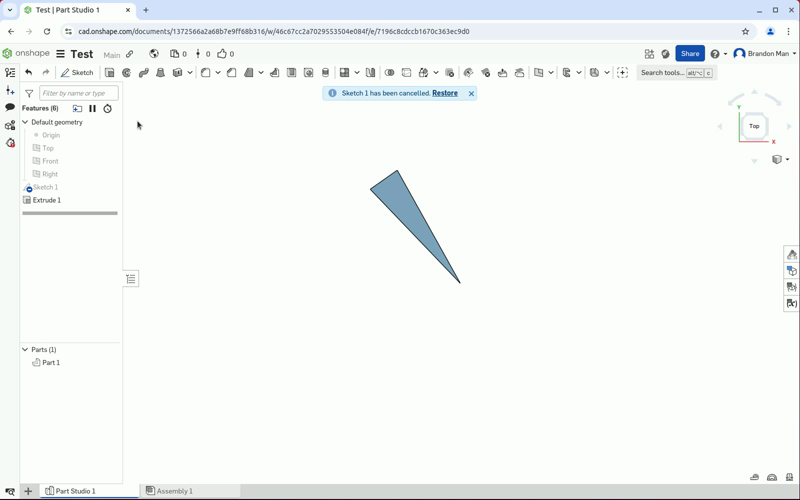
key(shift+h)
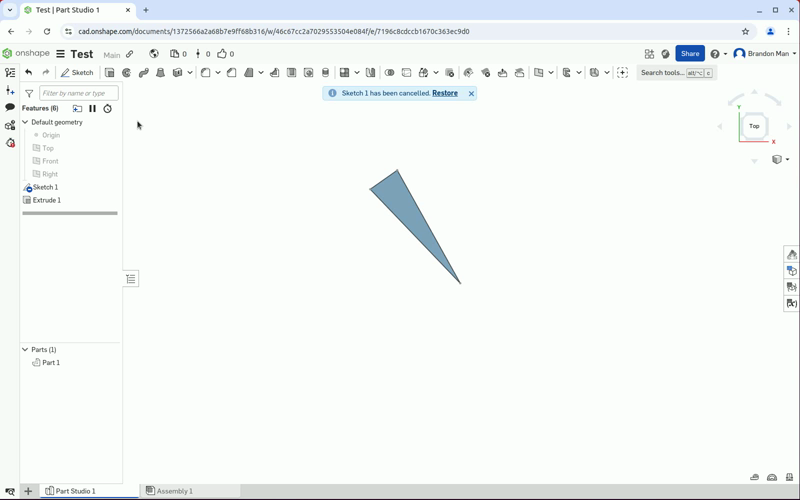
key(shift+h)
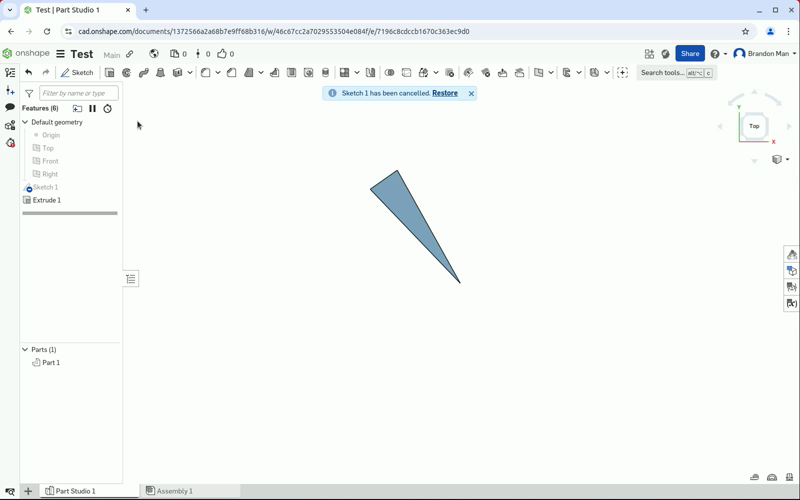
mouse_move(73, 189)
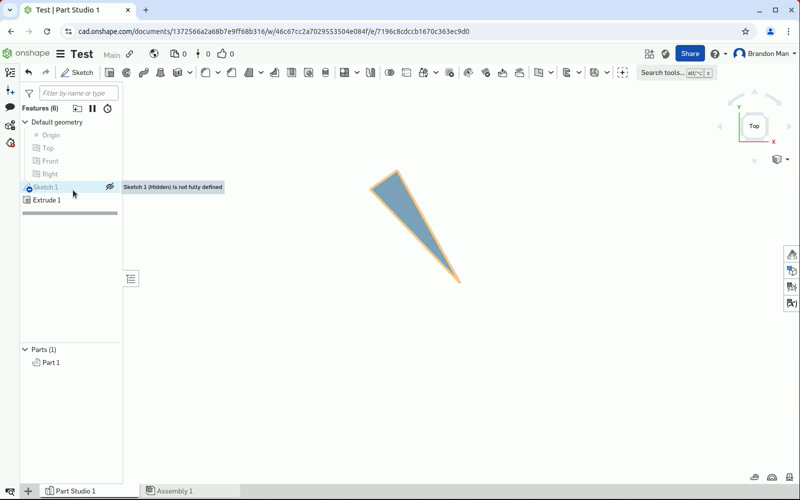
click(73, 189)
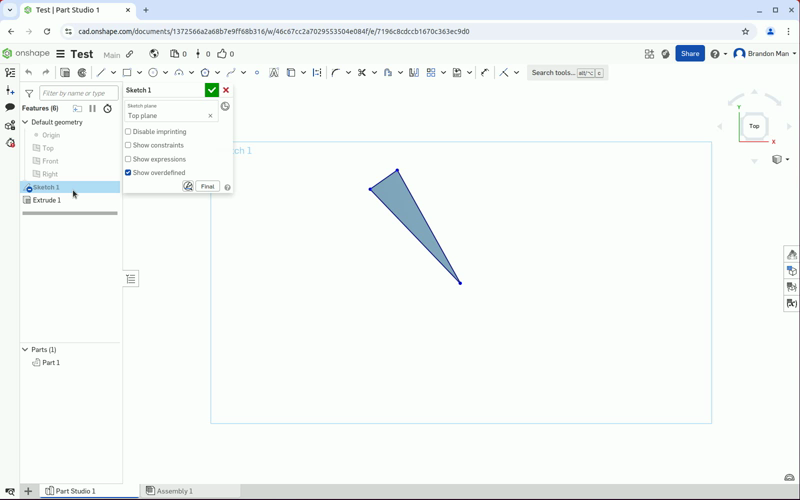
mouse_move(229, 92)
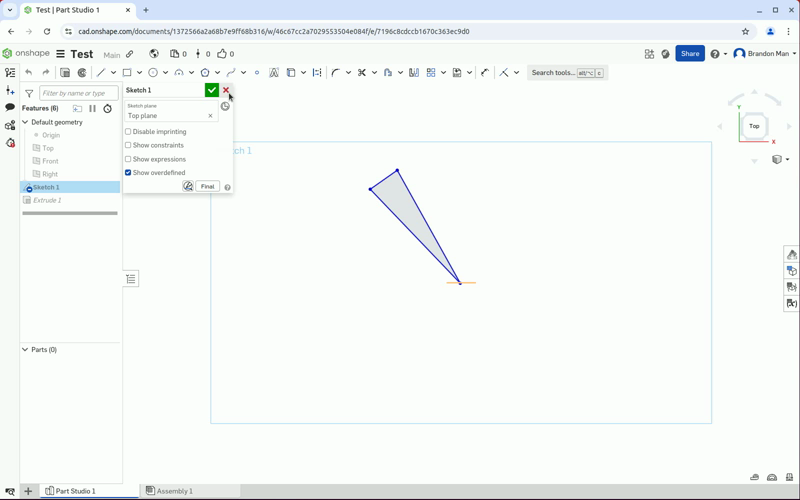
click(229, 92)
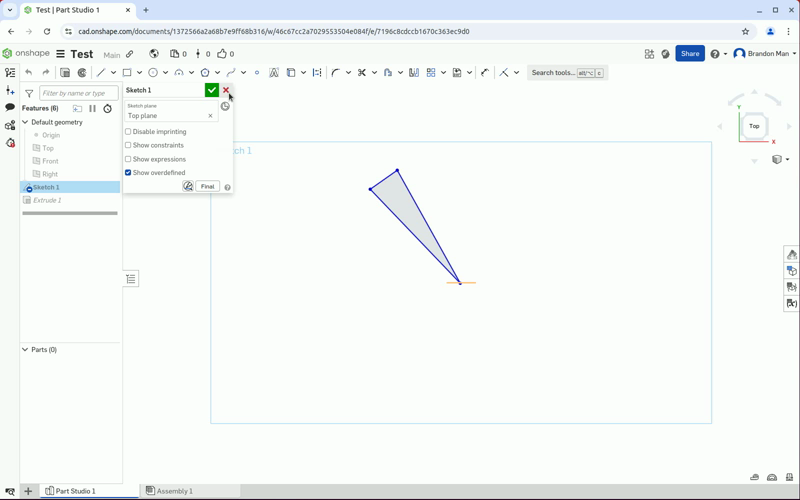
key(shift+s)
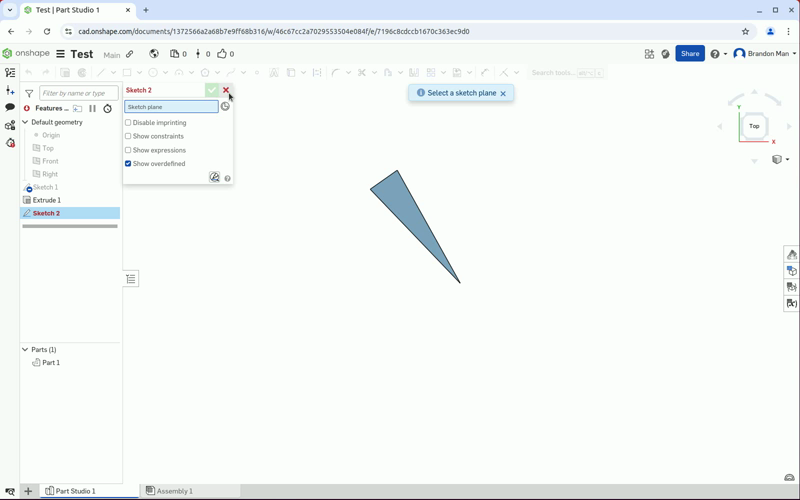
mouse_move(73, 150)
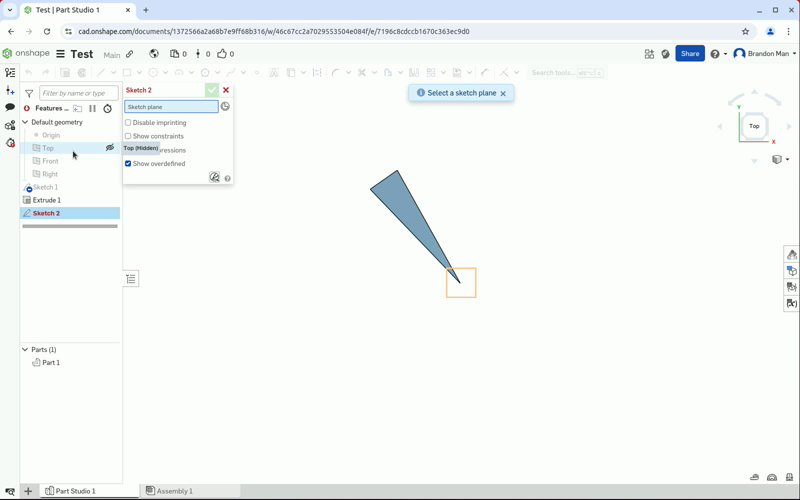
click(73, 150)
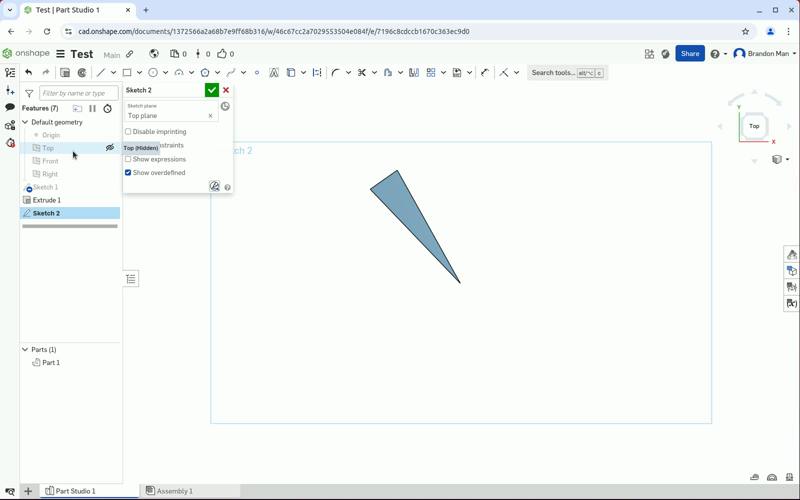
mouse_move(73, 352)
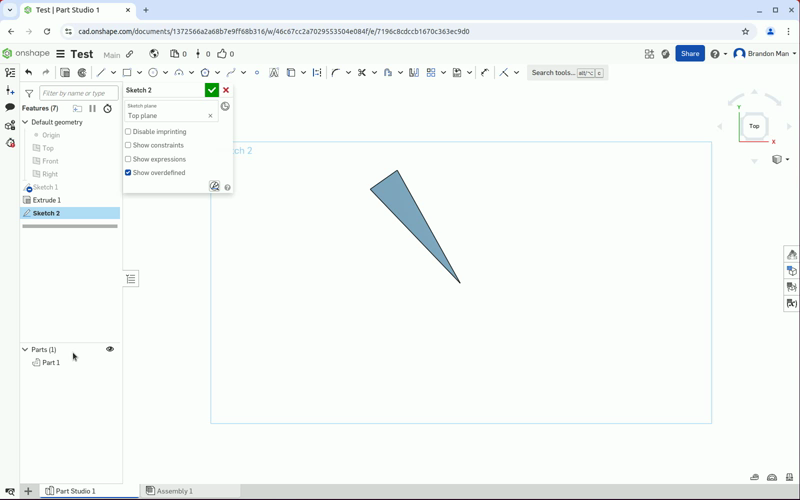
key(y)
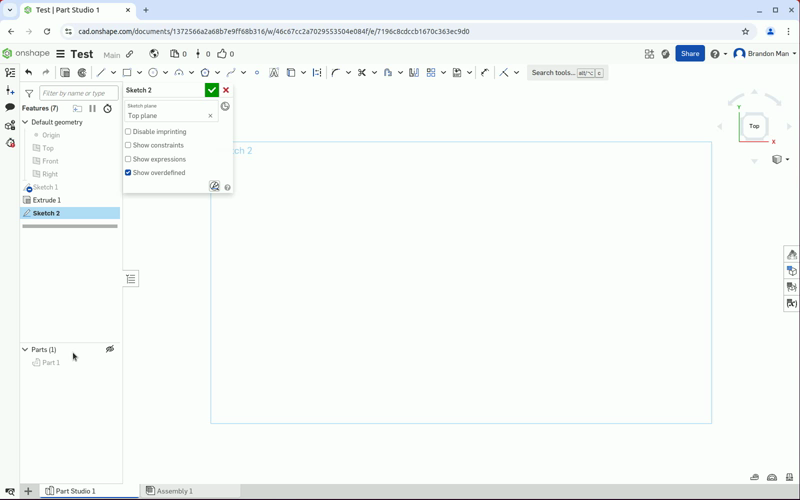
key(l)
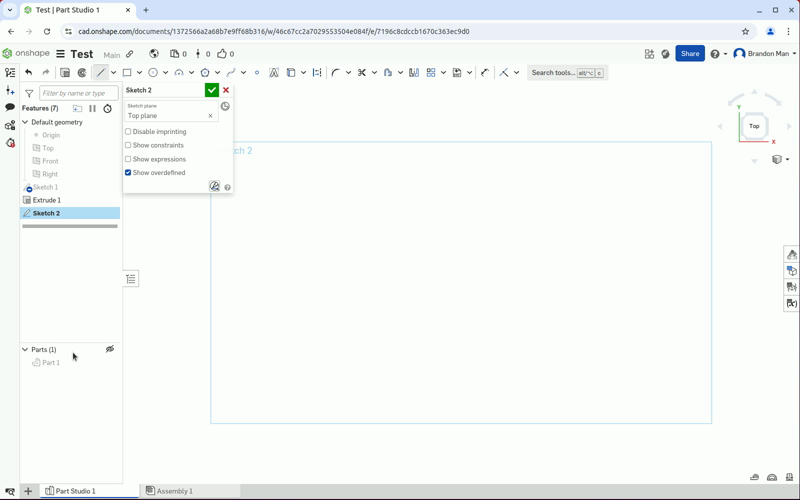
key_down(shift)
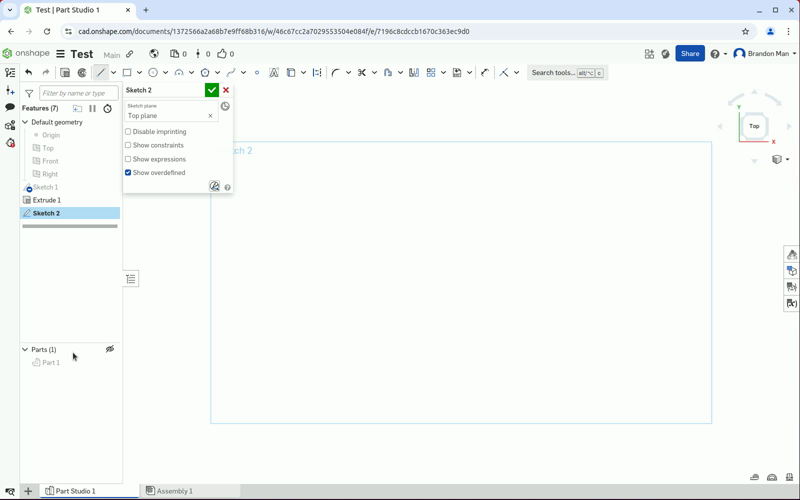
mouse_move(396, 170)
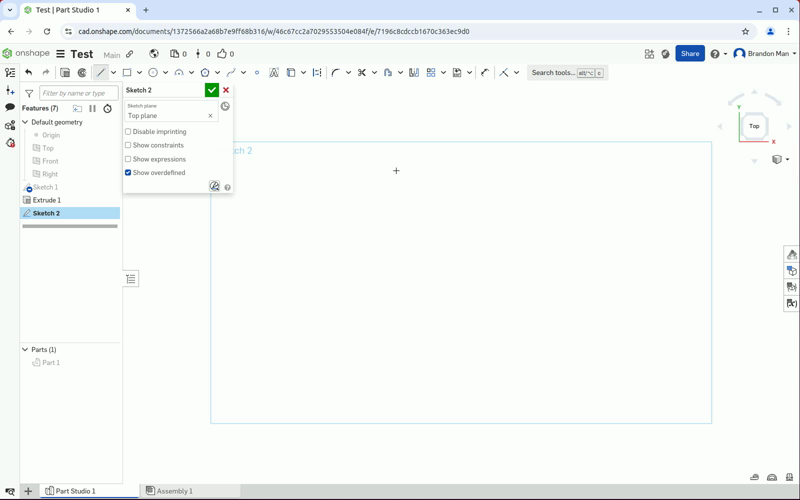
click(396, 170)
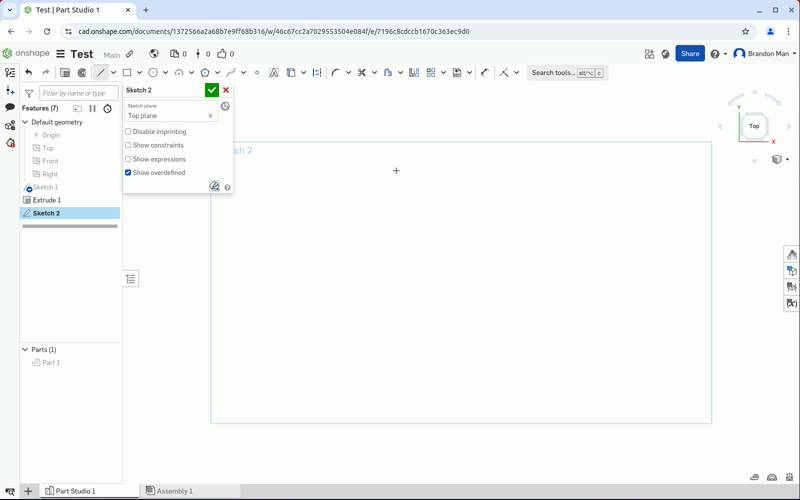
key_up(shift)
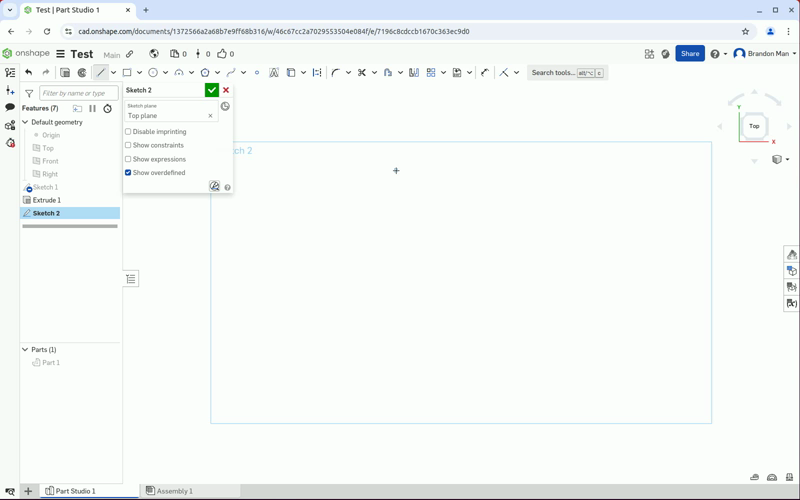
key_down(shift)
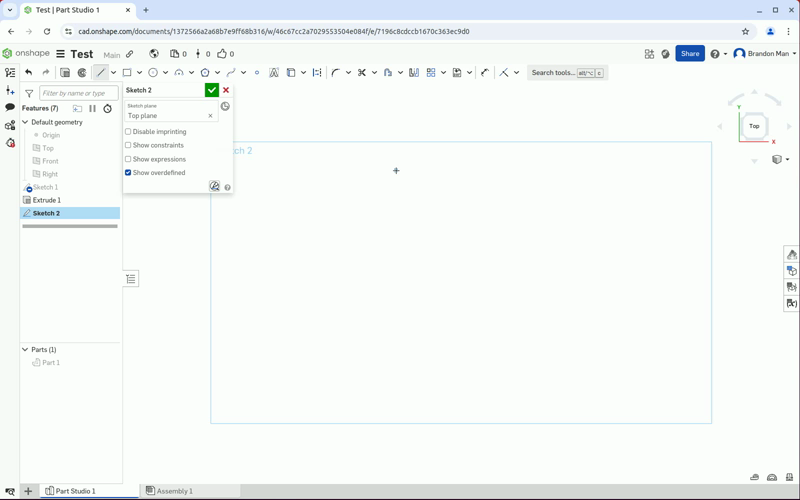
mouse_move(461, 282)
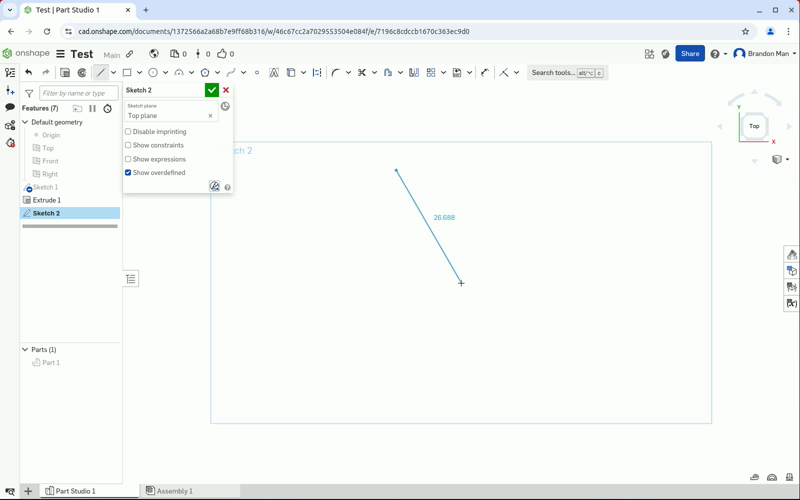
click(461, 282)
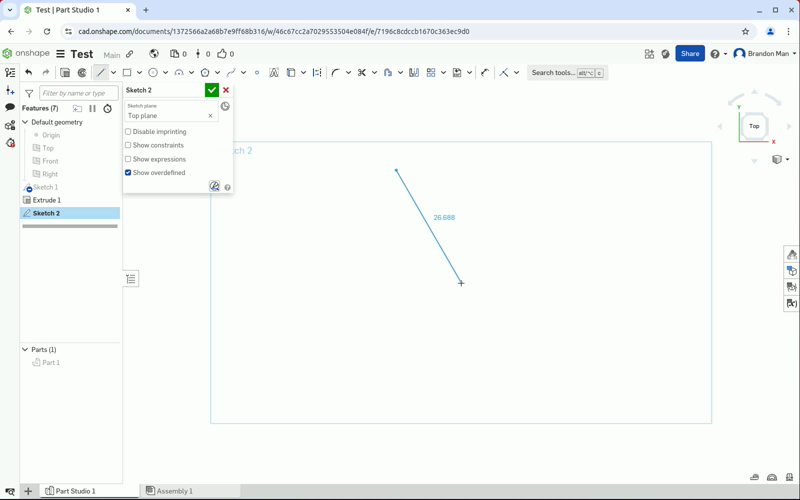
key_up(shift)
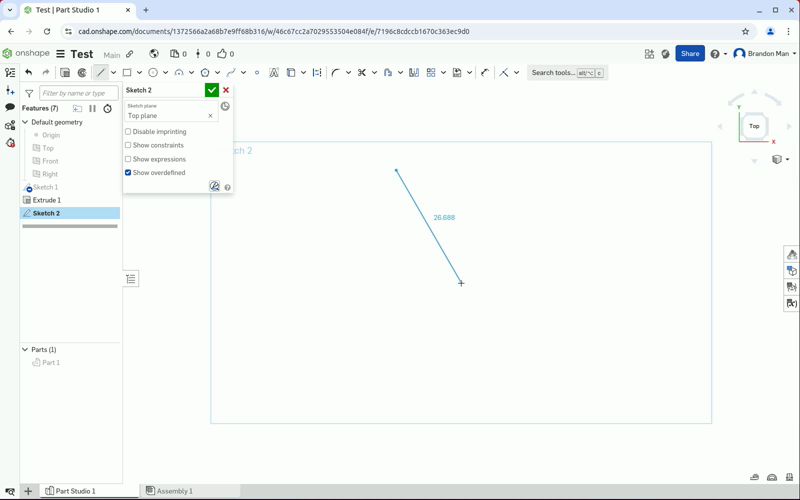
key_down(shift)
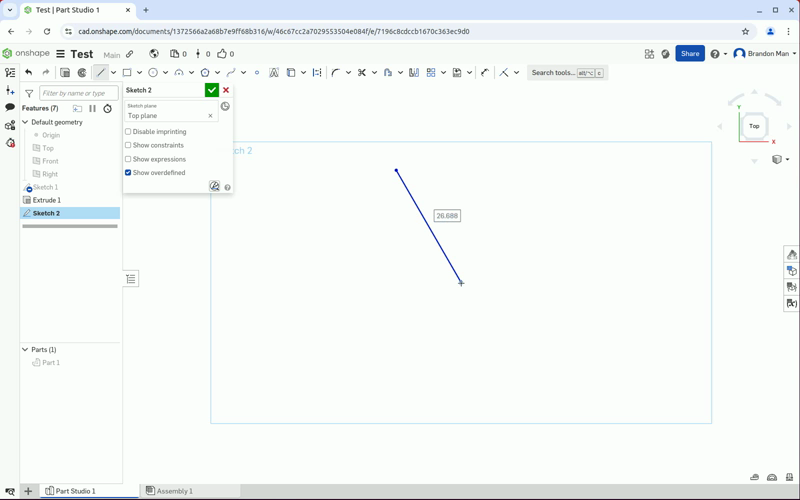
mouse_move(525, 170)
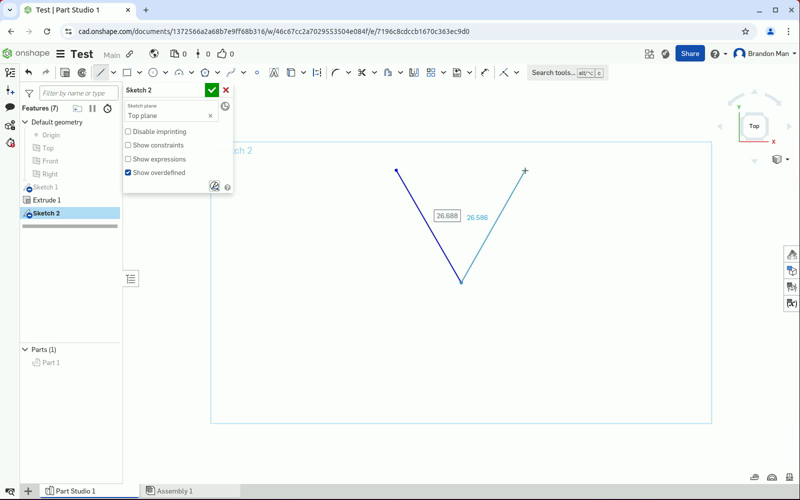
click(525, 170)
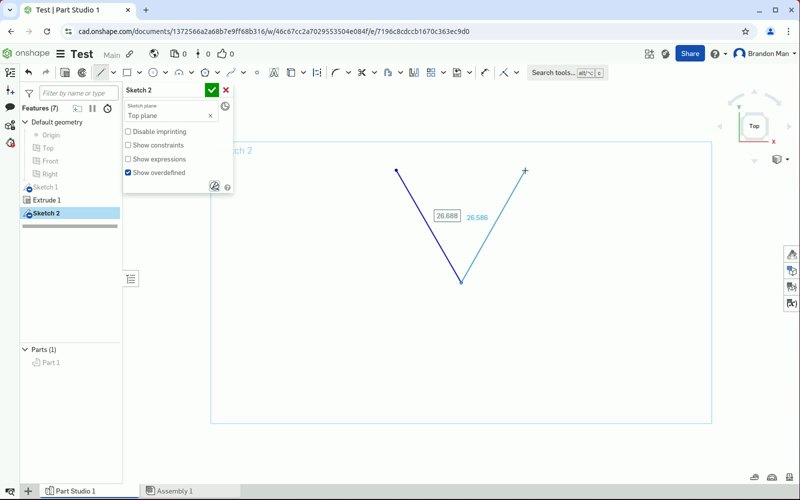
key_up(shift)
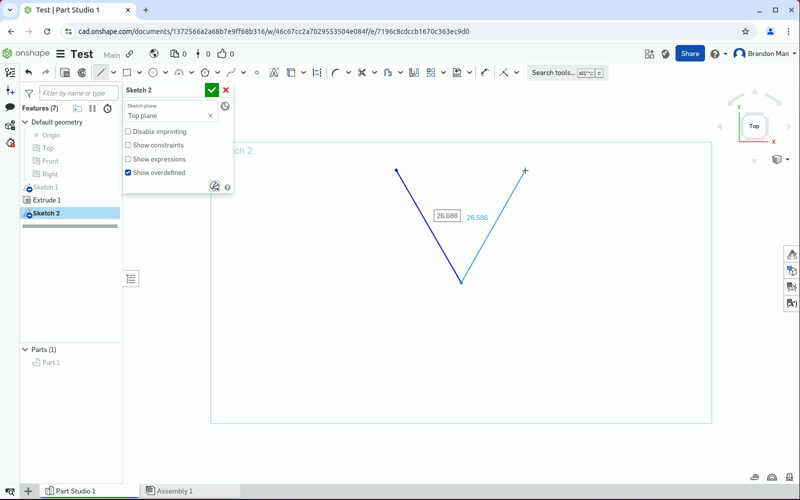
key_down(shift)
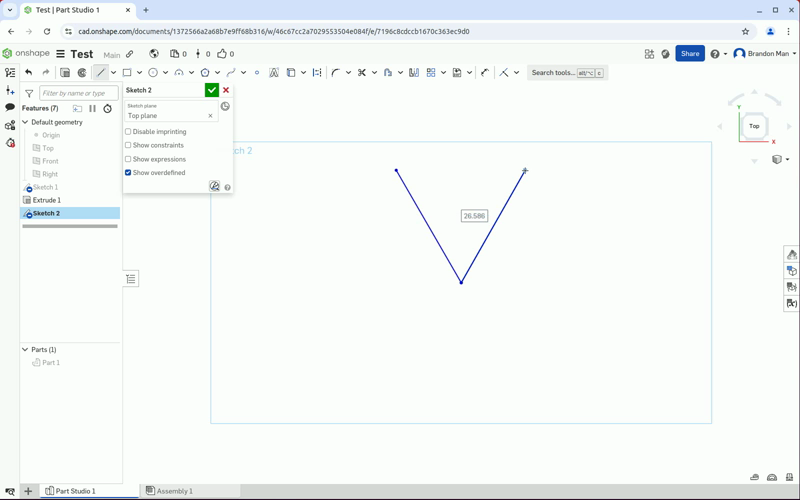
mouse_move(396, 170)
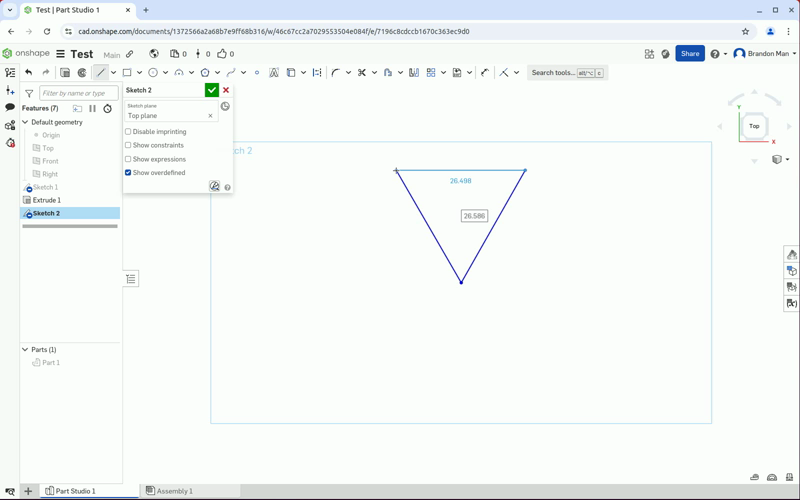
key_up(shift)
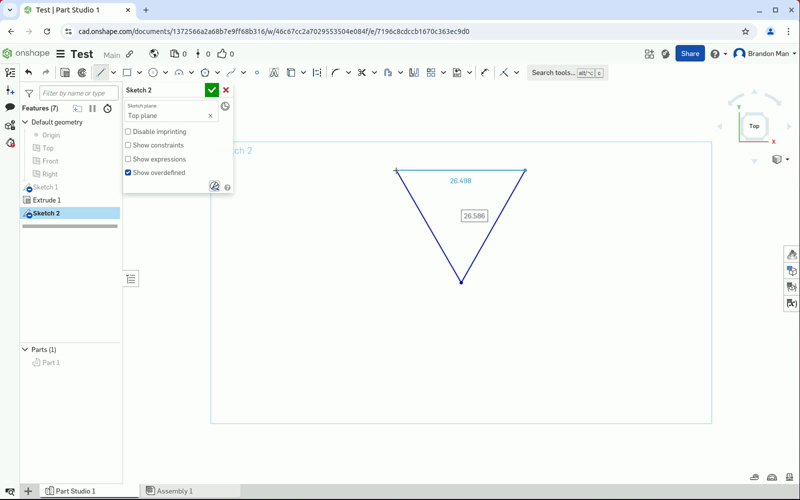
click(396, 170)
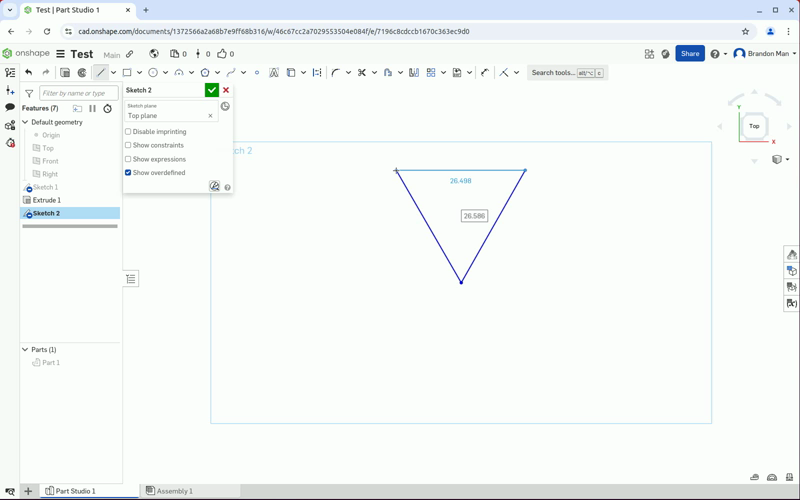
key(esc)
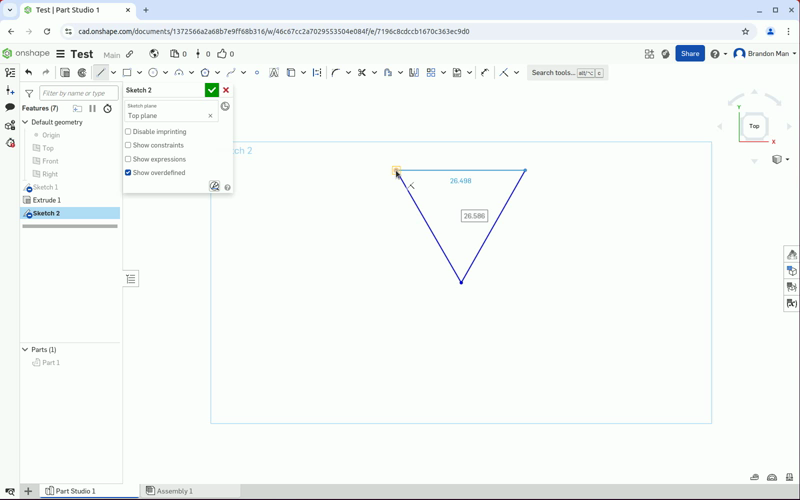
mouse_move(441, 193)
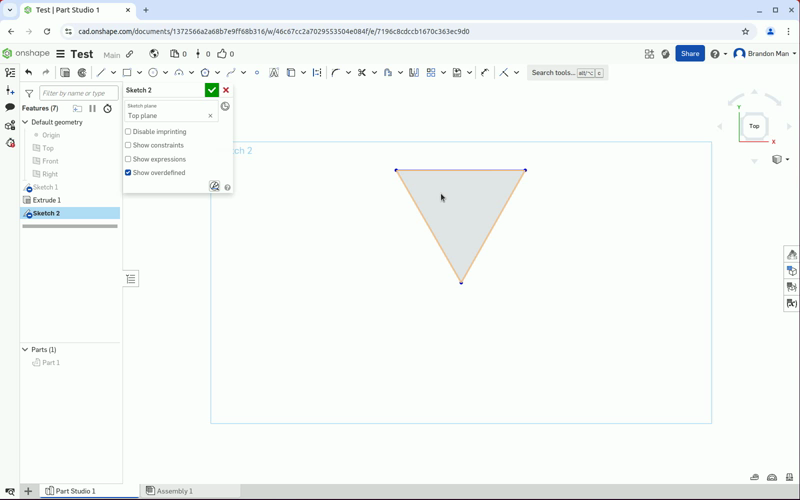
click(441, 193)
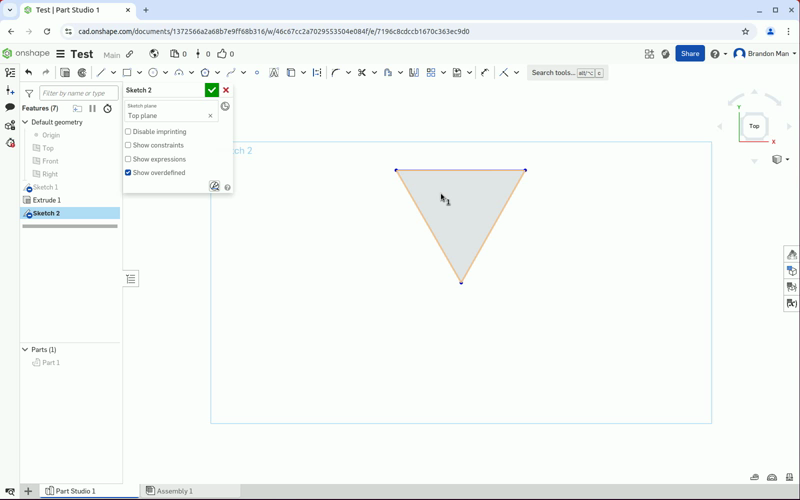
mouse_move(73, 352)
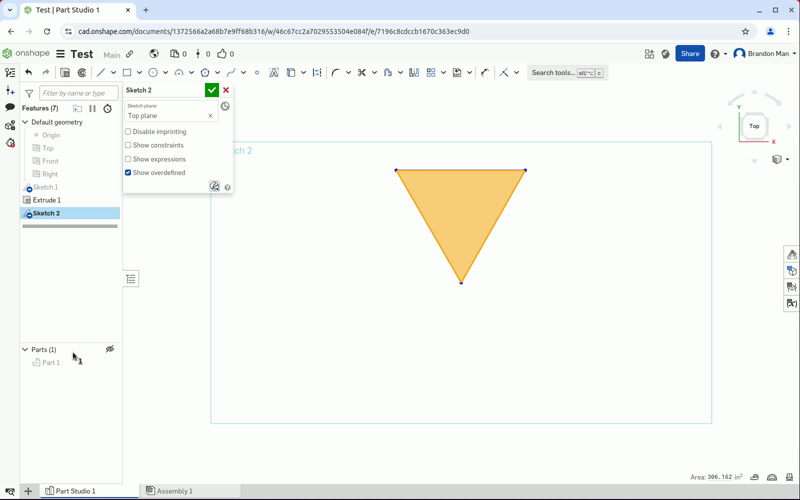
key(shift+y)
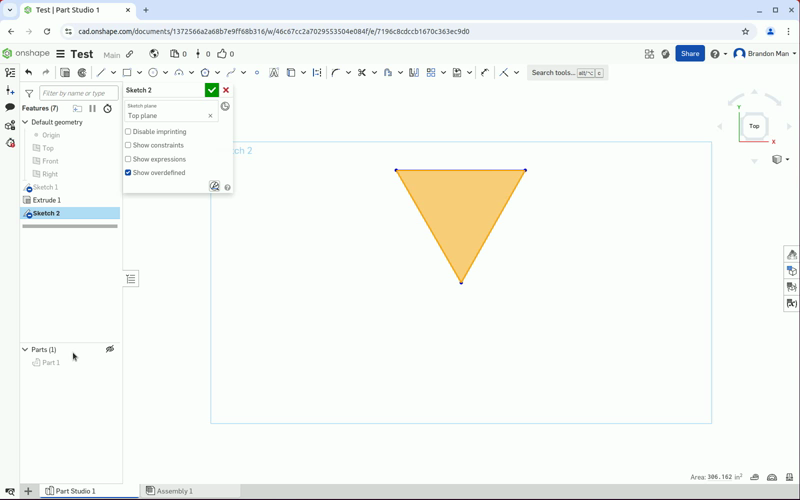
key(shift+e)
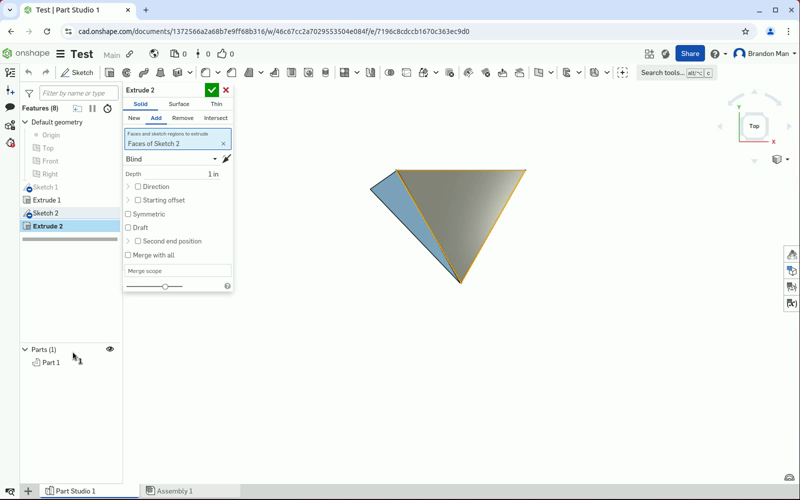
mouse_move(143, 106)
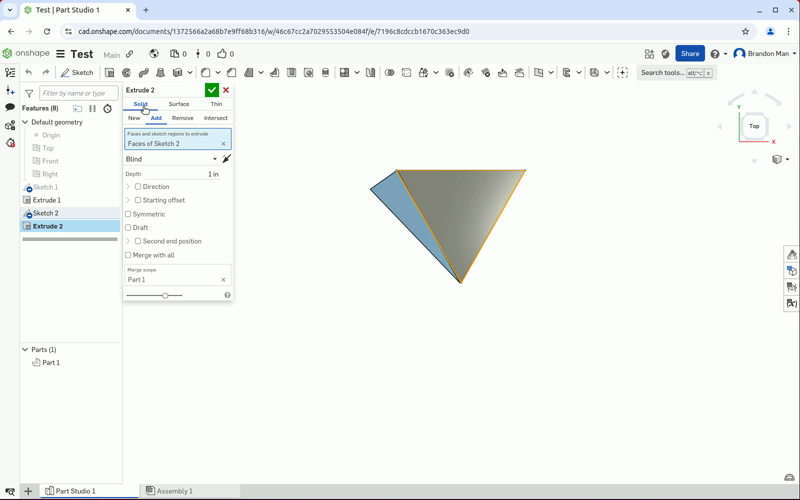
click(143, 106)
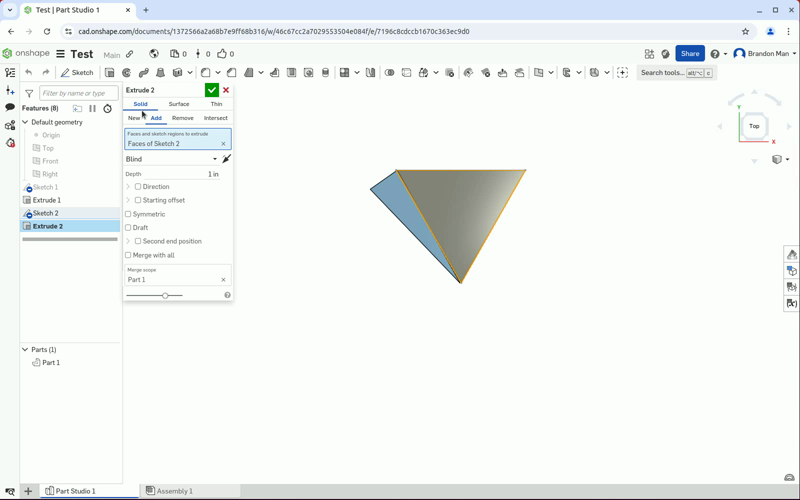
mouse_move(137, 120)
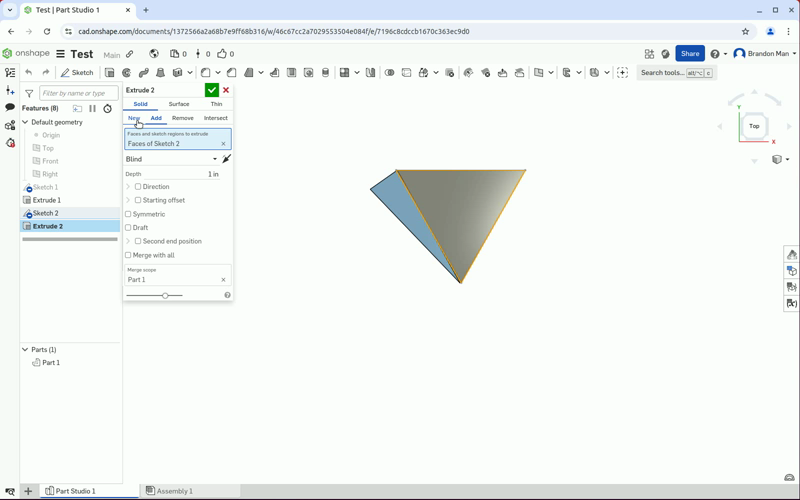
click(137, 120)
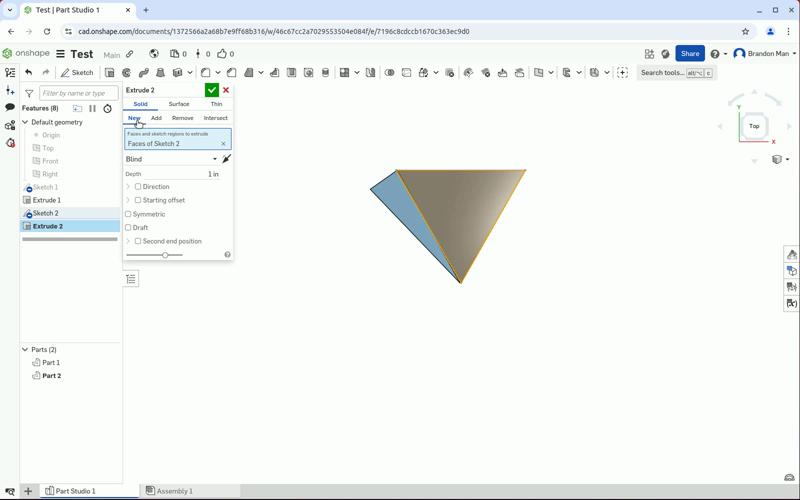
key(tab, 4)
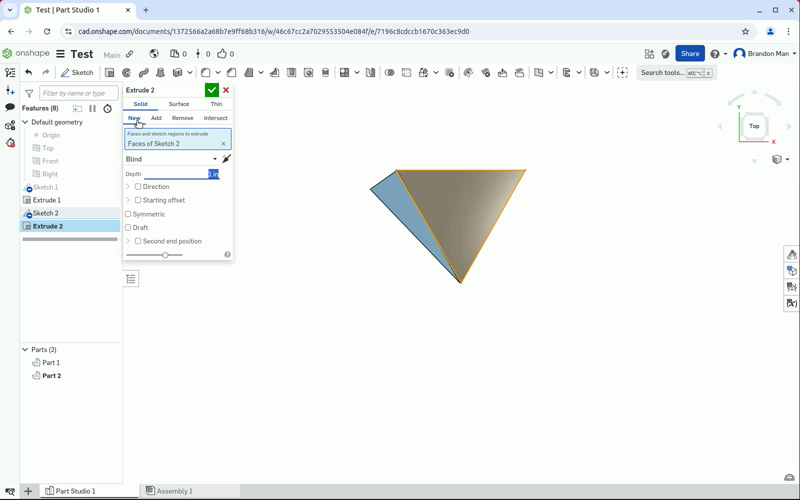
text(1.685)
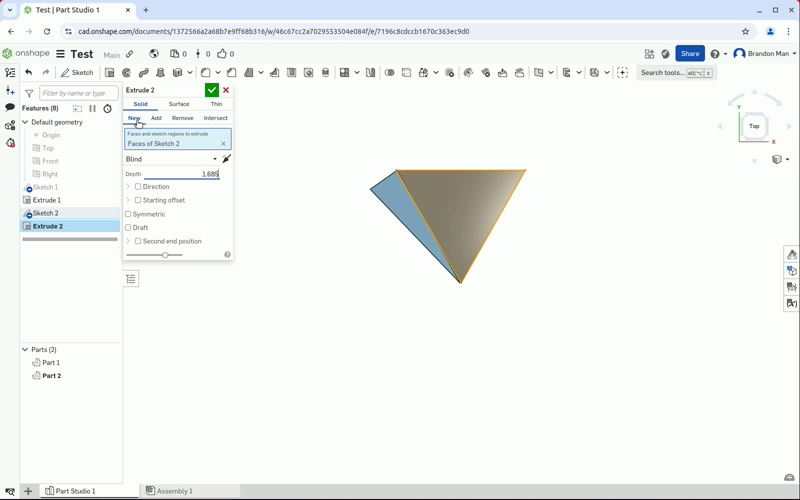
key(tab, 3)
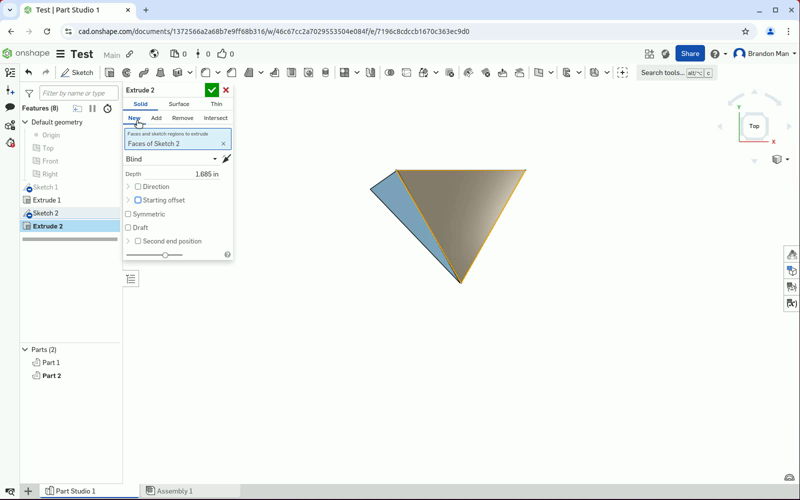
key(tab, 2)
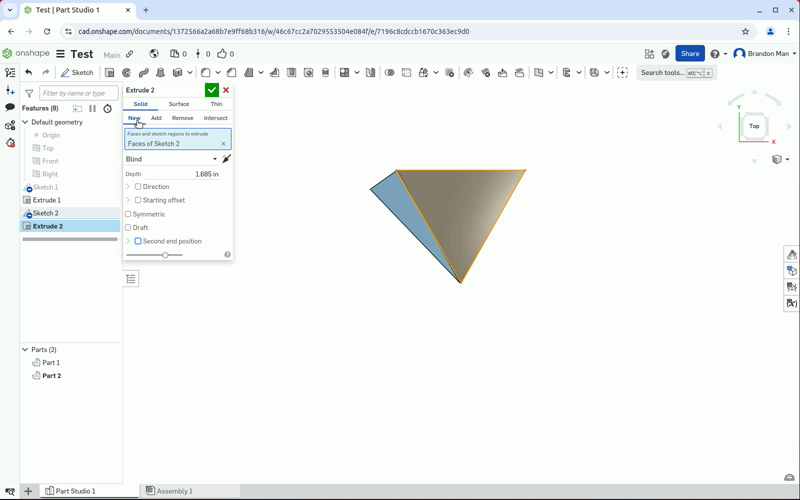
key(space)
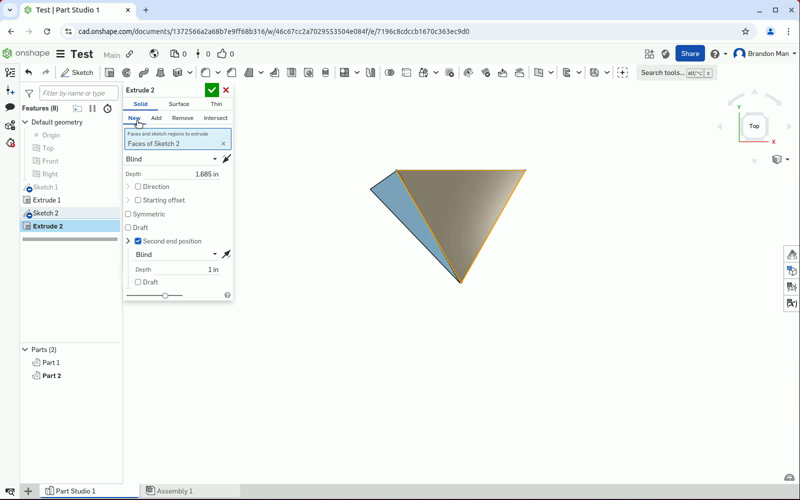
key(tab, 3)
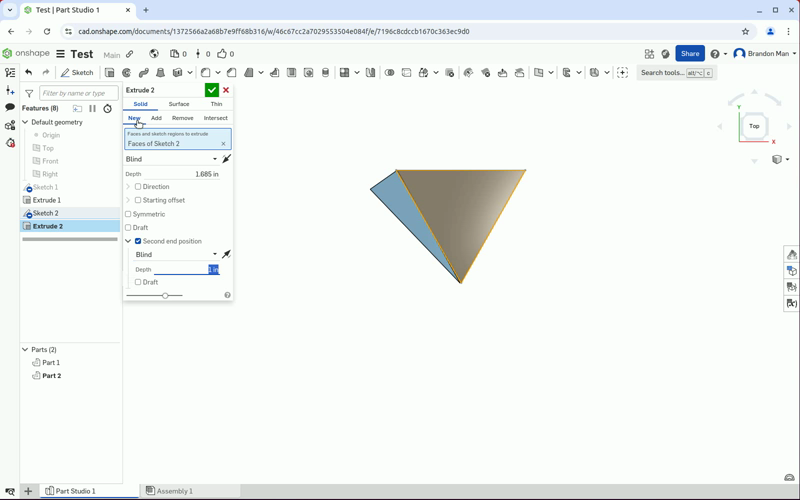
text(16.609)
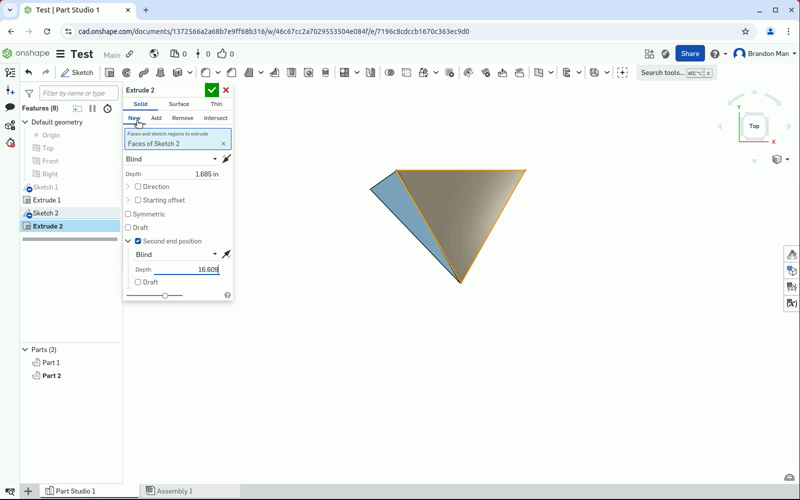
key(enter)
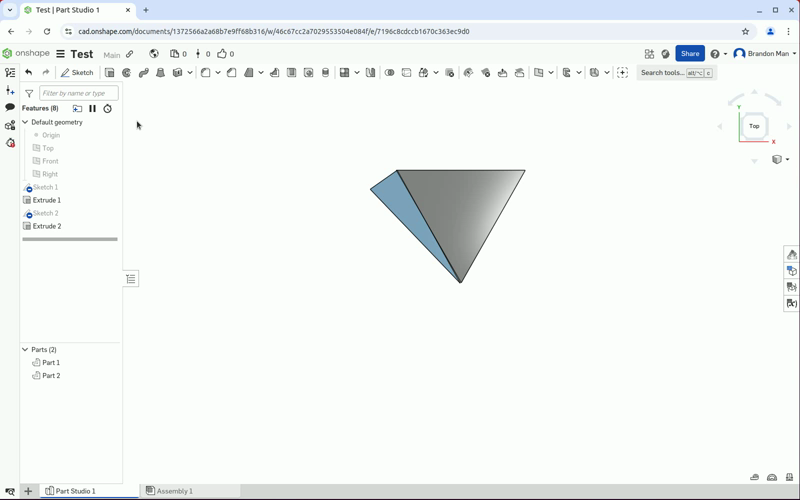
key(shift+h)
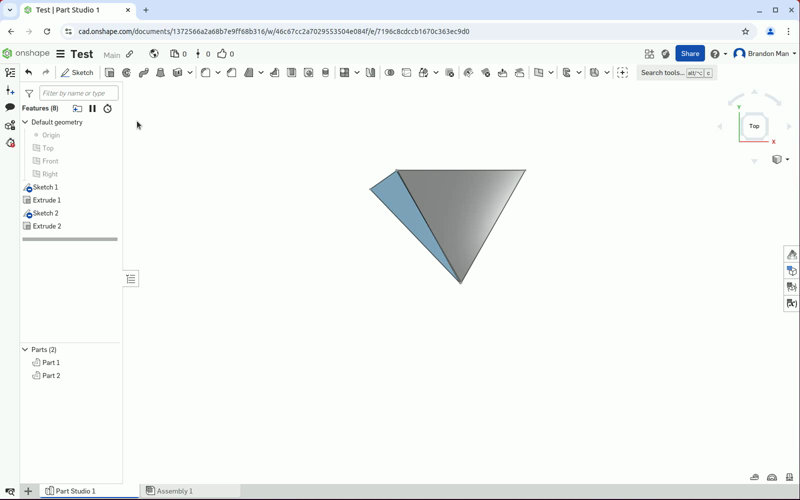
key(shift+h)
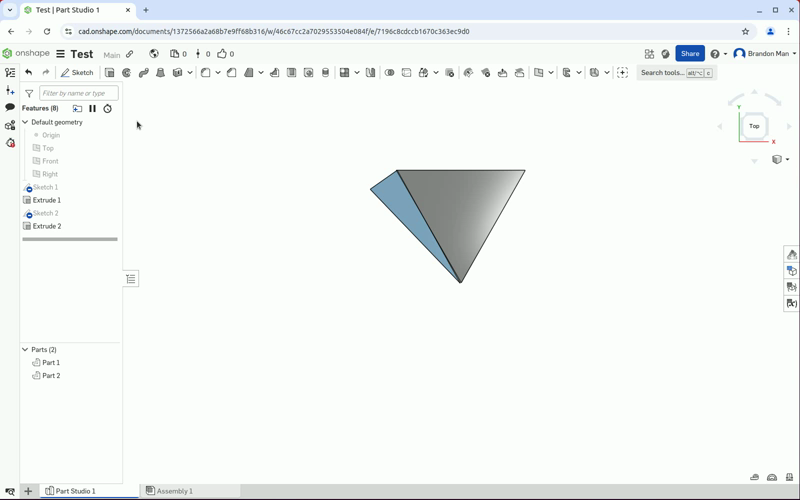
mouse_move(73, 189)
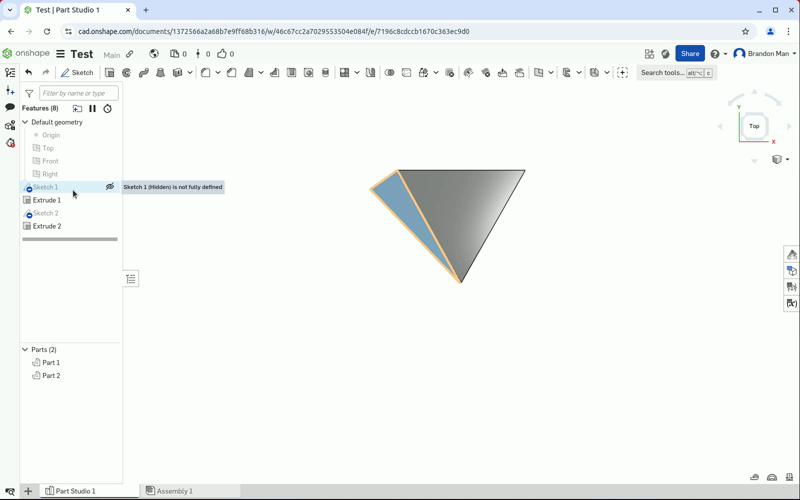
click(73, 189)
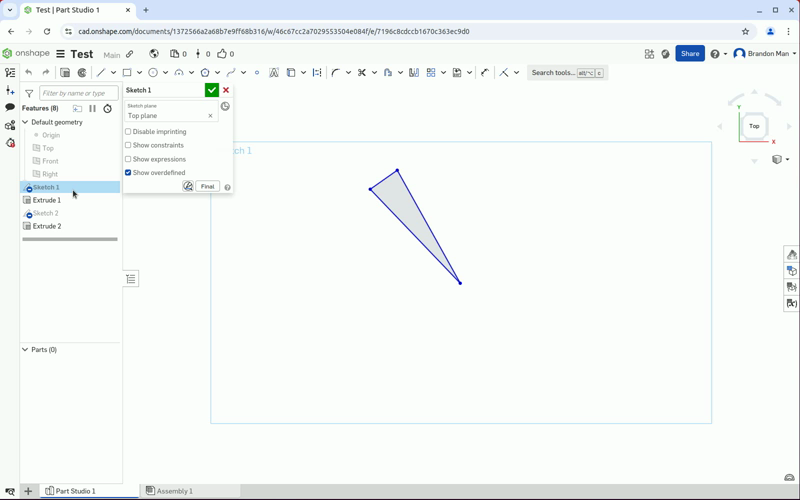
mouse_move(229, 92)
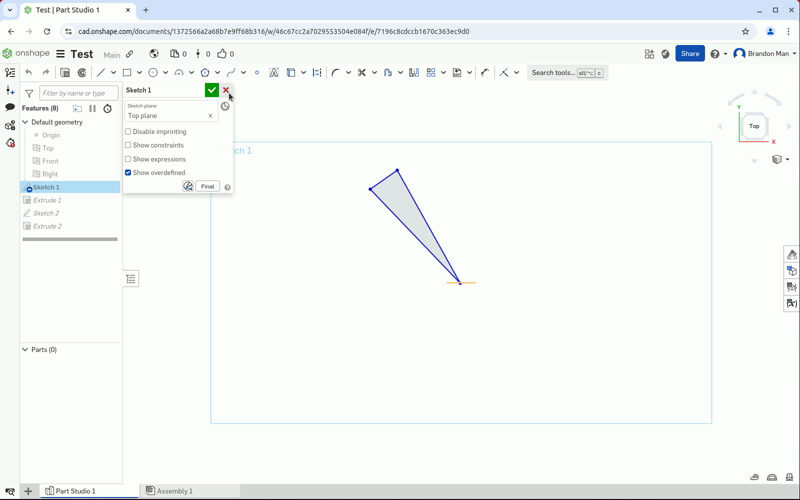
click(229, 92)
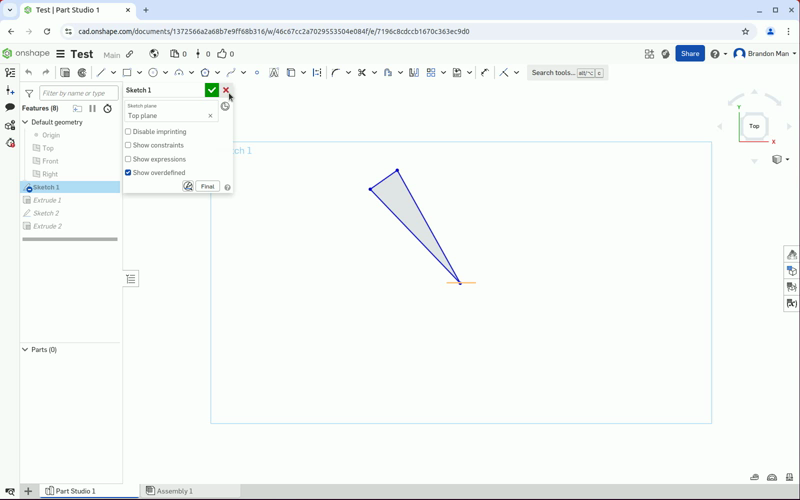
key(shift+s)
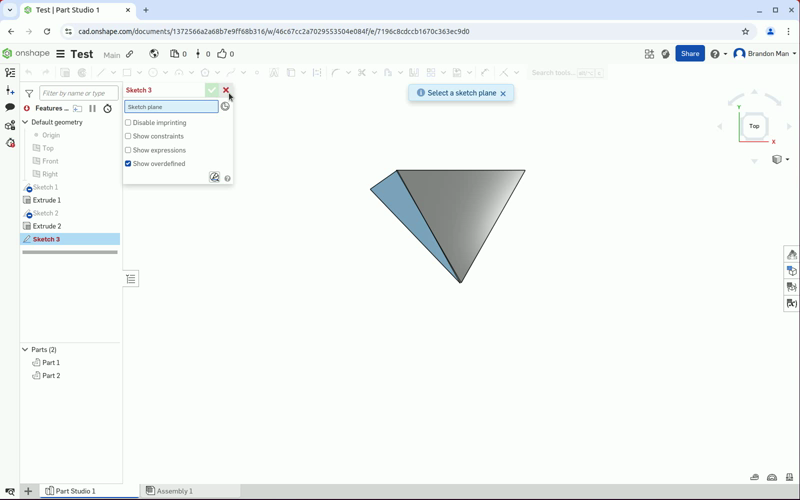
mouse_move(73, 150)
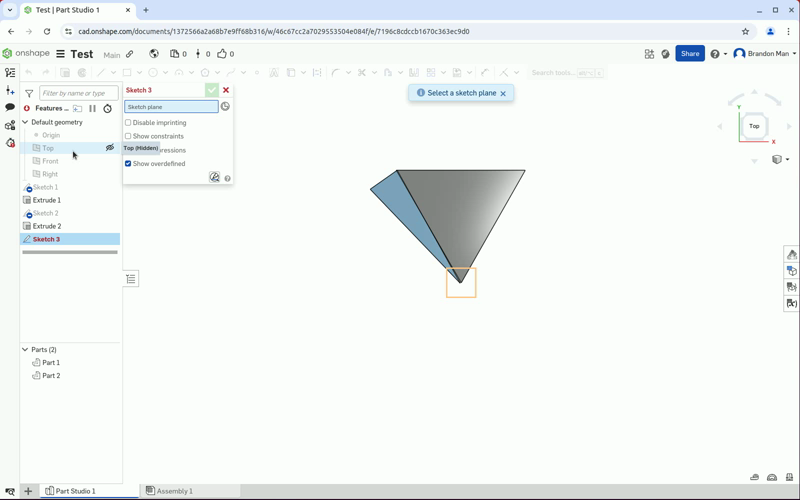
click(73, 150)
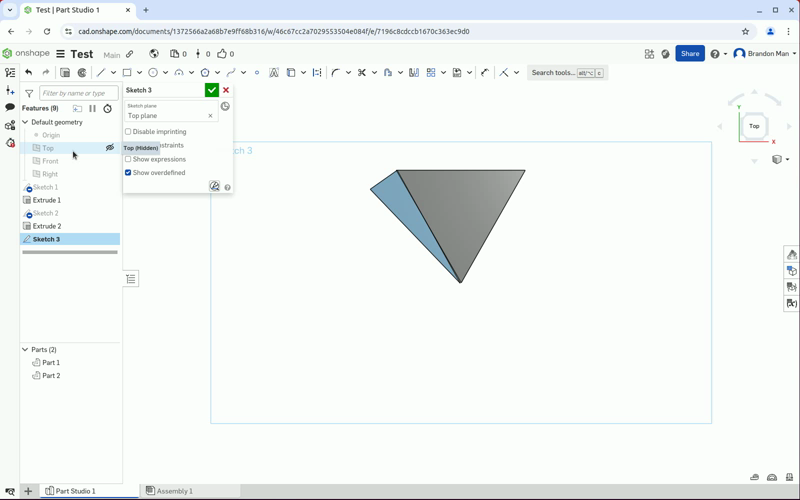
mouse_move(73, 352)
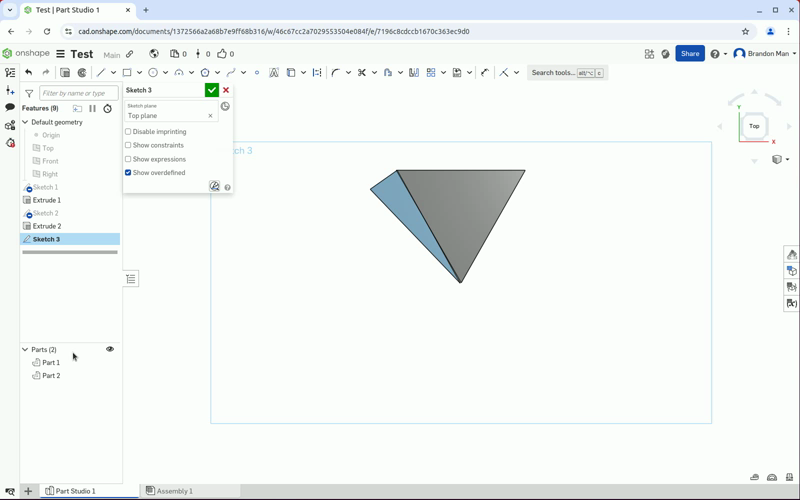
key(y)
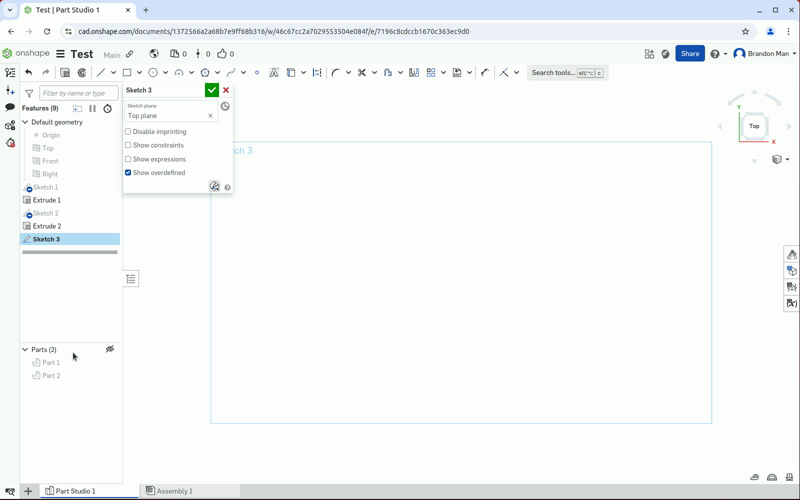
key(l)
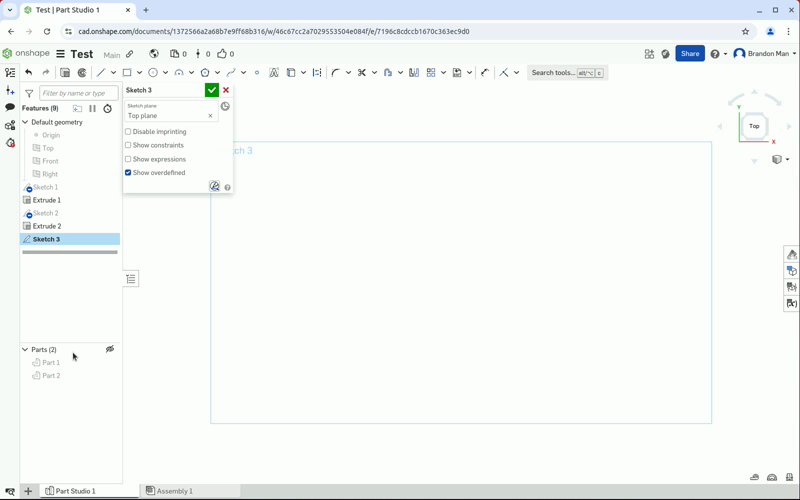
key_down(shift)
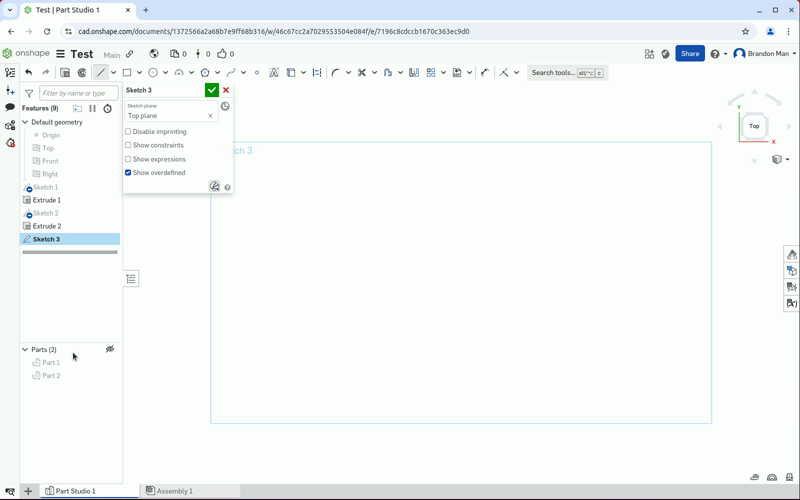
mouse_move(460, 282)
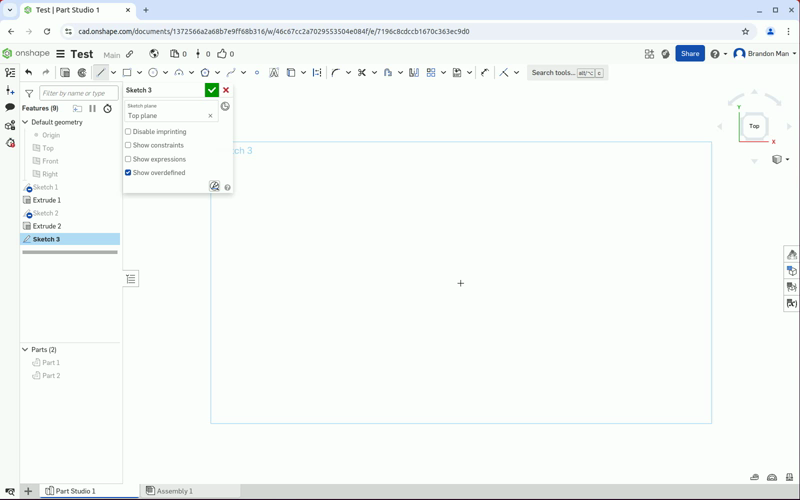
click(460, 282)
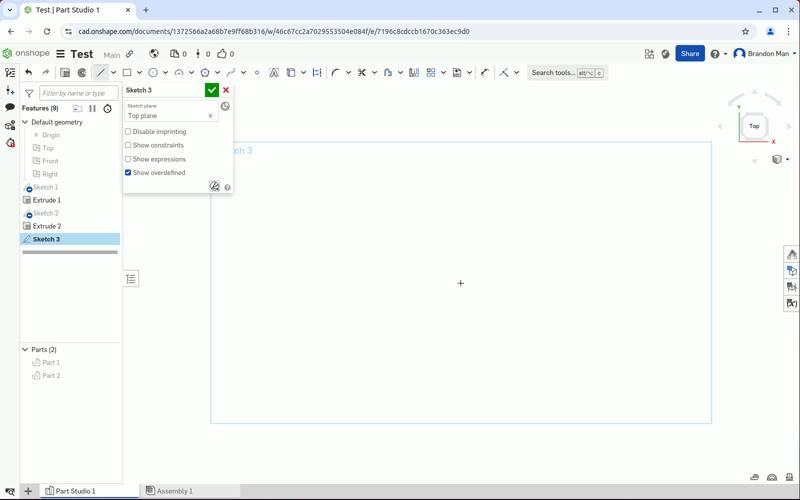
key_up(shift)
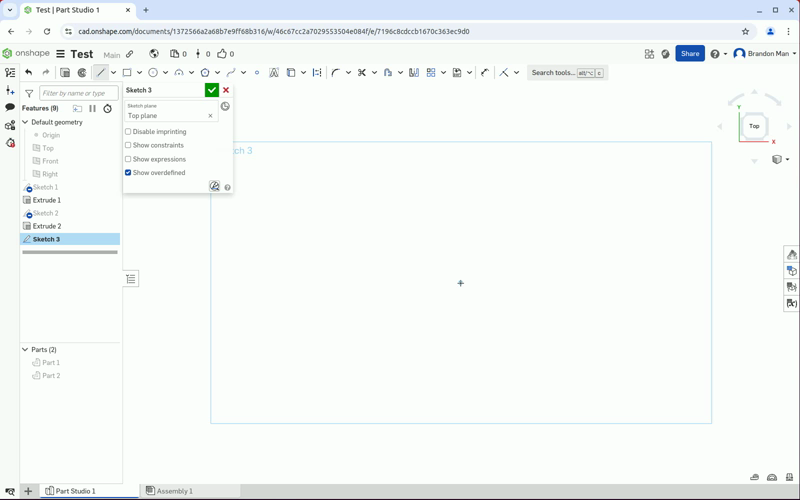
key_down(shift)
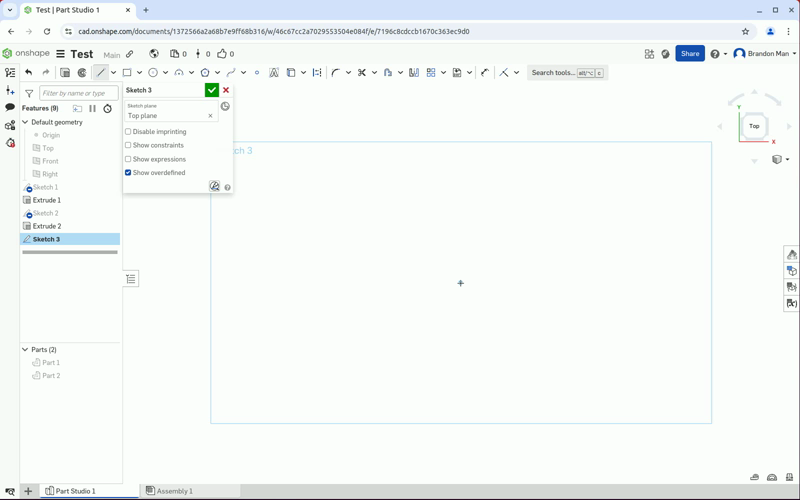
mouse_move(552, 189)
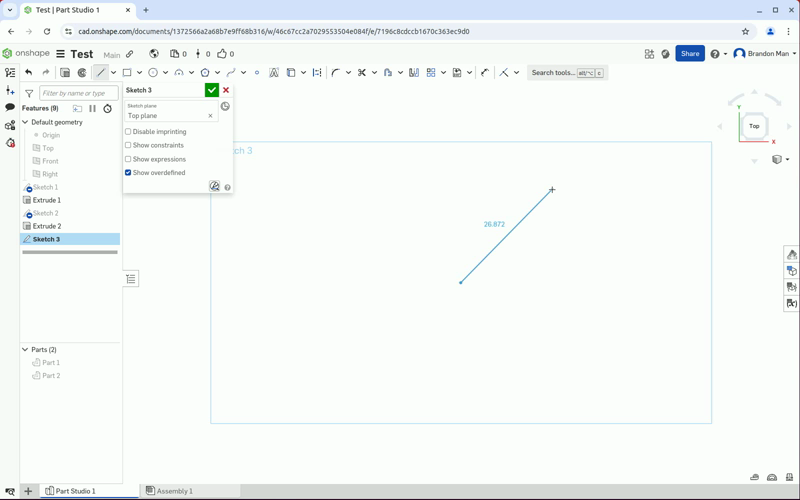
click(552, 189)
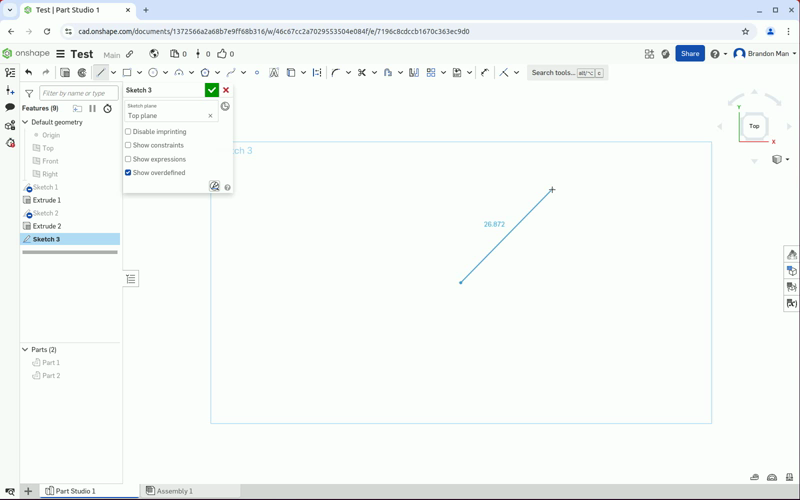
key_up(shift)
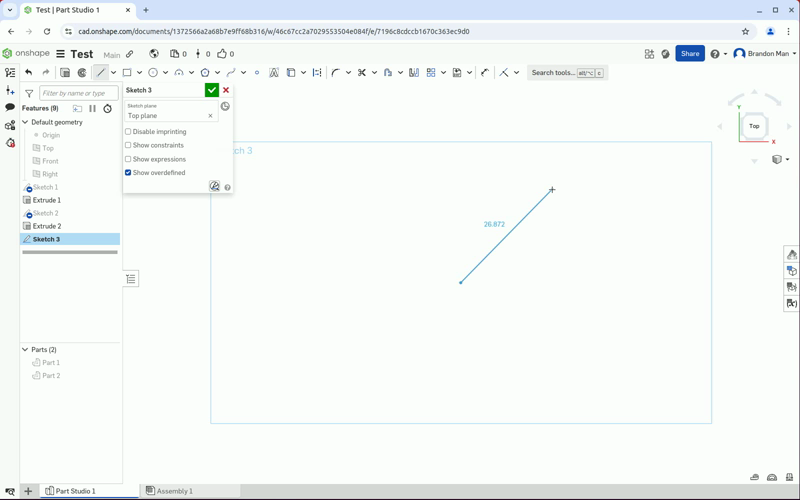
key_down(shift)
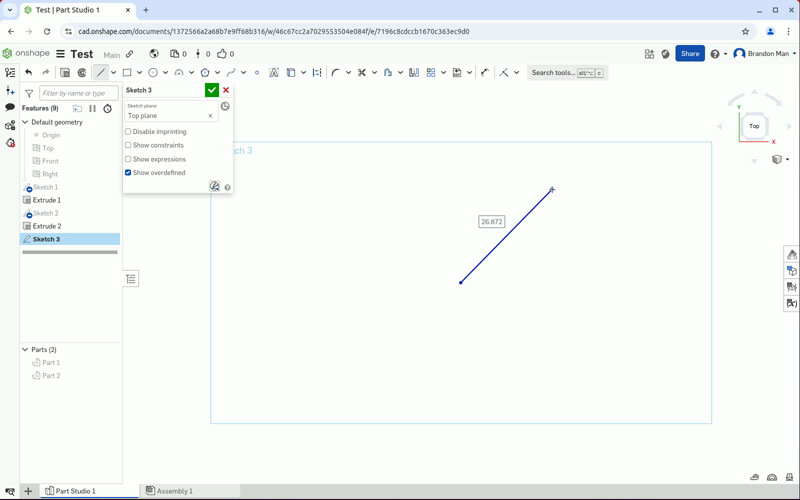
mouse_move(582, 189)
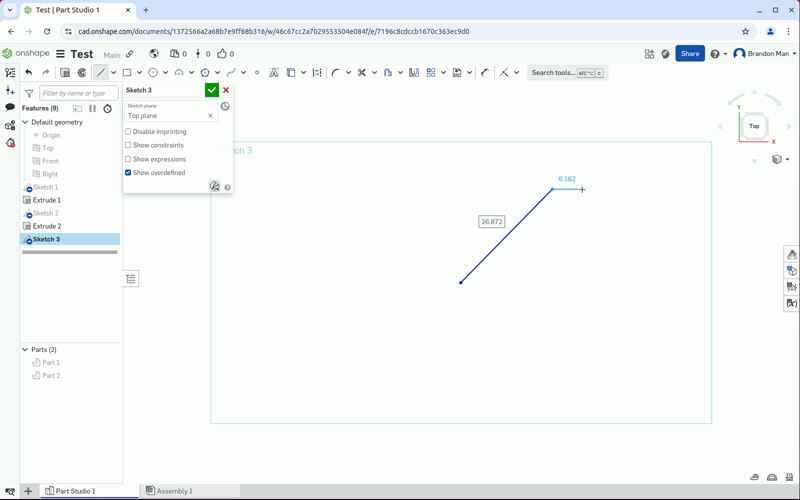
mouse_move(524, 170)
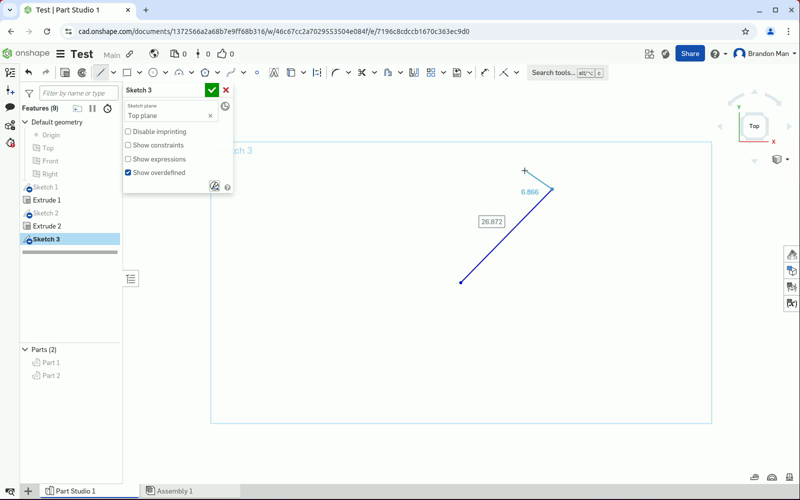
click(524, 170)
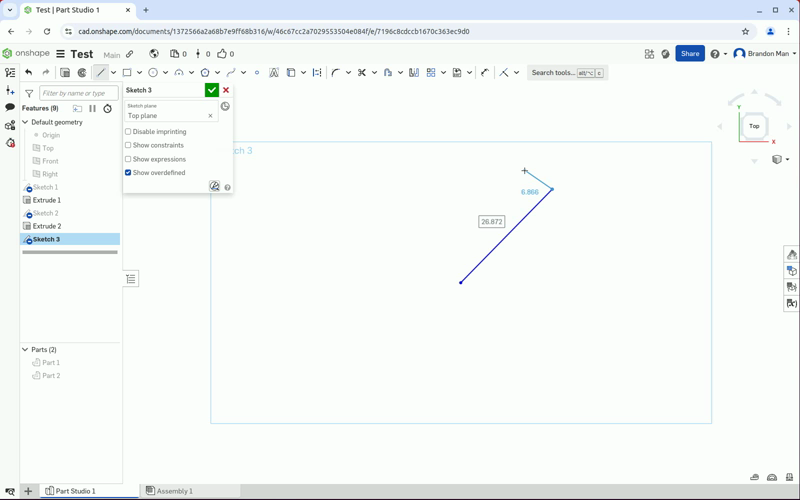
key_up(shift)
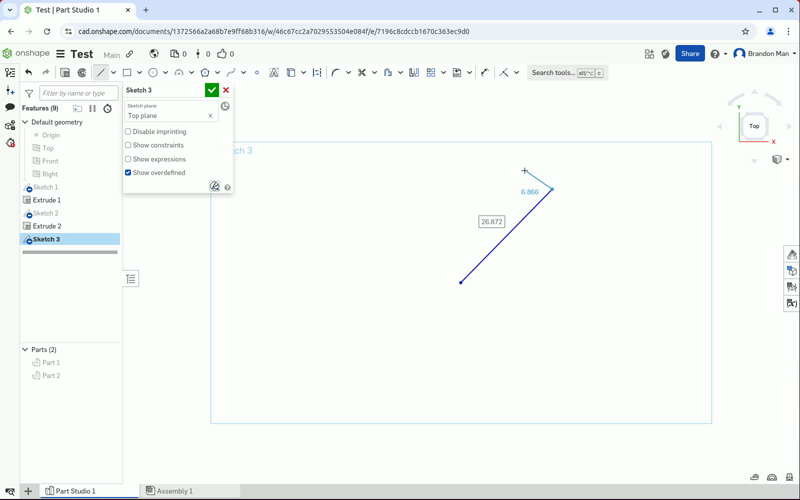
key_down(shift)
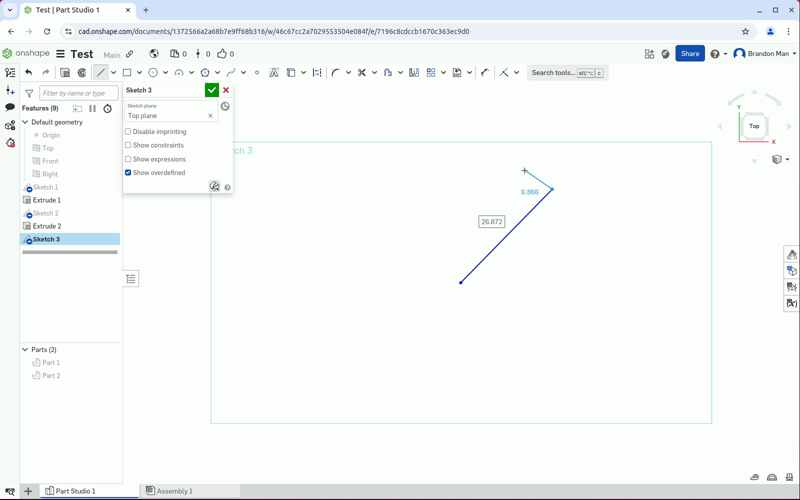
mouse_move(460, 282)
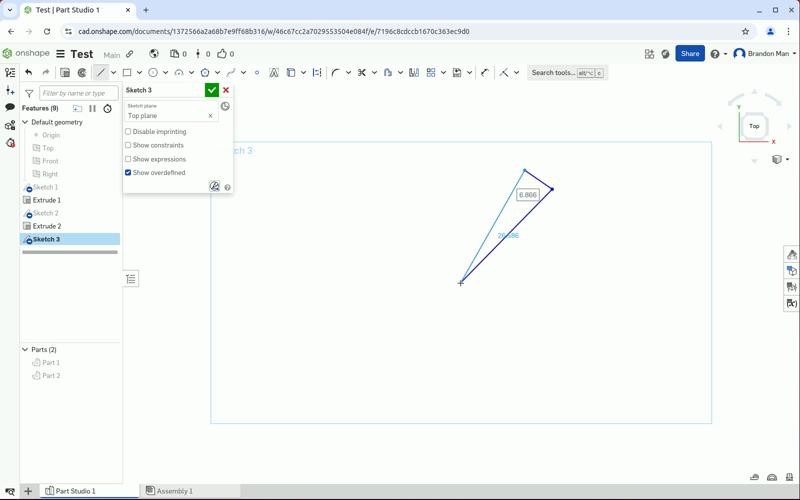
key_up(shift)
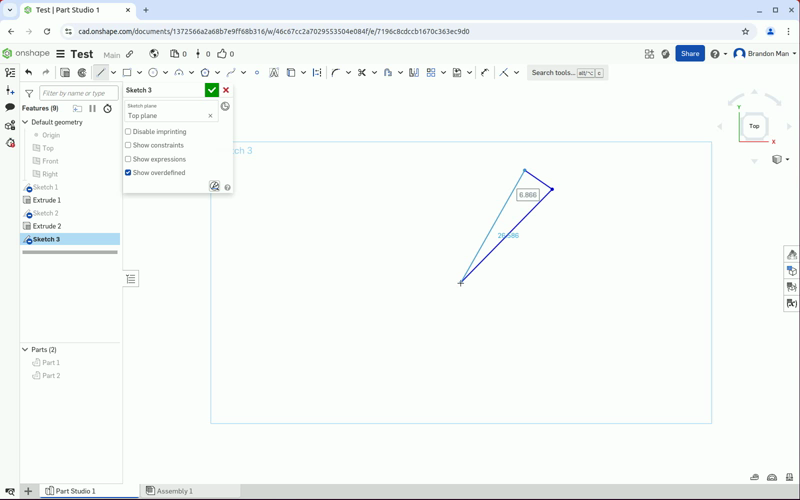
click(460, 282)
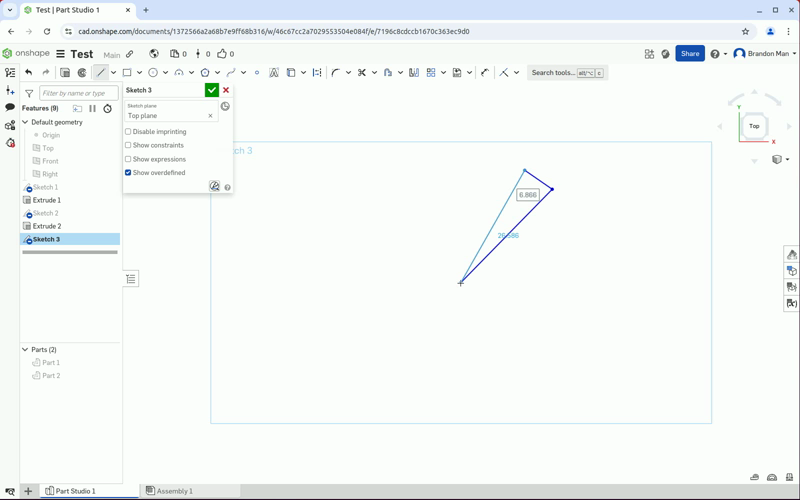
key(esc)
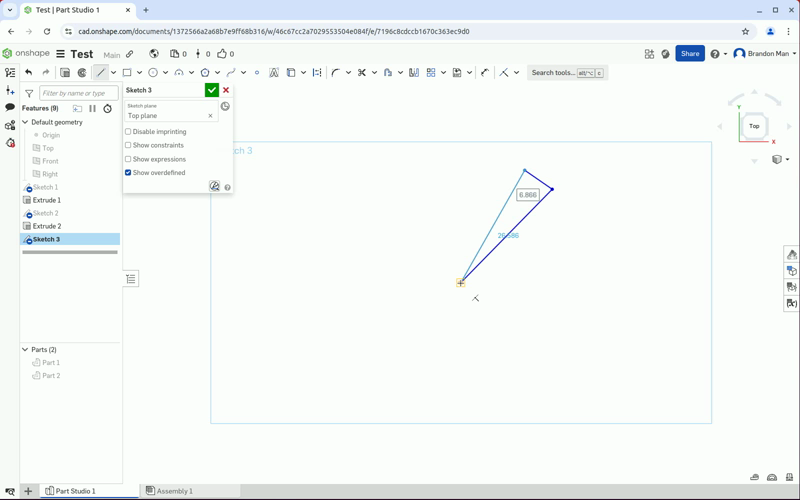
mouse_move(505, 217)
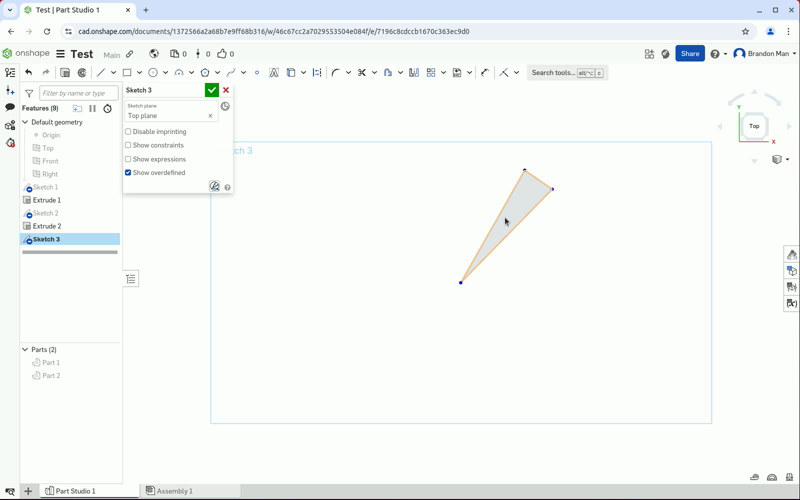
click(505, 217)
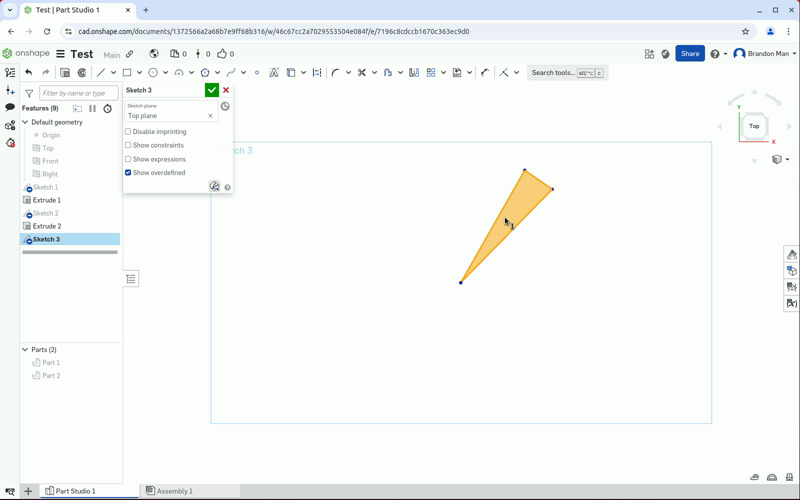
mouse_move(73, 352)
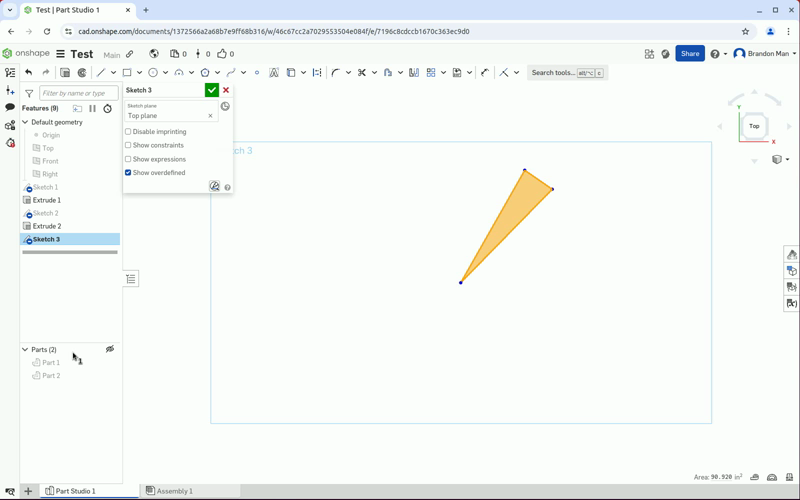
key(shift+y)
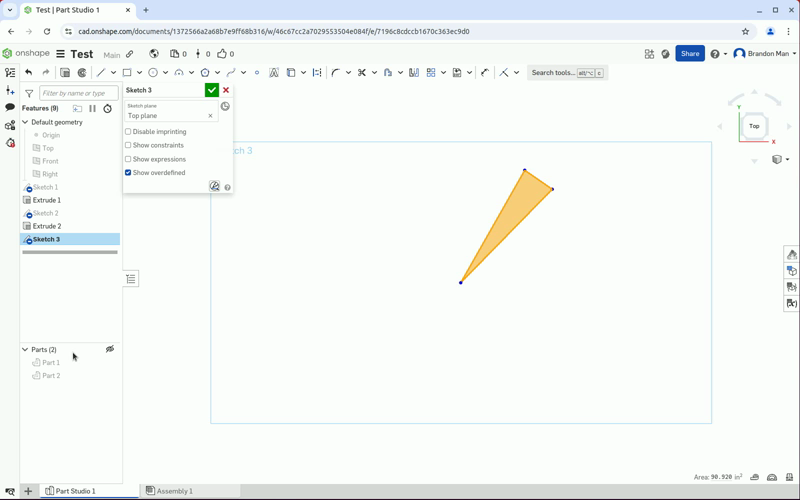
key(shift+e)
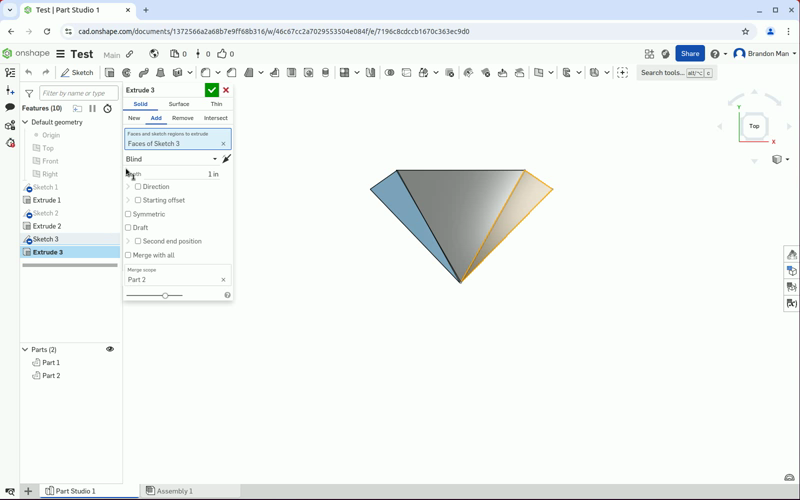
mouse_move(143, 106)
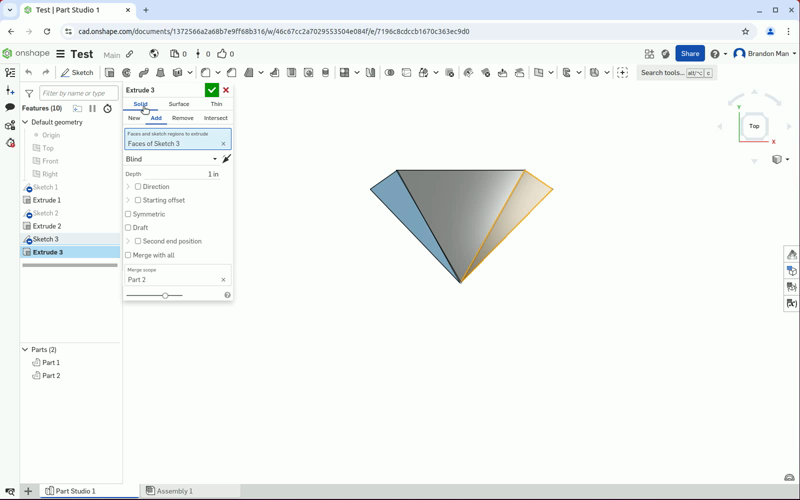
click(143, 106)
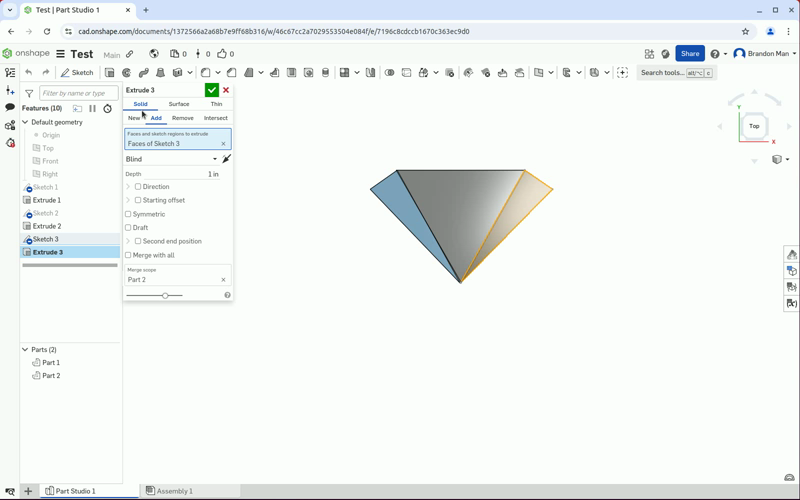
mouse_move(137, 120)
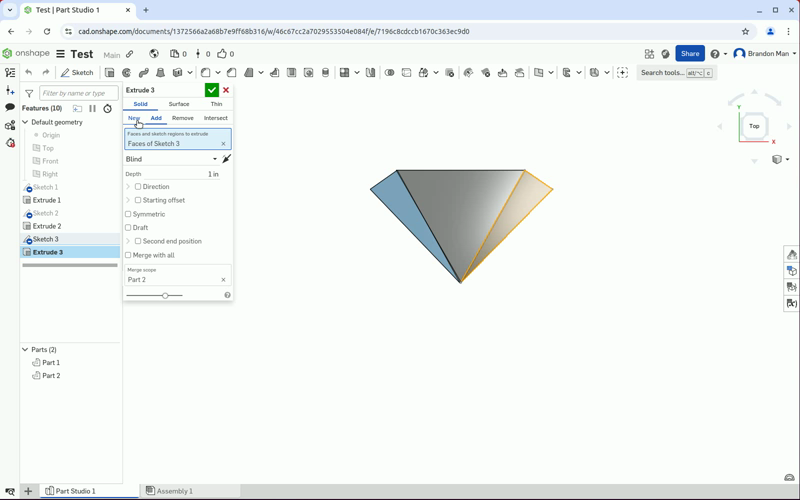
click(137, 120)
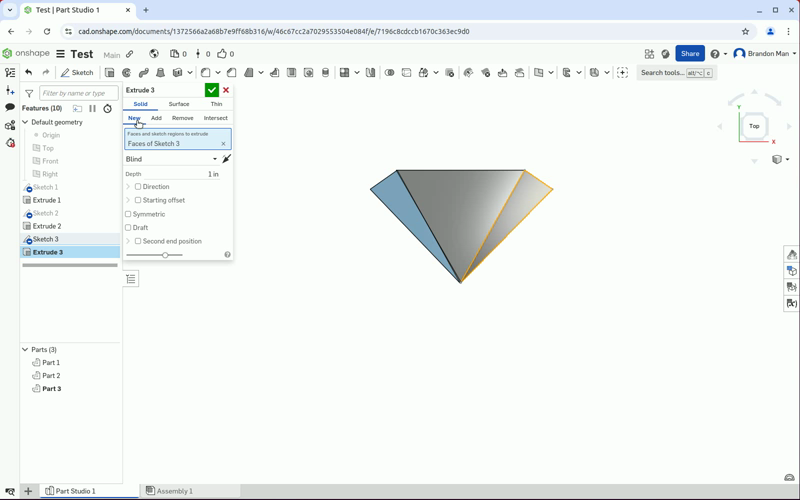
key(tab, 4)
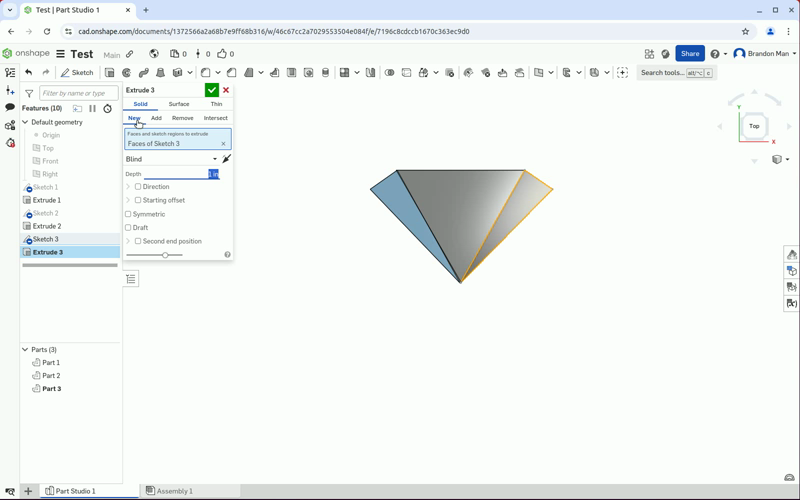
text(1.685)
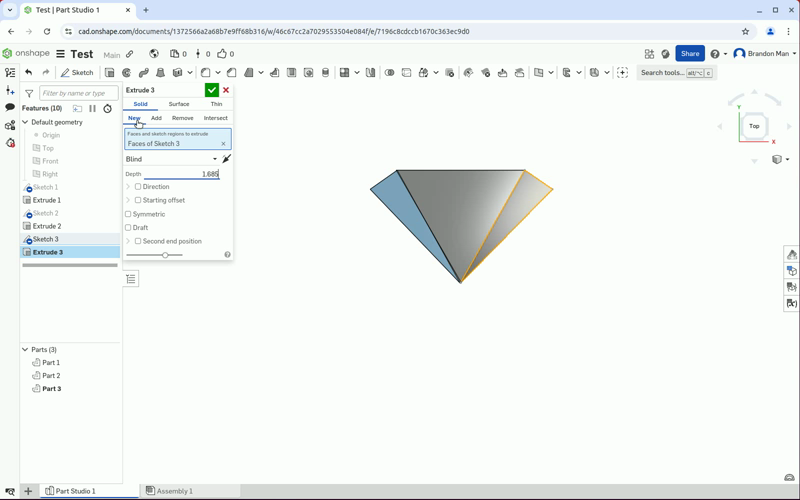
key(tab, 3)
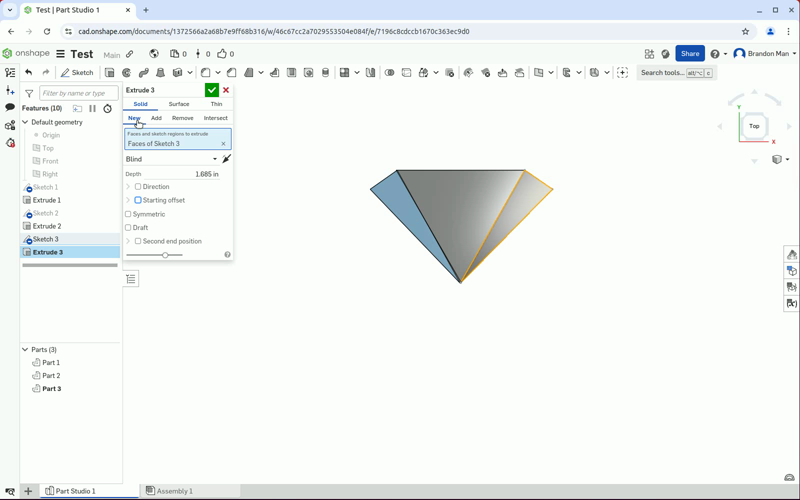
key(tab, 2)
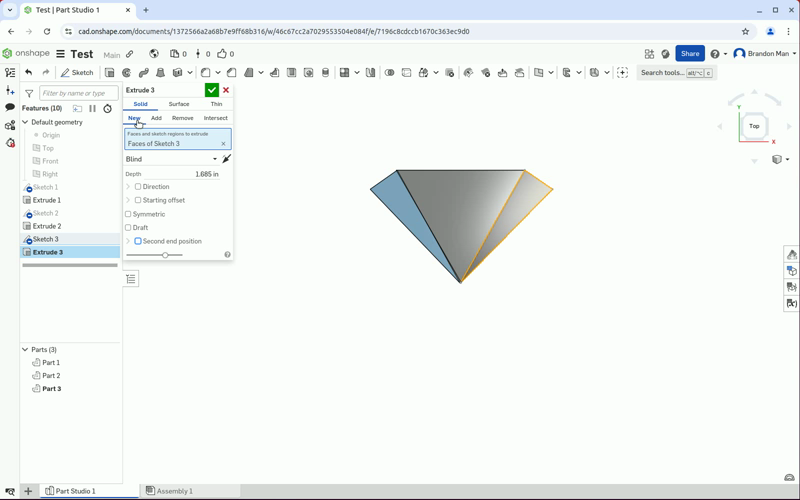
key(space)
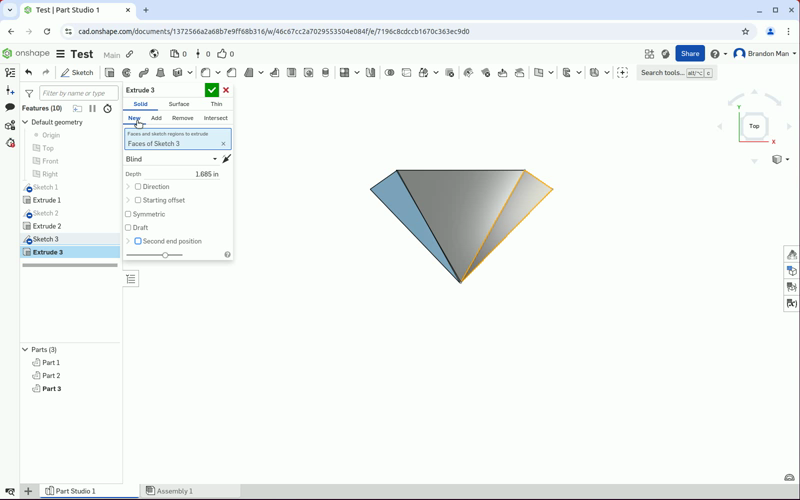
key(tab, 3)
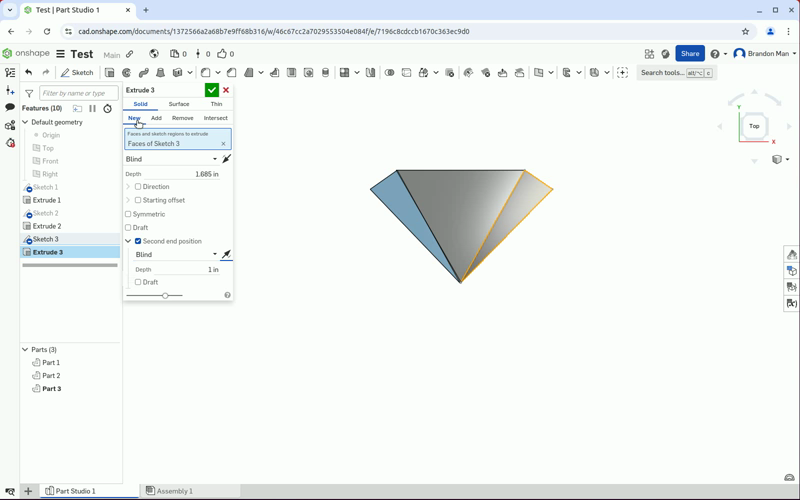
text(16.609)
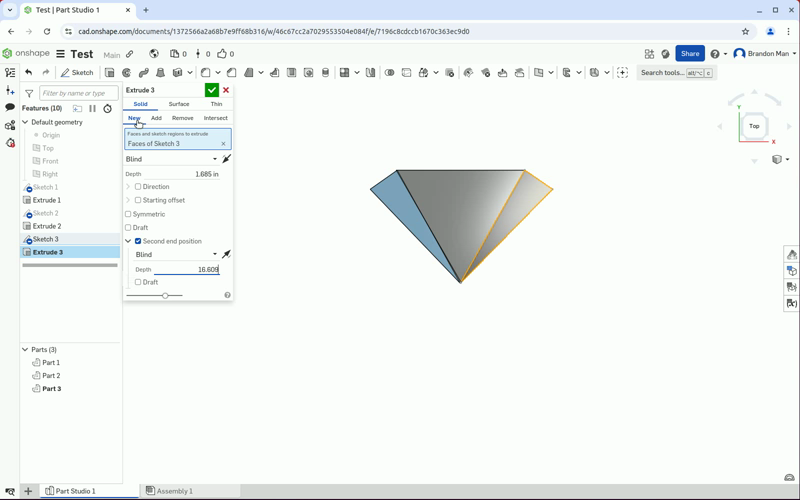
key(enter)
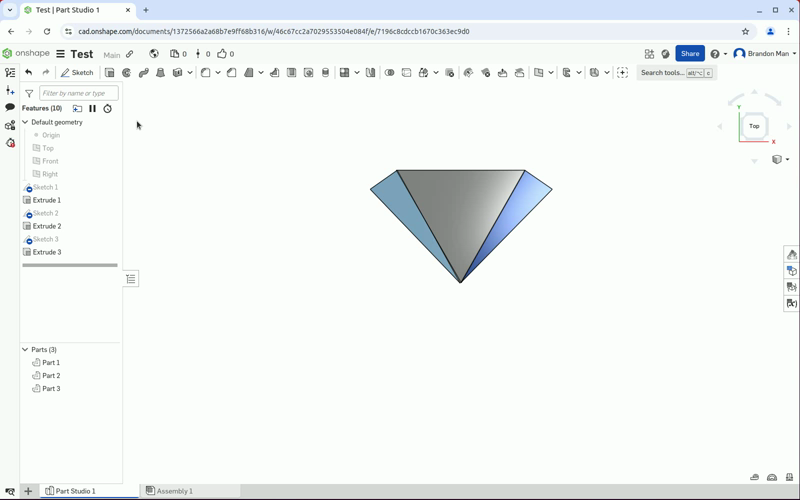
key(shift+h)
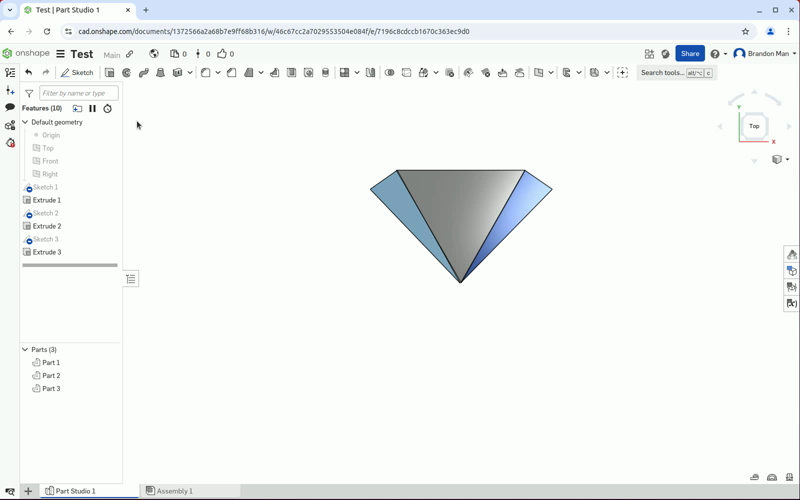
key(shift+h)
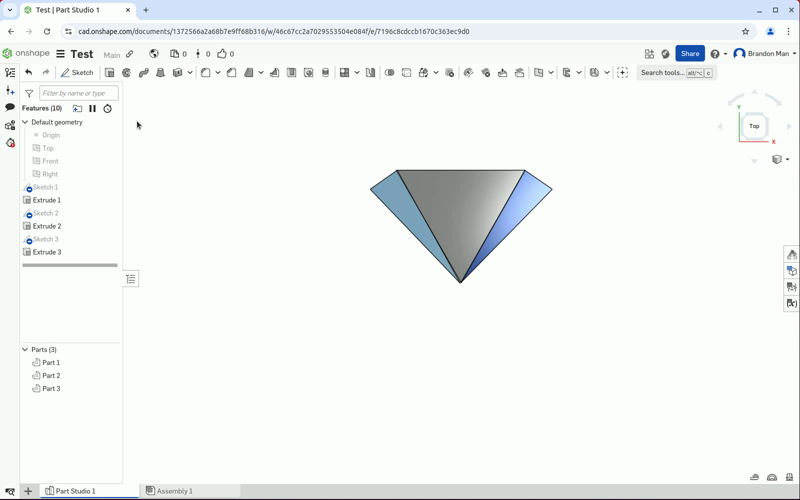
mouse_move(73, 189)
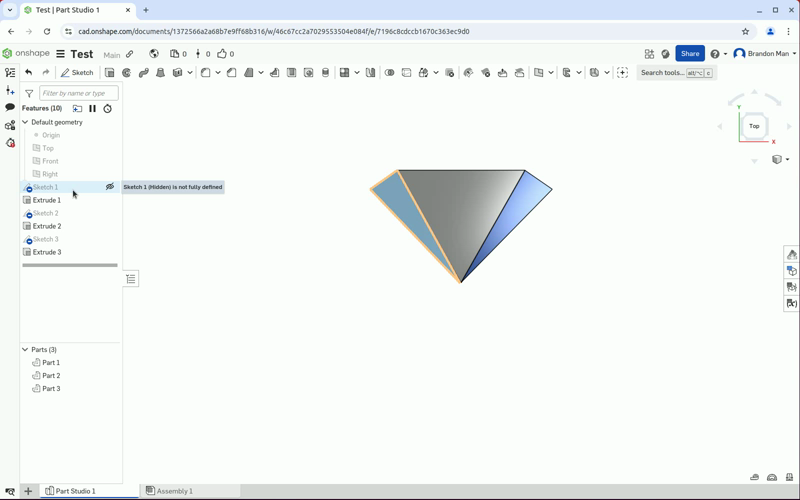
click(73, 189)
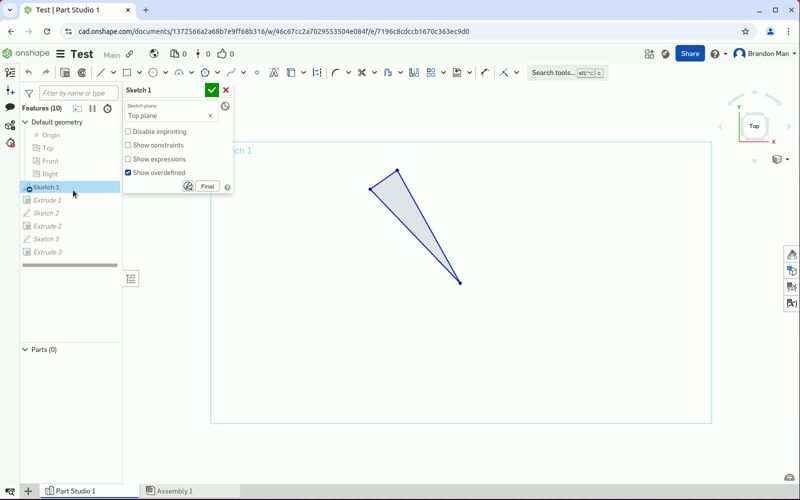
mouse_move(229, 92)
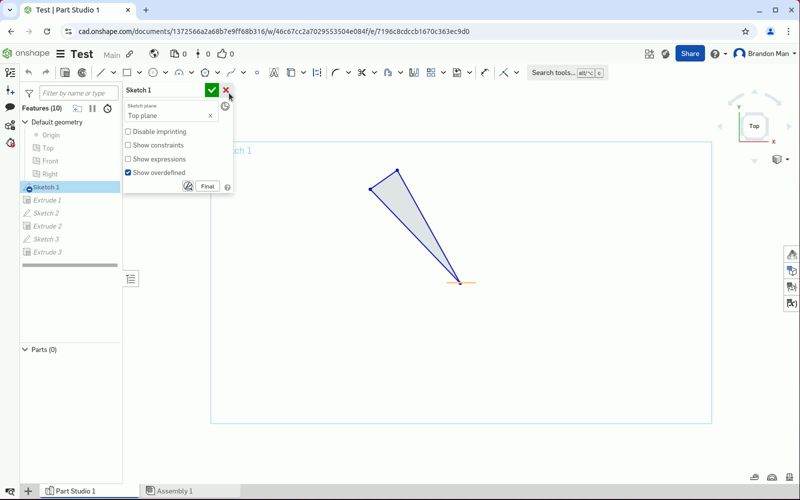
click(229, 92)
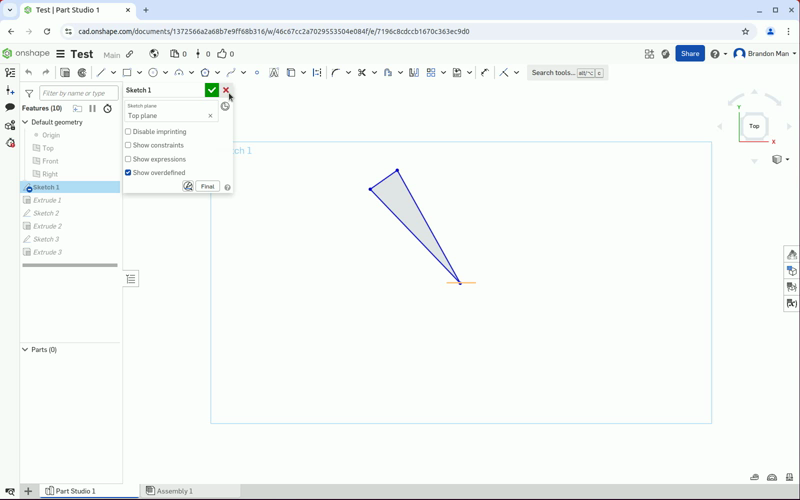
key(shift+s)
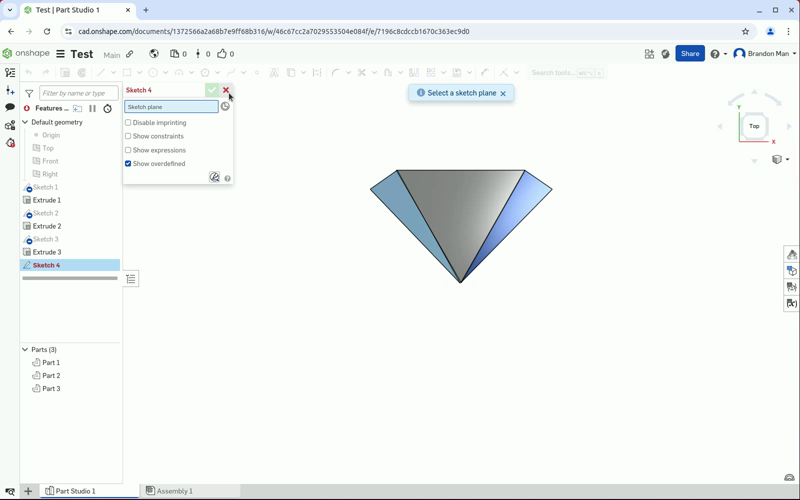
mouse_move(73, 150)
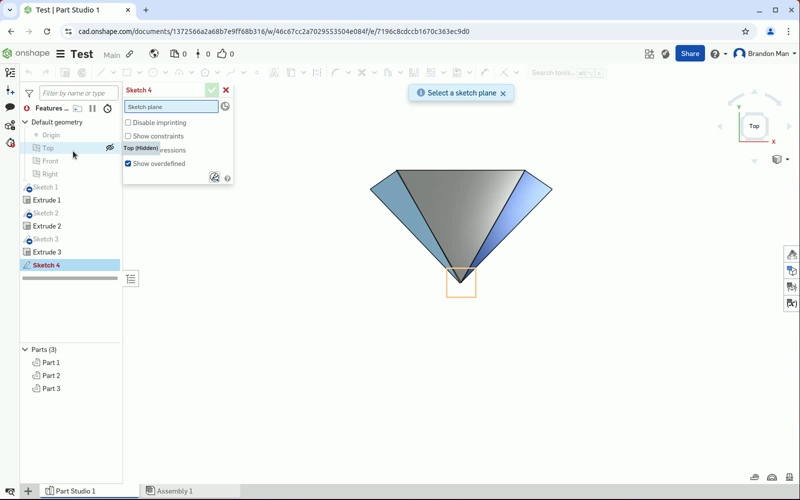
click(73, 150)
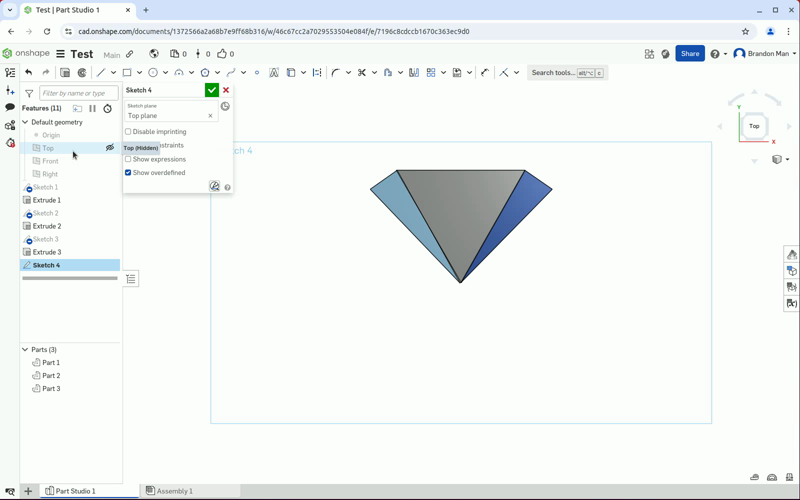
mouse_move(73, 352)
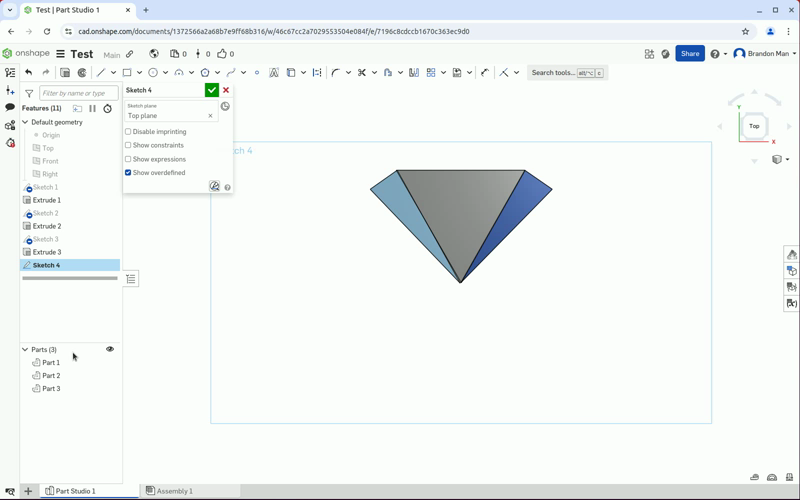
key(y)
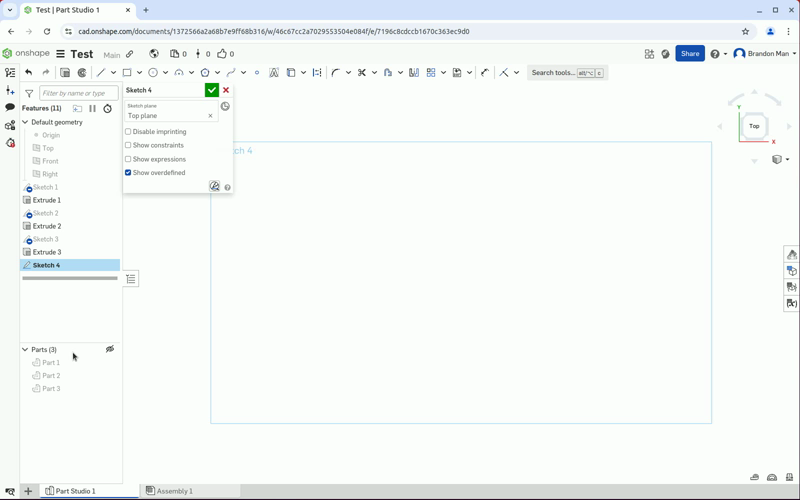
key(l)
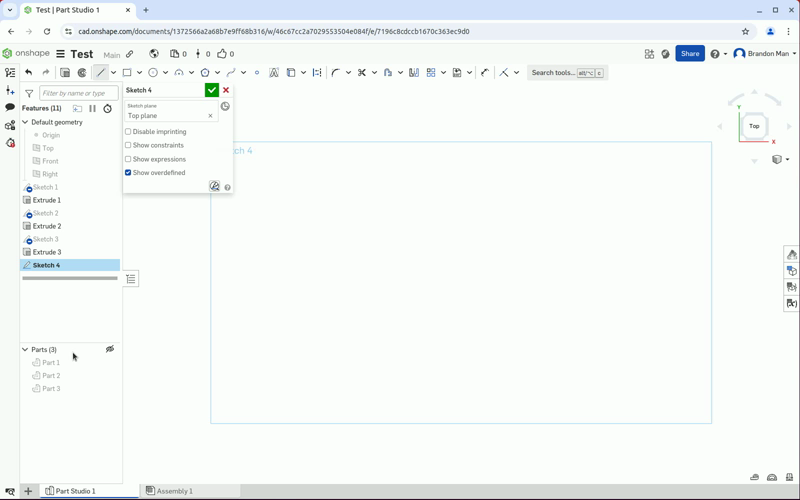
key_down(shift)
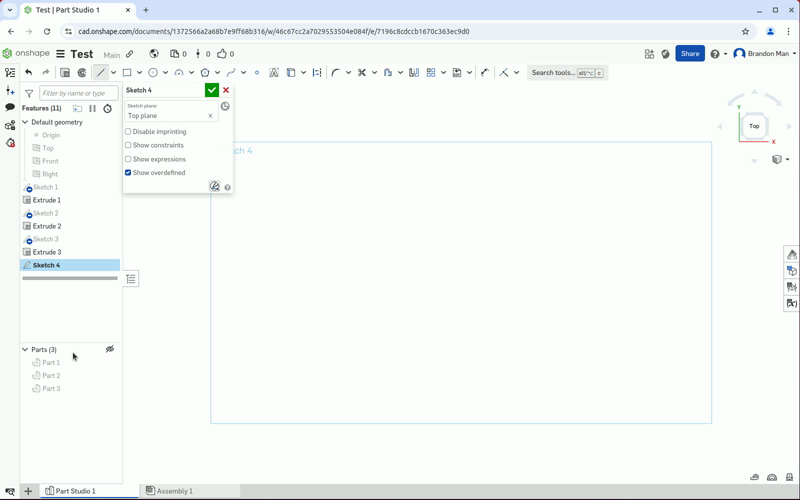
mouse_move(460, 282)
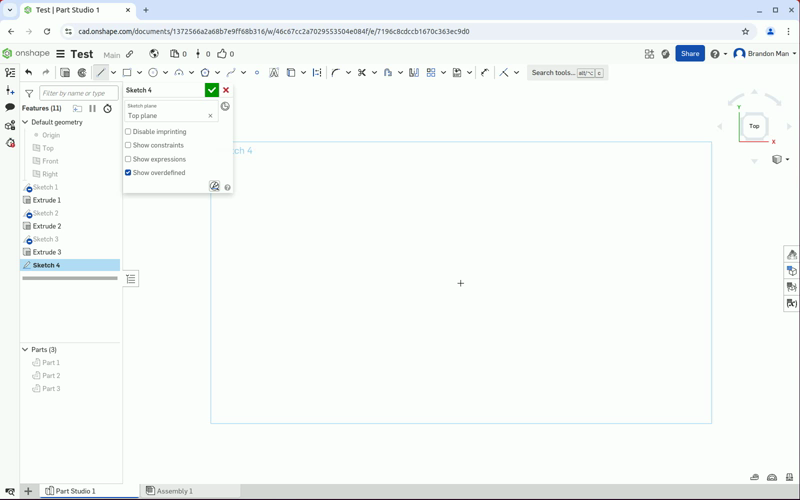
click(460, 282)
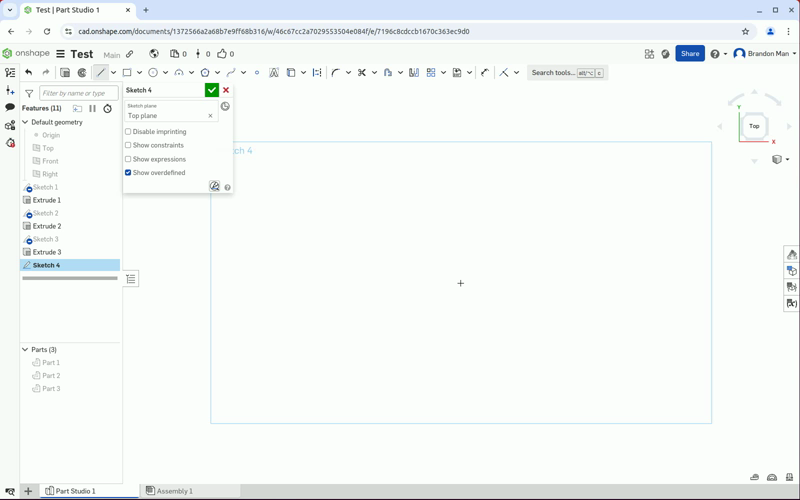
key_up(shift)
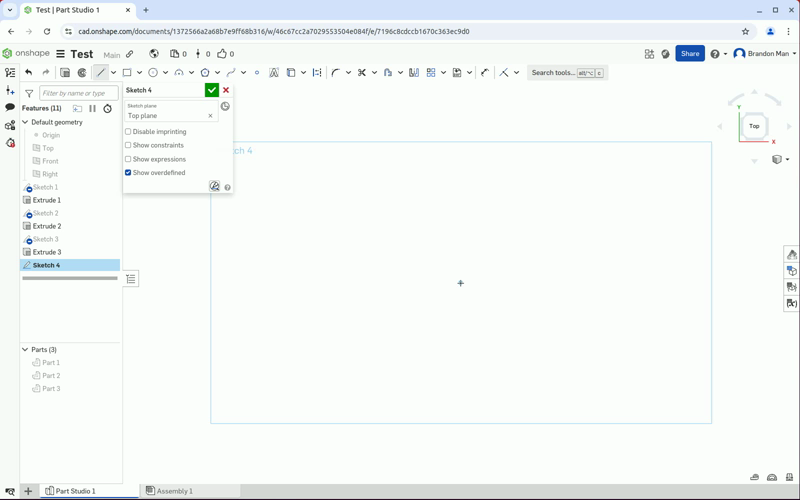
key_down(shift)
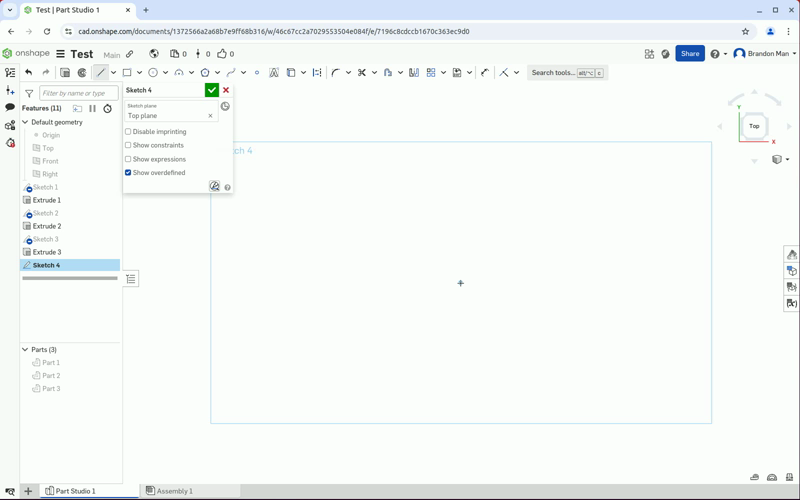
mouse_move(573, 249)
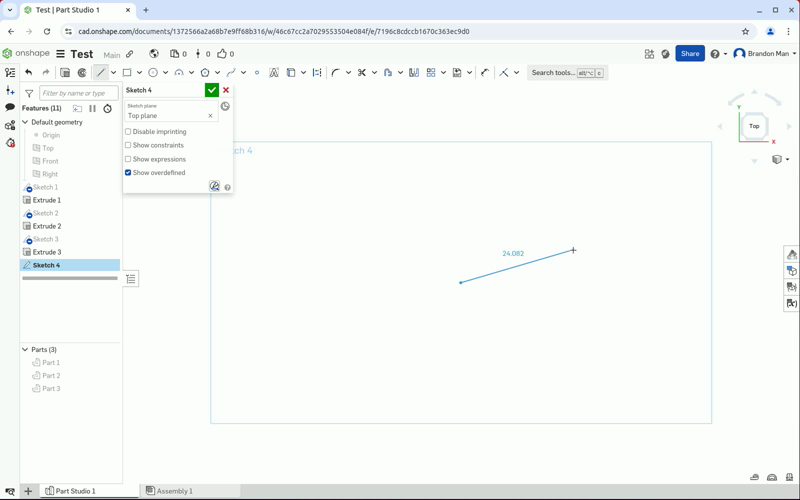
click(573, 249)
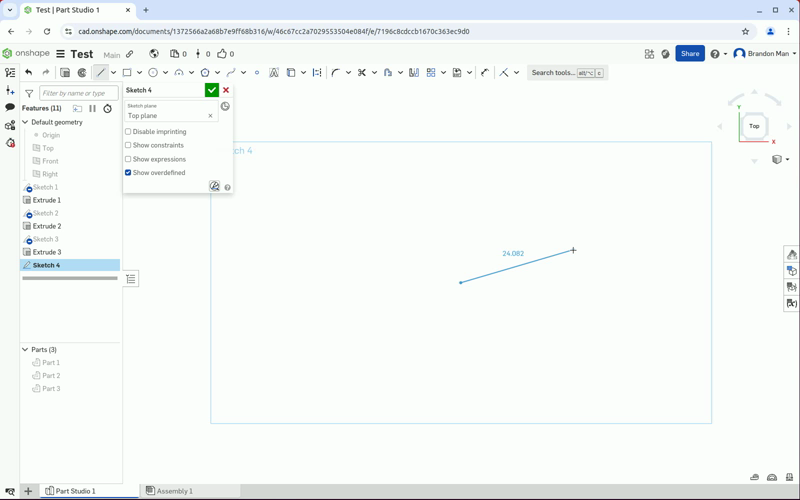
key_up(shift)
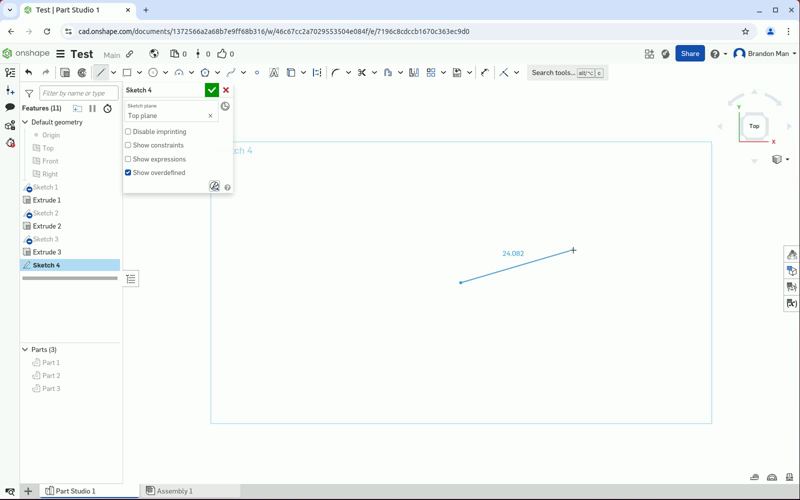
key_down(shift)
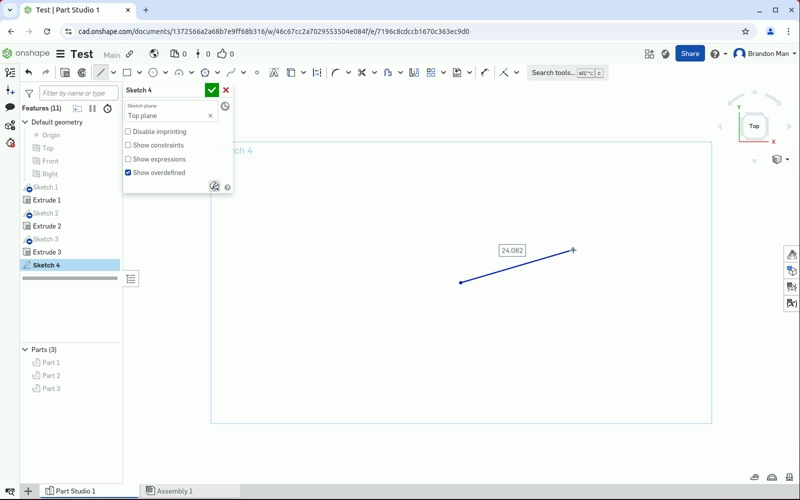
mouse_move(552, 189)
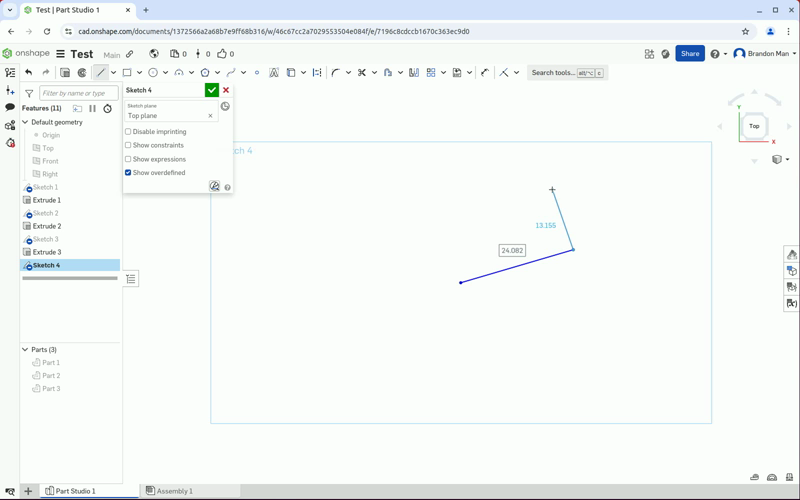
click(552, 189)
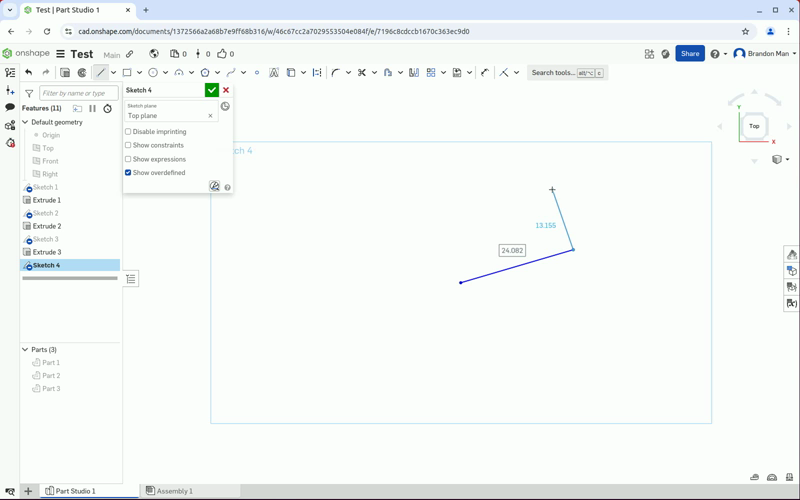
key_up(shift)
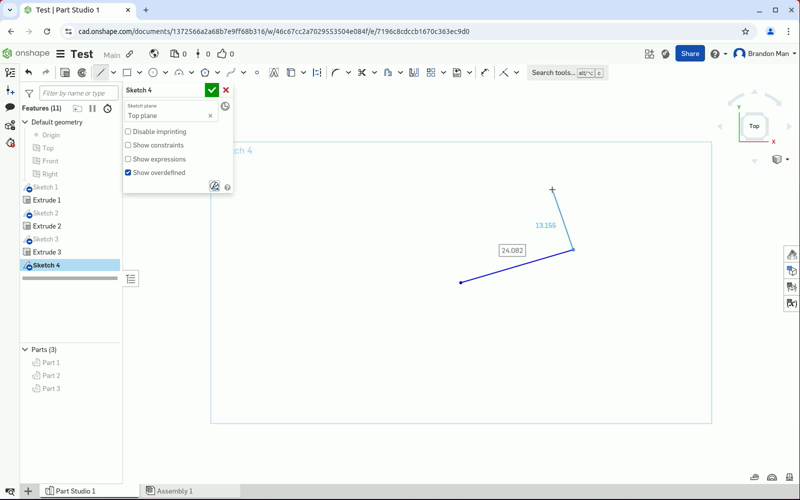
key_down(shift)
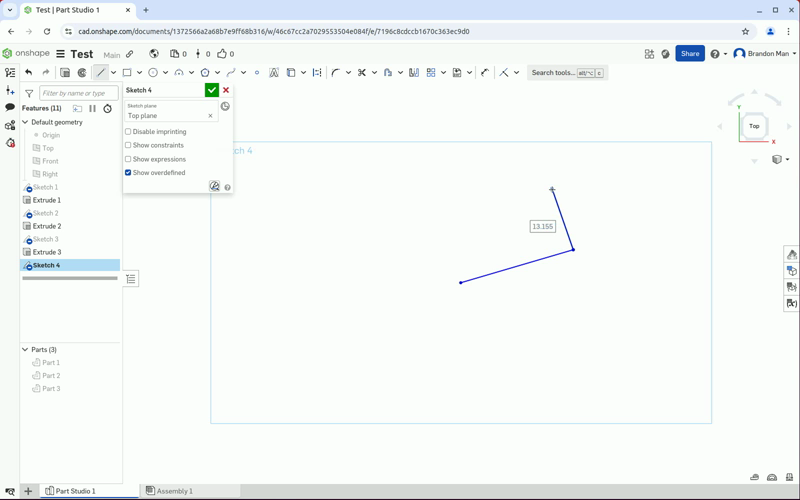
mouse_move(460, 282)
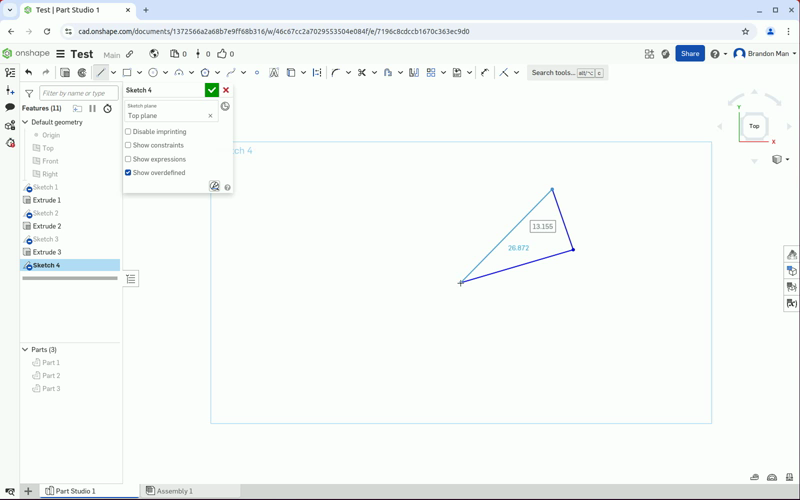
key_up(shift)
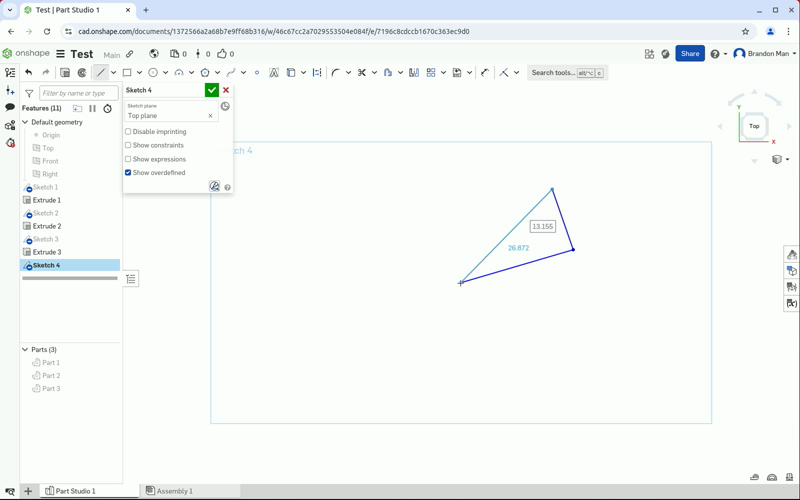
click(460, 282)
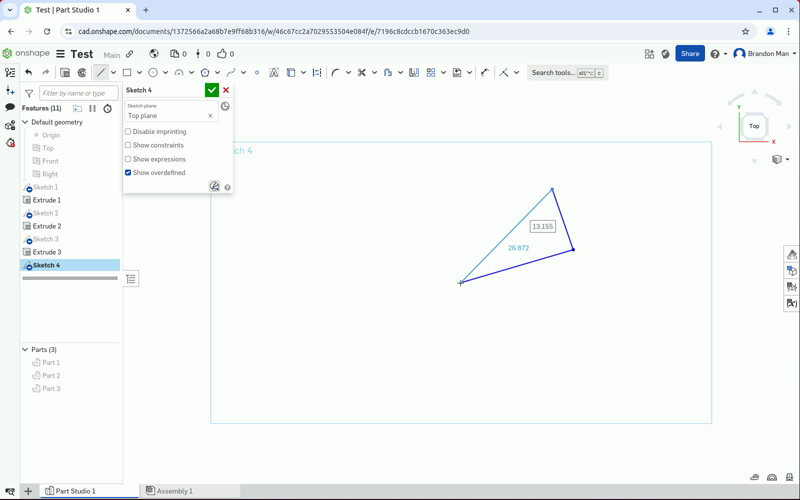
key(esc)
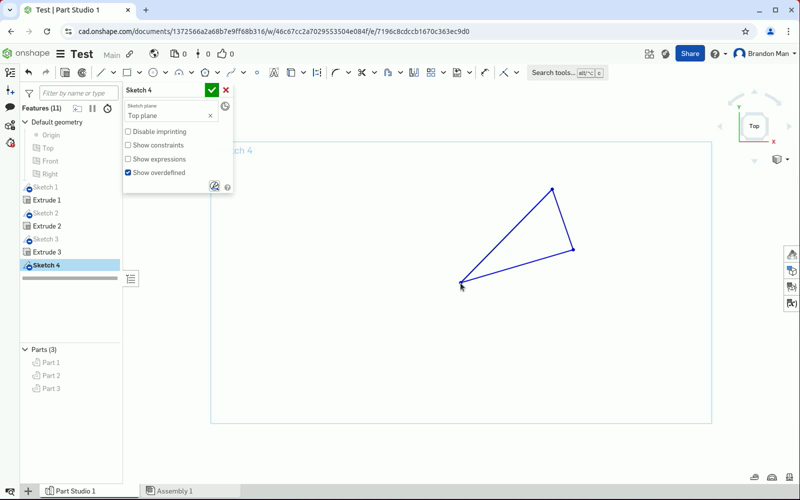
mouse_move(517, 250)
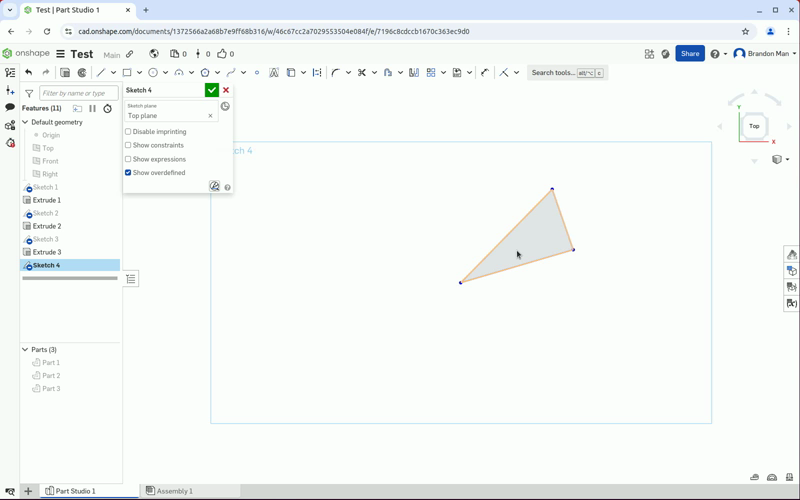
click(517, 250)
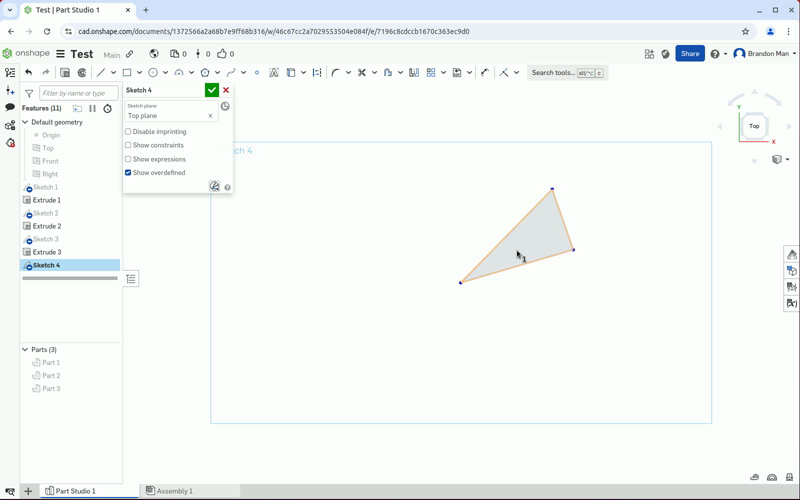
mouse_move(73, 352)
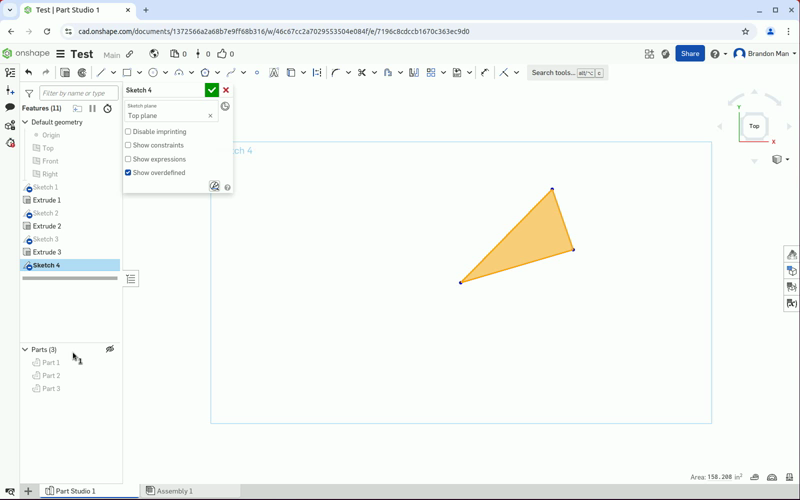
key(shift+y)
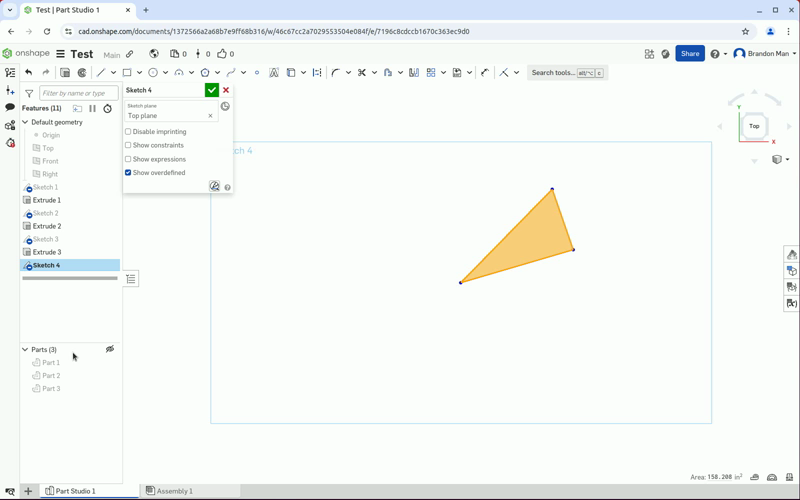
key(shift+e)
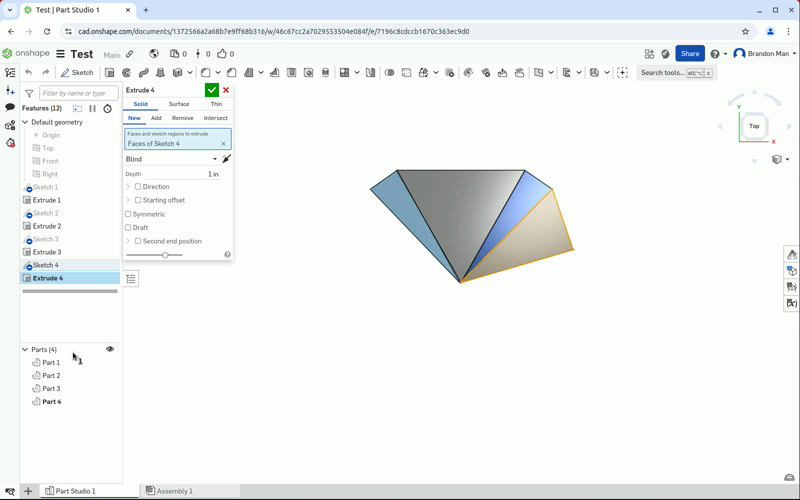
mouse_move(143, 106)
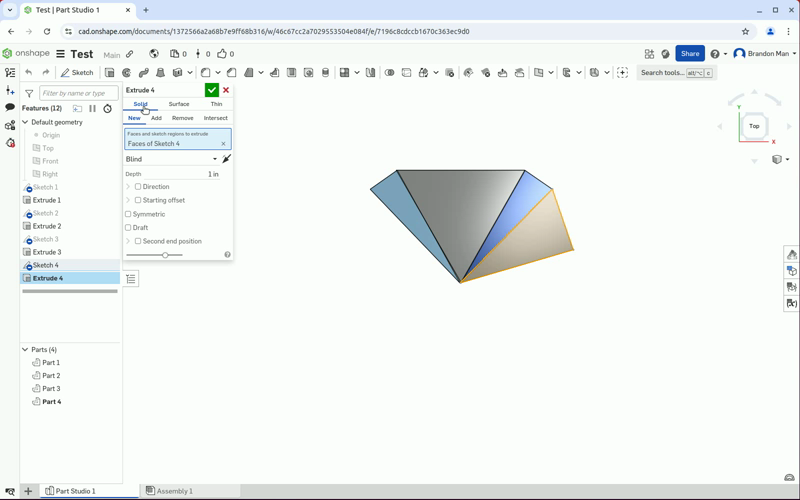
click(143, 106)
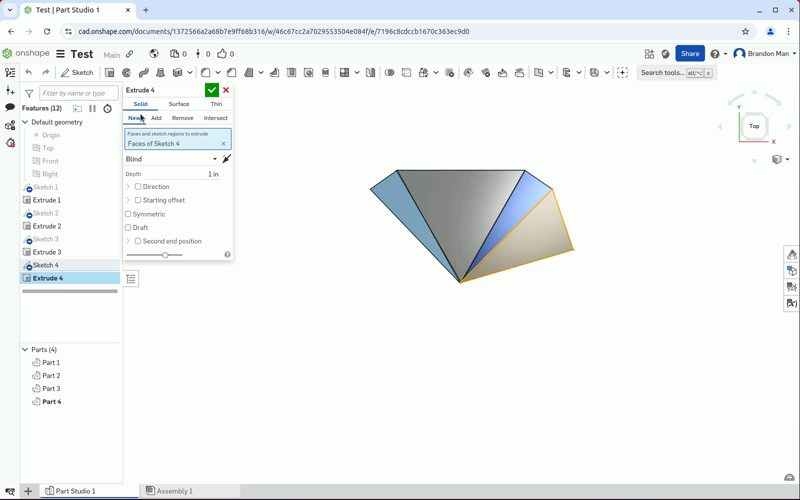
mouse_move(137, 120)
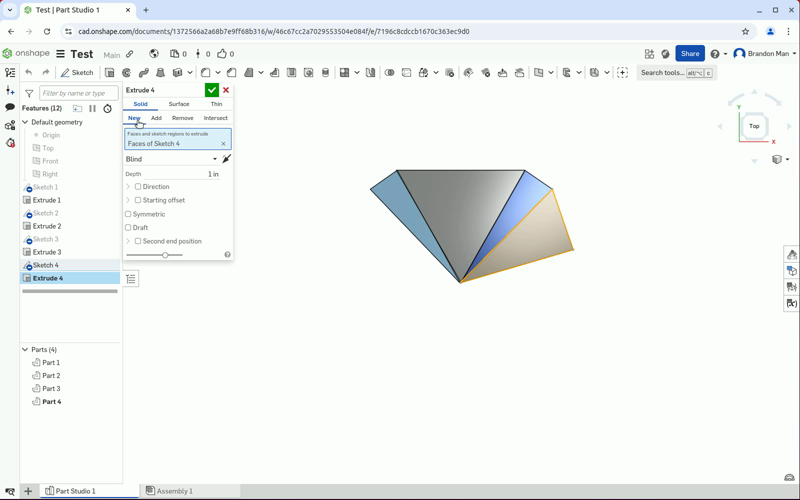
click(137, 120)
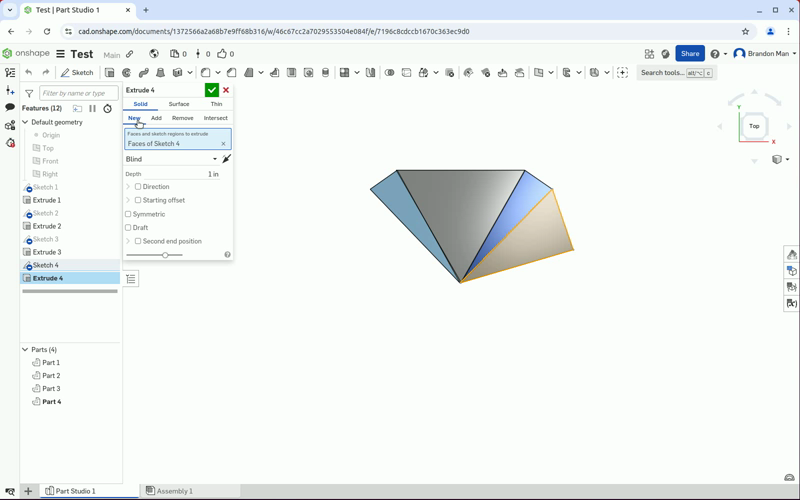
key(tab, 4)
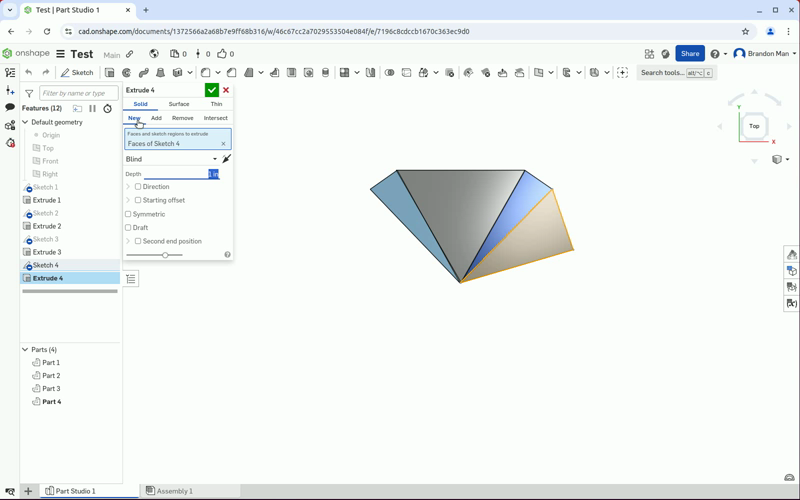
text(1.685)
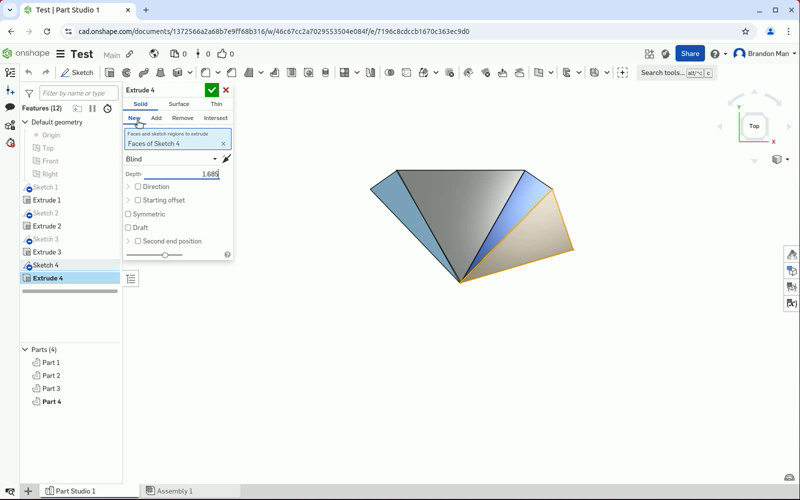
key(tab, 3)
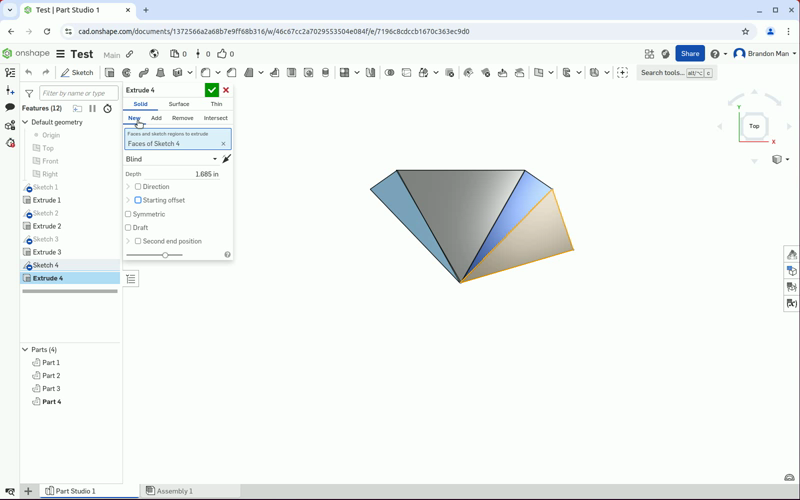
key(tab, 2)
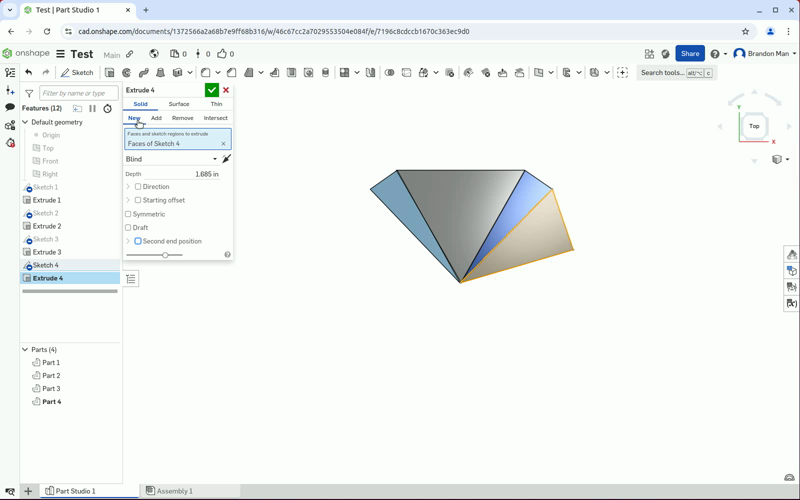
key(space)
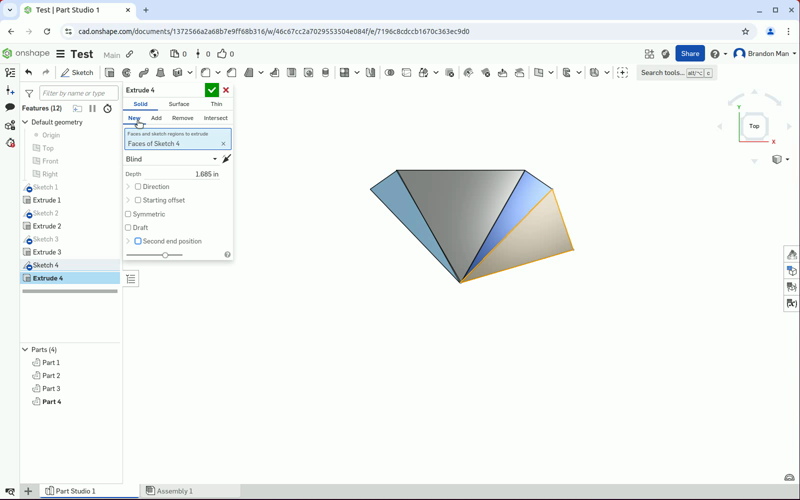
key(tab, 3)
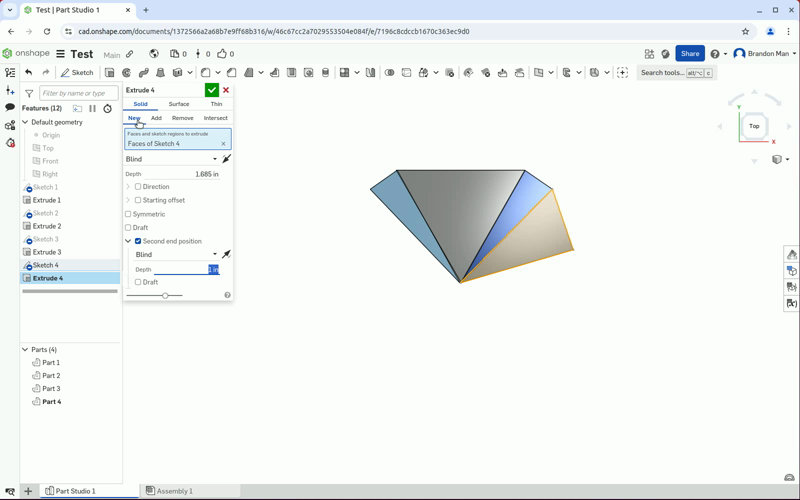
text(16.609)
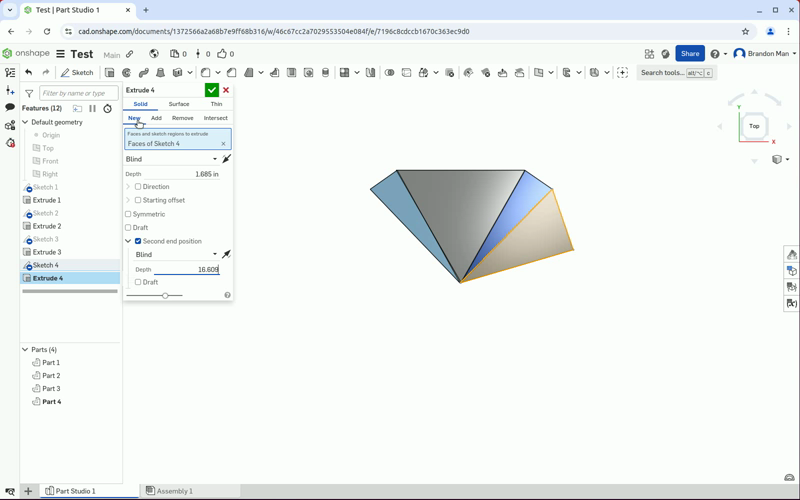
key(enter)
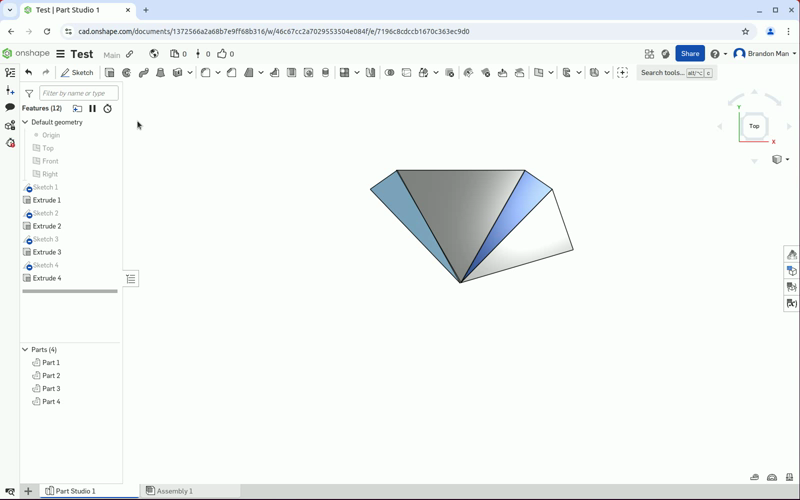
key(shift+h)
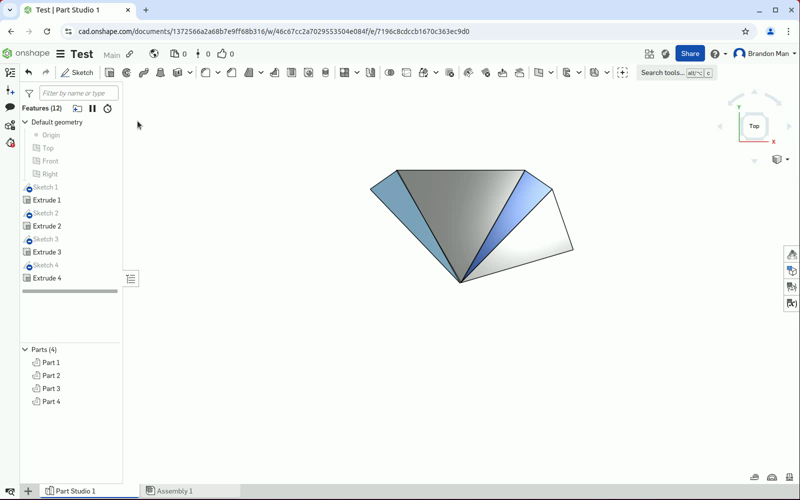
key(shift+h)
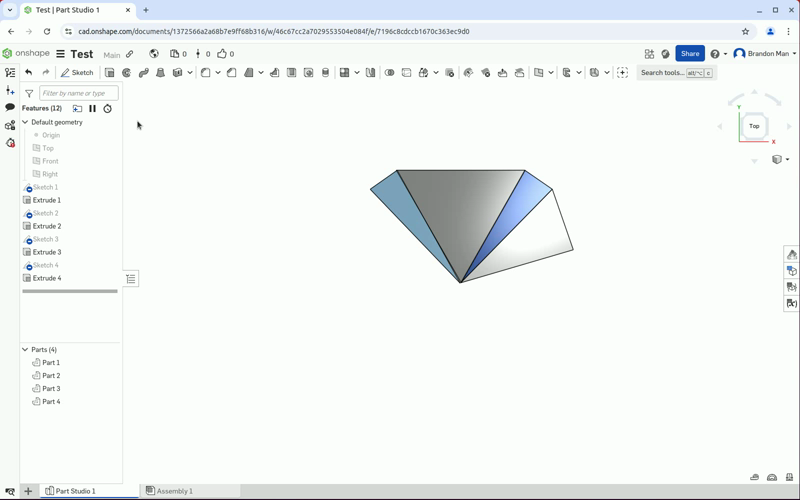
mouse_move(73, 189)
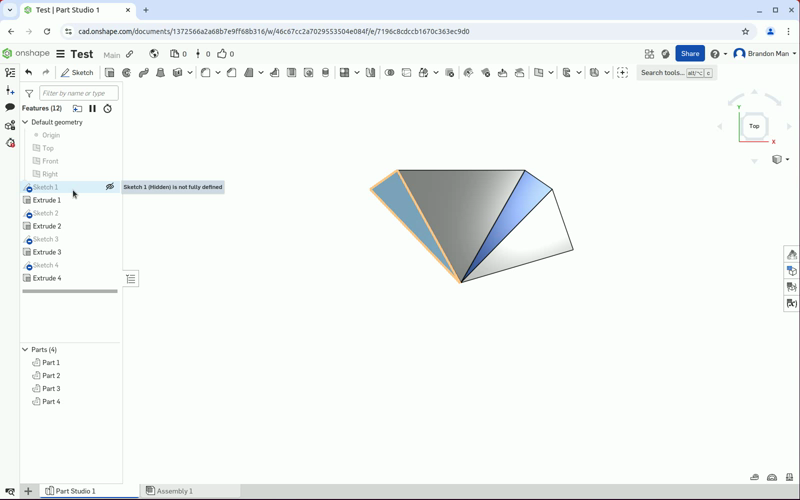
click(73, 189)
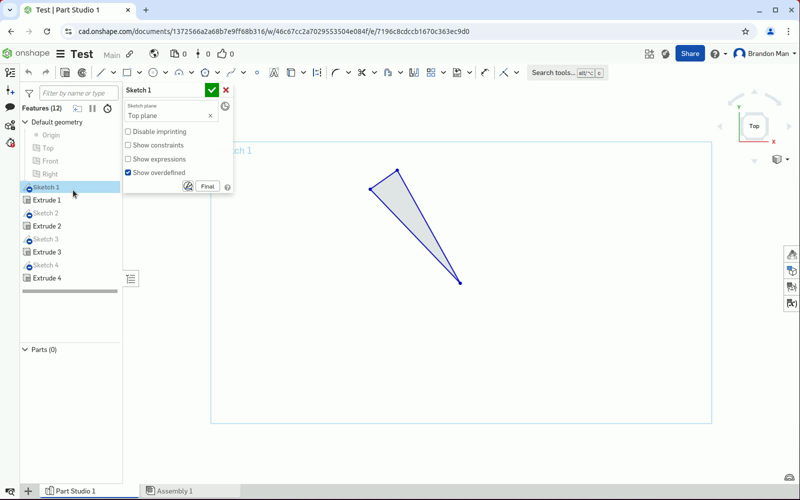
mouse_move(229, 92)
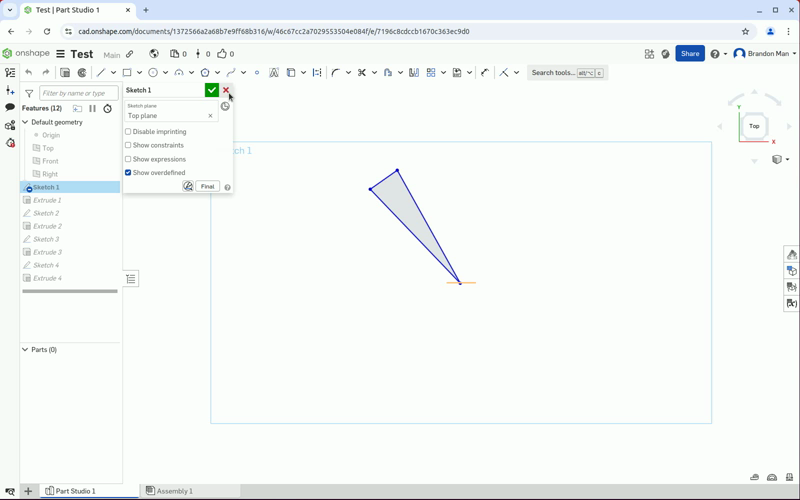
click(229, 92)
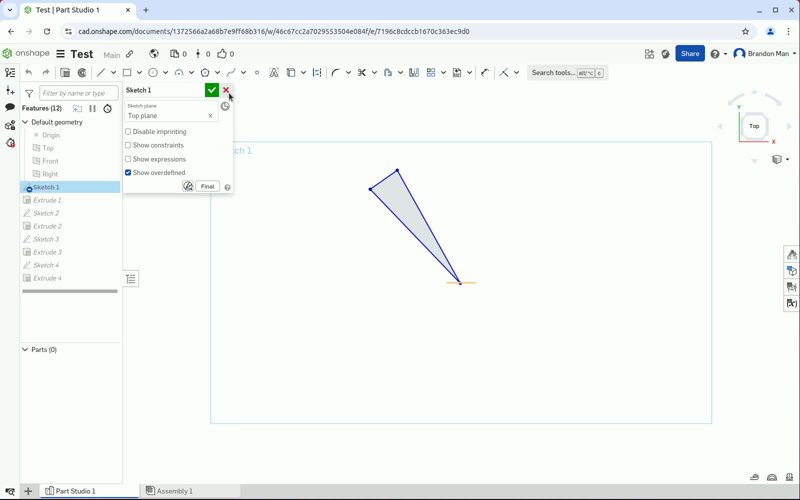
key(shift+s)
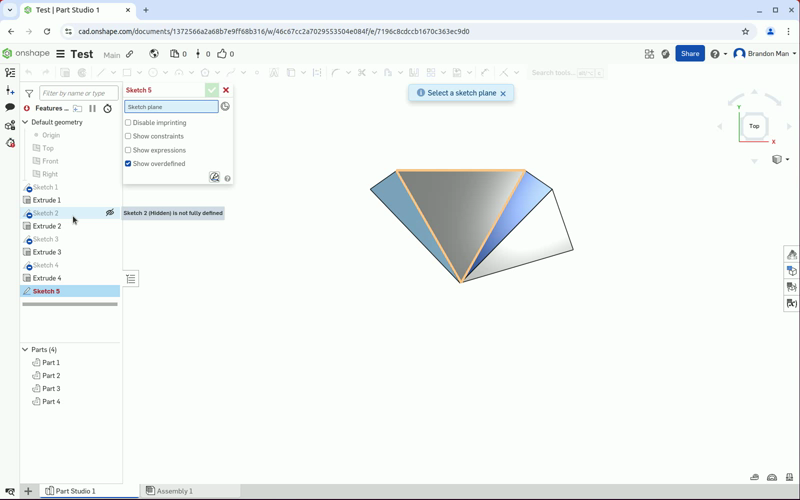
scroll(3)
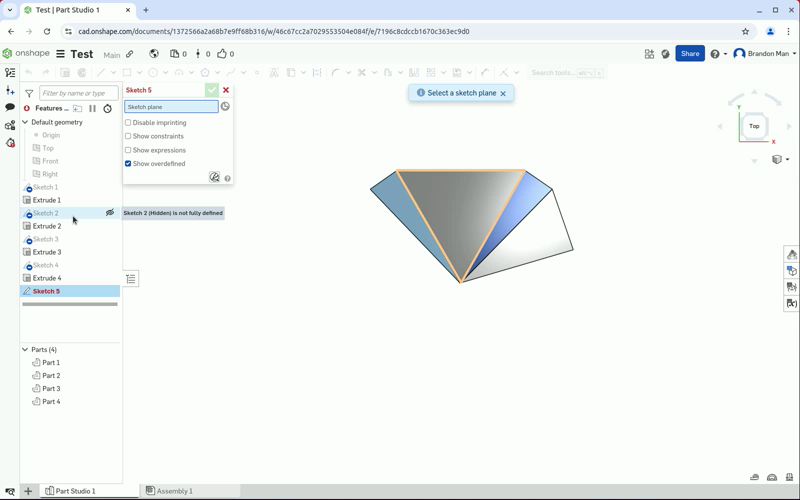
mouse_move(73, 150)
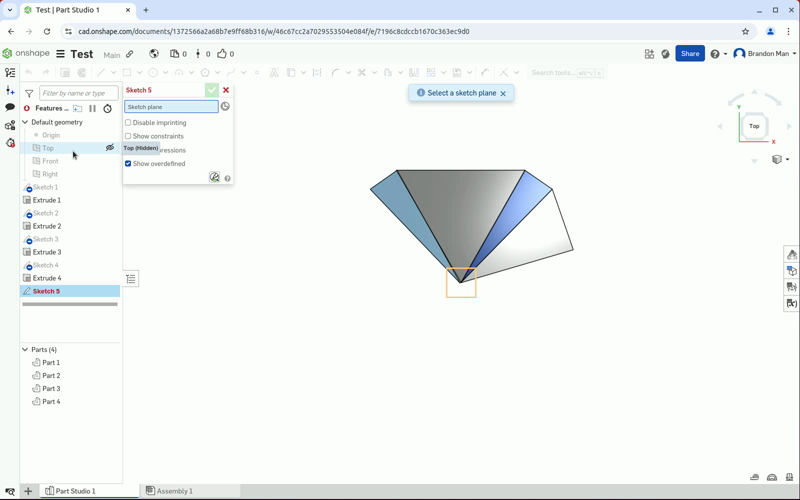
click(73, 150)
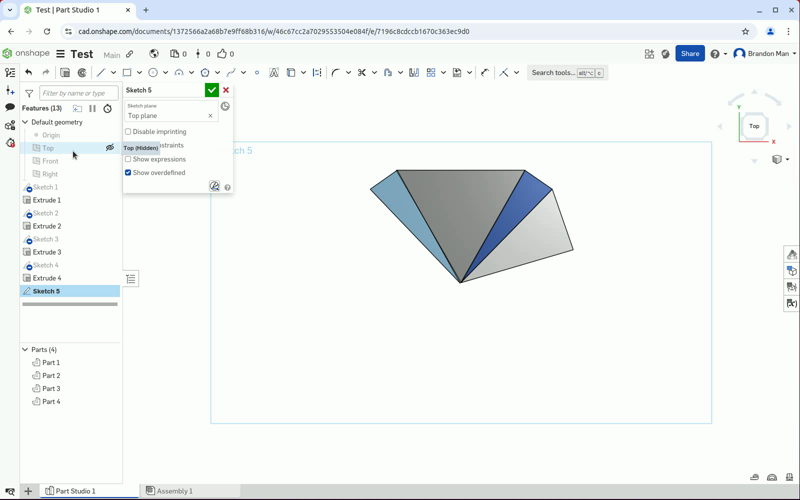
mouse_move(73, 352)
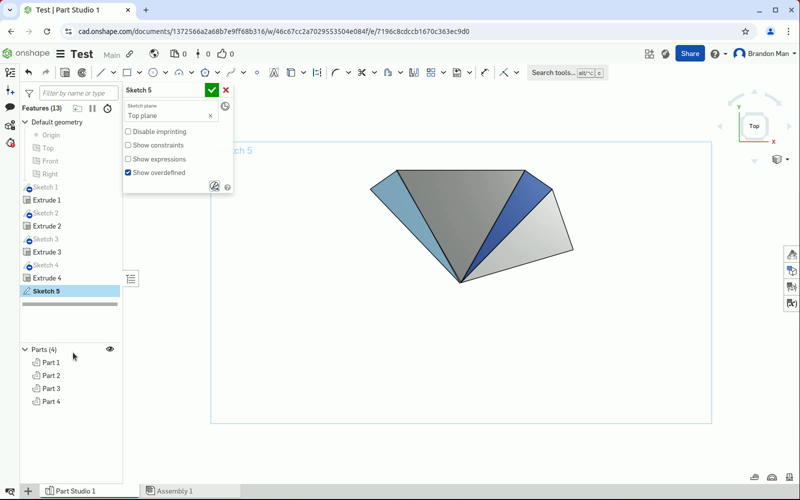
key(y)
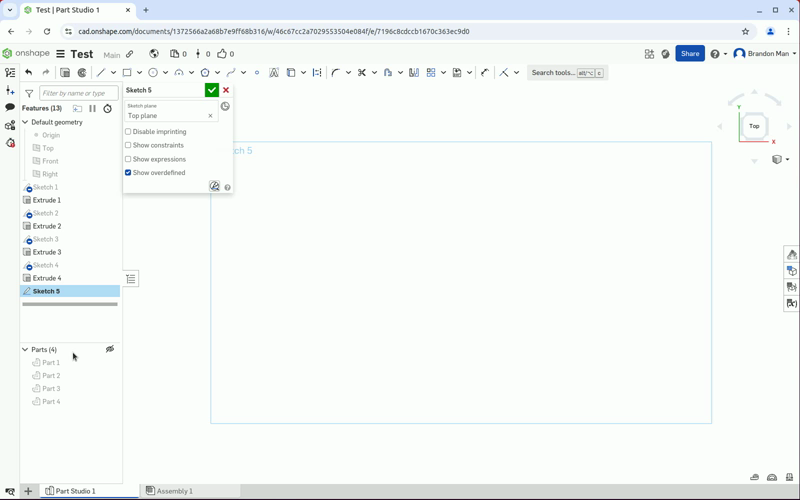
key(l)
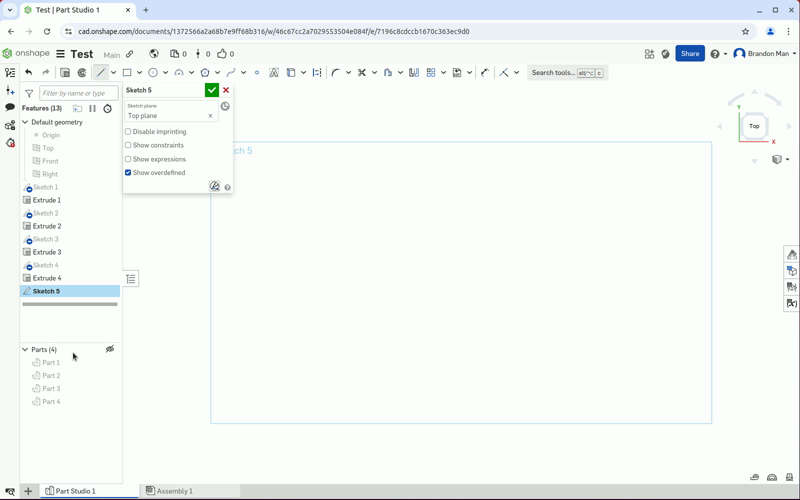
key_down(shift)
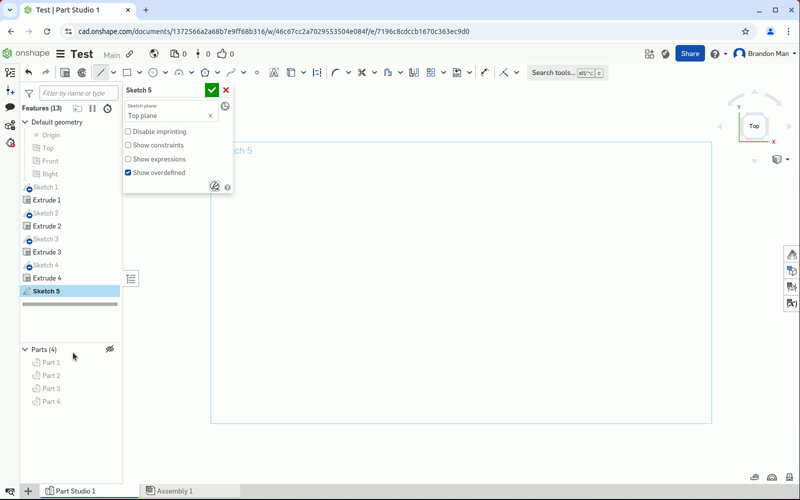
mouse_move(460, 282)
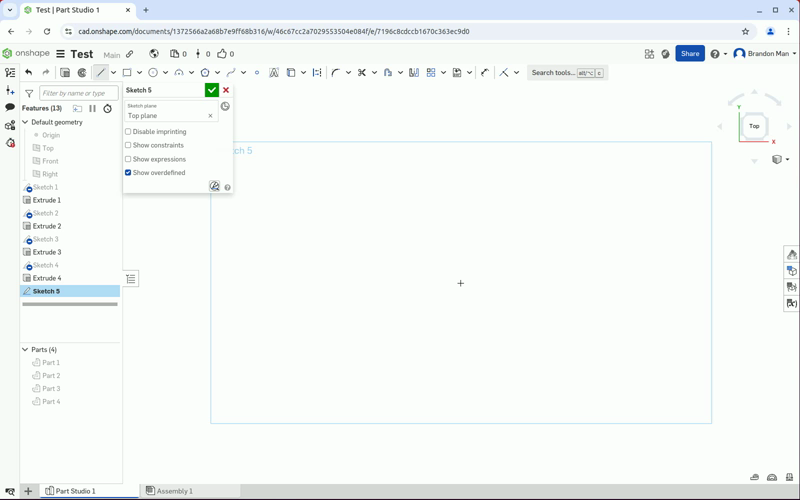
click(460, 282)
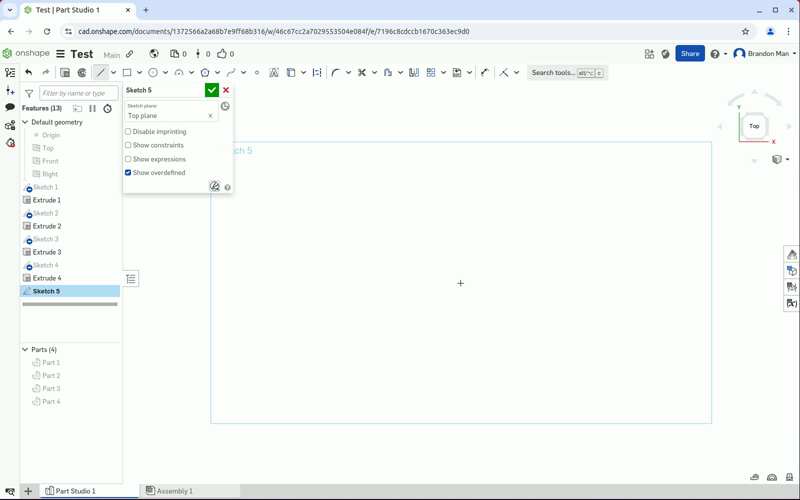
key_up(shift)
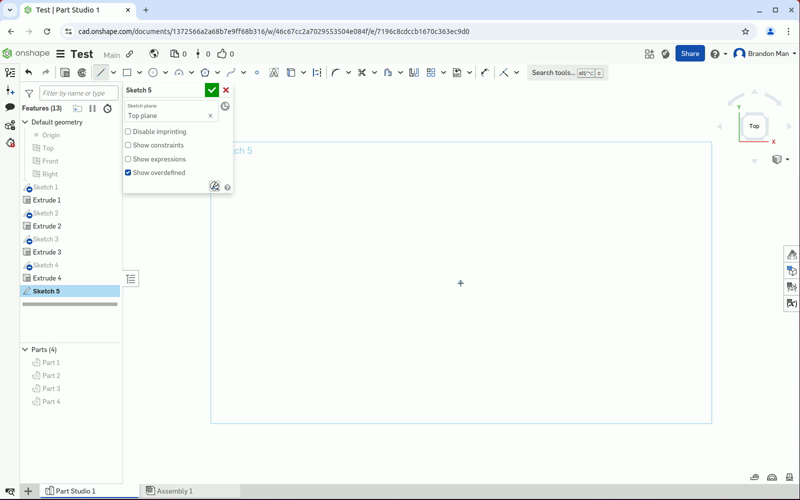
key_down(shift)
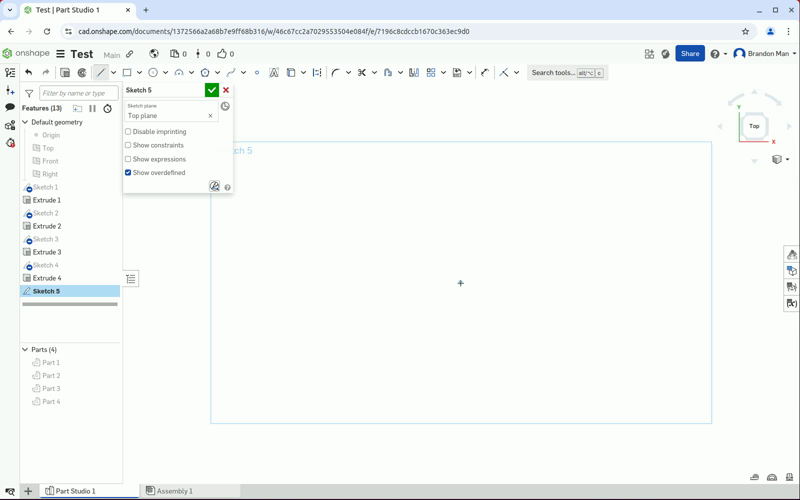
mouse_move(573, 313)
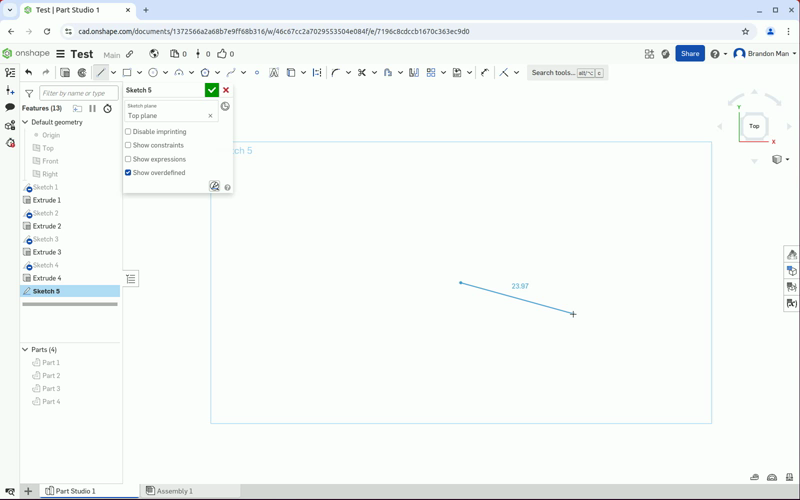
click(573, 313)
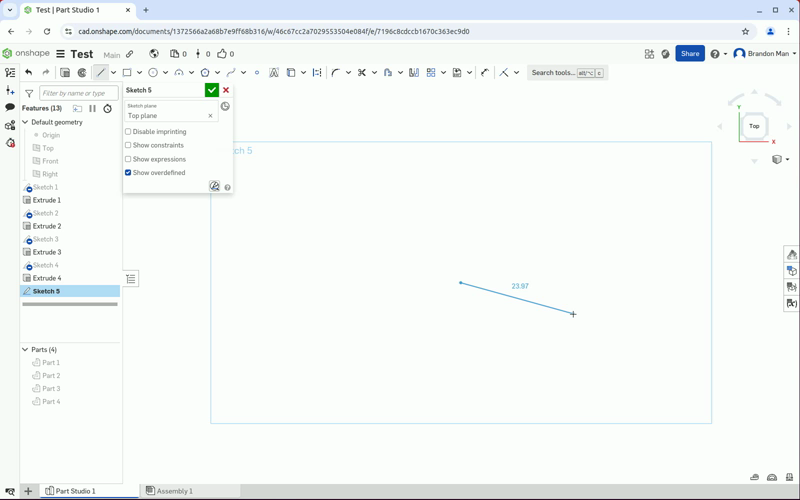
key_up(shift)
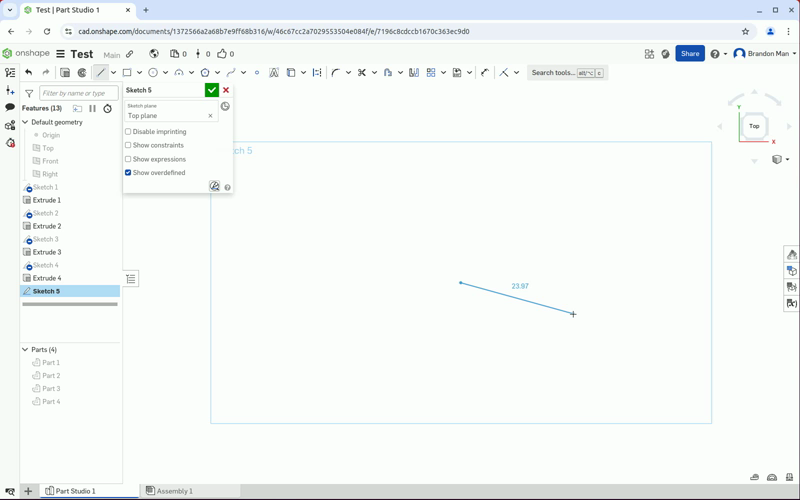
key_down(shift)
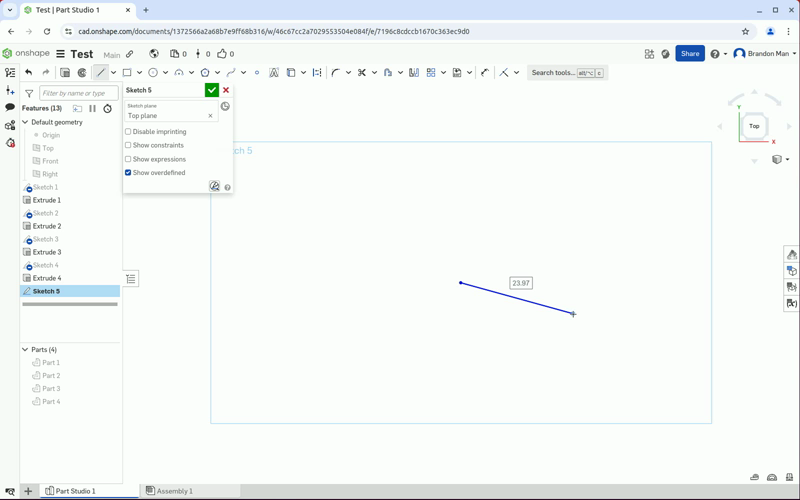
mouse_move(573, 249)
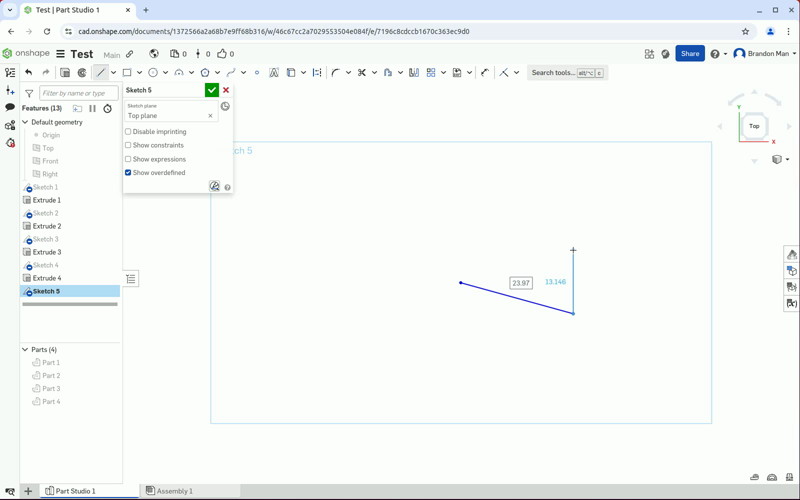
click(573, 249)
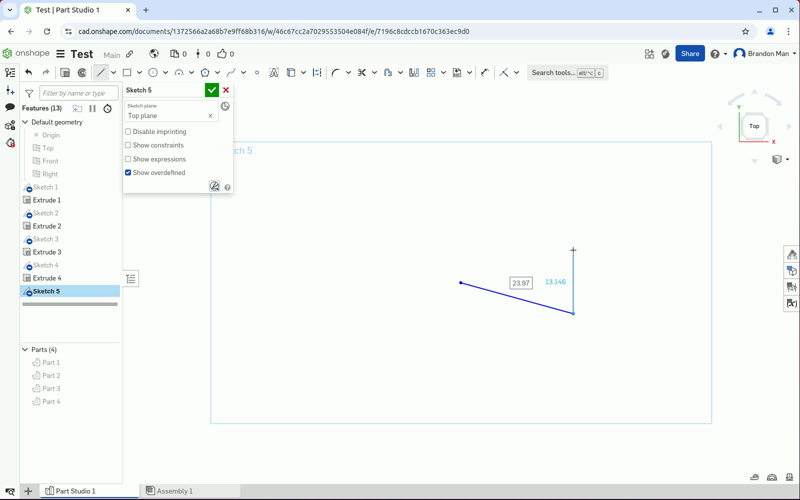
key_up(shift)
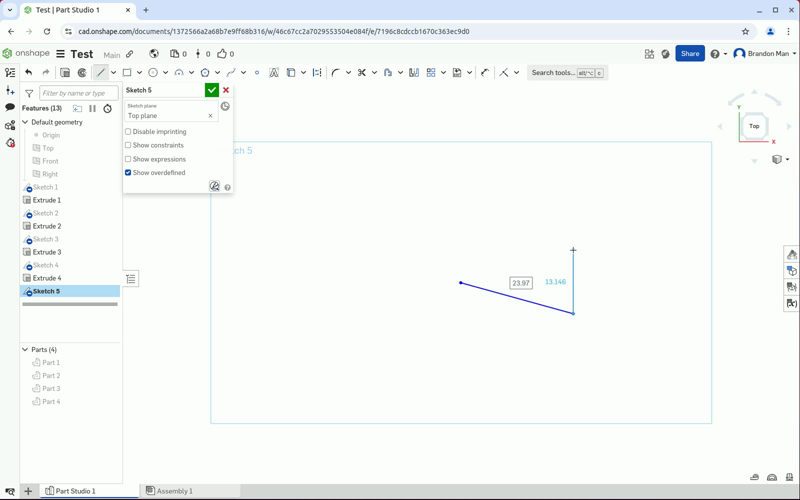
key_down(shift)
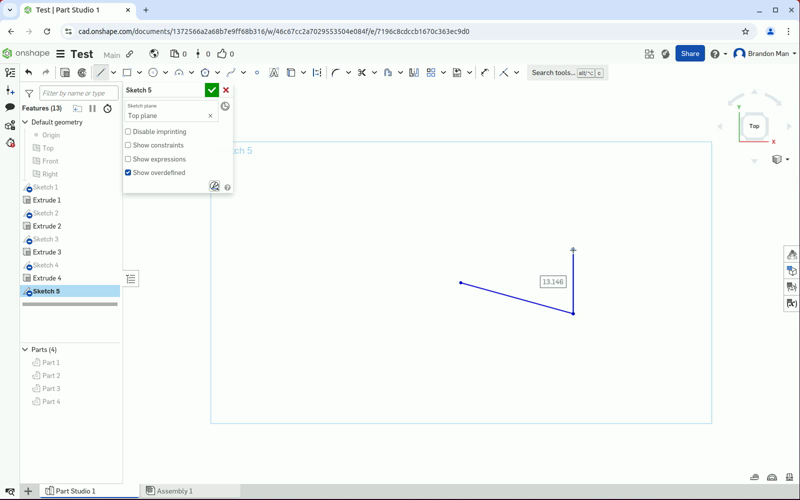
mouse_move(460, 282)
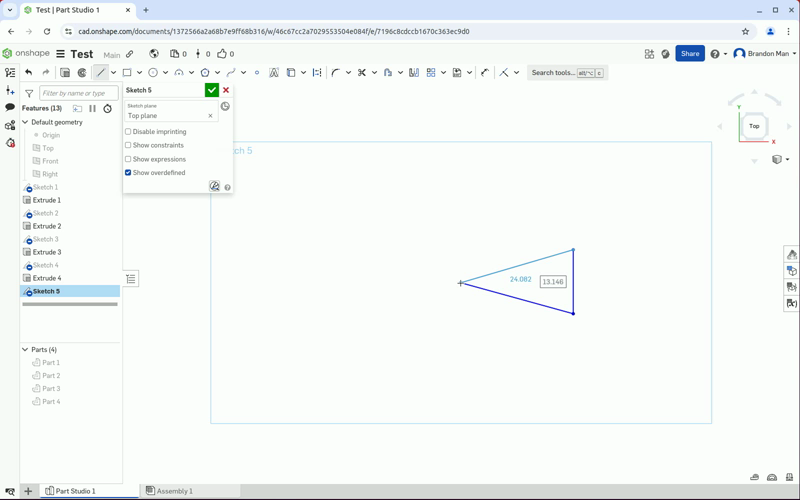
key_up(shift)
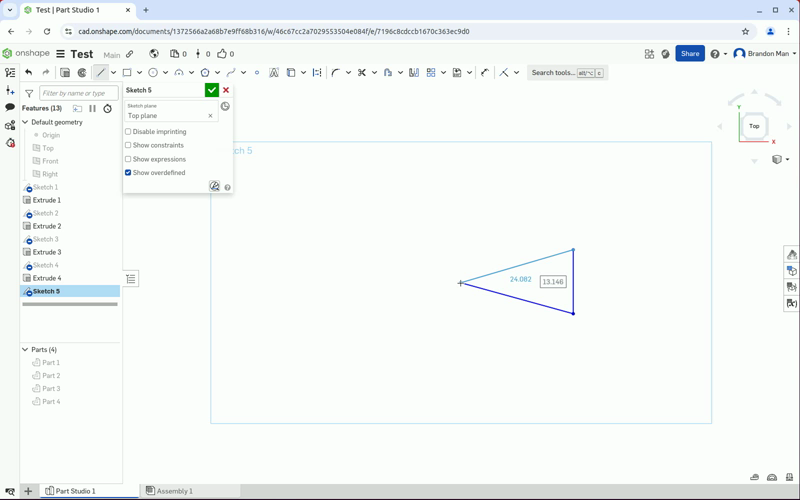
click(460, 282)
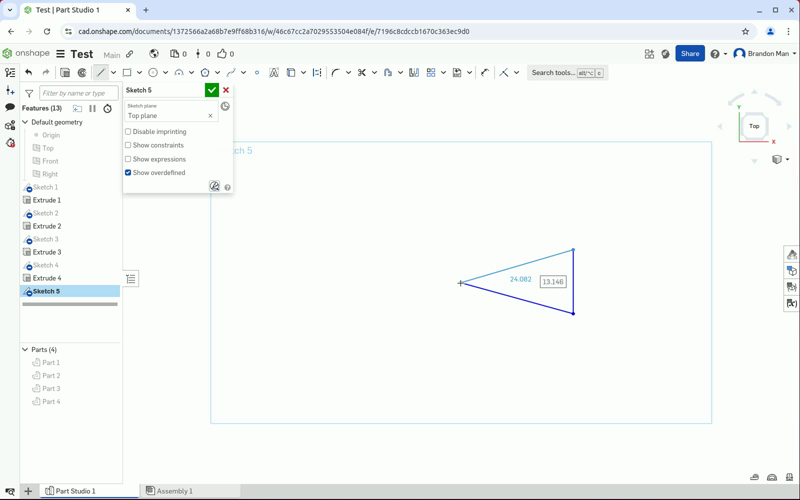
key(esc)
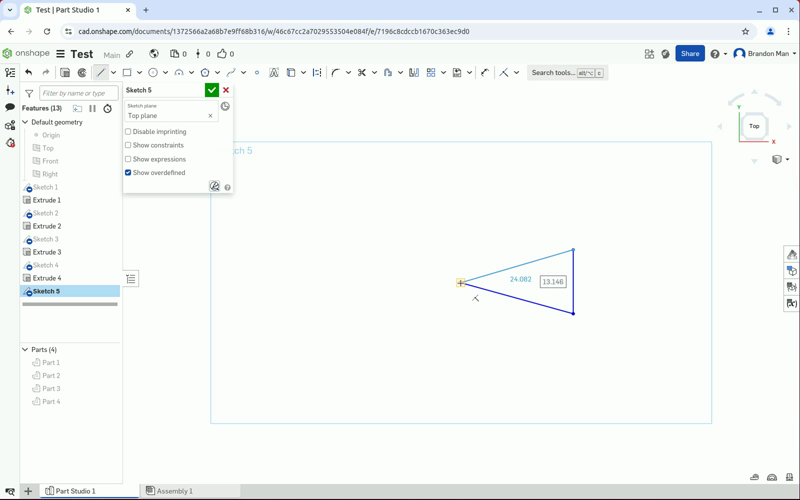
mouse_move(566, 293)
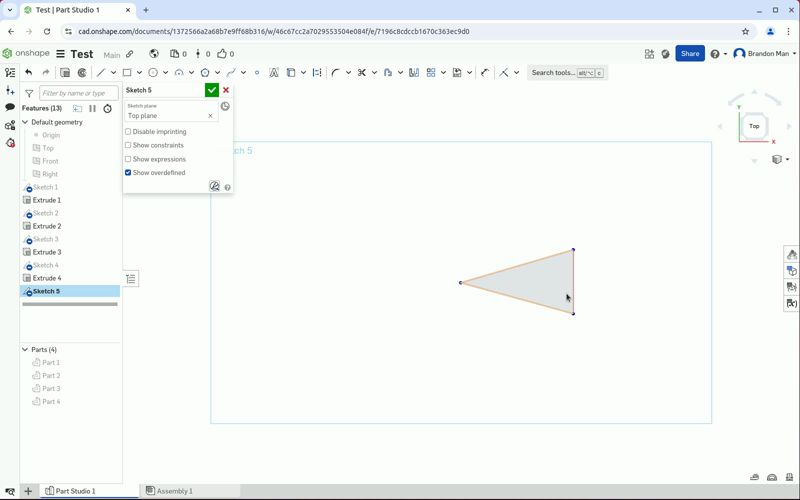
click(566, 293)
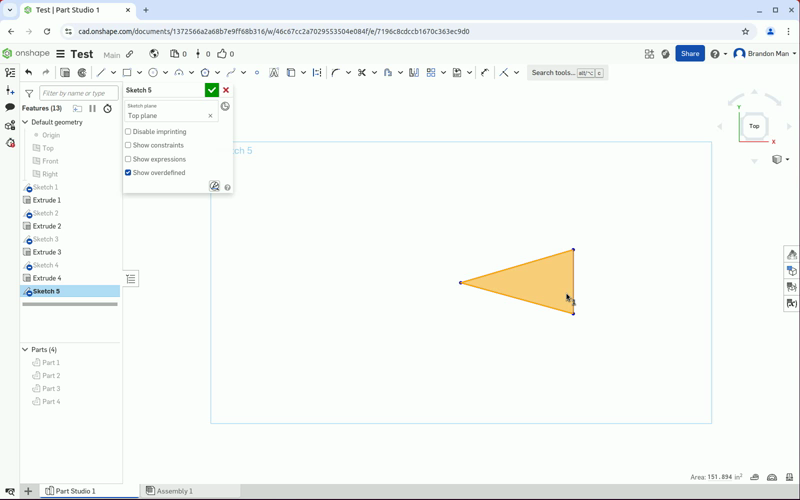
mouse_move(73, 352)
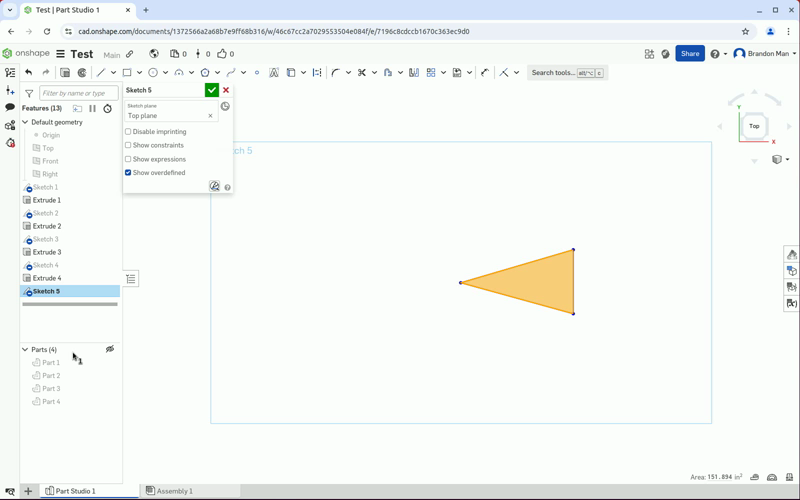
key(shift+y)
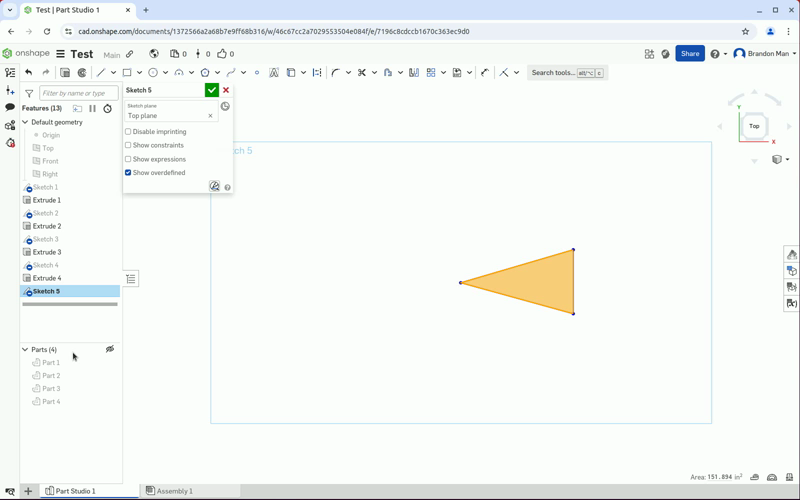
key(shift+e)
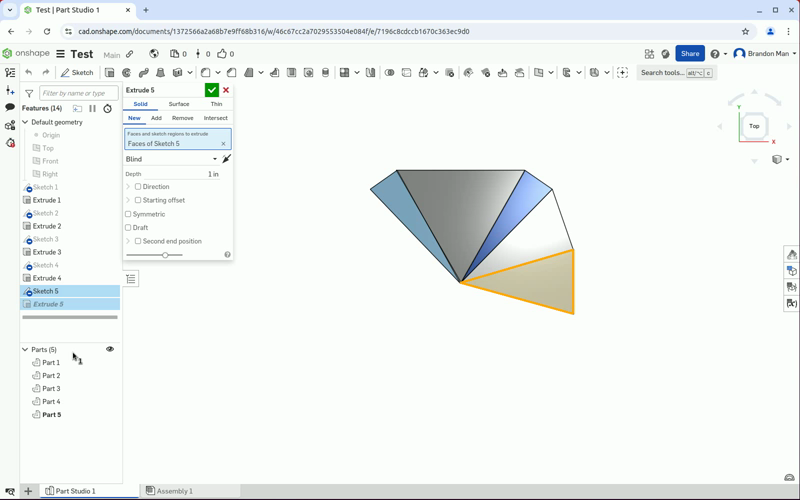
mouse_move(143, 106)
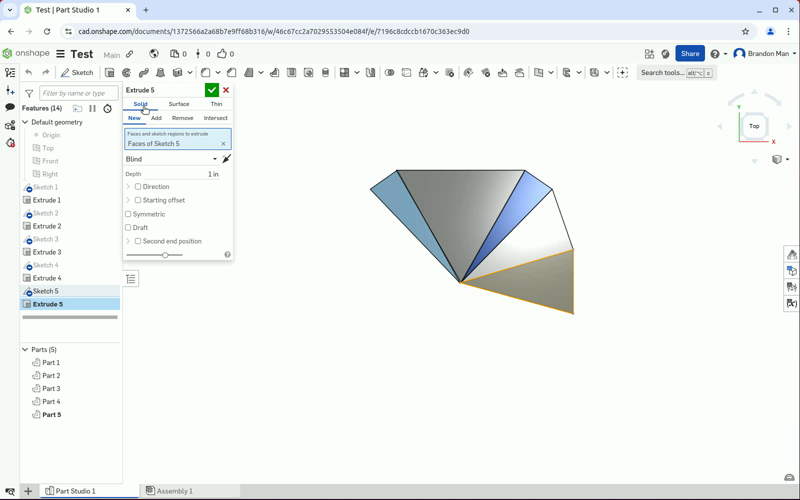
click(143, 106)
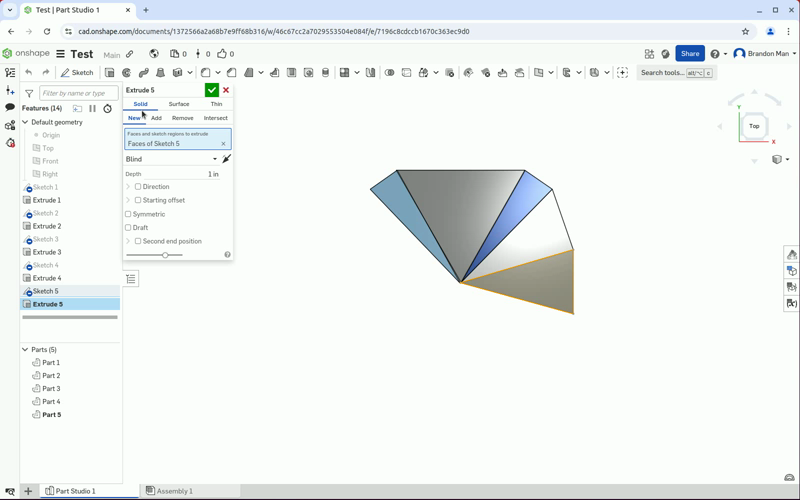
mouse_move(137, 120)
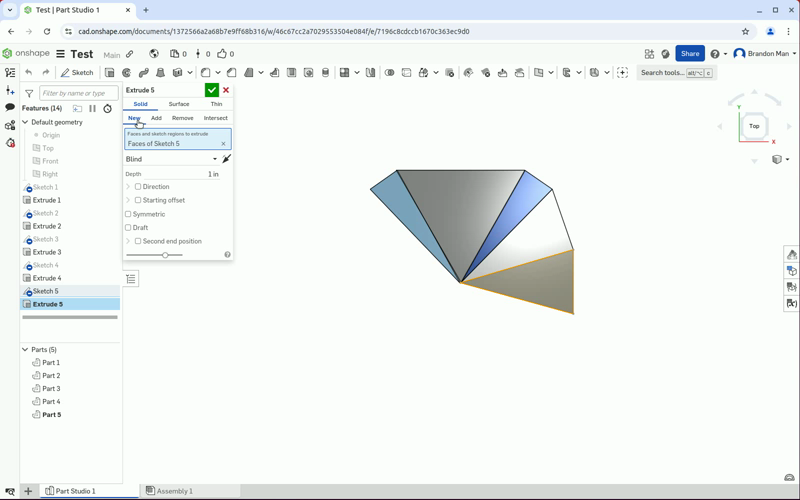
click(137, 120)
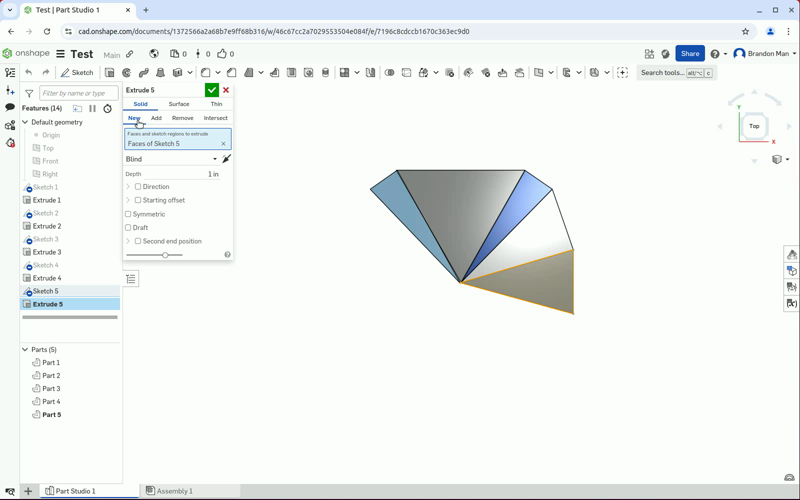
key(tab, 4)
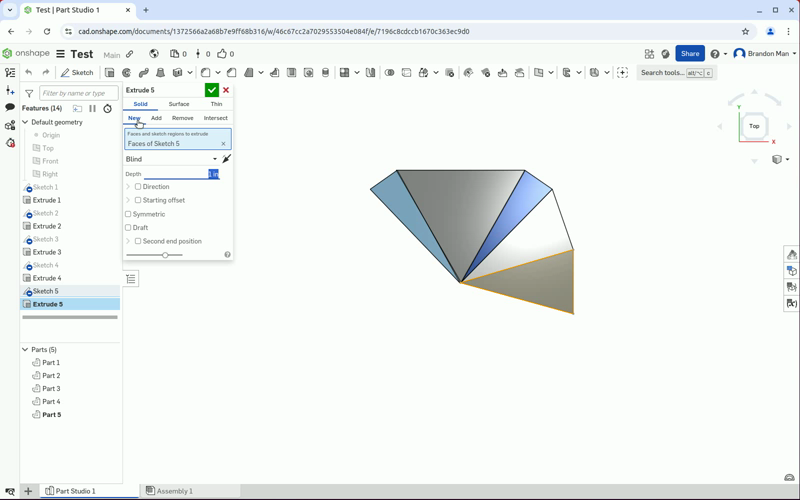
text(1.685)
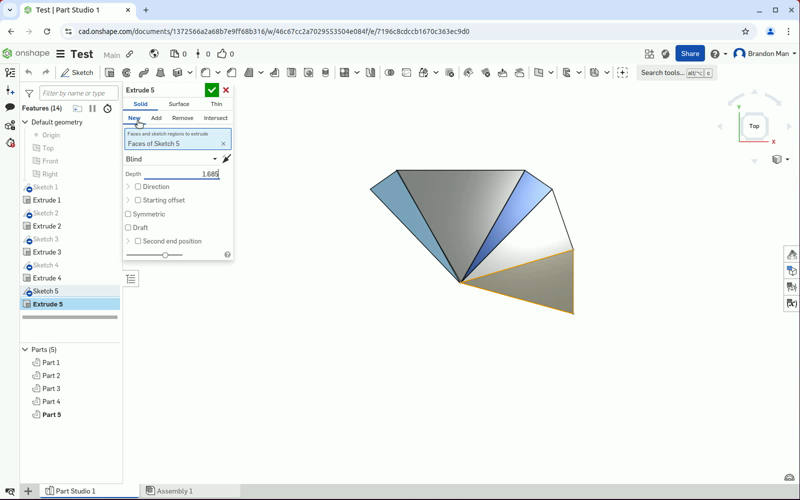
key(tab, 3)
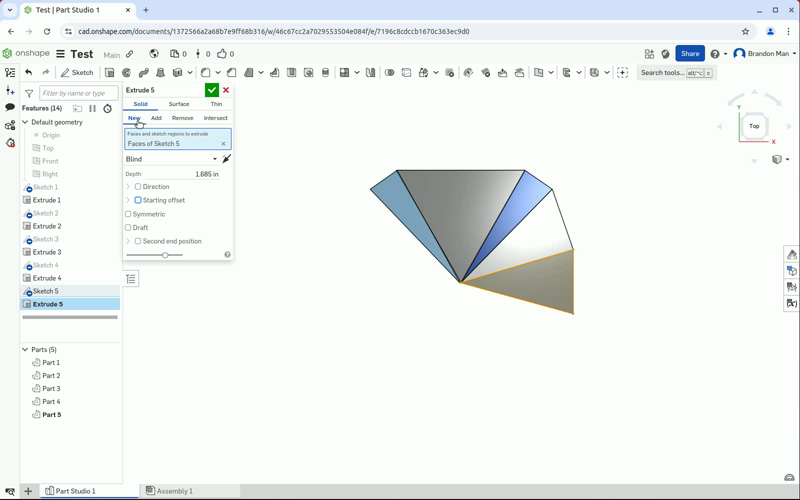
key(tab, 2)
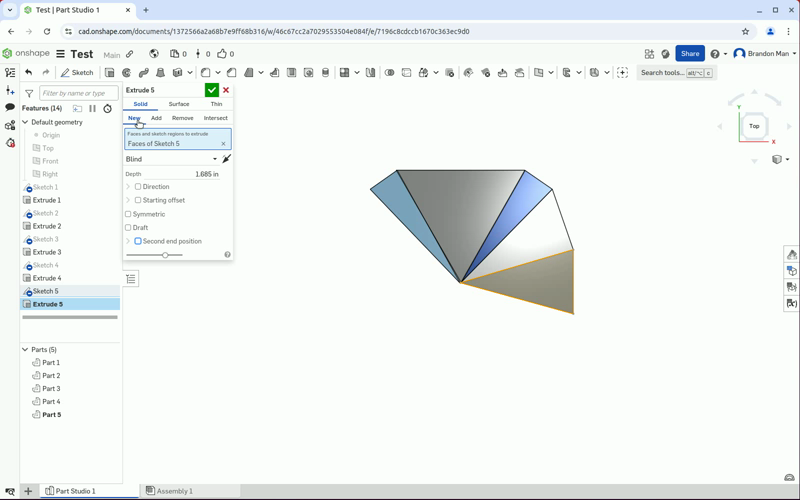
key(space)
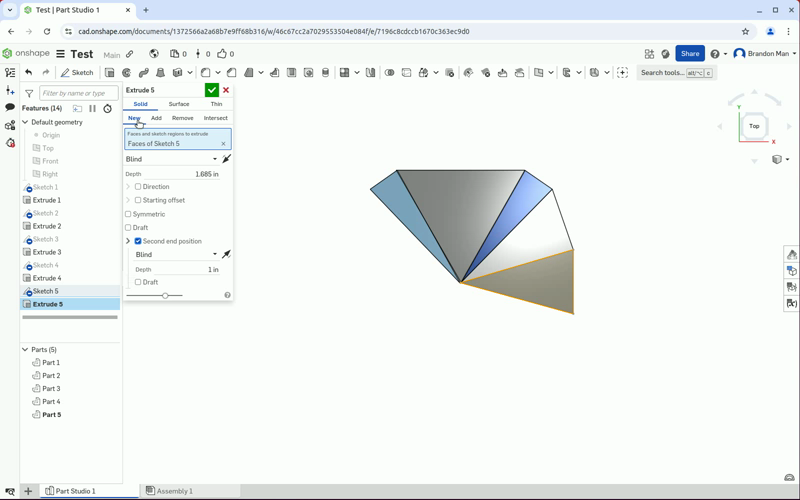
key(tab, 3)
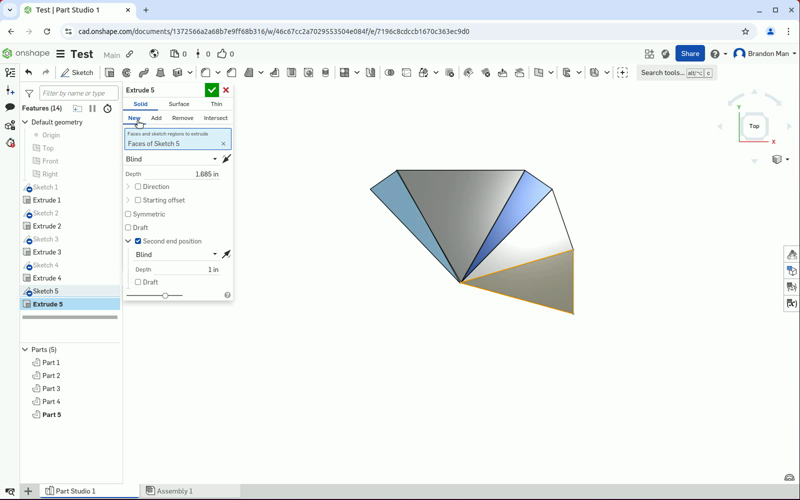
text(16.609)
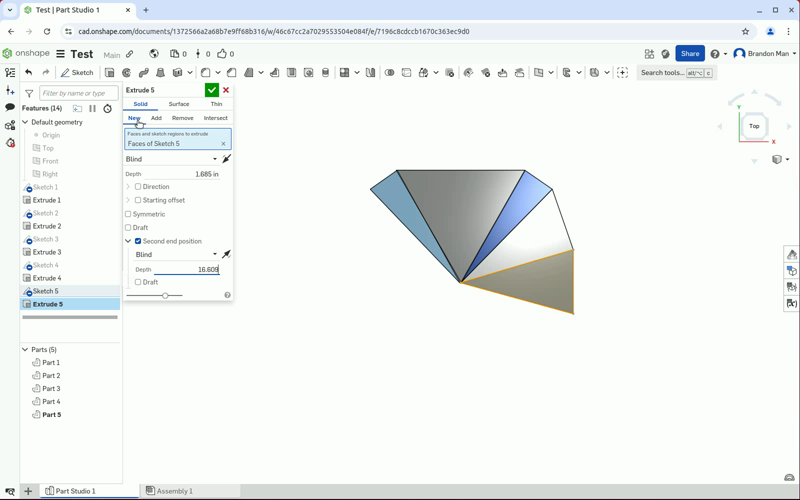
key(enter)
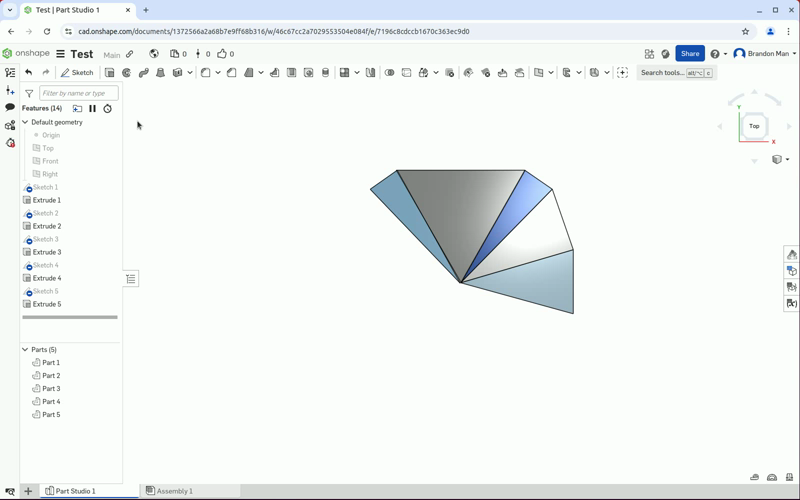
key(shift+h)
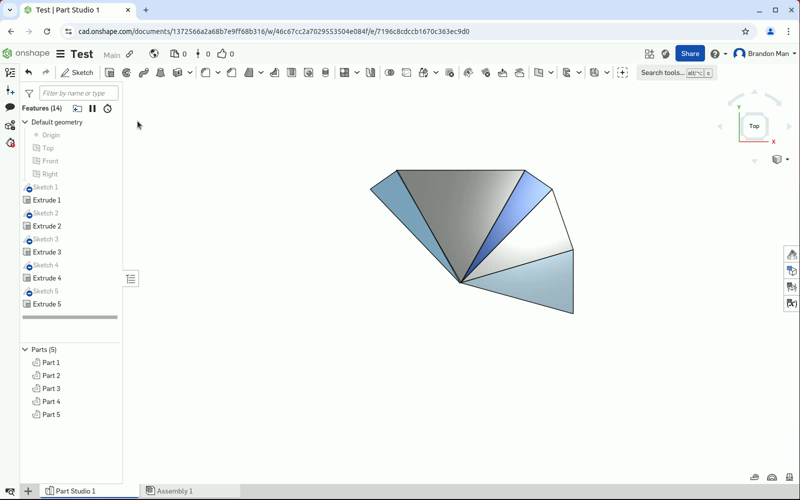
key(shift+h)
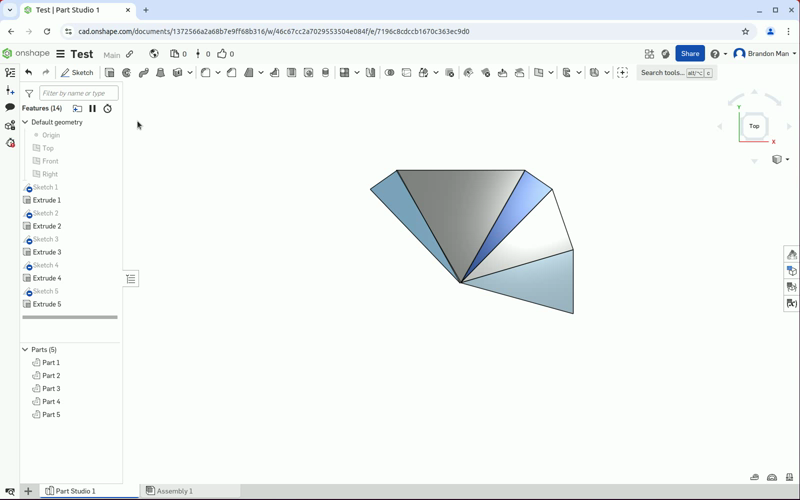
mouse_move(73, 189)
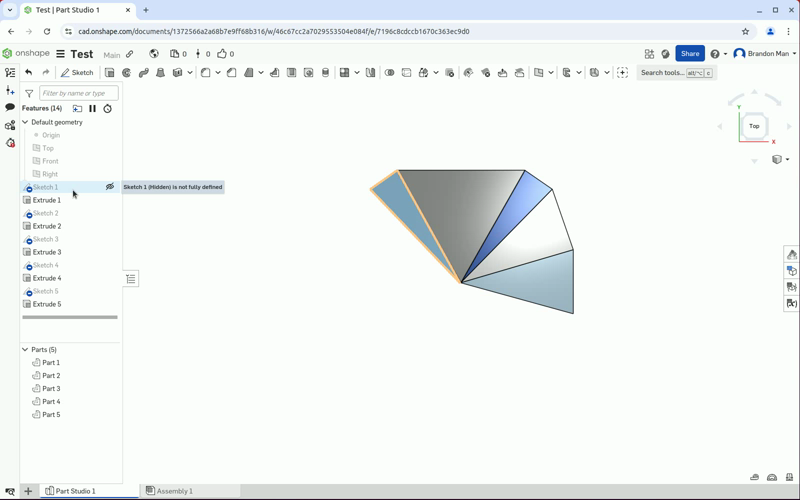
click(73, 189)
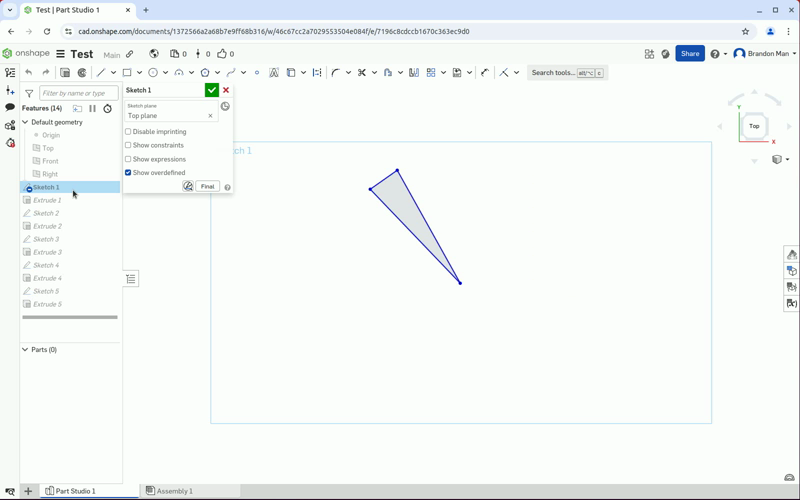
mouse_move(229, 92)
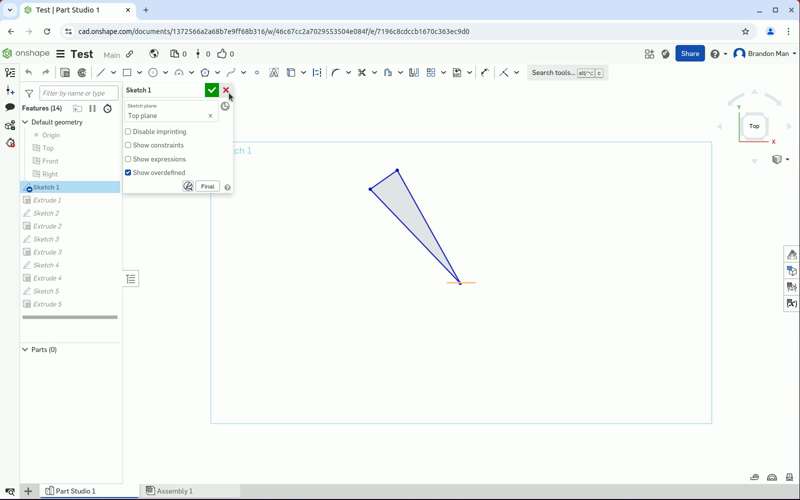
click(229, 92)
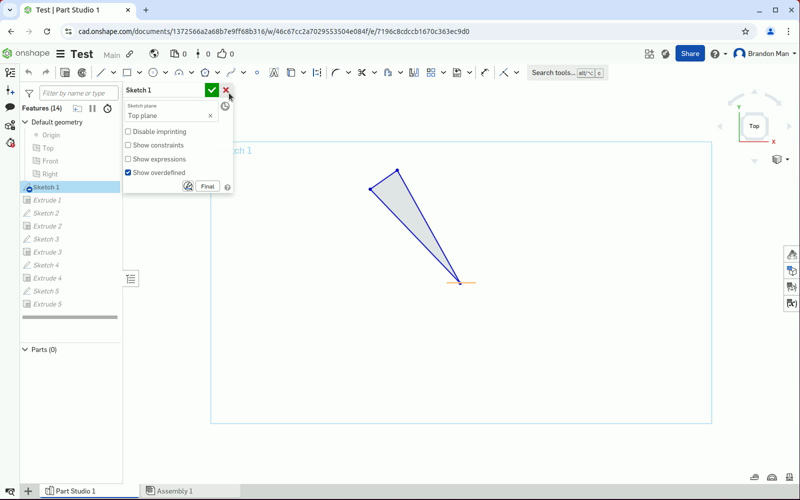
key(shift+s)
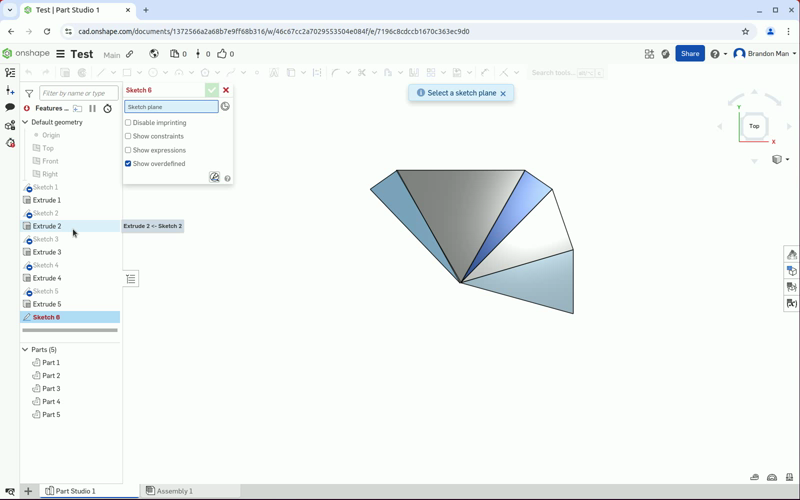
scroll(3)
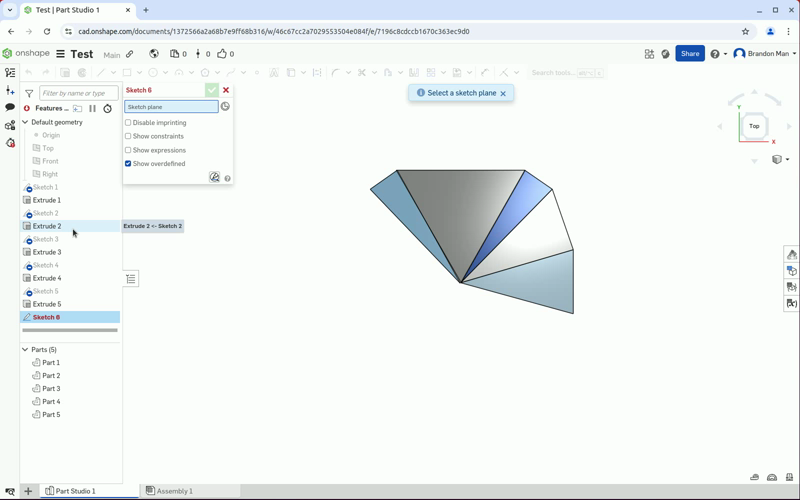
mouse_move(73, 150)
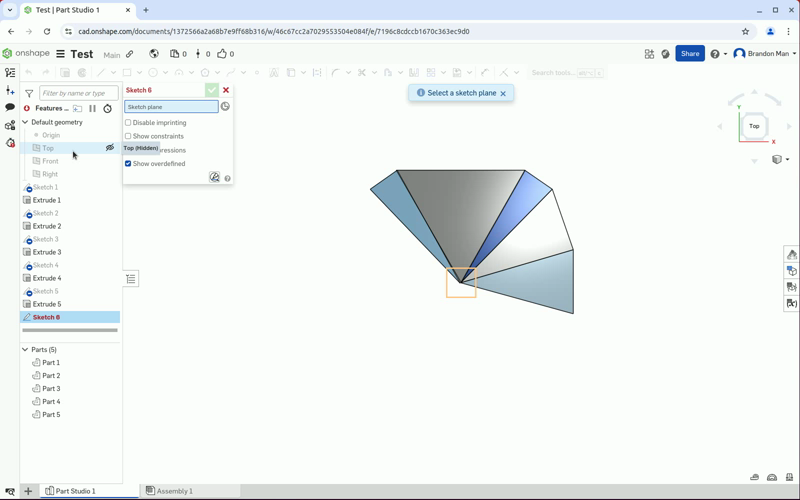
click(73, 150)
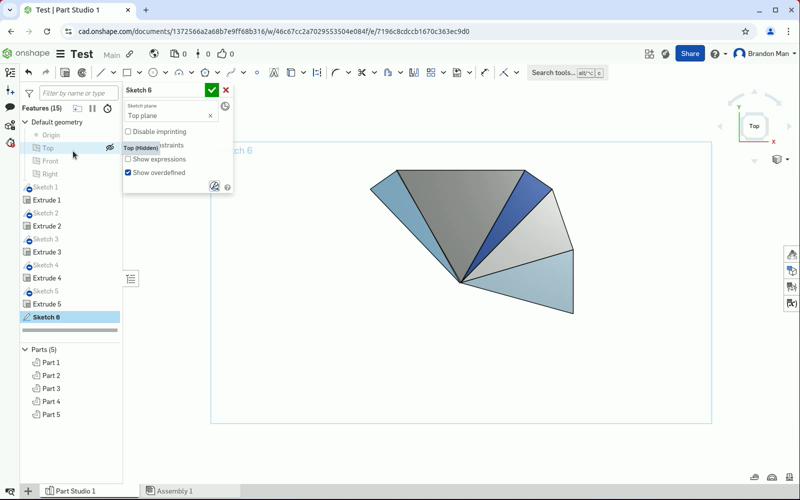
mouse_move(73, 352)
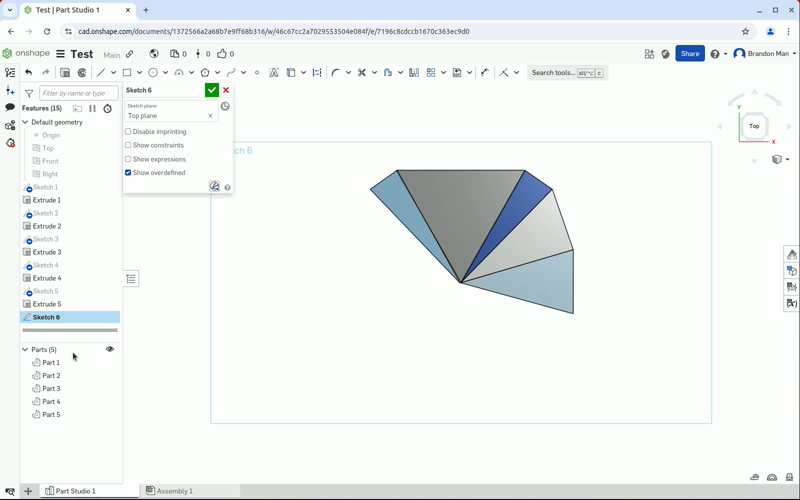
key(y)
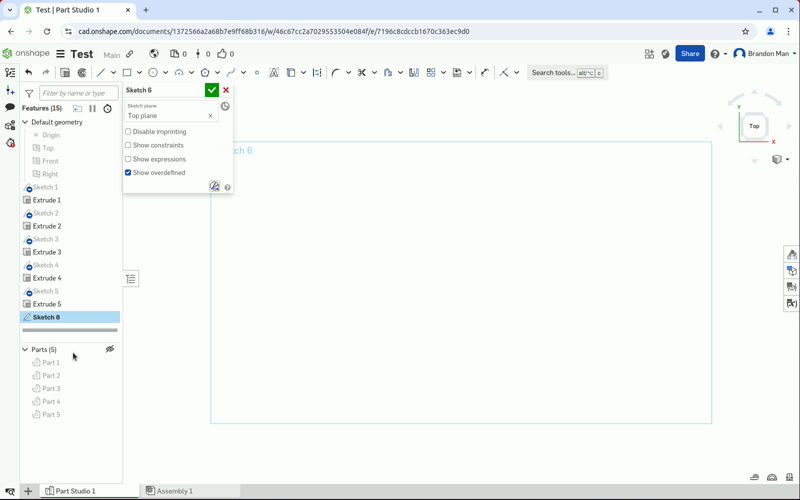
key(l)
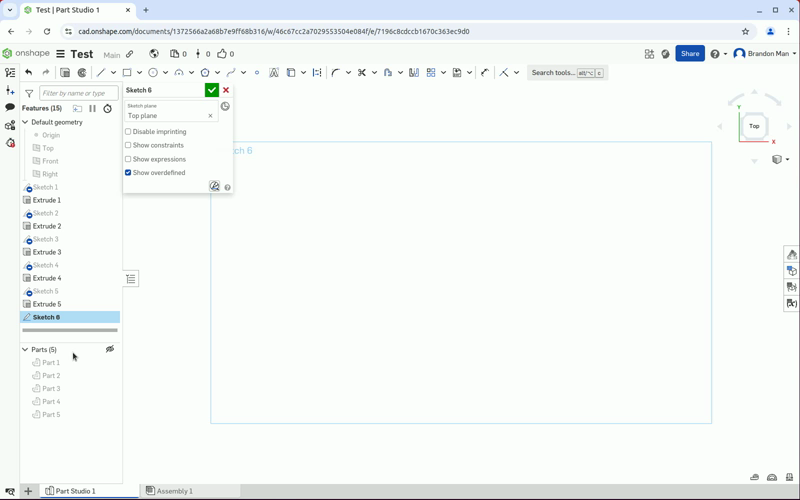
key_down(shift)
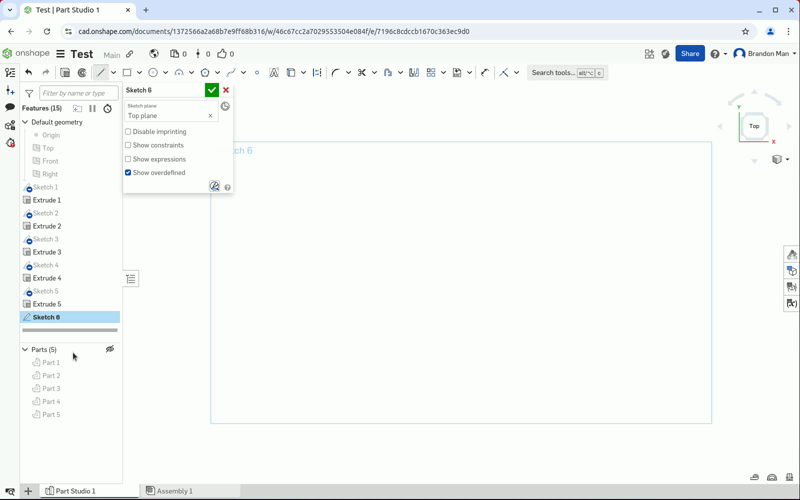
mouse_move(460, 282)
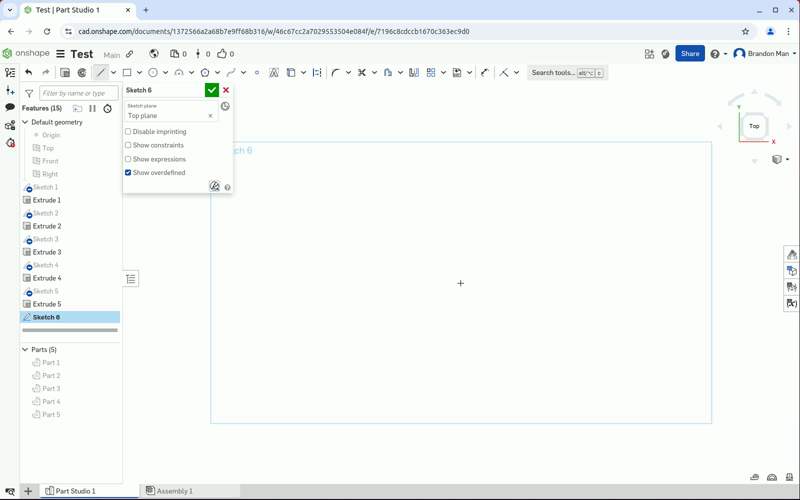
click(460, 282)
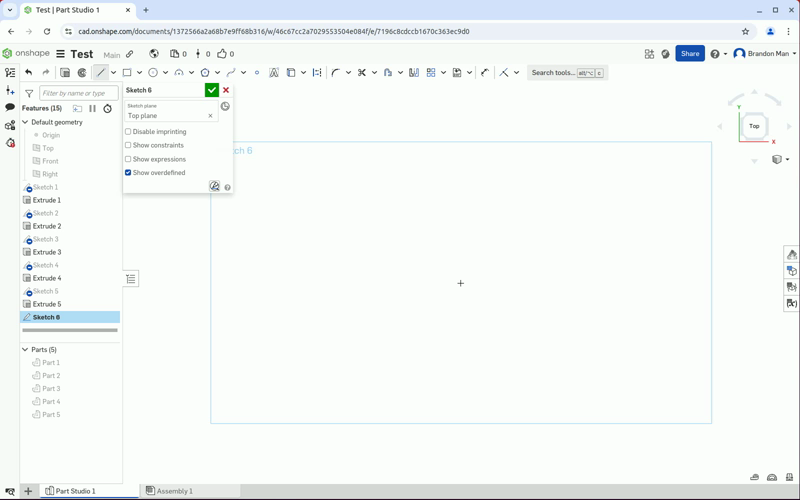
key_up(shift)
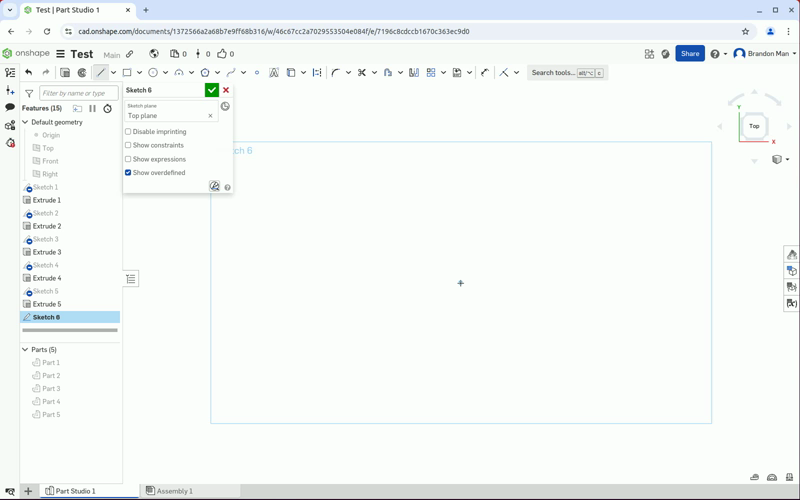
key_down(shift)
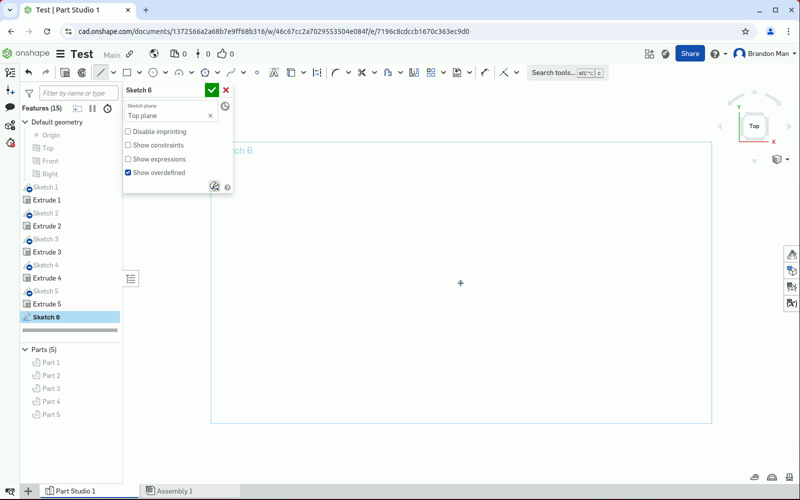
mouse_move(524, 395)
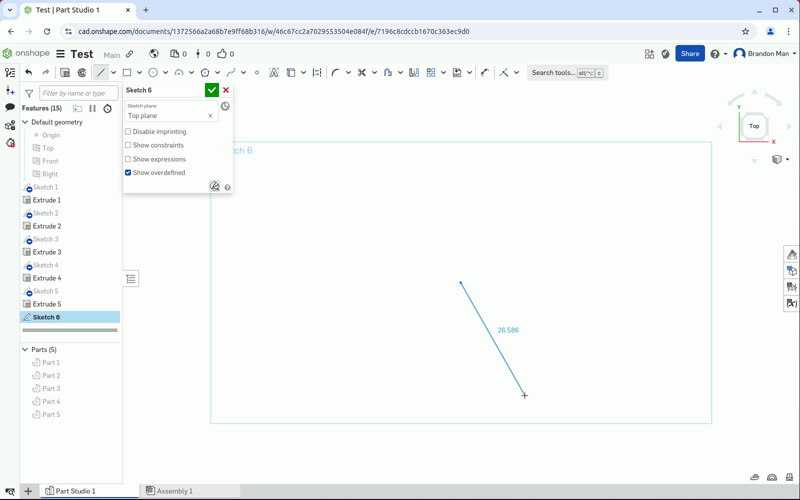
click(524, 395)
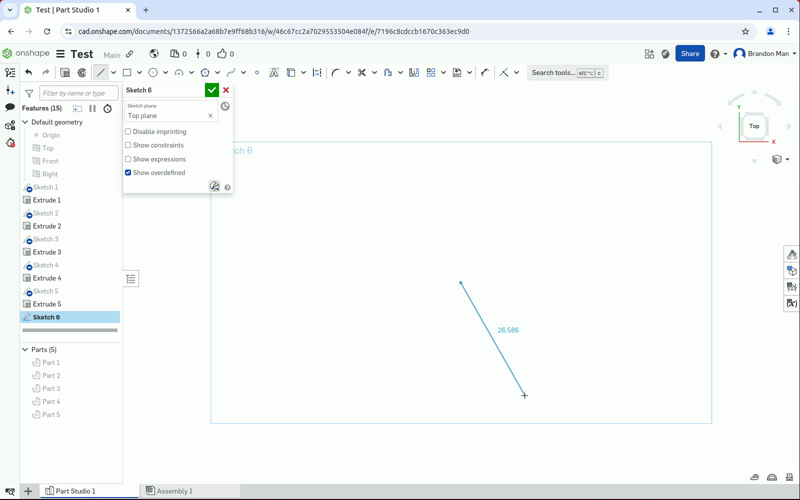
key_up(shift)
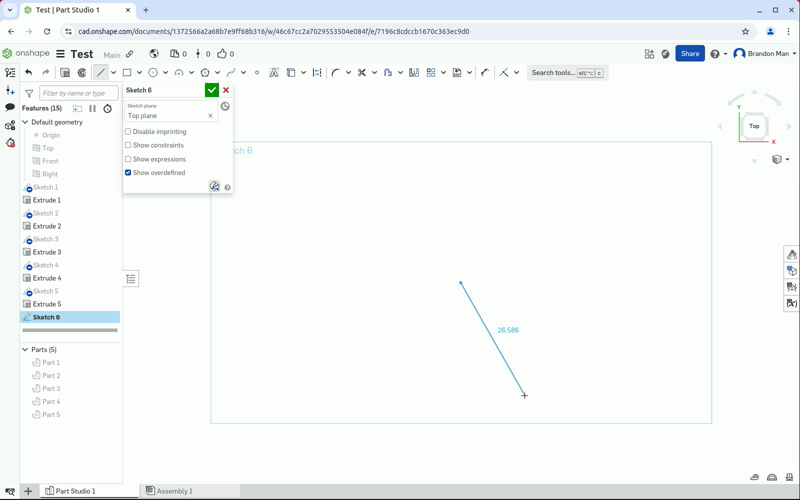
key_down(shift)
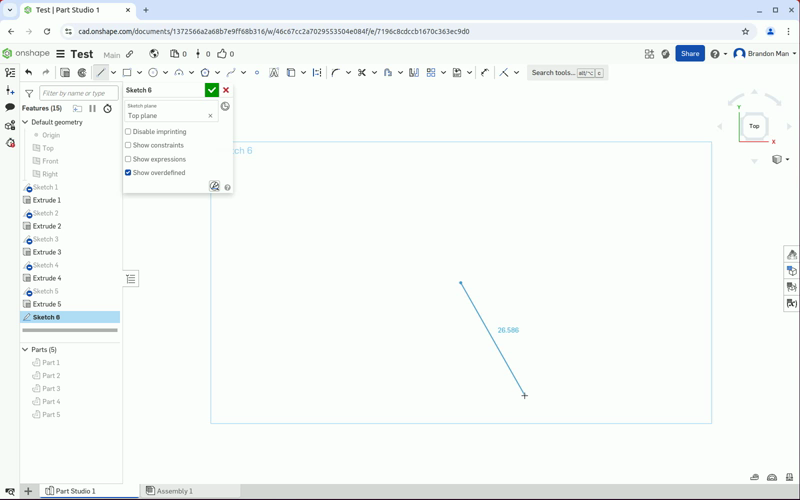
mouse_move(573, 313)
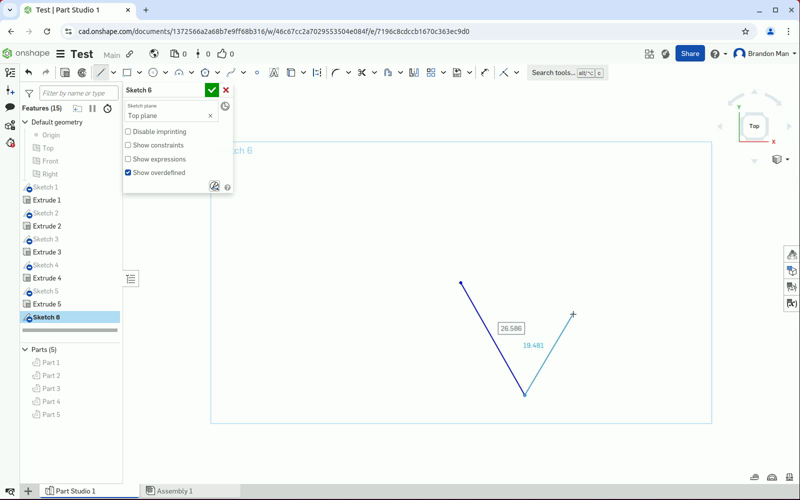
click(573, 313)
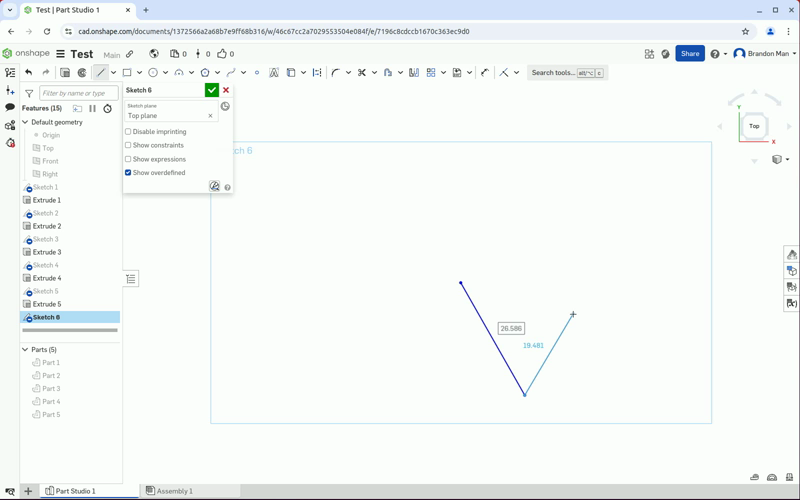
key_up(shift)
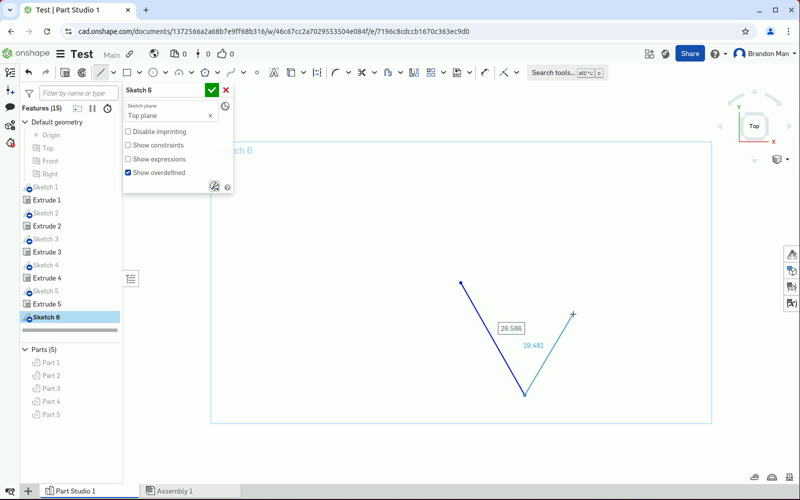
key_down(shift)
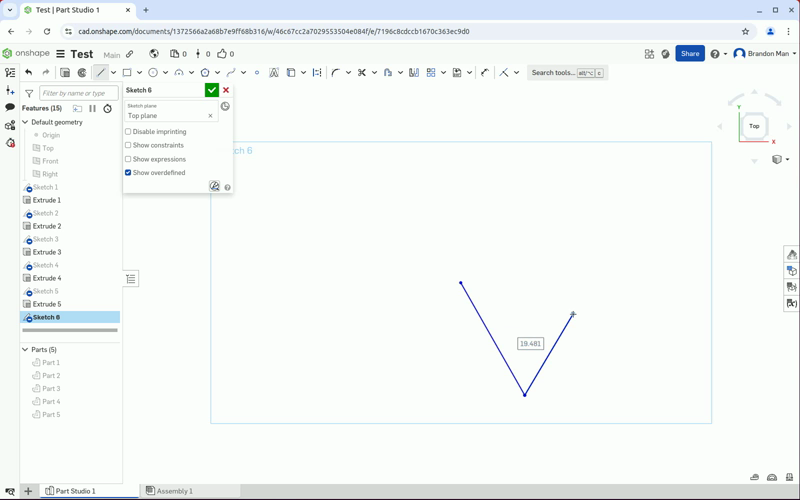
mouse_move(460, 282)
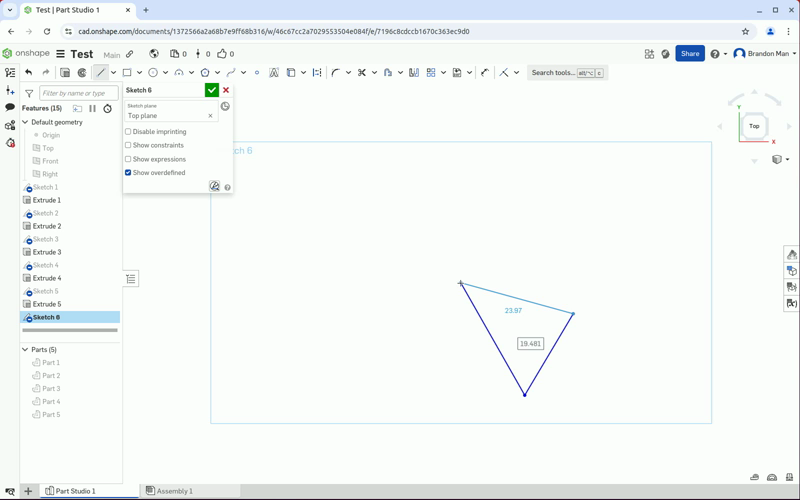
key_up(shift)
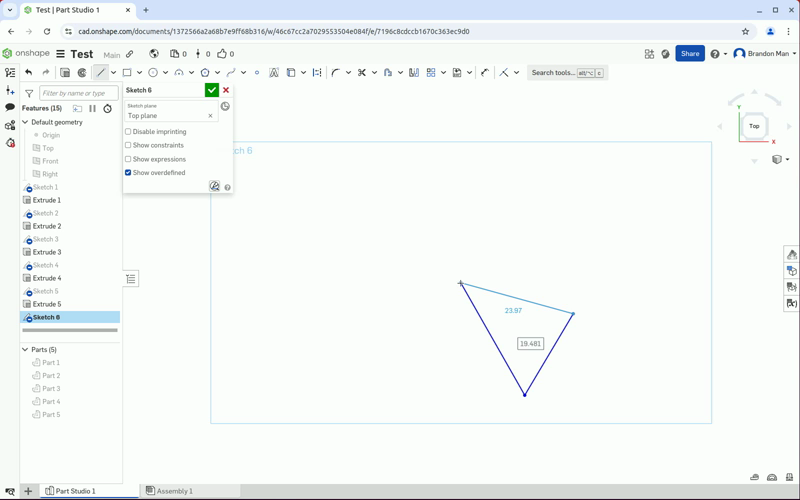
click(460, 282)
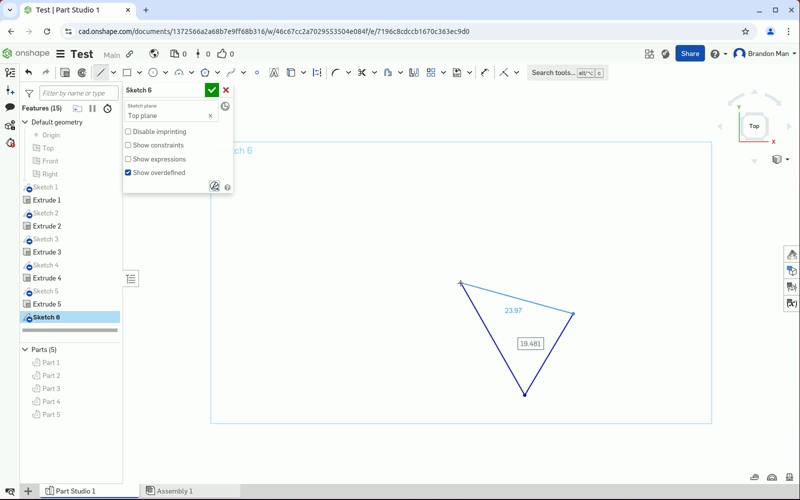
key(esc)
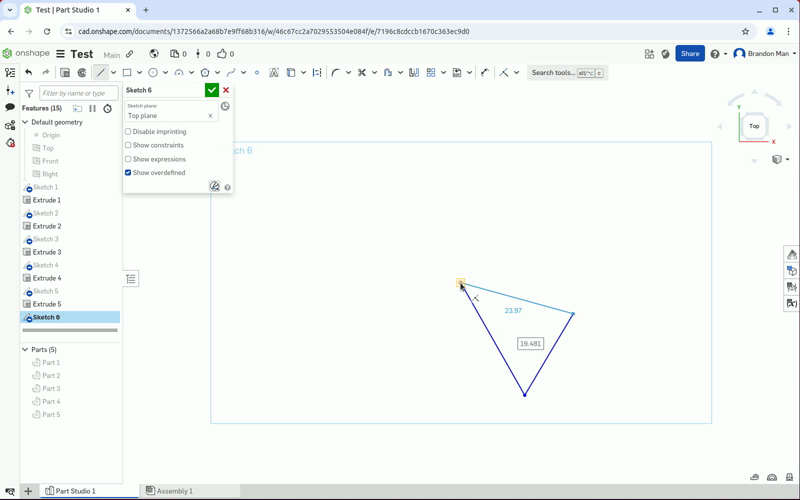
mouse_move(542, 344)
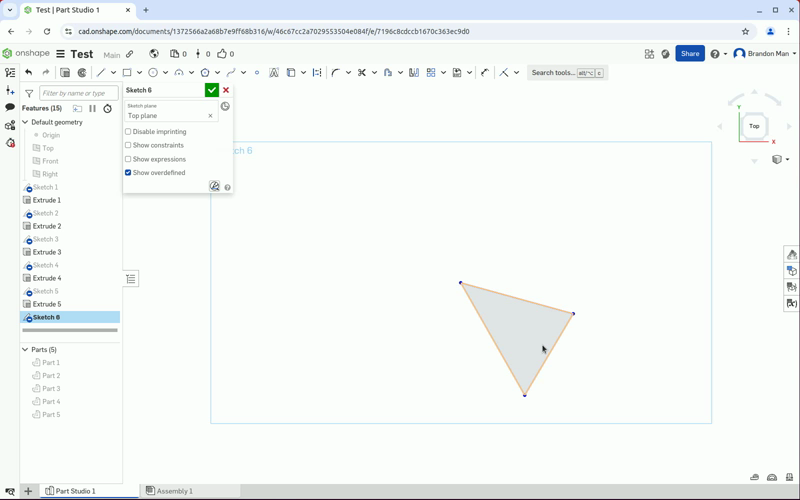
click(542, 344)
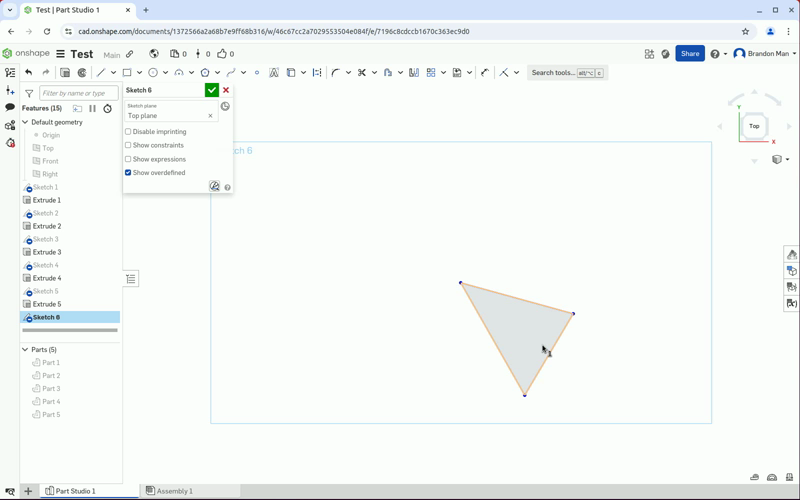
mouse_move(73, 352)
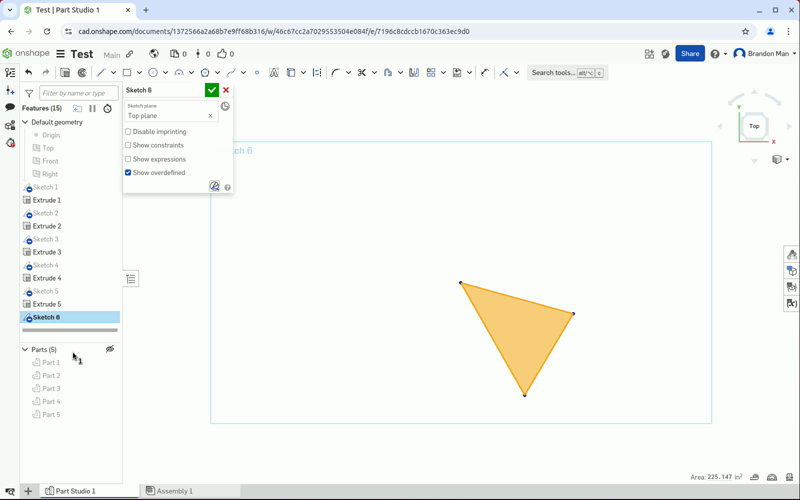
key(shift+y)
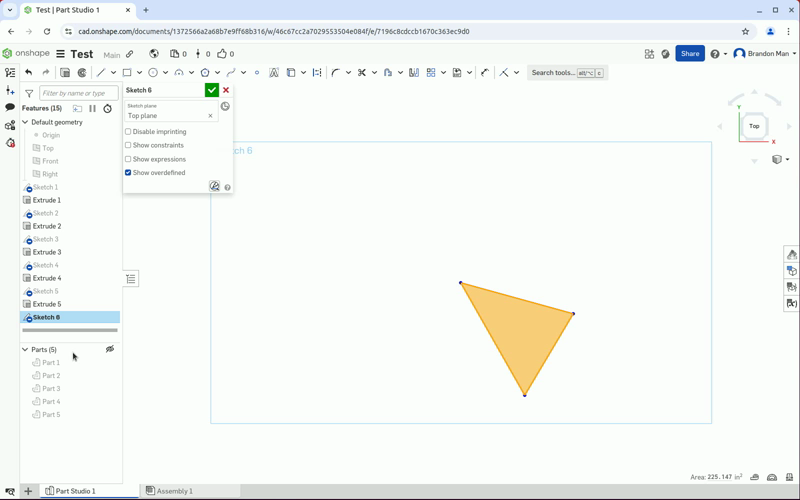
key(shift+e)
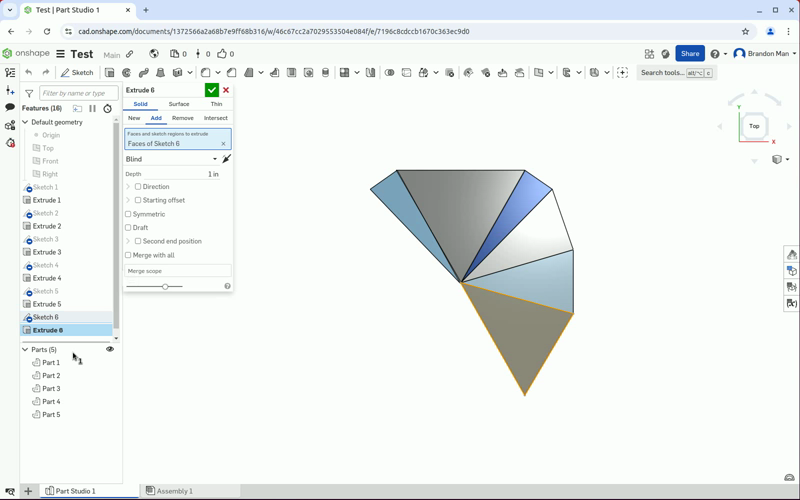
mouse_move(143, 106)
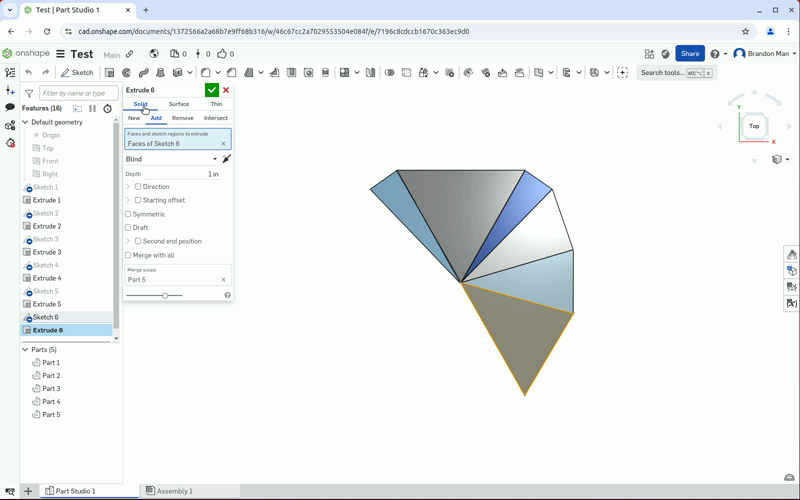
click(143, 106)
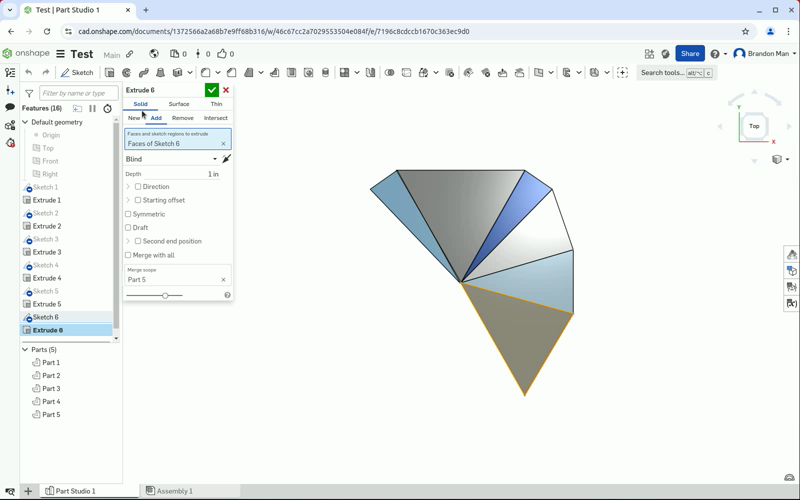
mouse_move(137, 120)
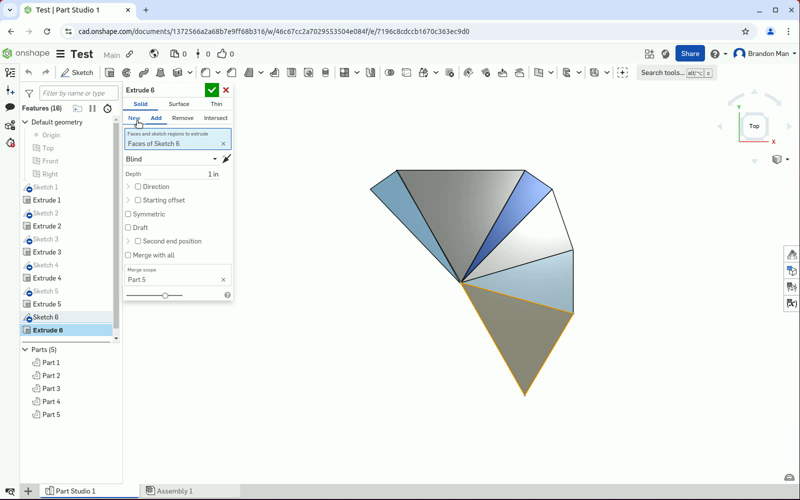
click(137, 120)
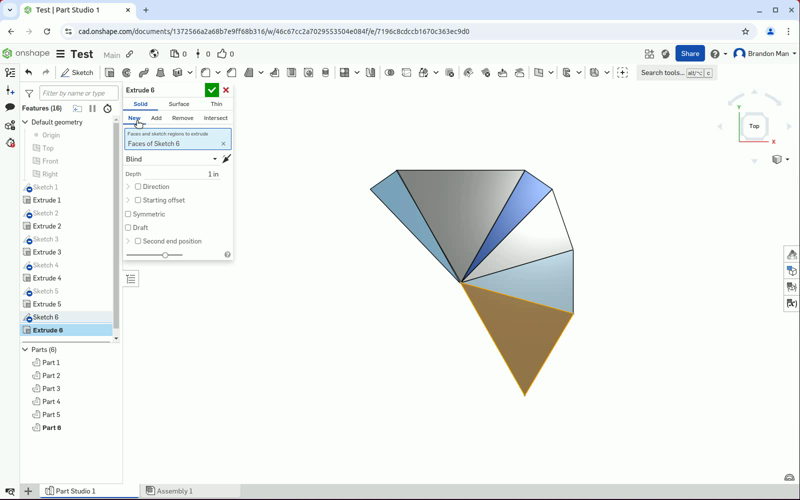
key(tab, 4)
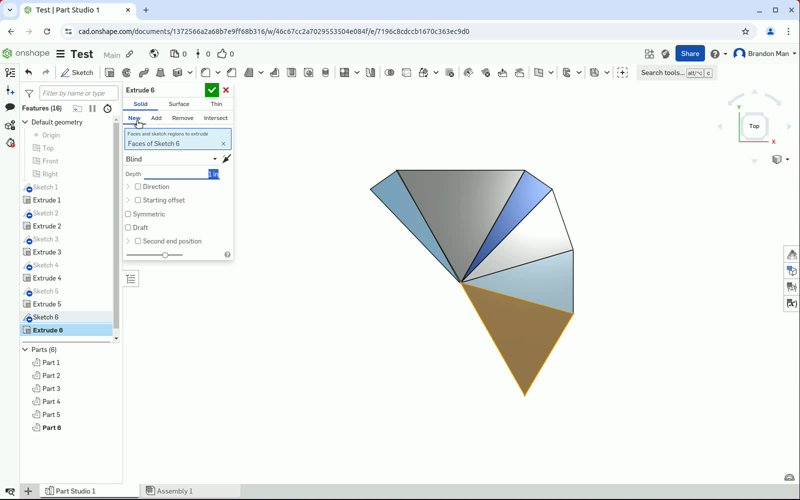
text(1.685)
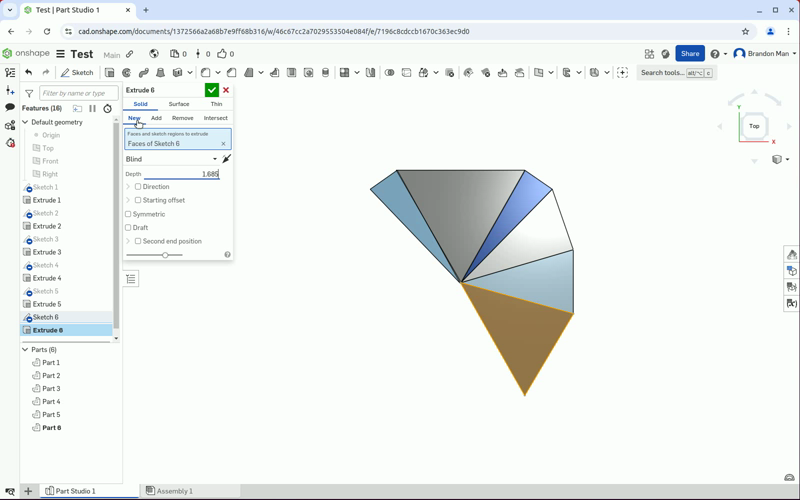
key(tab, 3)
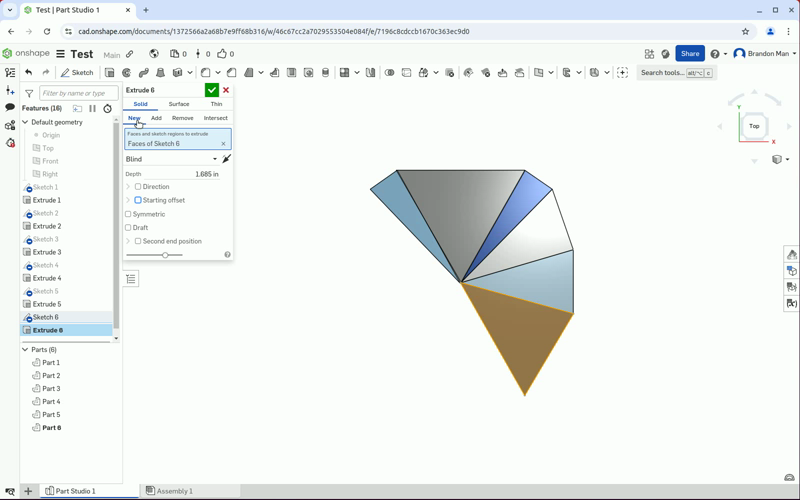
key(tab, 2)
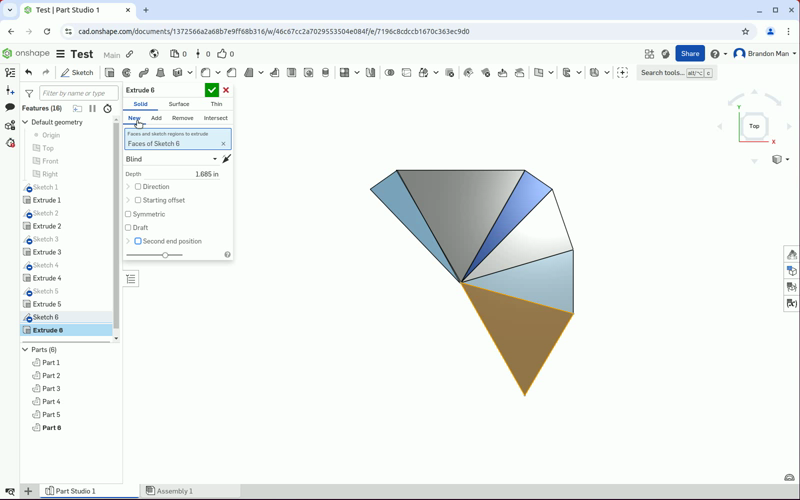
key(space)
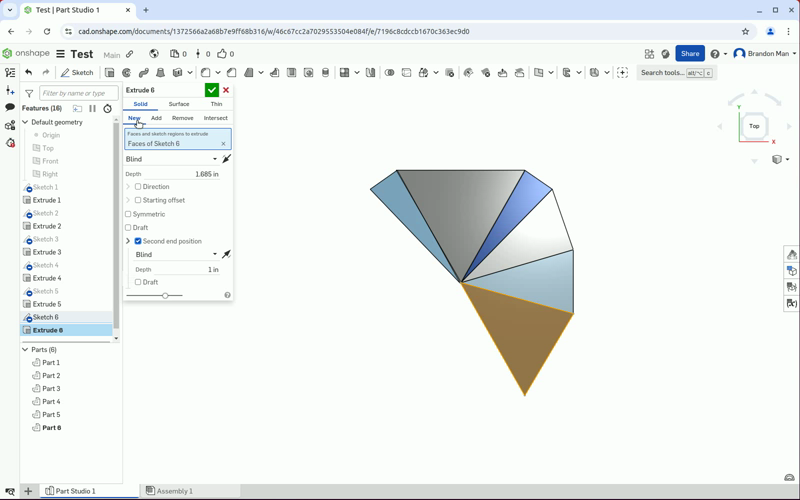
key(tab, 3)
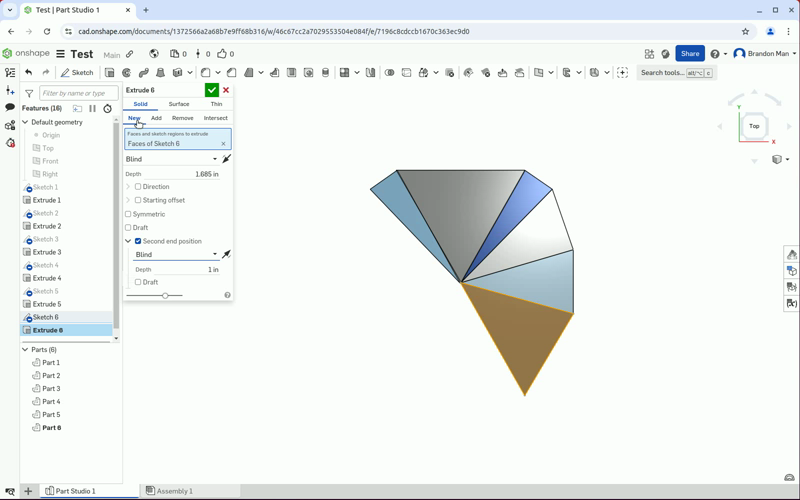
text(16.609)
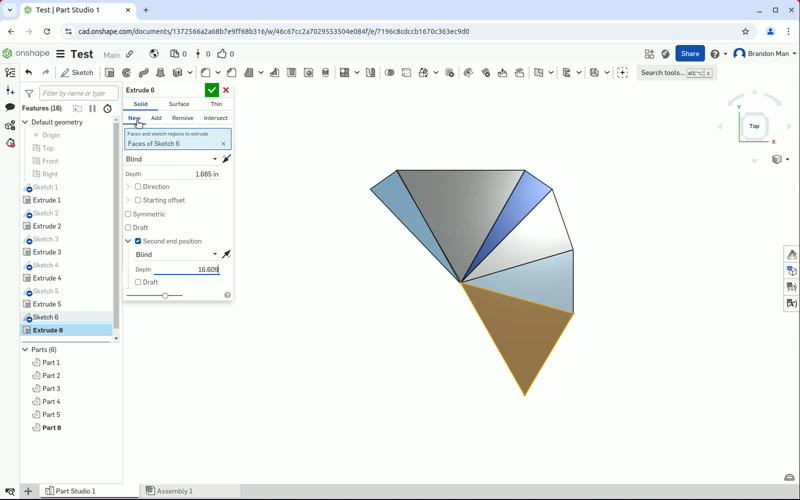
key(enter)
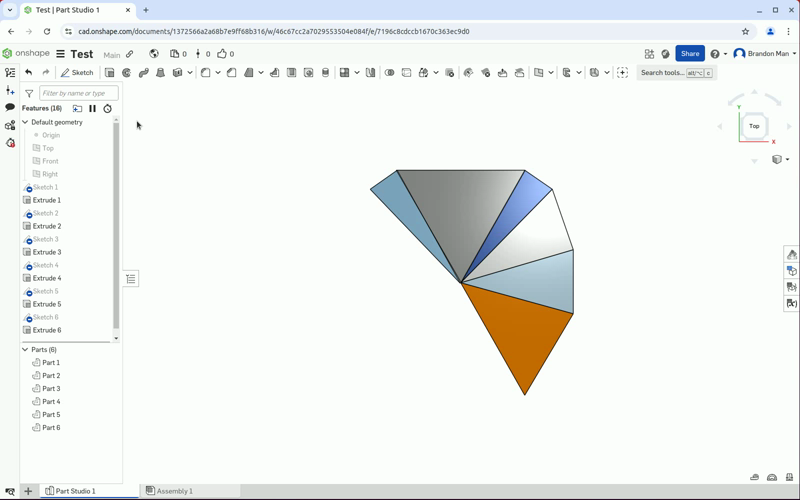
key(shift+h)
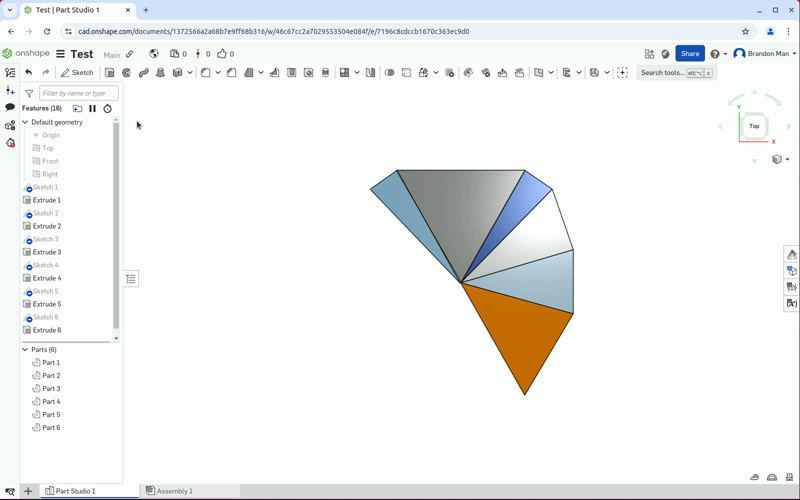
key(shift+h)
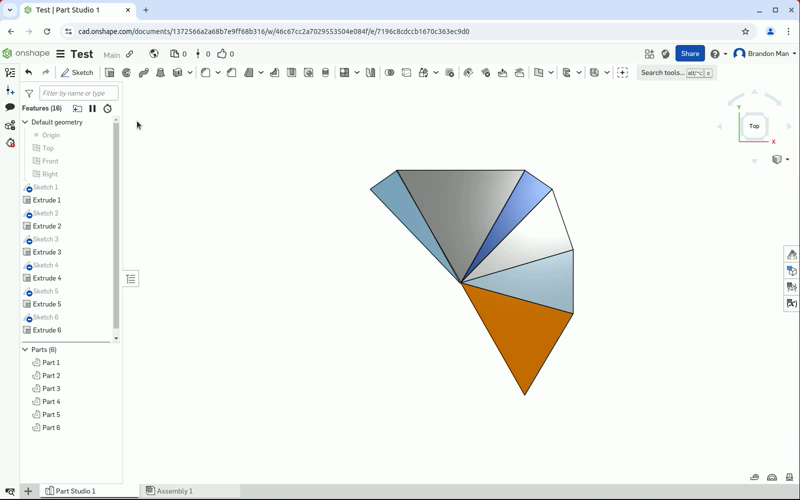
mouse_move(69, 189)
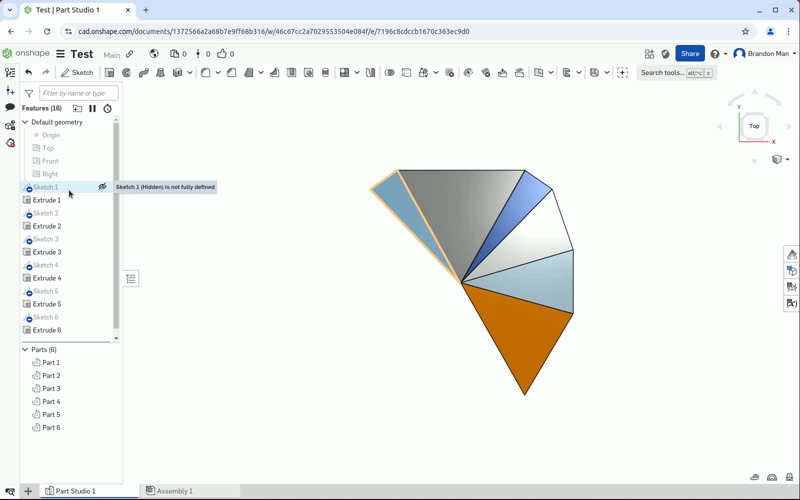
click(69, 189)
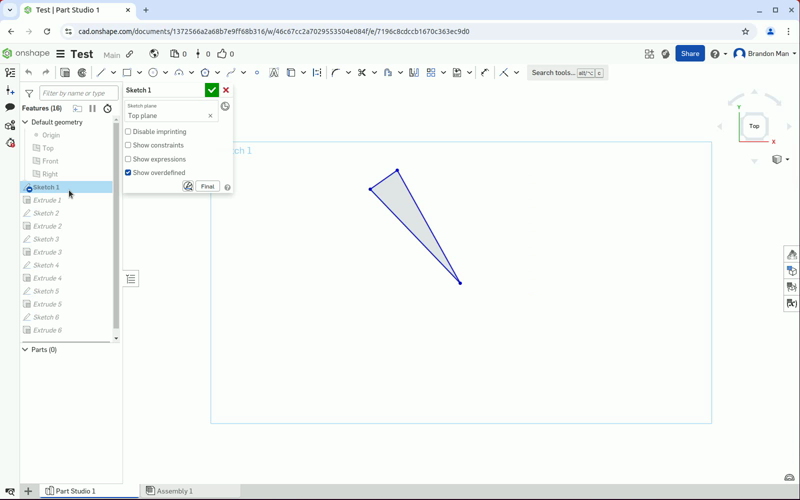
mouse_move(229, 92)
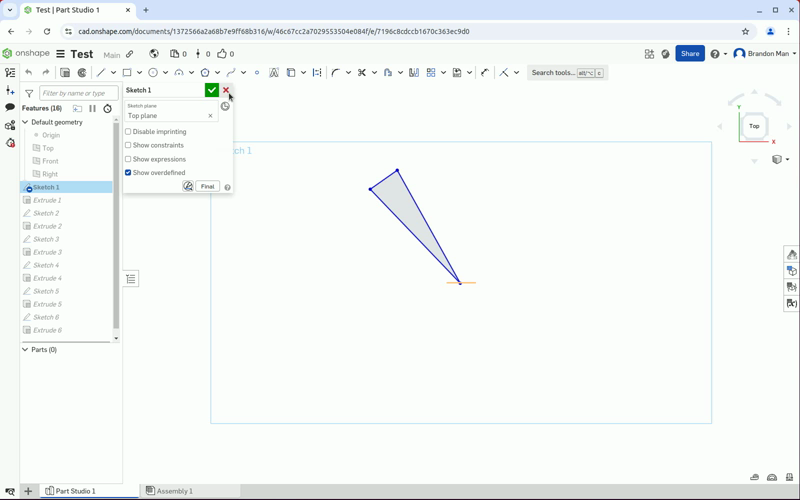
click(229, 92)
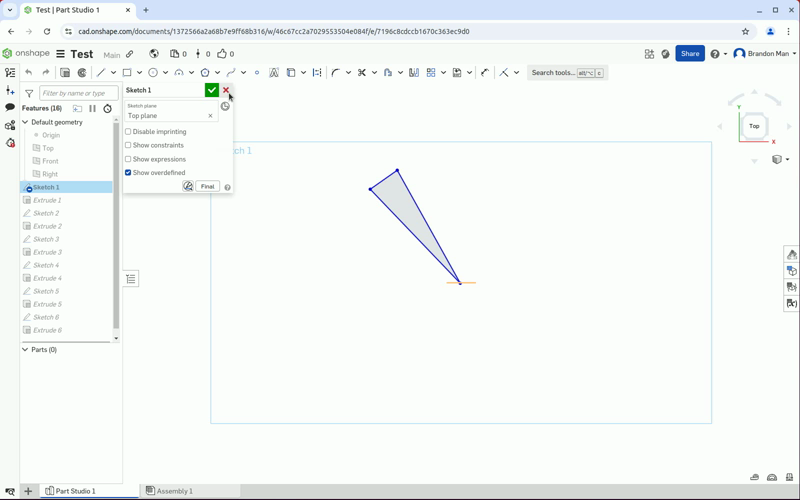
key(shift+s)
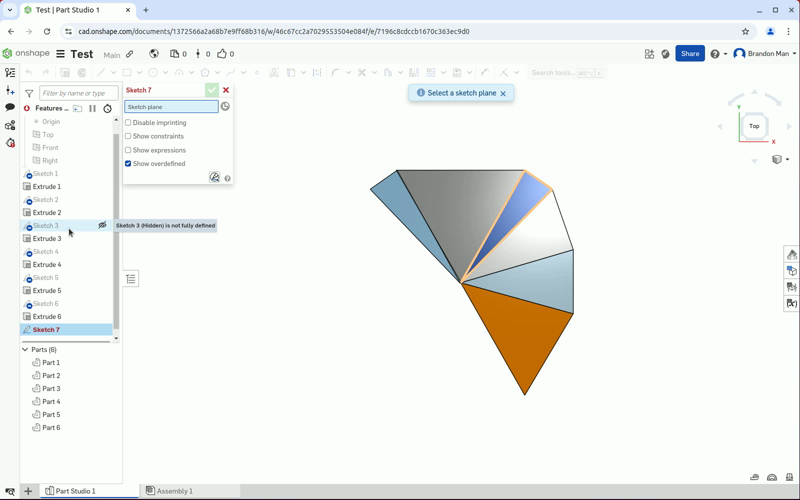
scroll(3)
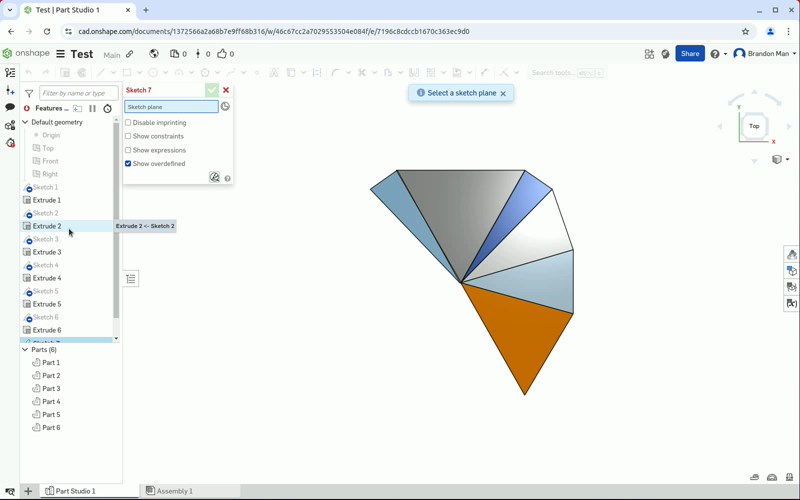
mouse_move(69, 150)
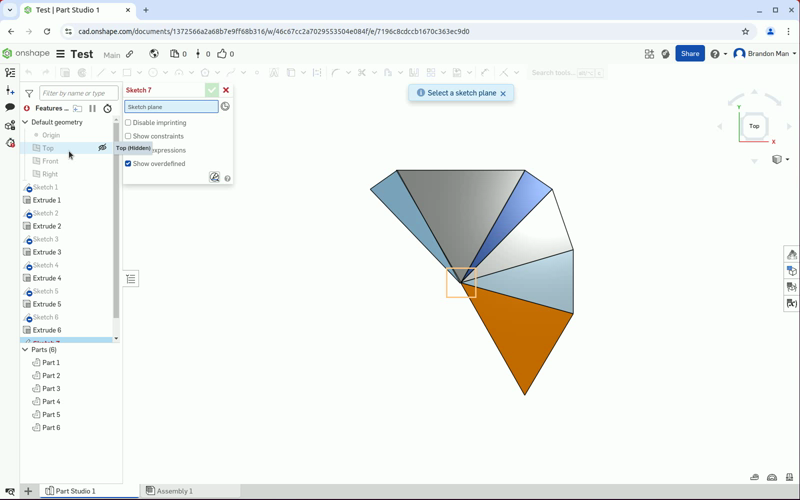
click(69, 150)
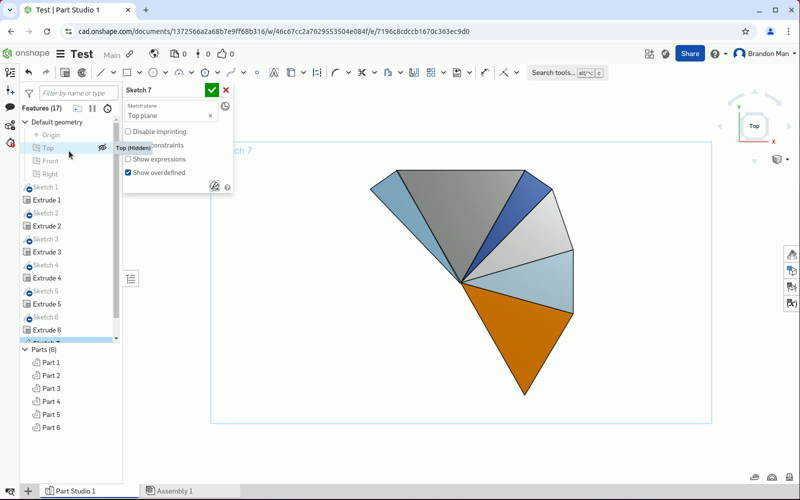
mouse_move(73, 352)
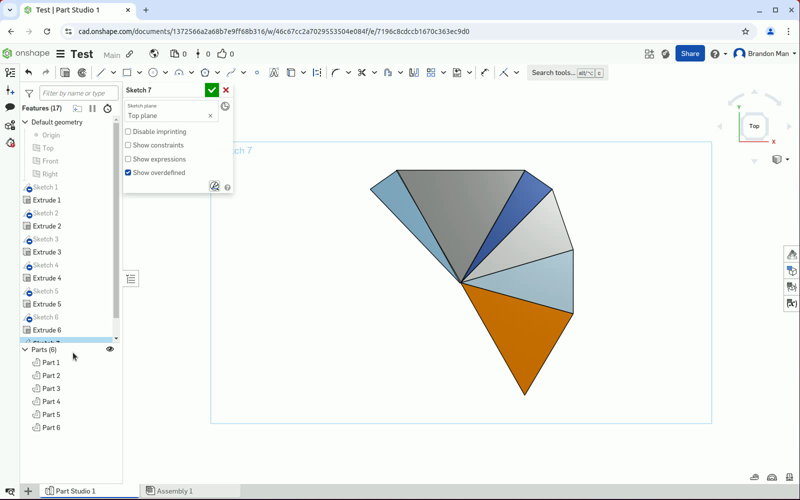
key(y)
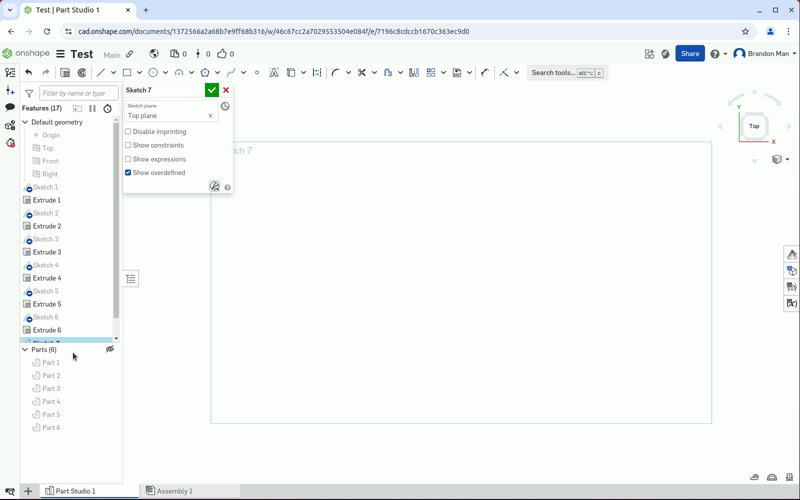
key(l)
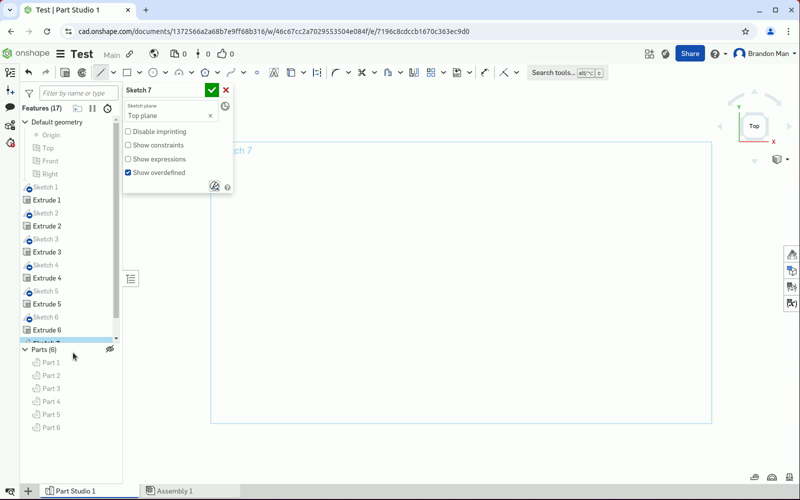
key_down(shift)
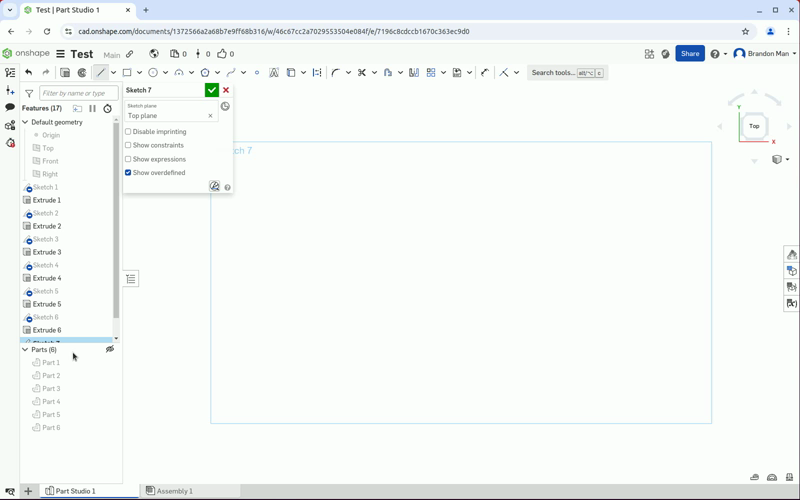
mouse_move(396, 395)
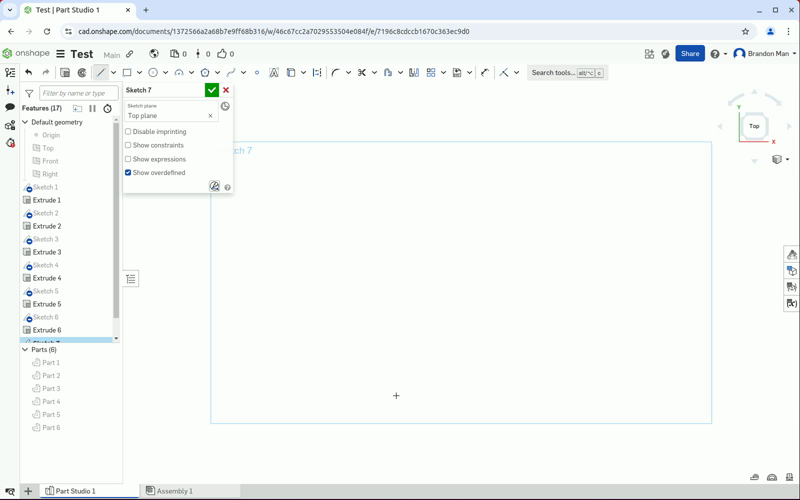
click(396, 395)
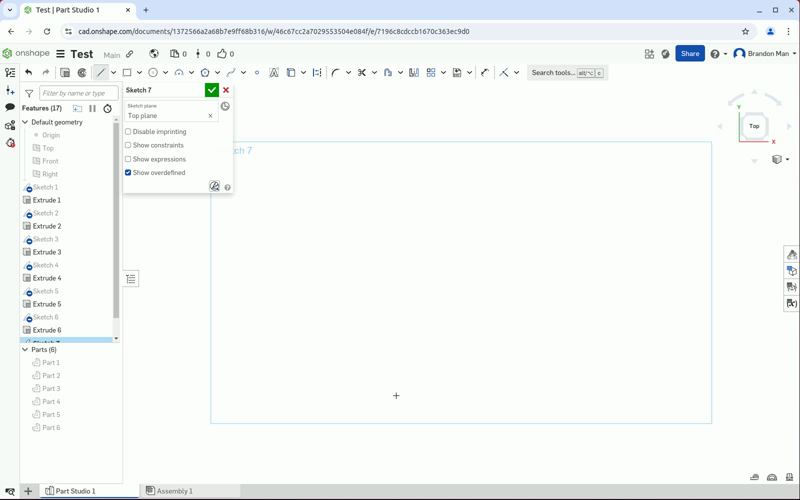
key_up(shift)
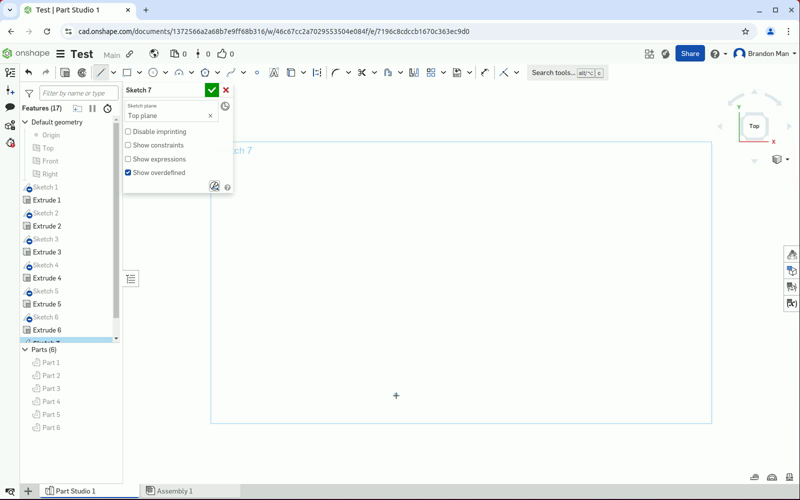
key_down(shift)
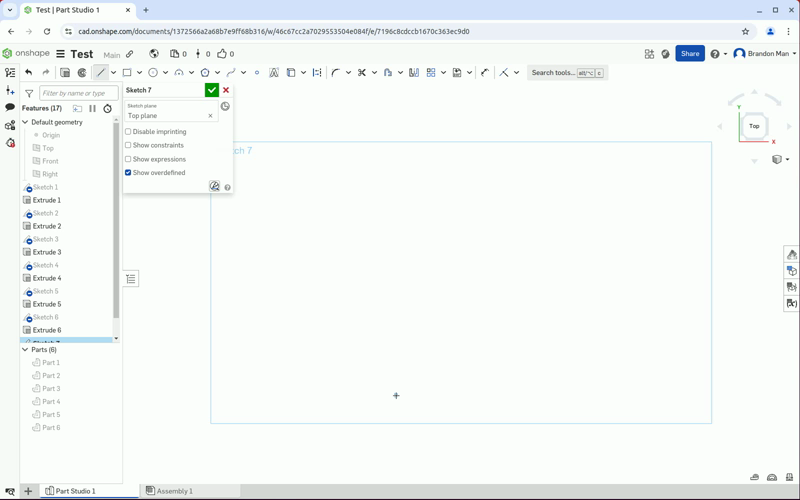
mouse_move(525, 395)
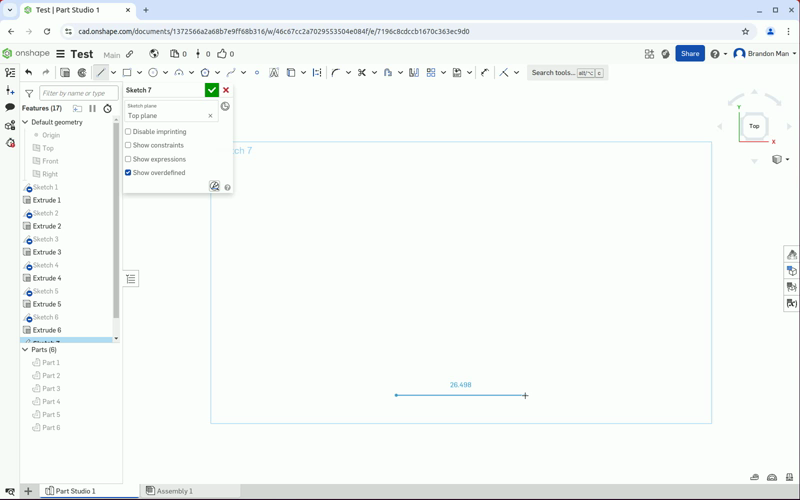
click(525, 395)
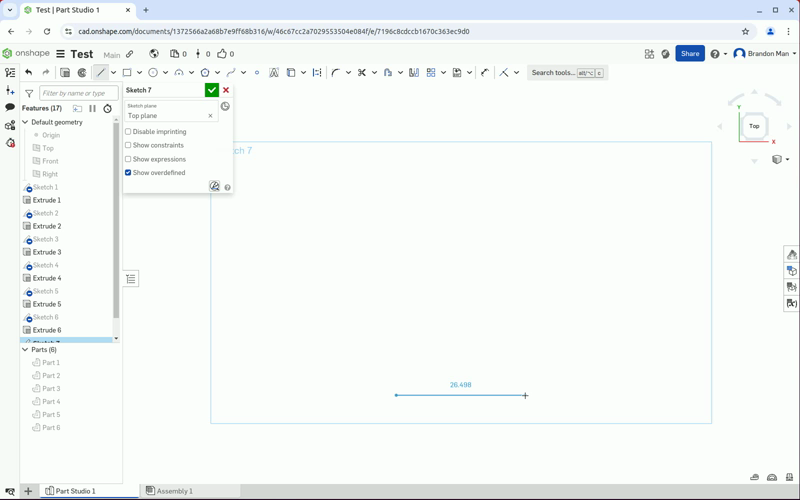
key_up(shift)
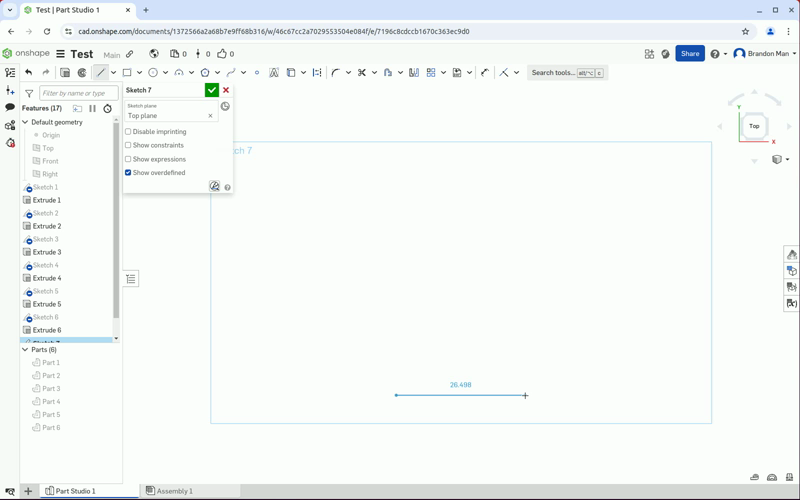
key_down(shift)
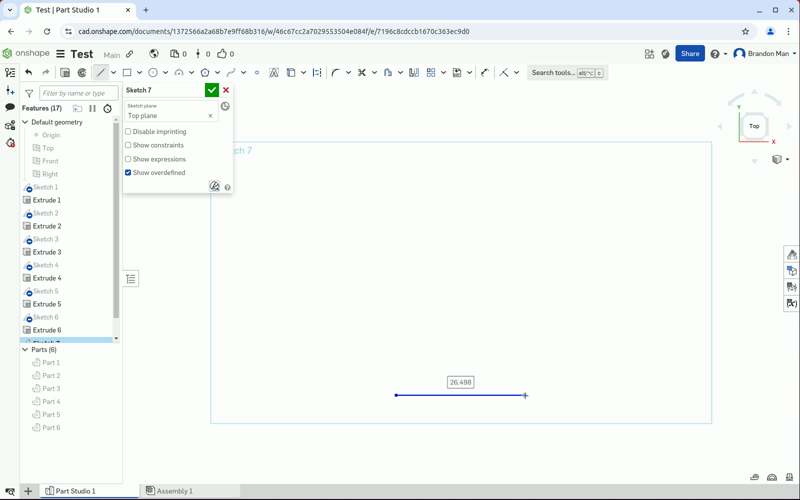
mouse_move(461, 282)
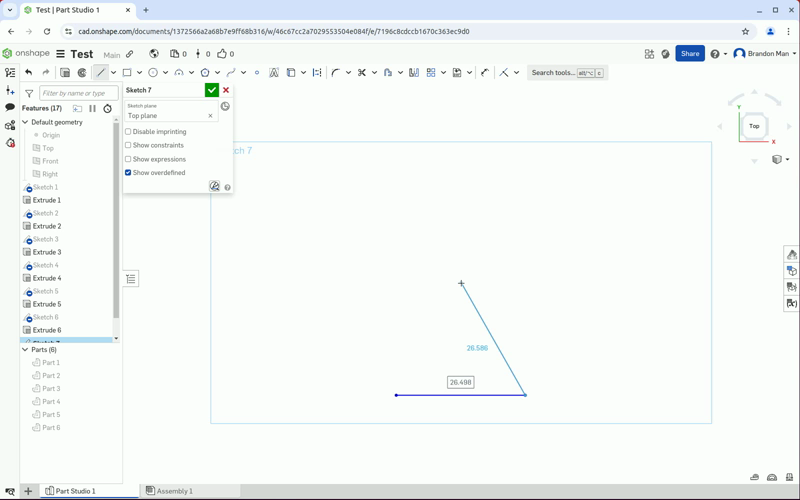
click(461, 282)
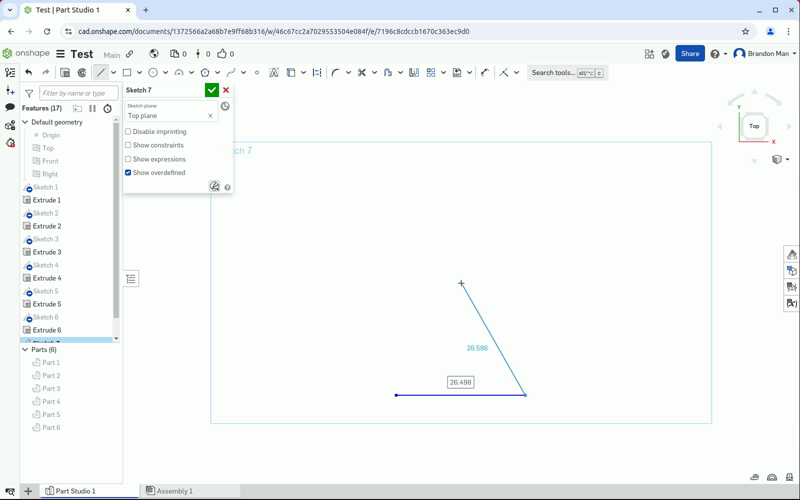
key_up(shift)
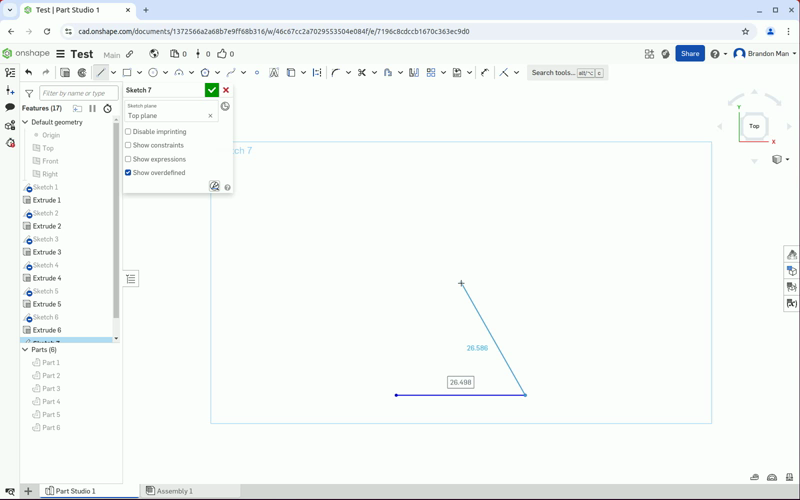
key_down(shift)
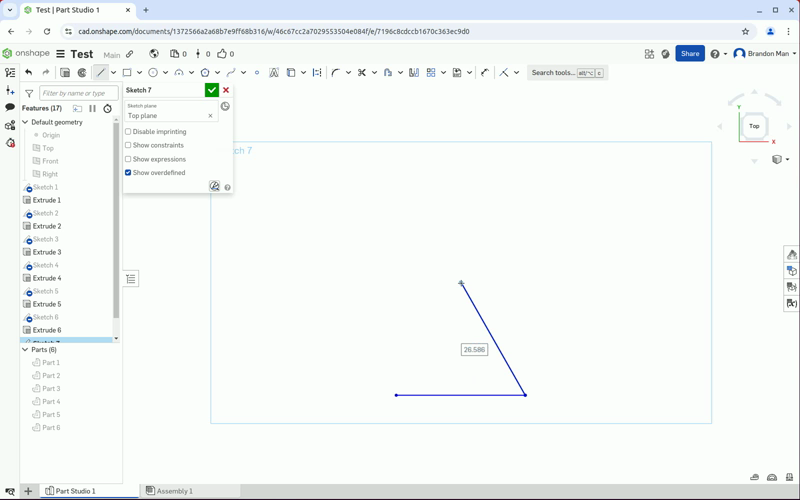
mouse_move(396, 395)
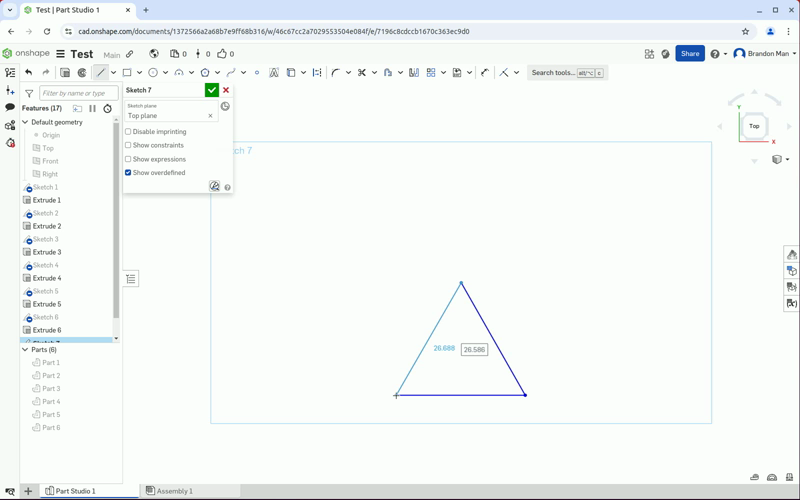
key_up(shift)
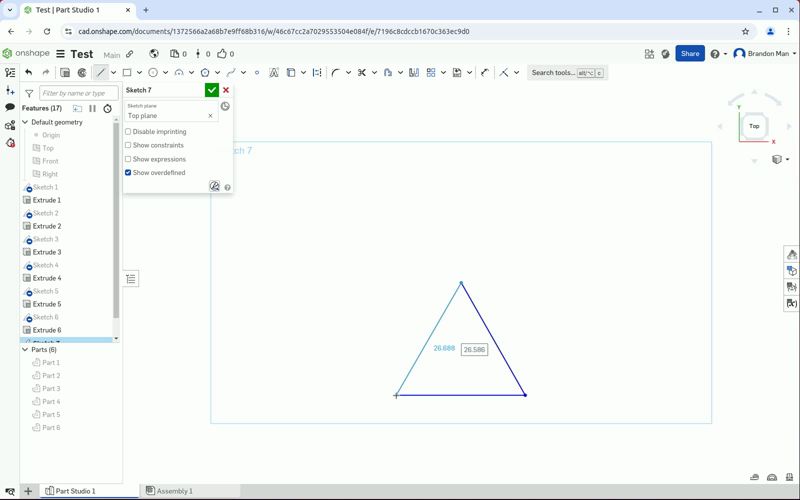
click(396, 395)
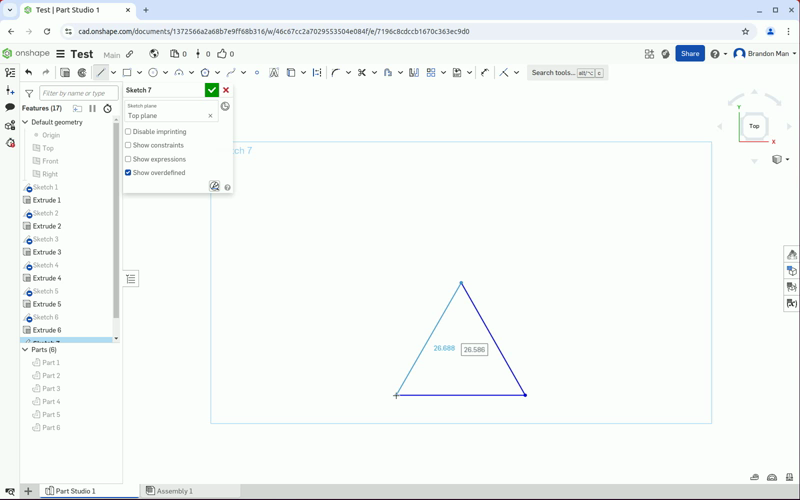
key(esc)
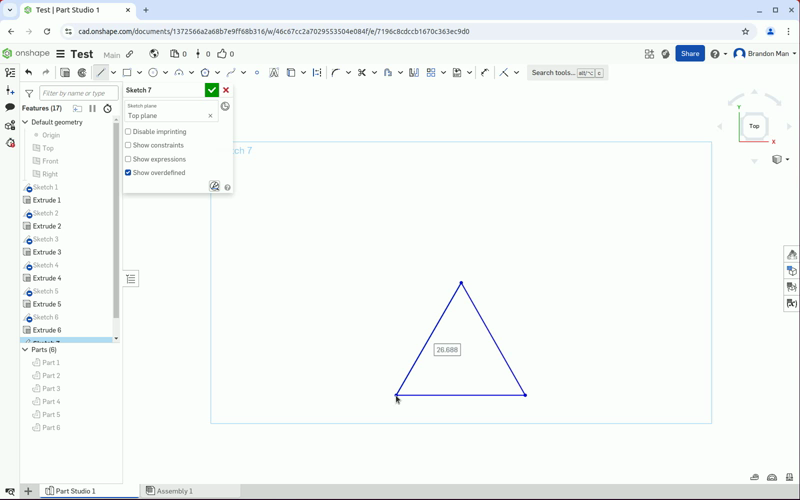
mouse_move(454, 342)
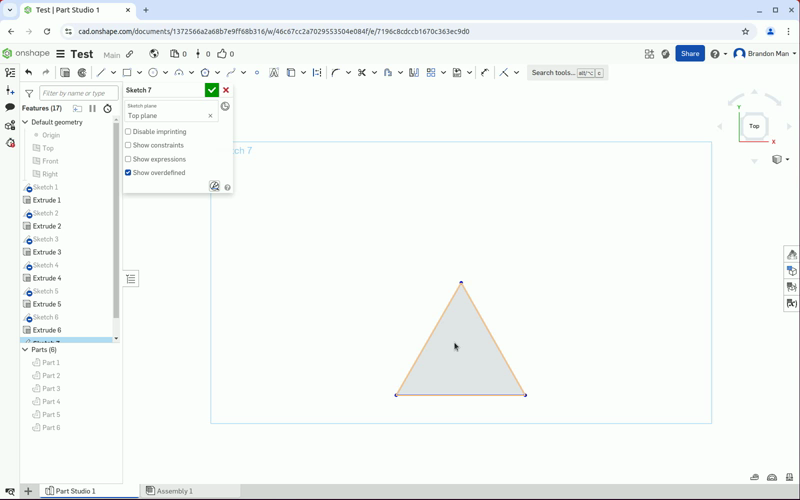
click(454, 342)
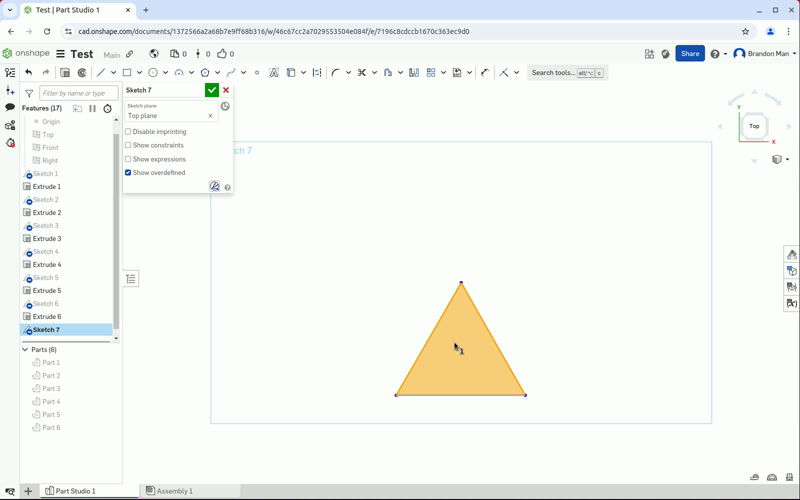
mouse_move(73, 352)
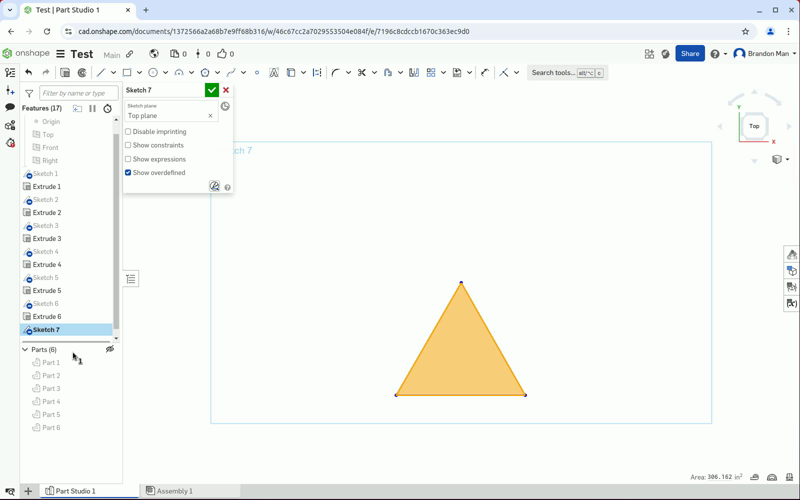
key(shift+y)
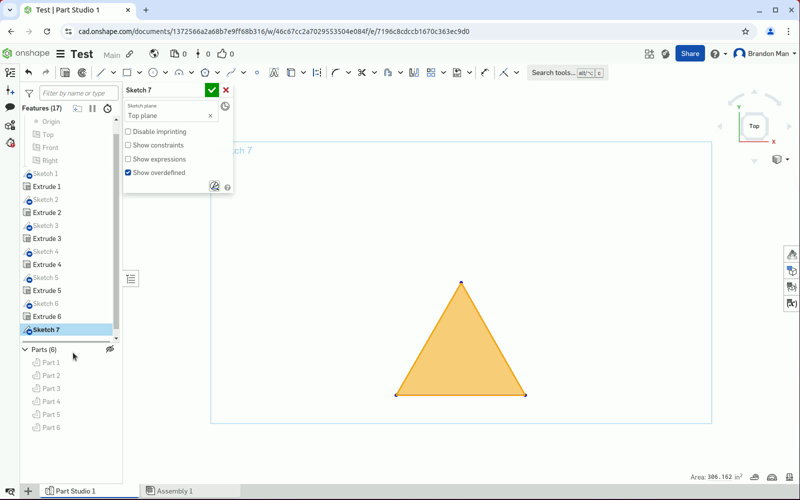
key(shift+e)
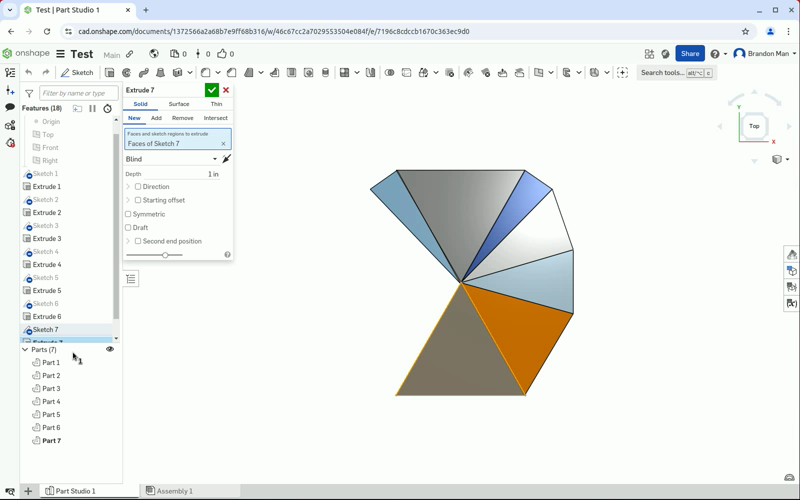
mouse_move(143, 106)
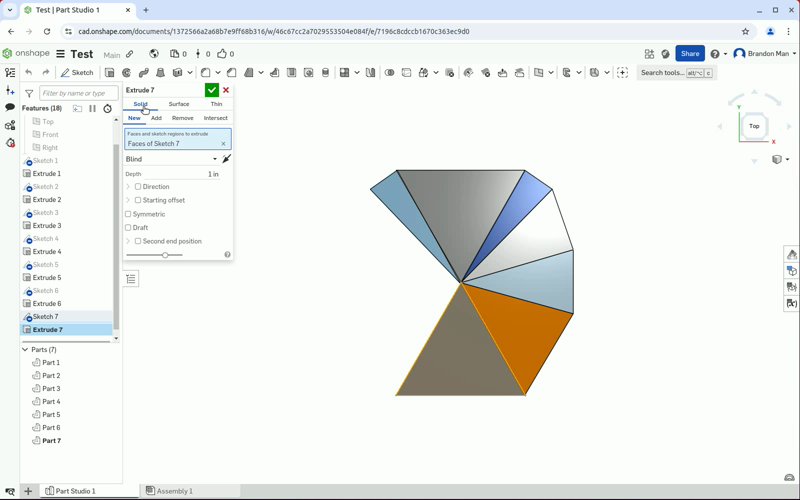
click(143, 106)
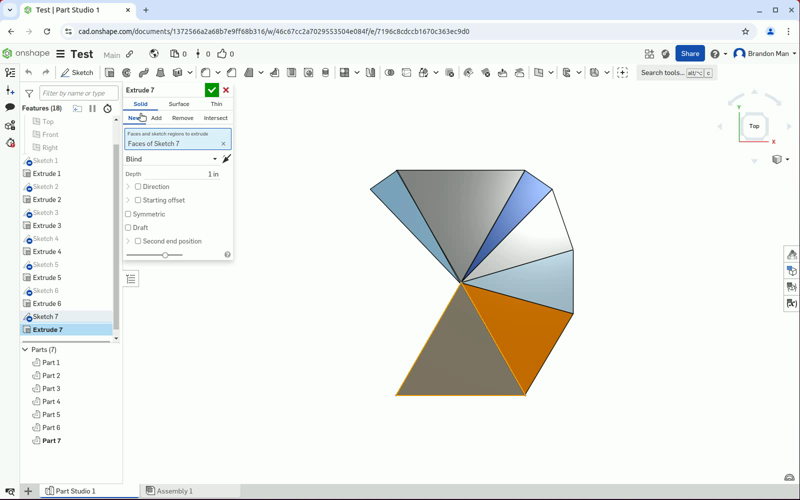
mouse_move(137, 120)
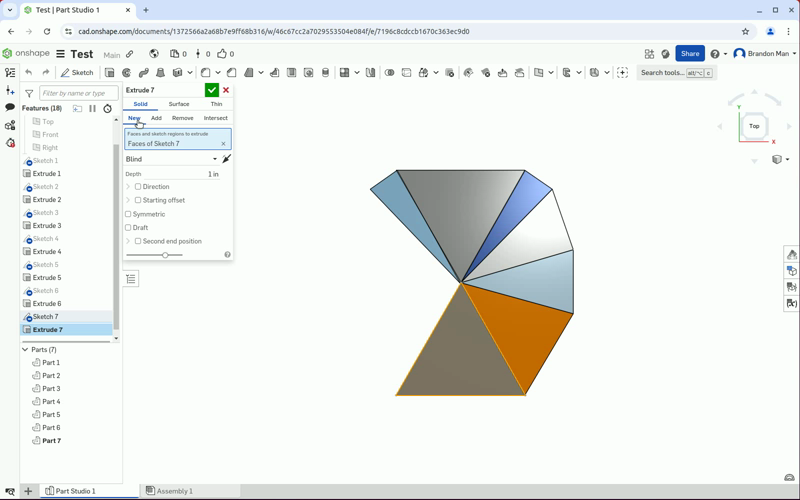
click(137, 120)
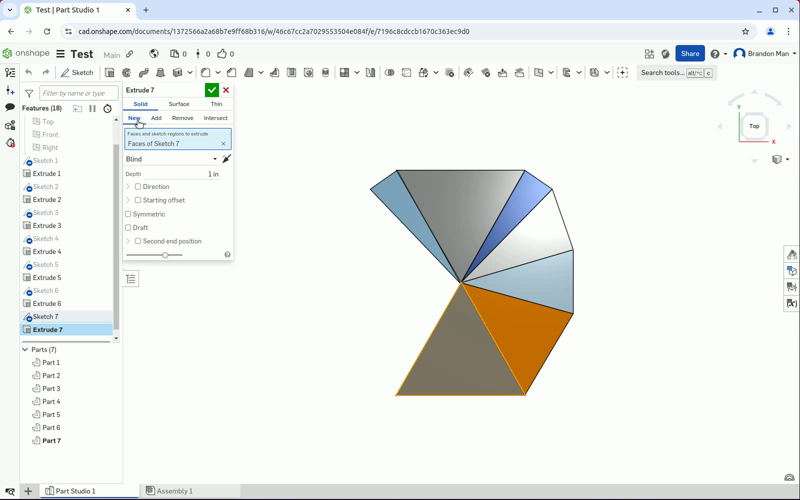
key(tab, 4)
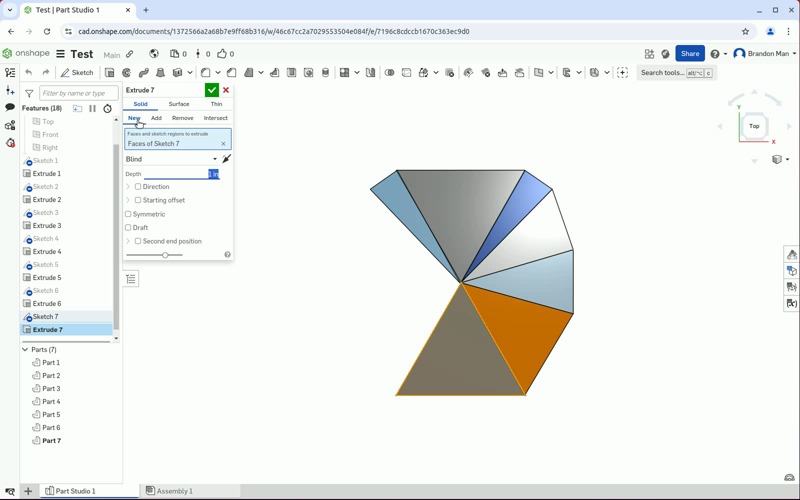
text(1.685)
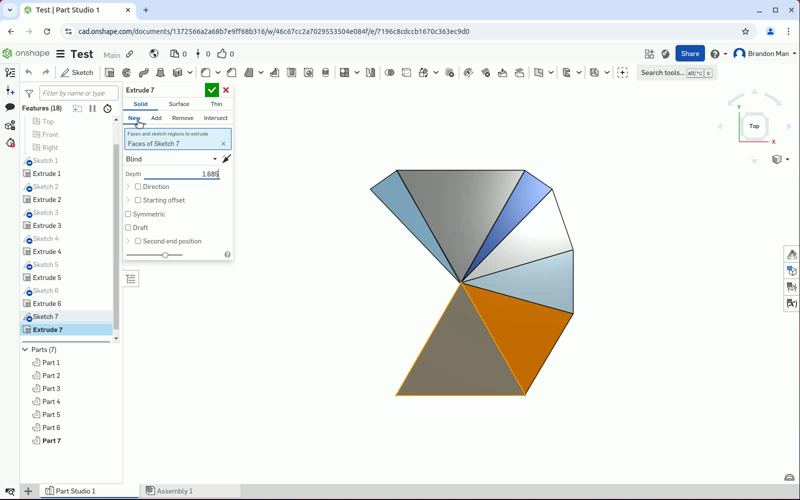
key(tab, 3)
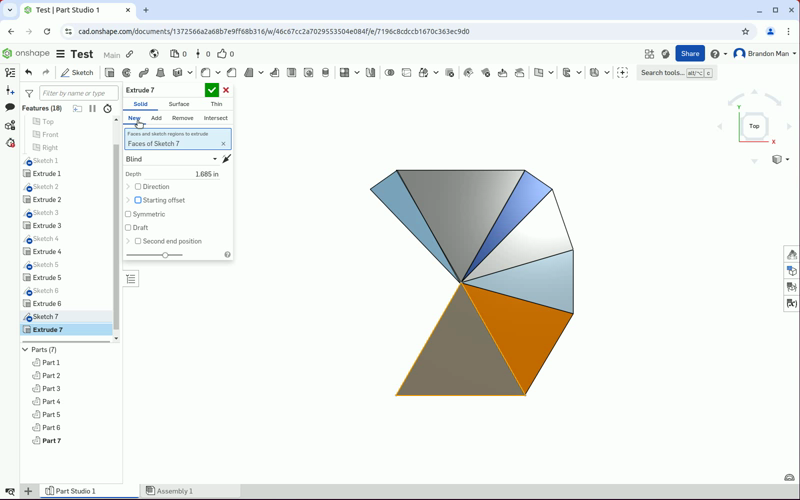
key(tab, 2)
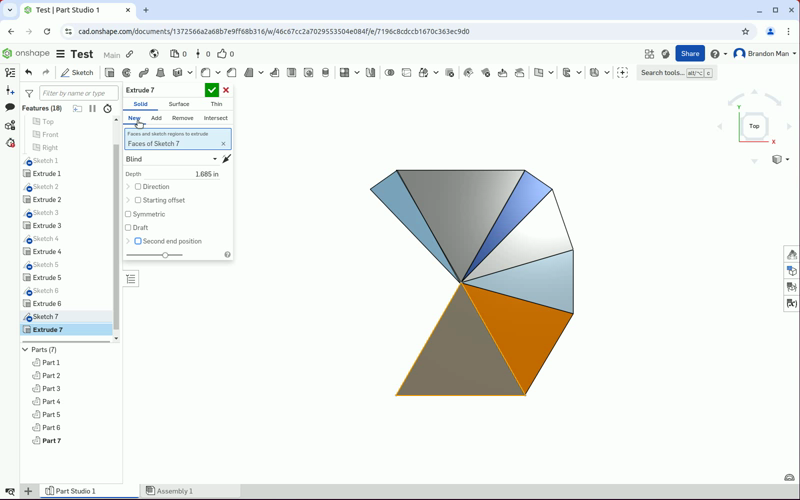
key(space)
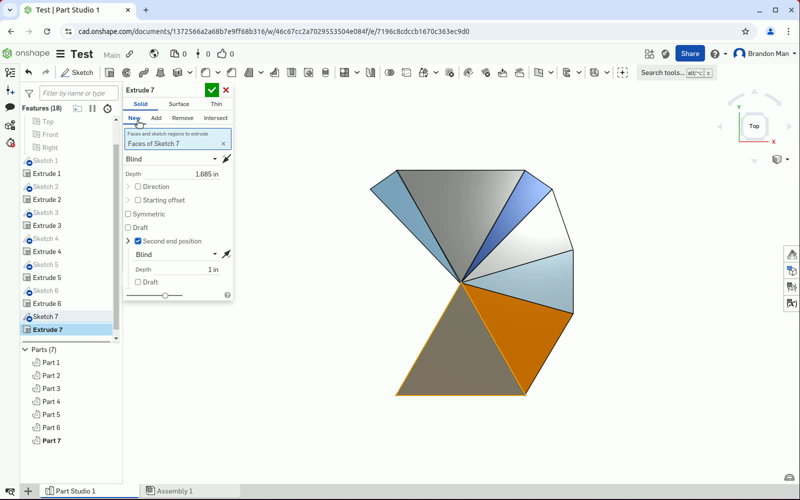
key(tab, 3)
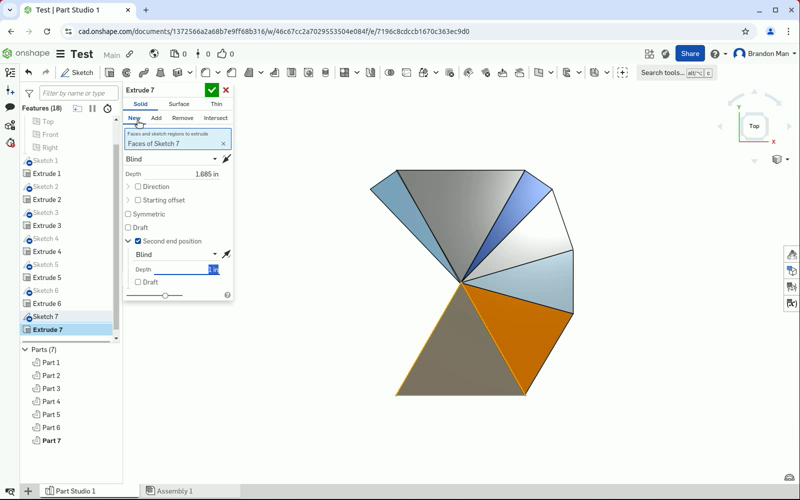
text(16.609)
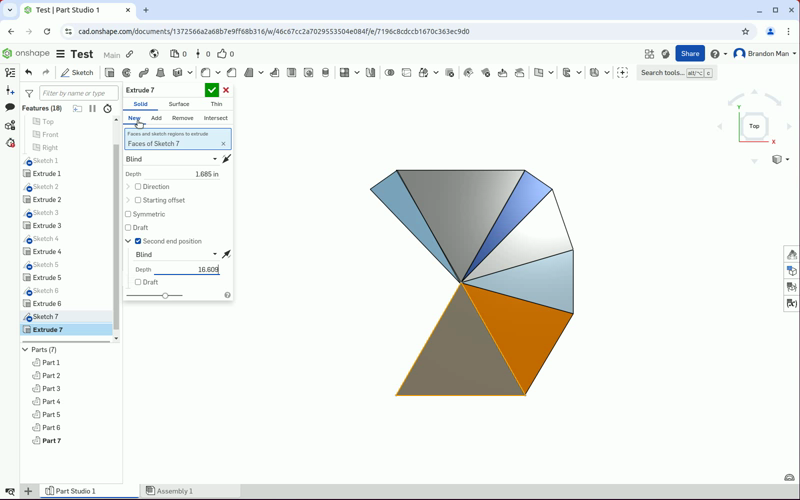
key(enter)
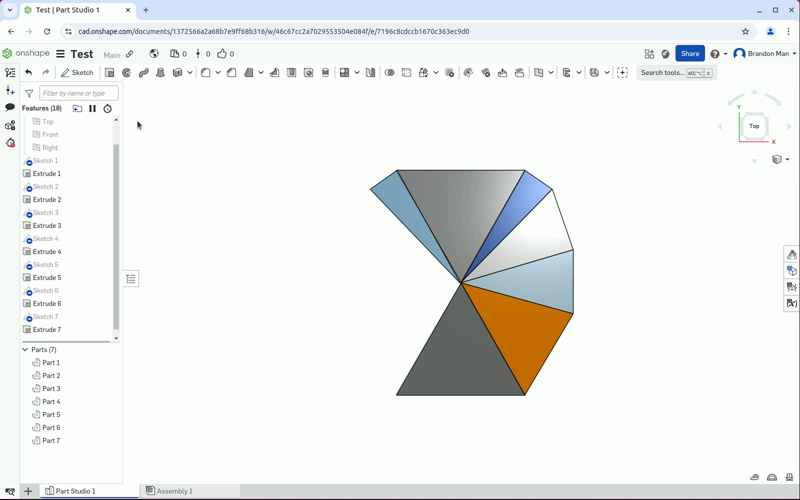
key(shift+h)
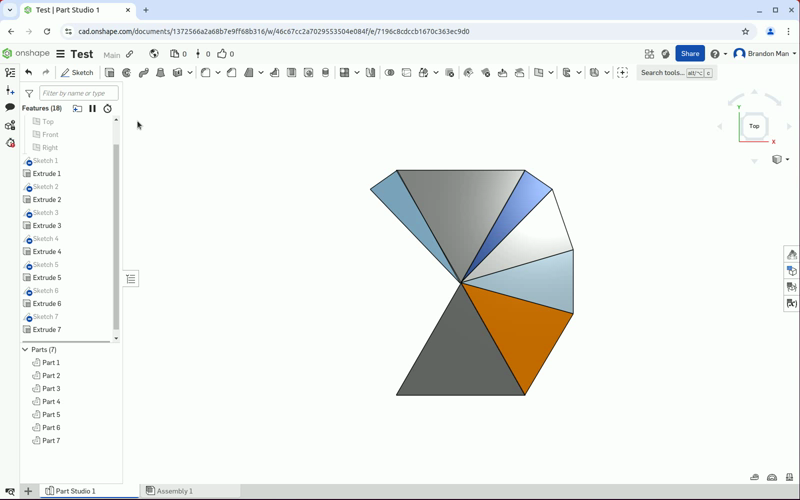
key(shift+h)
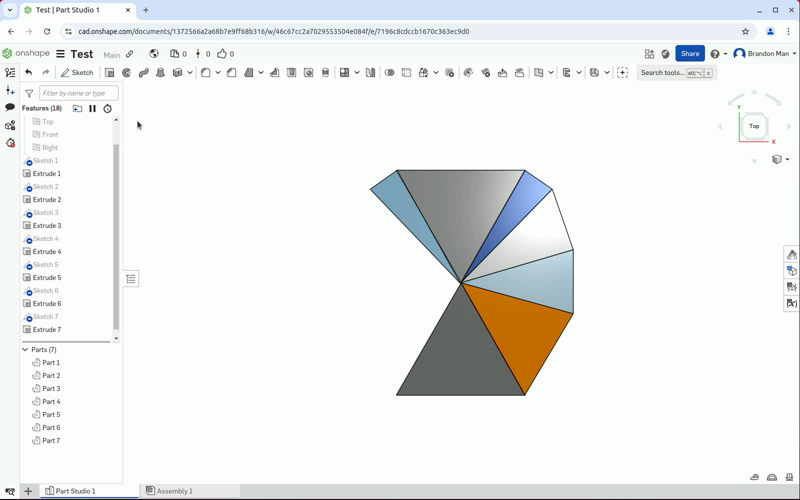
mouse_move(69, 163)
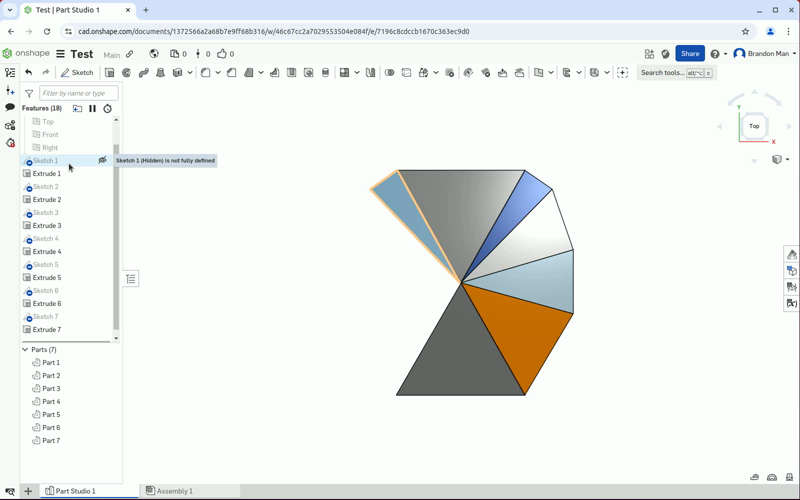
click(69, 163)
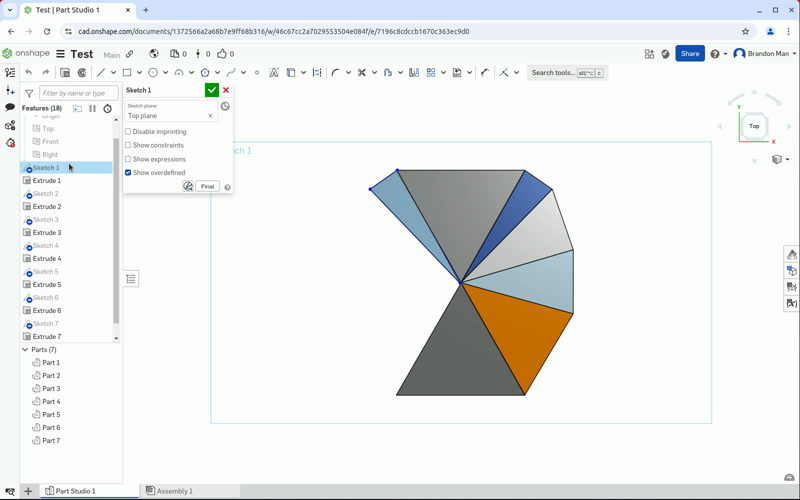
mouse_move(229, 92)
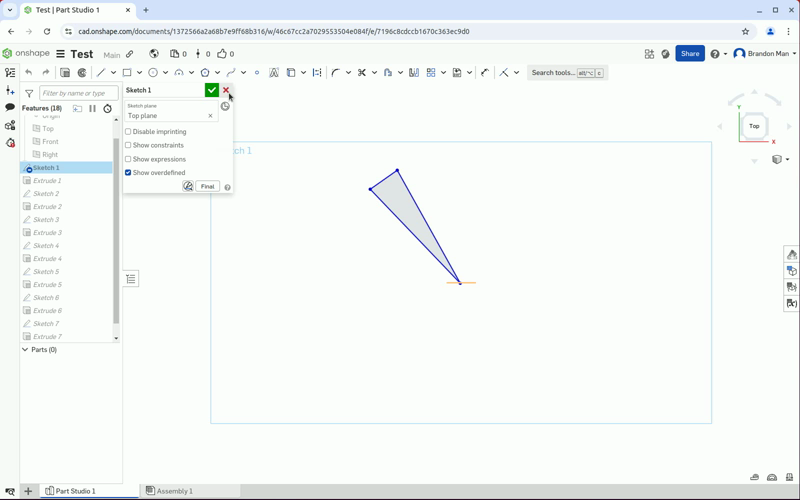
click(229, 92)
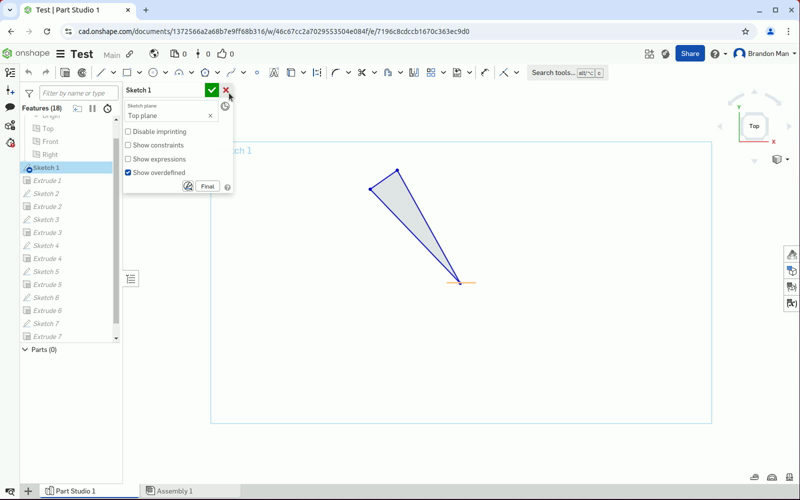
key(shift+s)
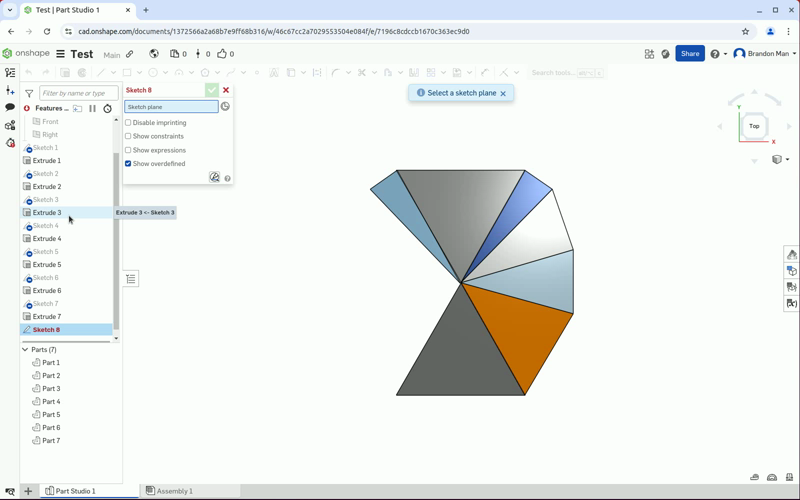
scroll(3)
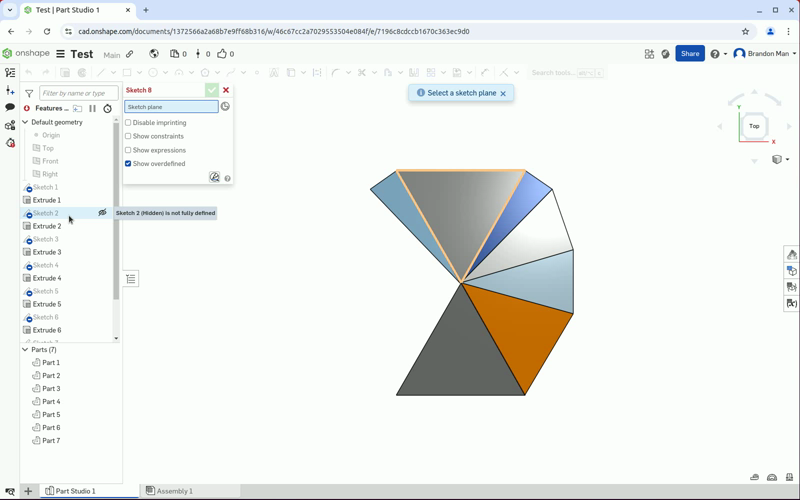
mouse_move(69, 150)
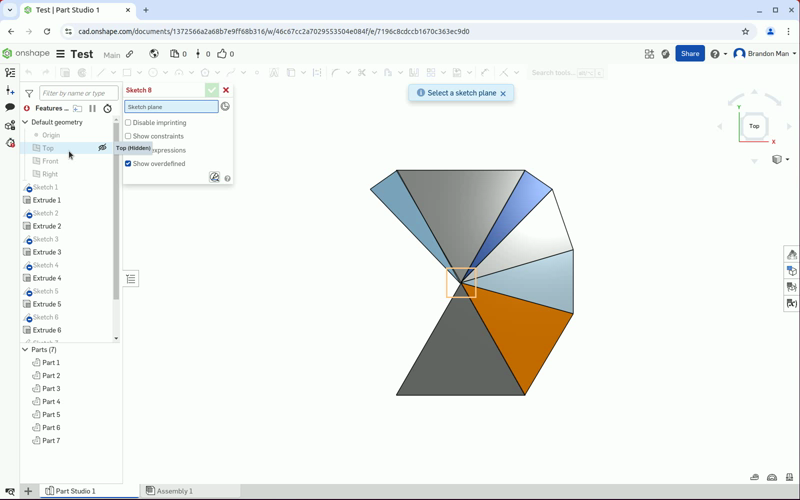
click(69, 150)
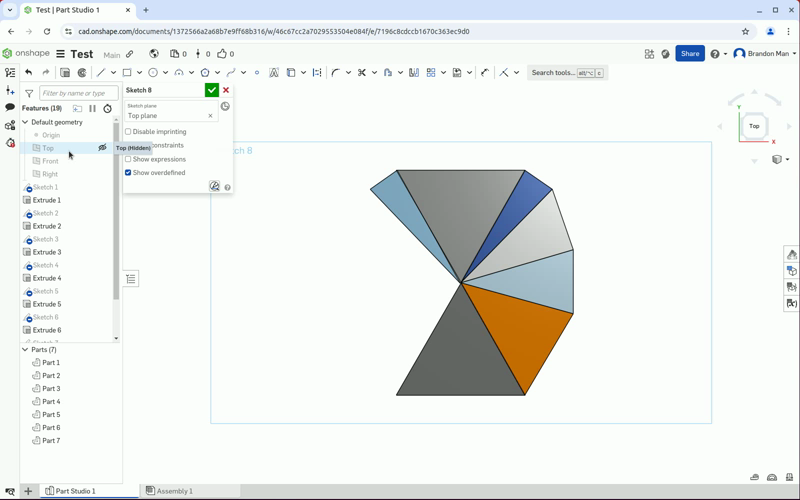
mouse_move(73, 352)
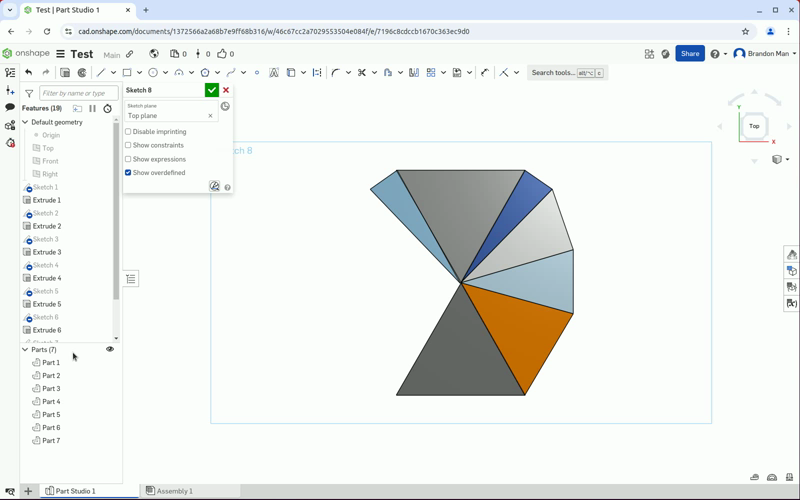
key(y)
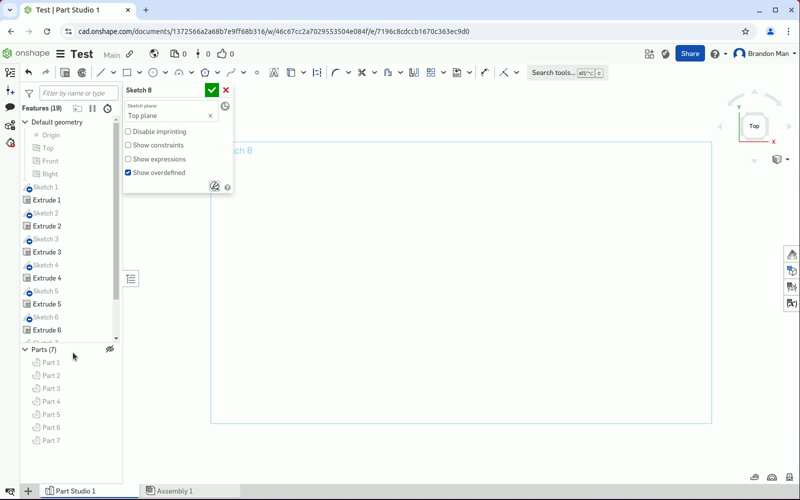
key(l)
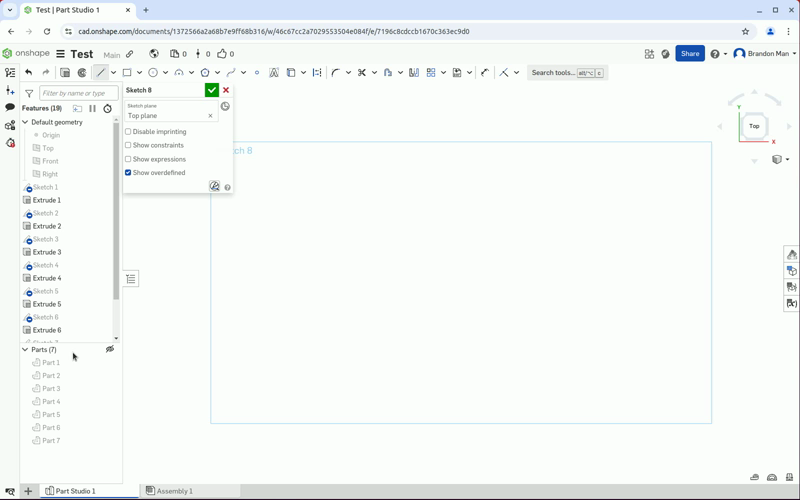
key_down(shift)
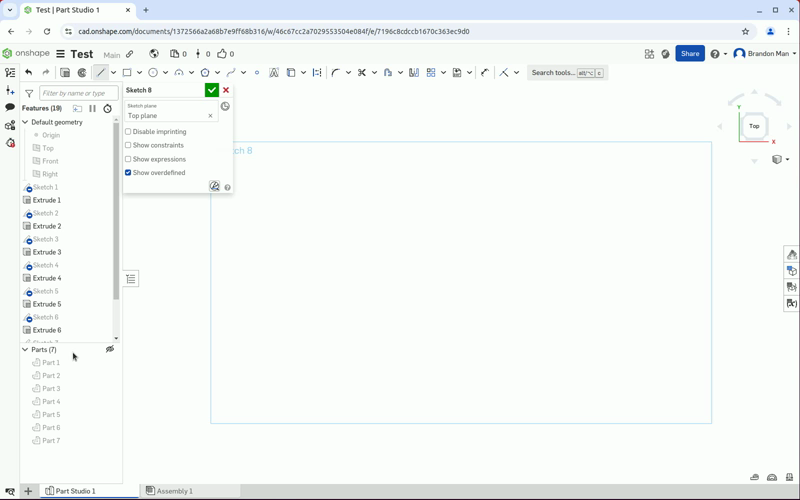
mouse_move(348, 313)
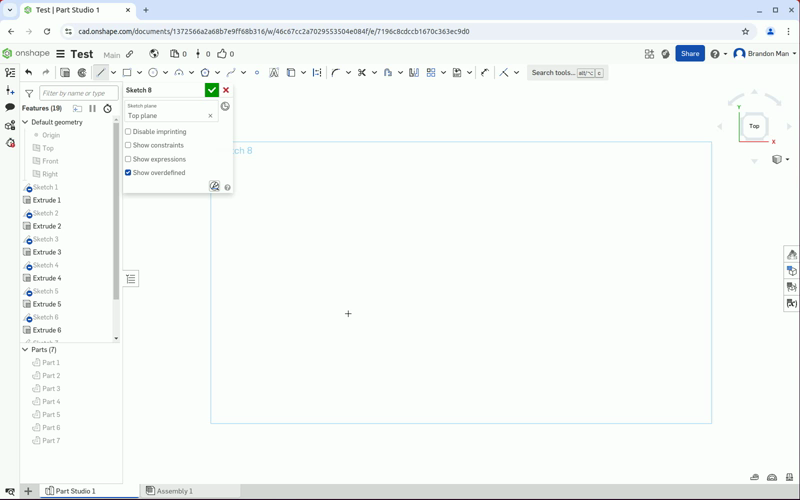
click(348, 313)
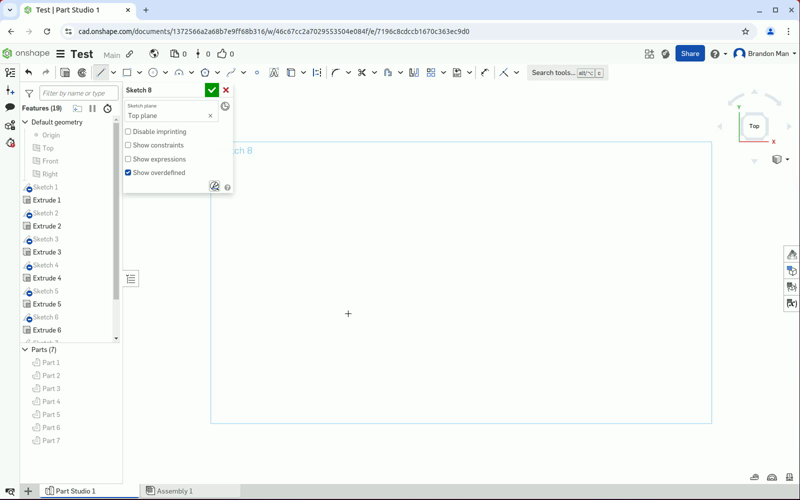
key_up(shift)
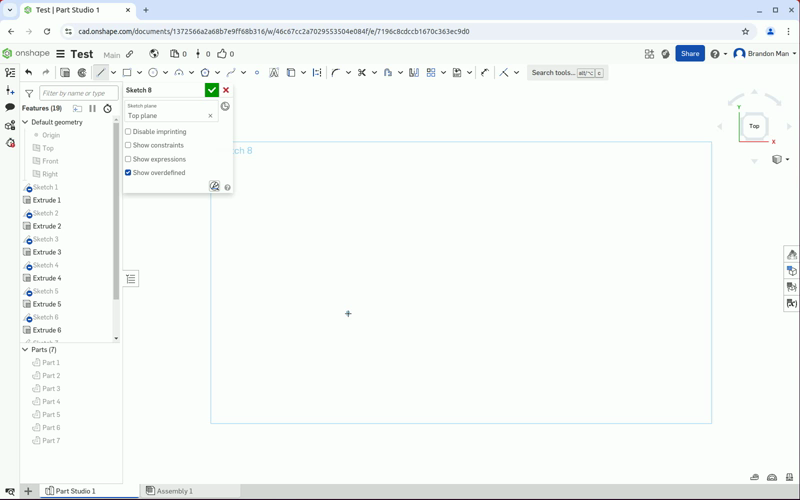
key_down(shift)
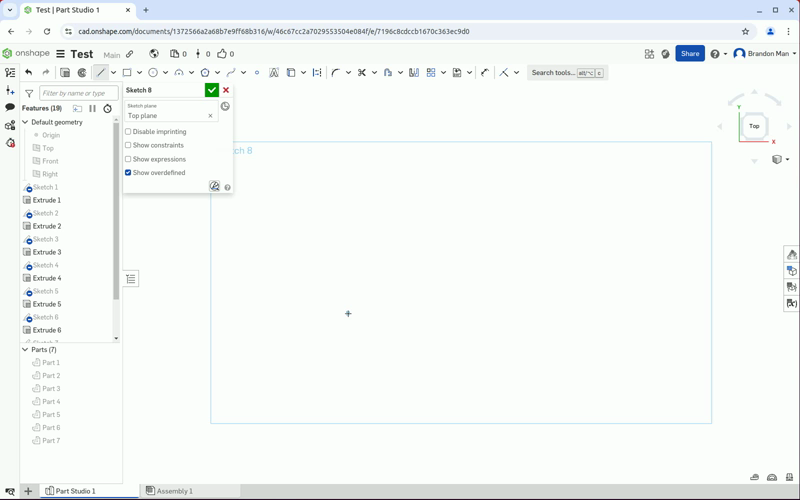
mouse_move(396, 395)
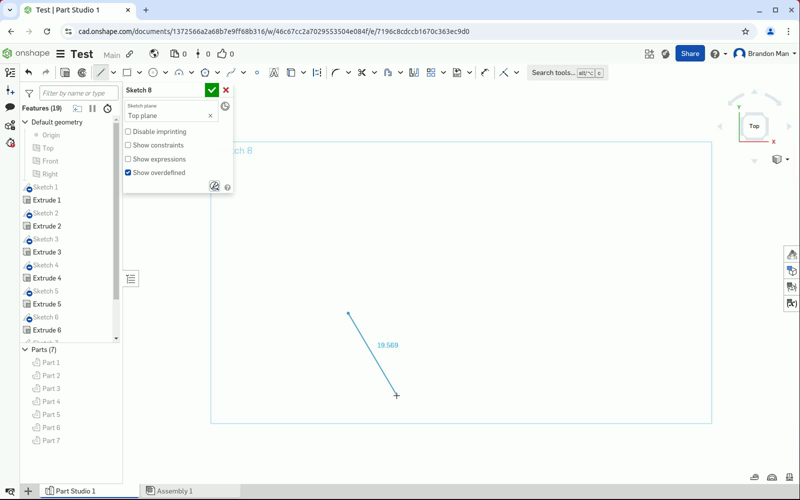
click(396, 395)
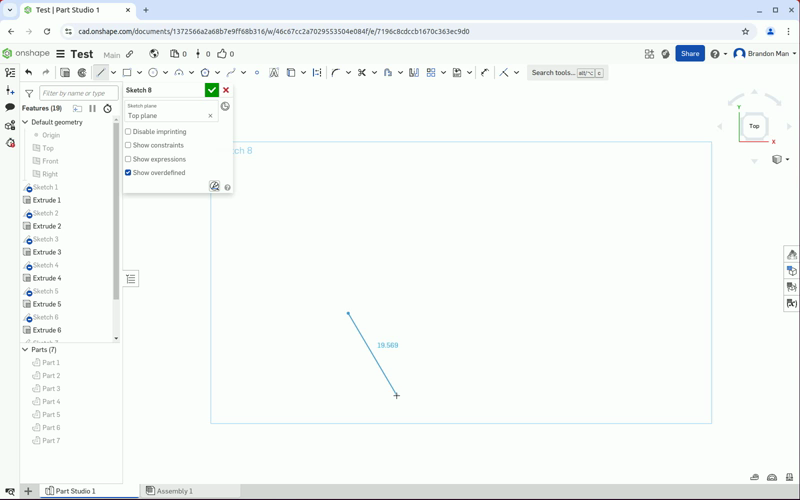
key_up(shift)
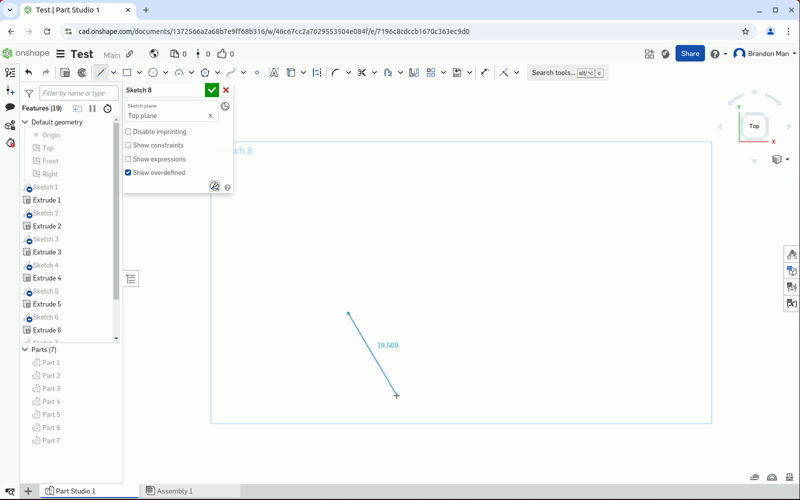
key_down(shift)
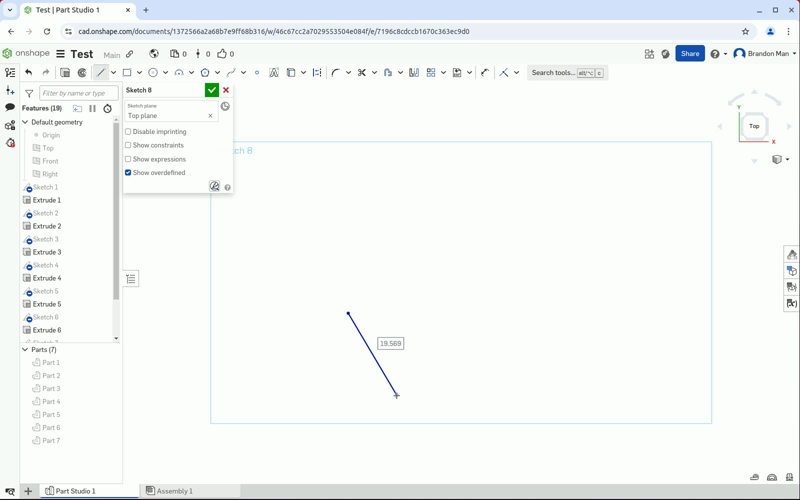
mouse_move(460, 282)
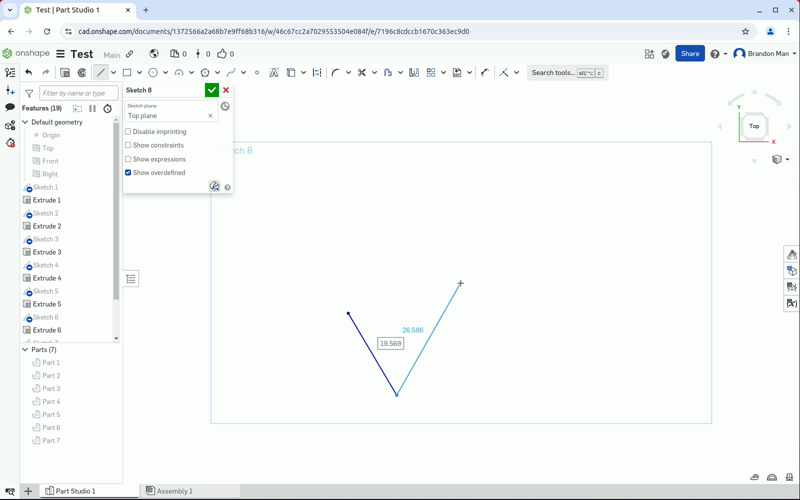
click(460, 282)
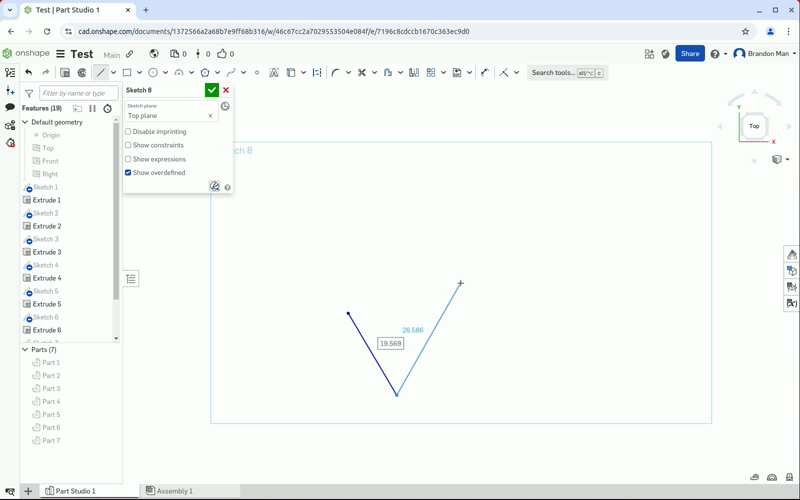
key_up(shift)
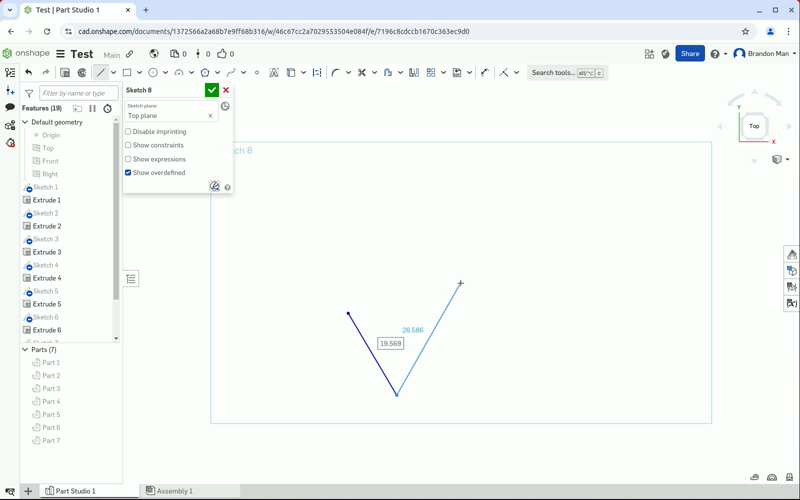
key_down(shift)
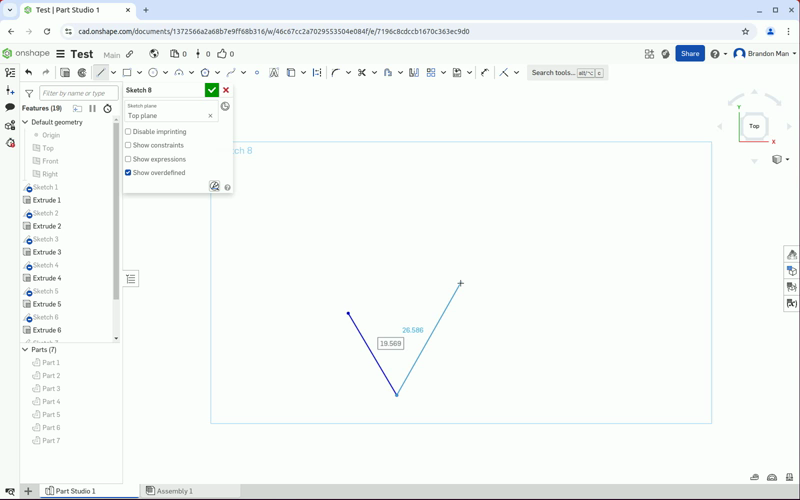
mouse_move(348, 313)
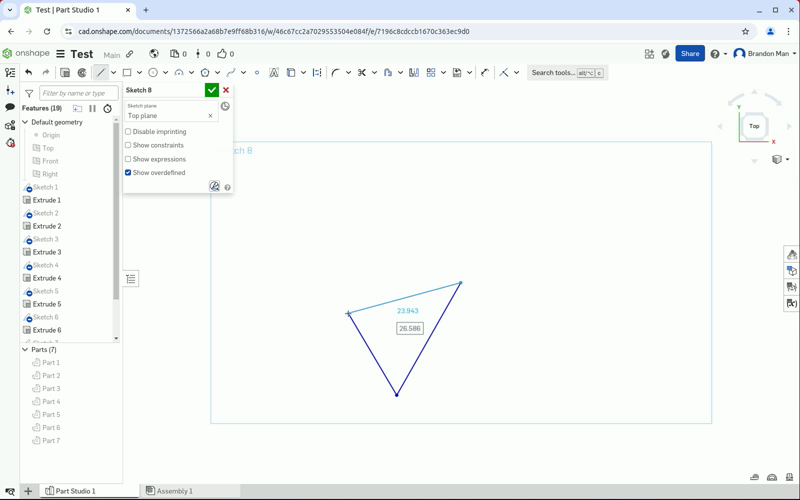
key_up(shift)
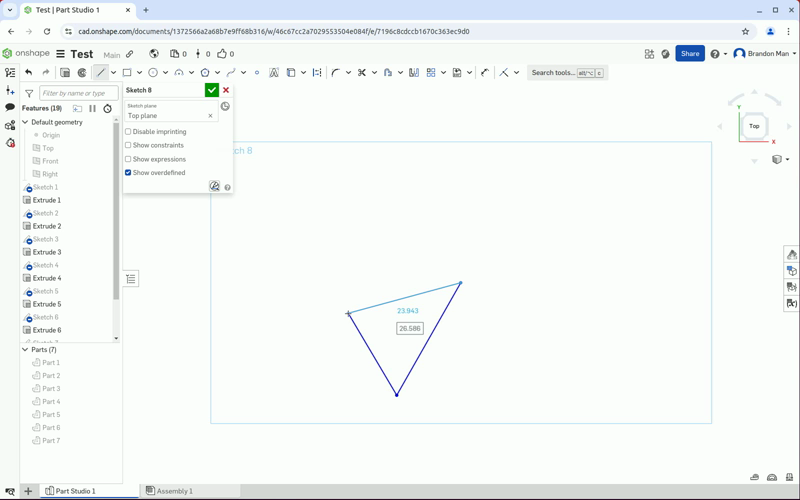
click(348, 313)
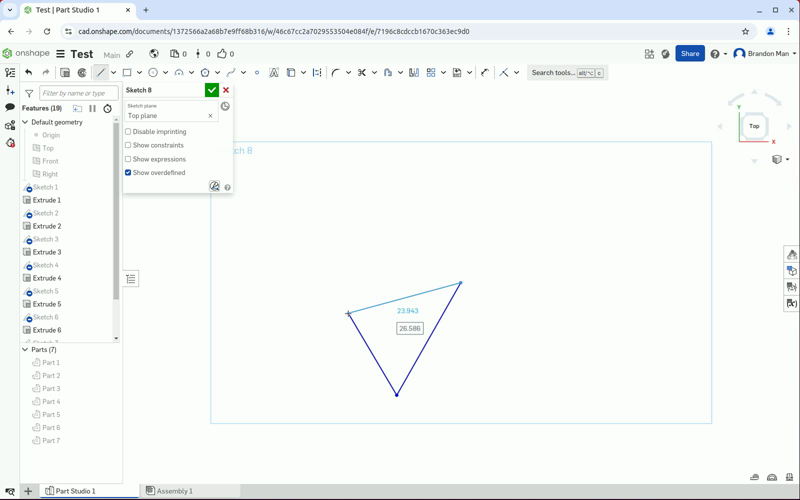
key(esc)
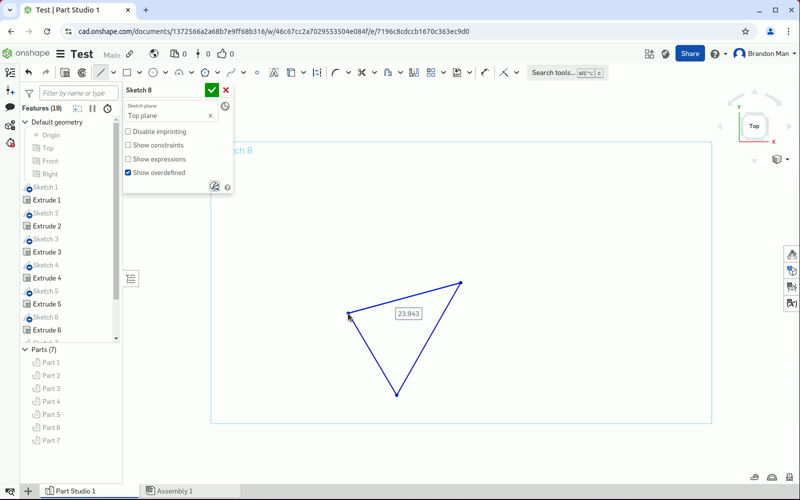
mouse_move(368, 322)
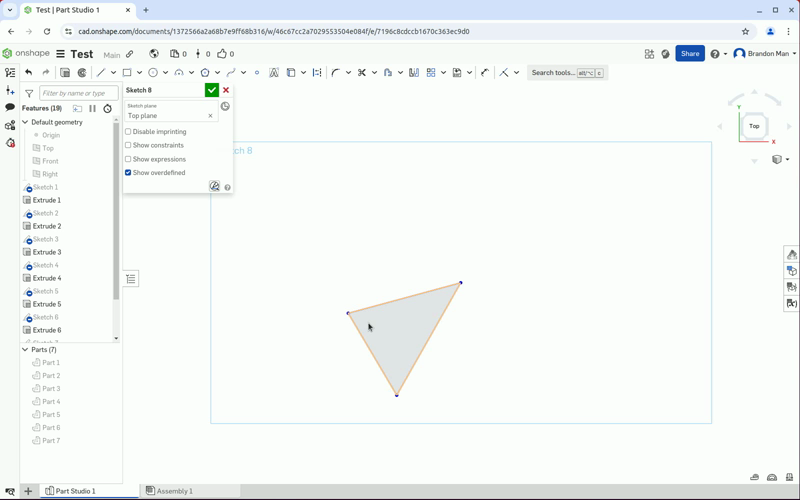
click(368, 322)
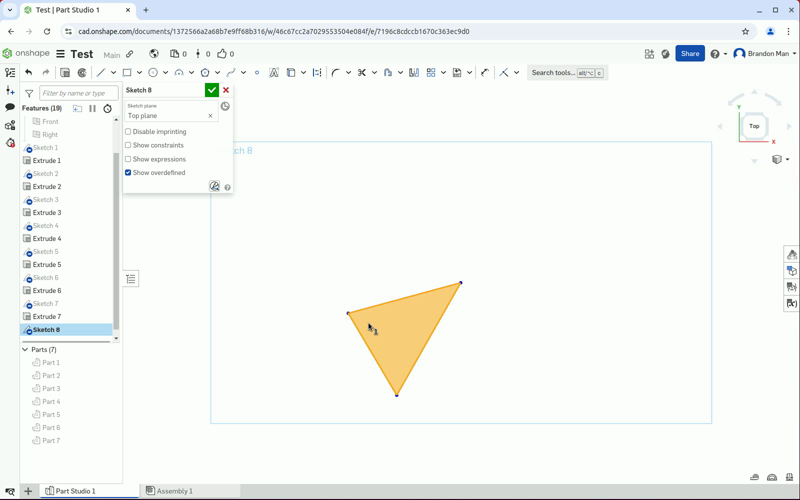
mouse_move(73, 352)
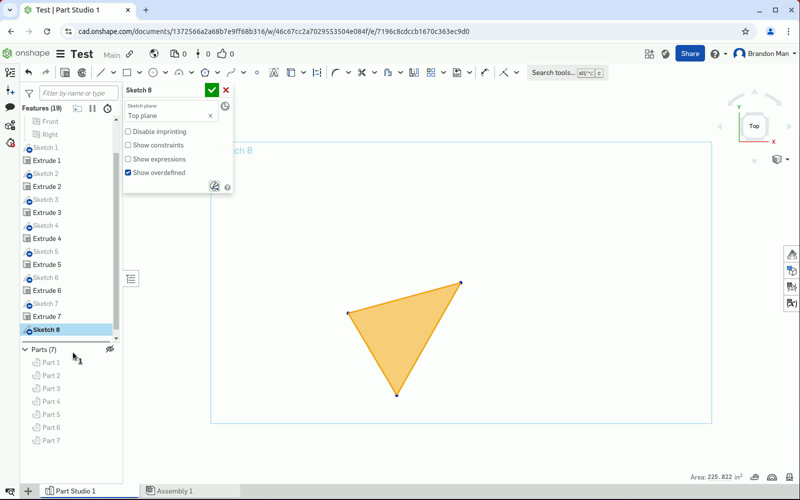
key(shift+y)
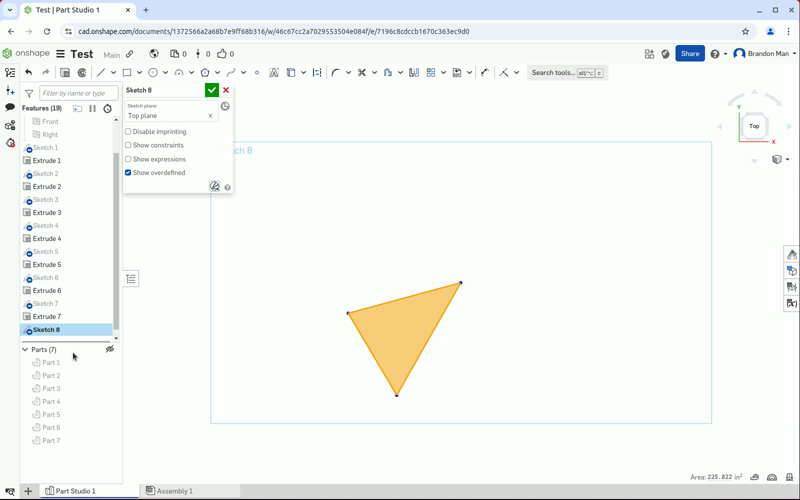
key(shift+e)
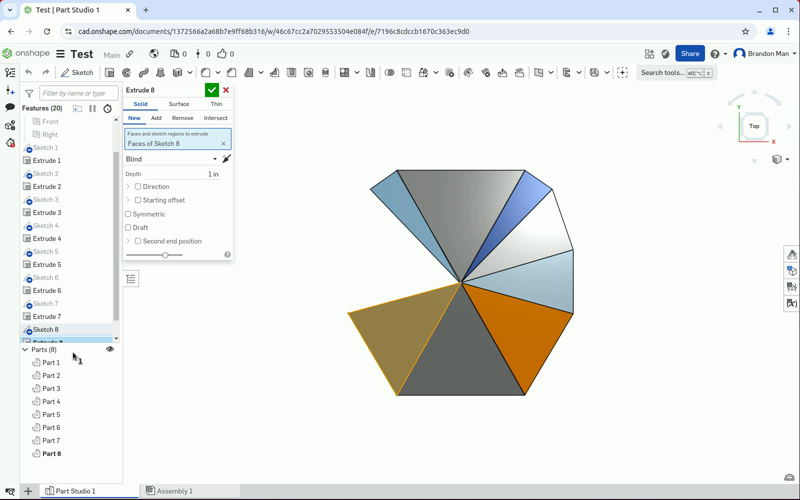
mouse_move(143, 106)
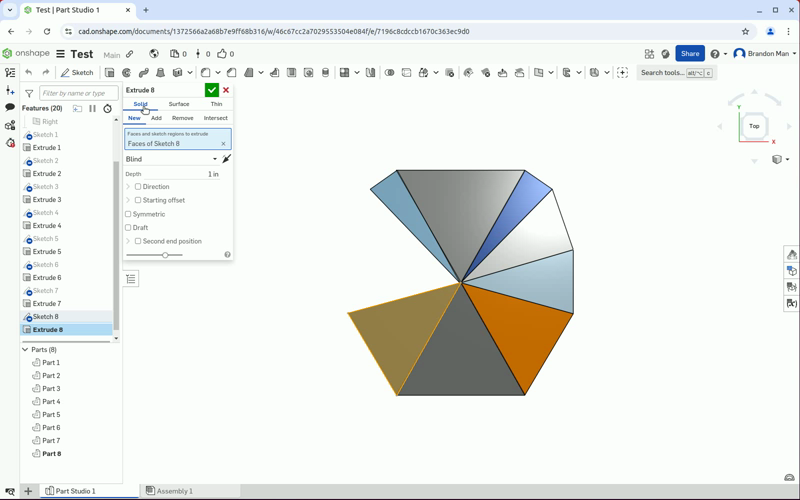
click(143, 106)
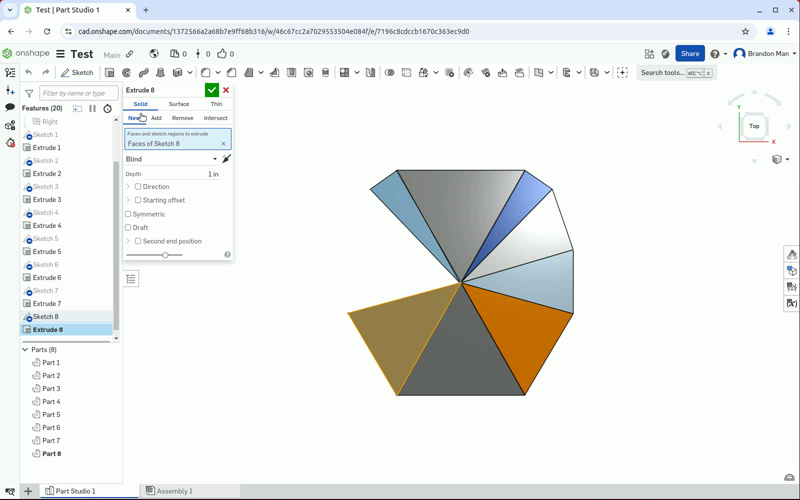
mouse_move(137, 120)
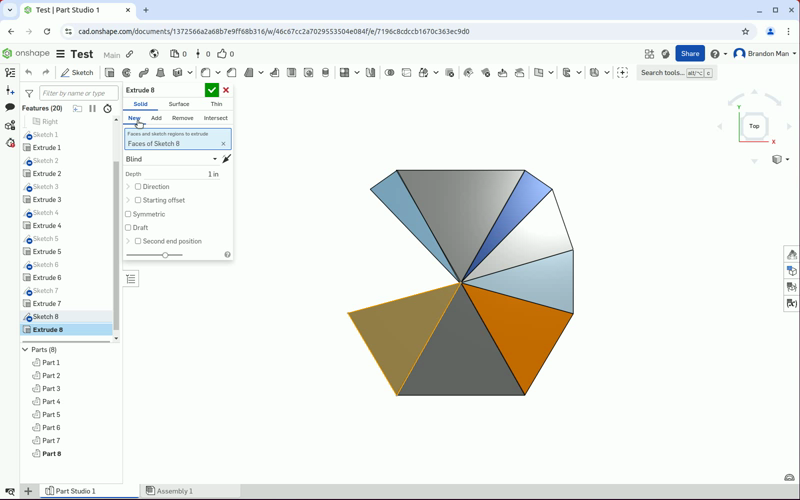
click(137, 120)
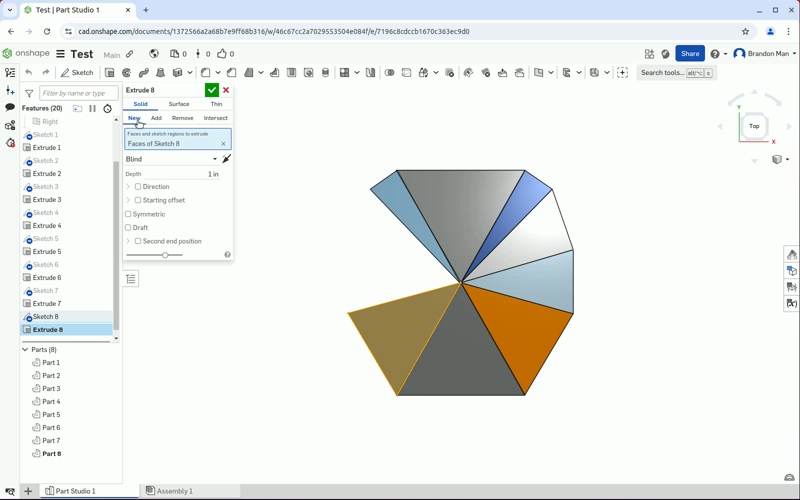
key(tab, 4)
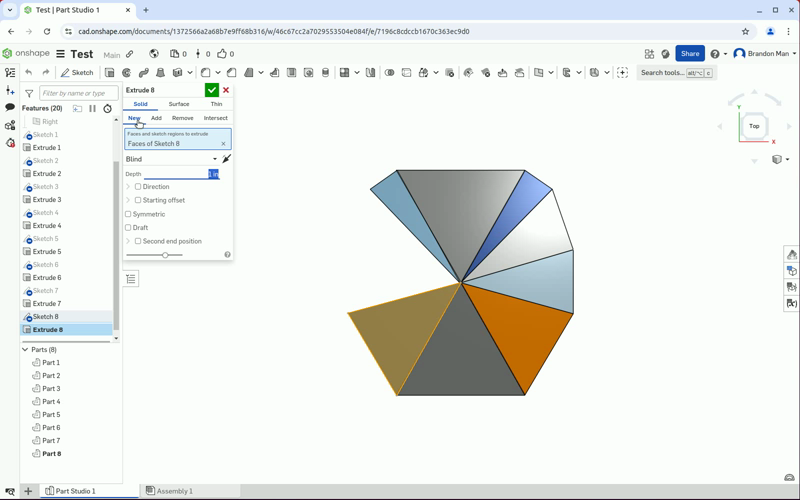
text(1.685)
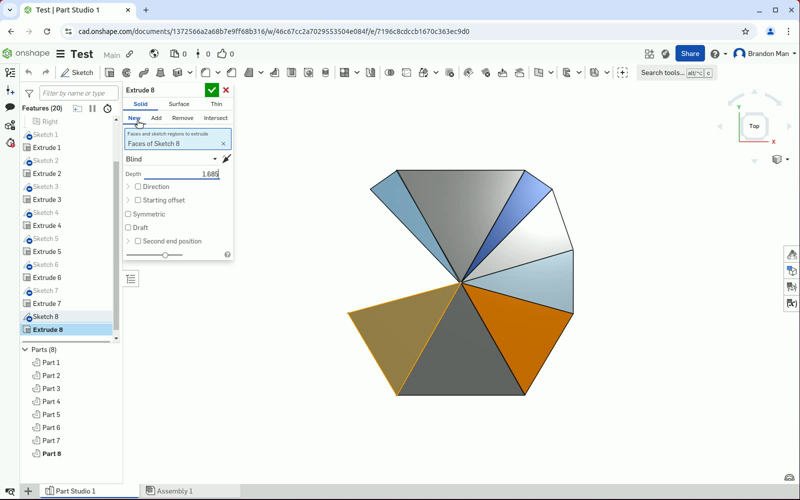
key(tab, 3)
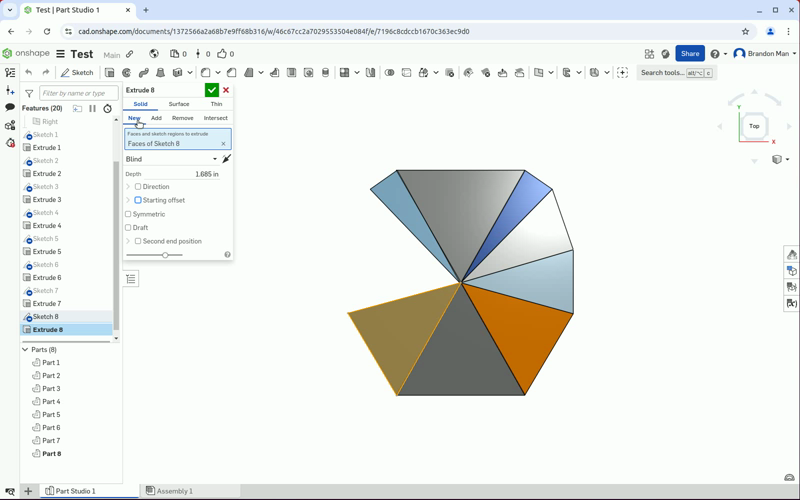
key(tab, 2)
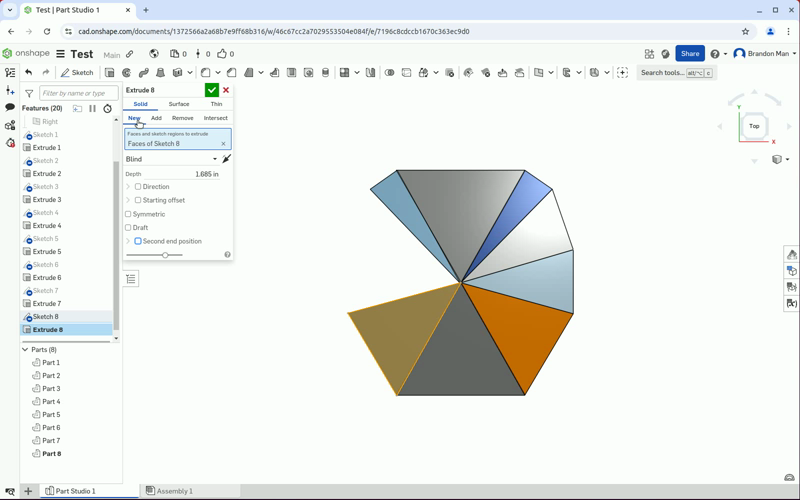
key(space)
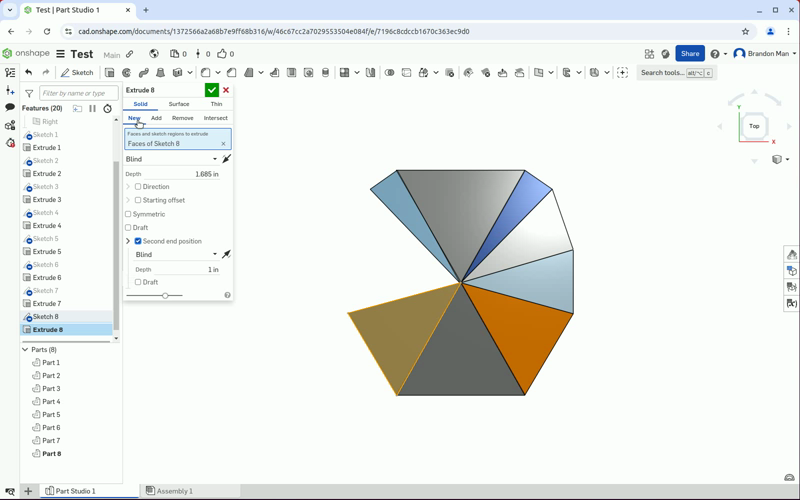
key(tab, 3)
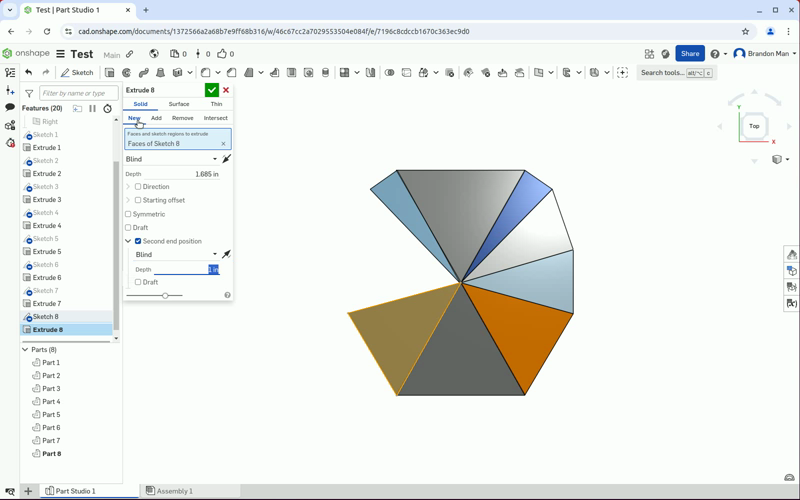
text(16.609)
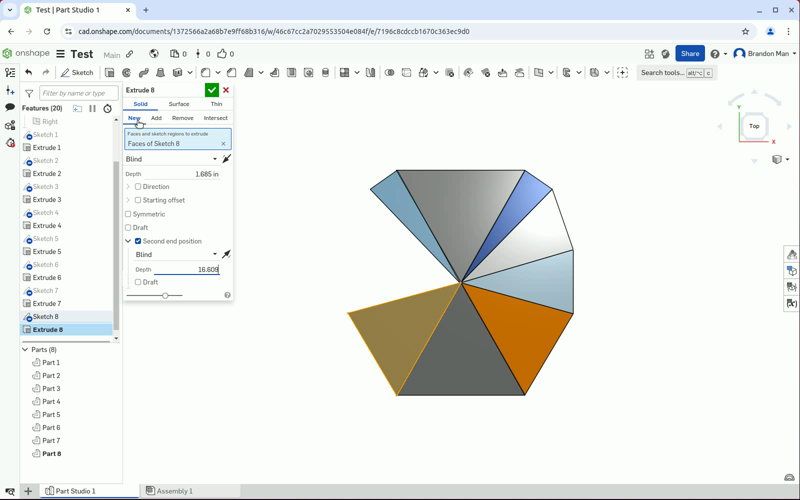
key(enter)
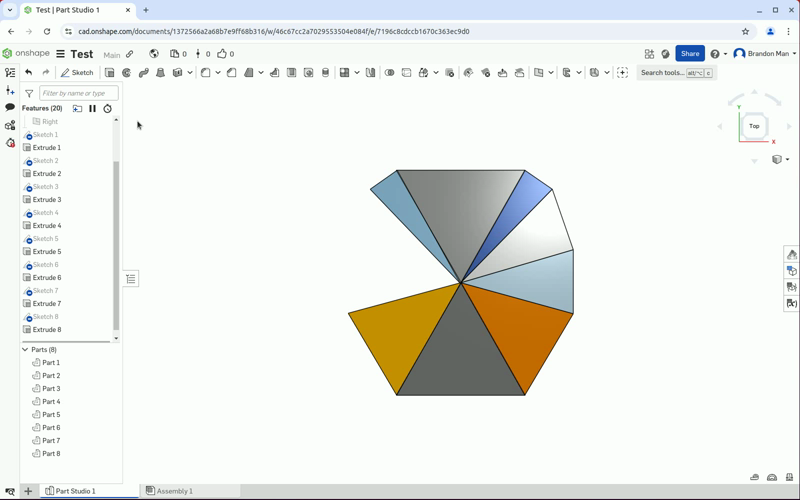
key(shift+h)
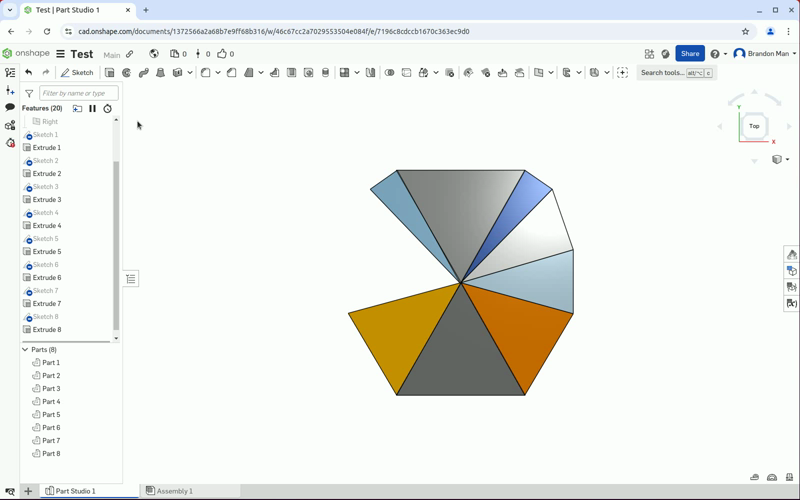
key(shift+h)
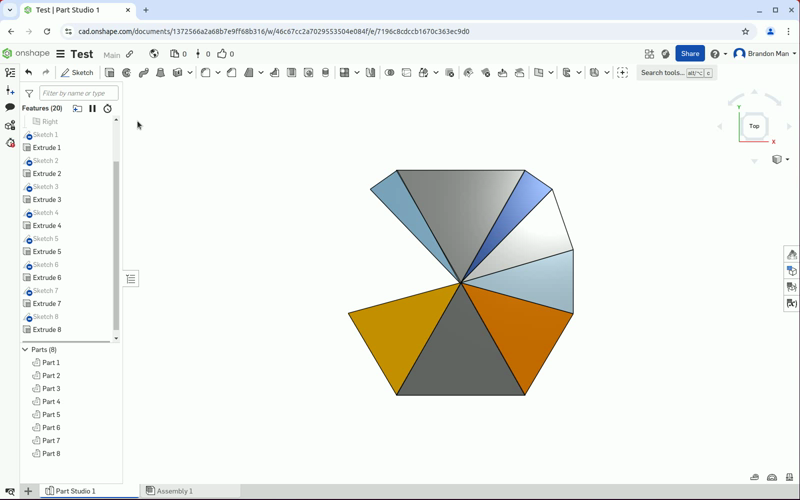
mouse_move(69, 137)
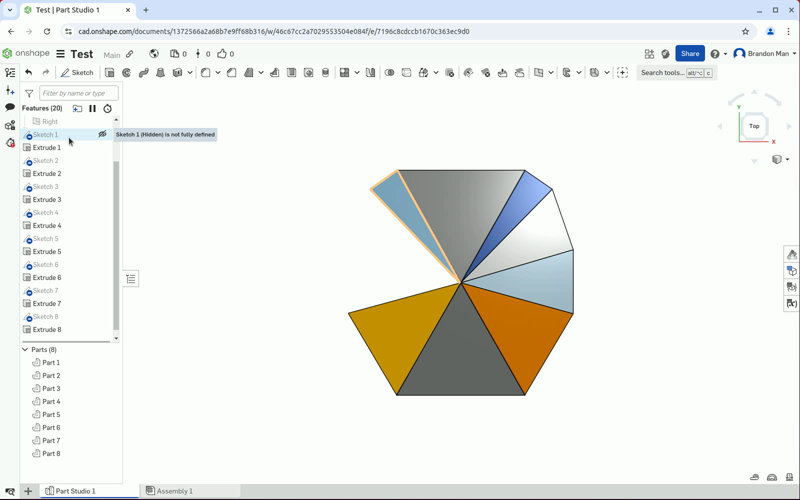
click(69, 137)
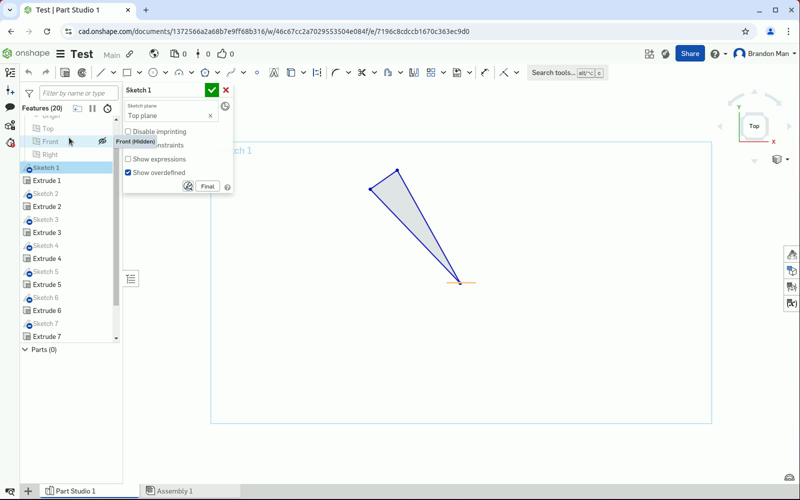
mouse_move(229, 92)
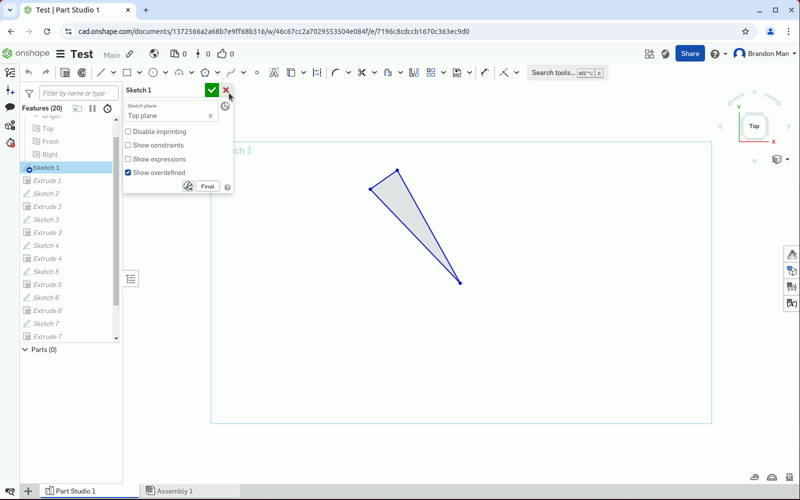
click(229, 92)
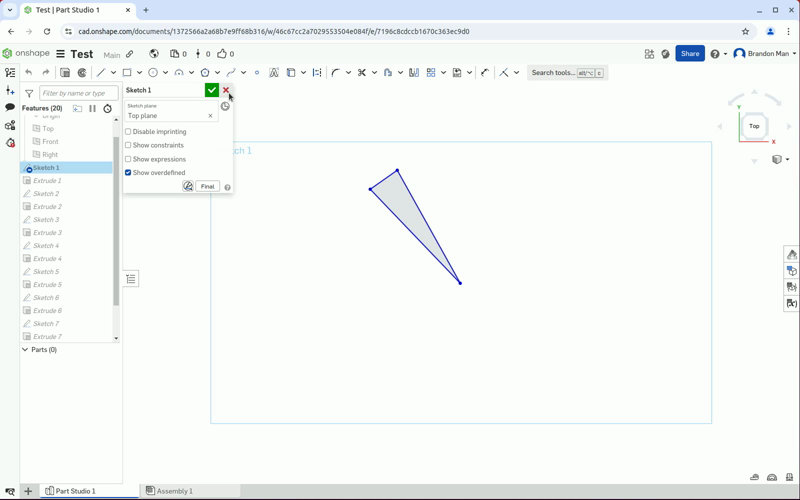
key(shift+s)
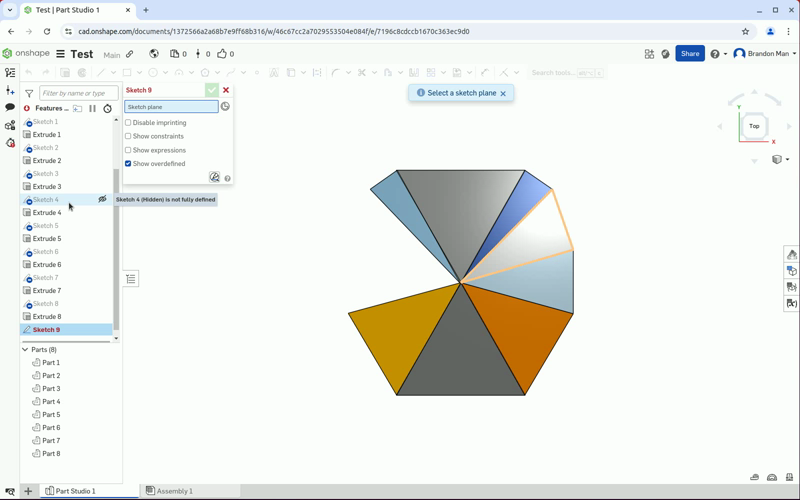
scroll(3)
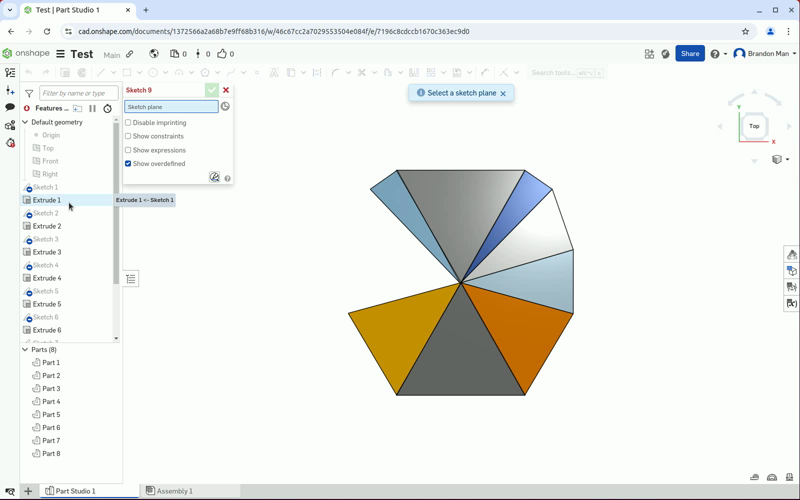
mouse_move(69, 150)
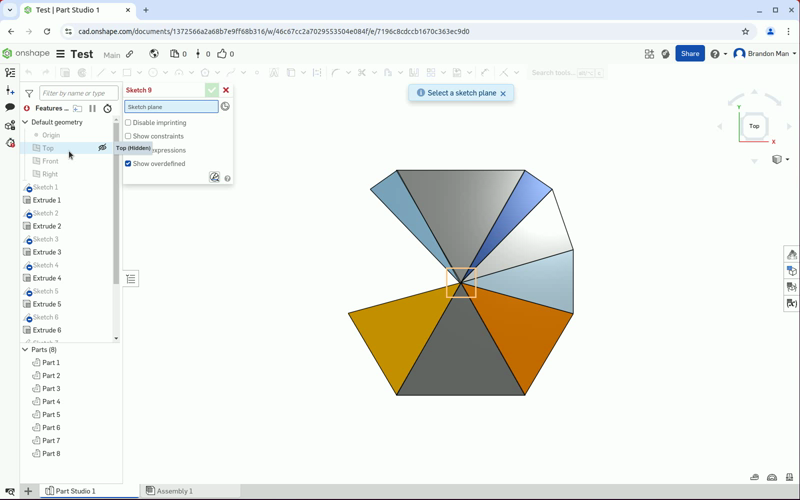
click(69, 150)
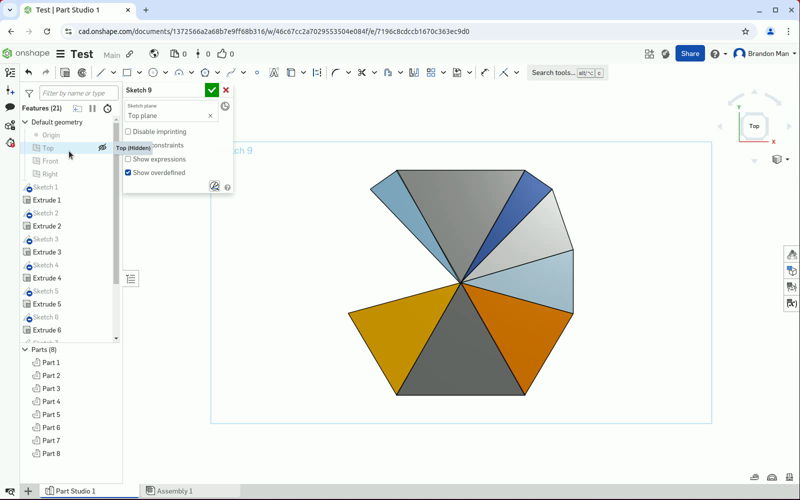
mouse_move(73, 352)
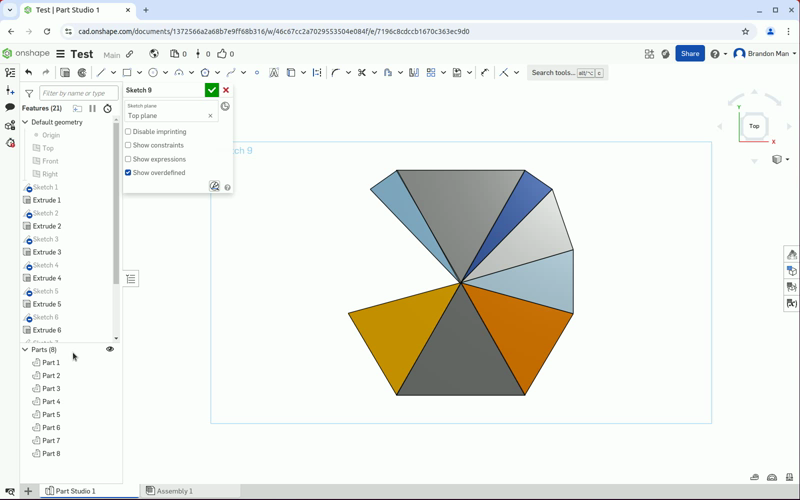
key(y)
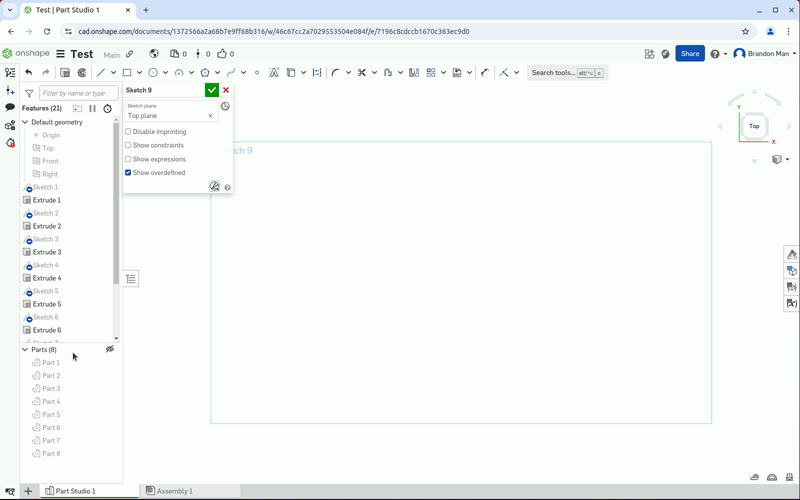
key(l)
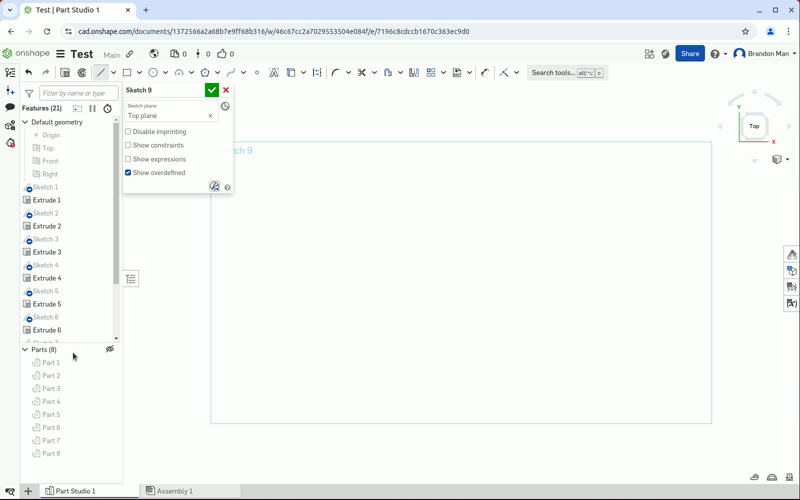
key_down(shift)
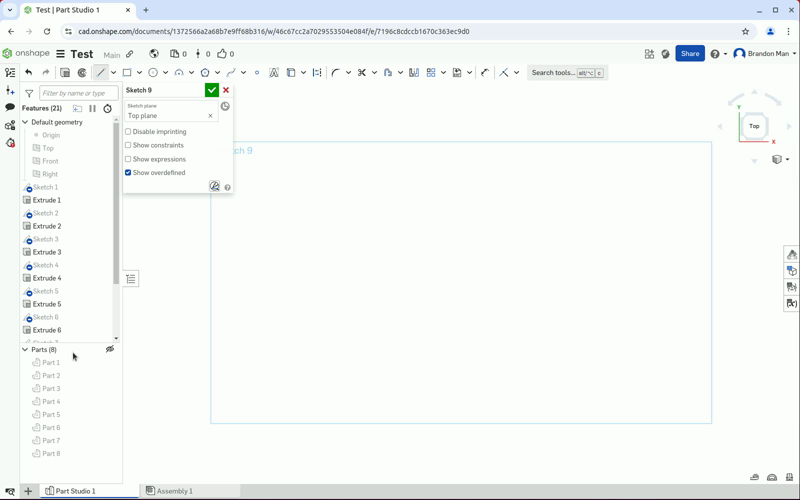
mouse_move(348, 313)
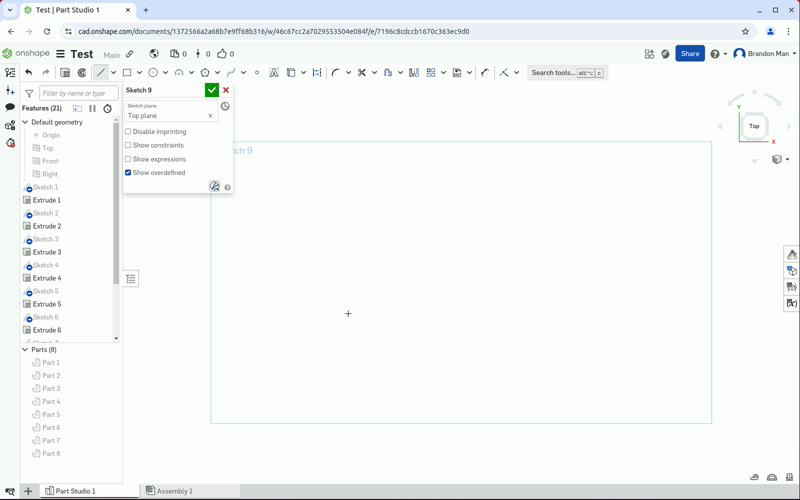
click(348, 313)
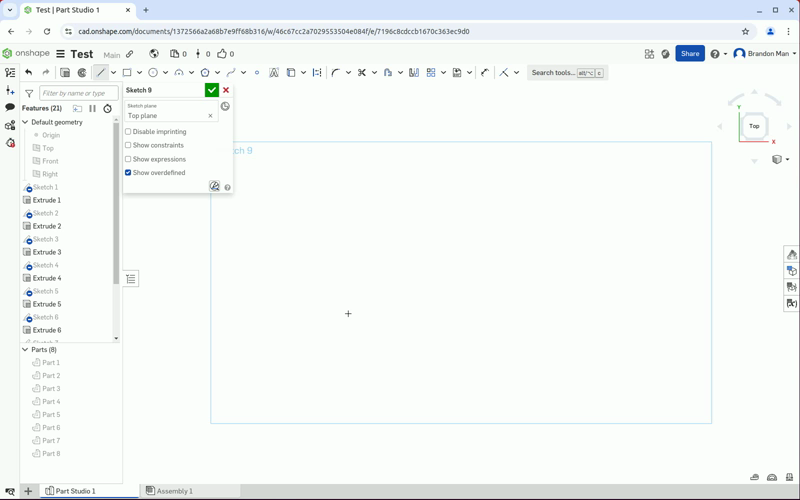
key_up(shift)
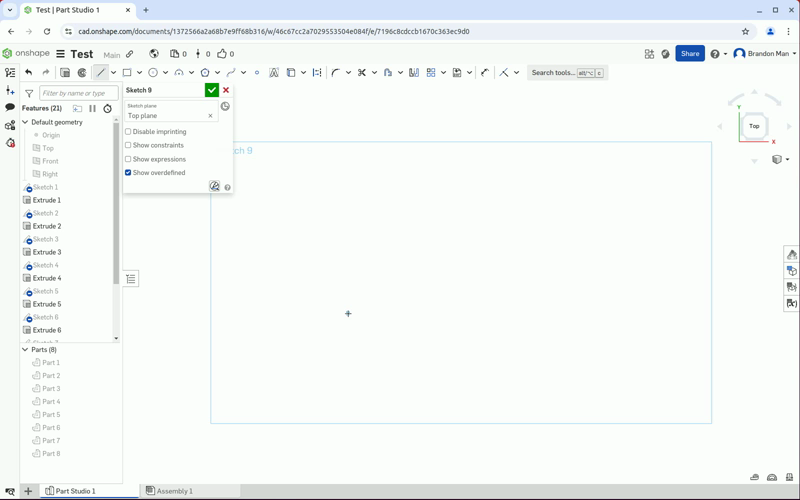
key_down(shift)
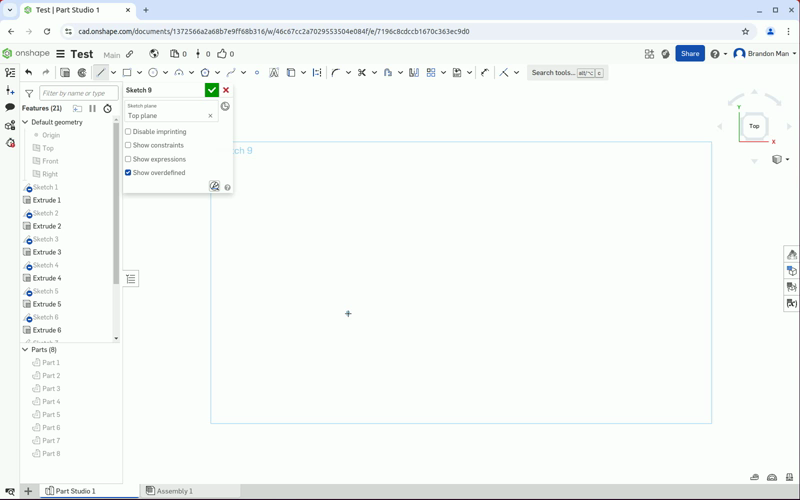
mouse_move(460, 282)
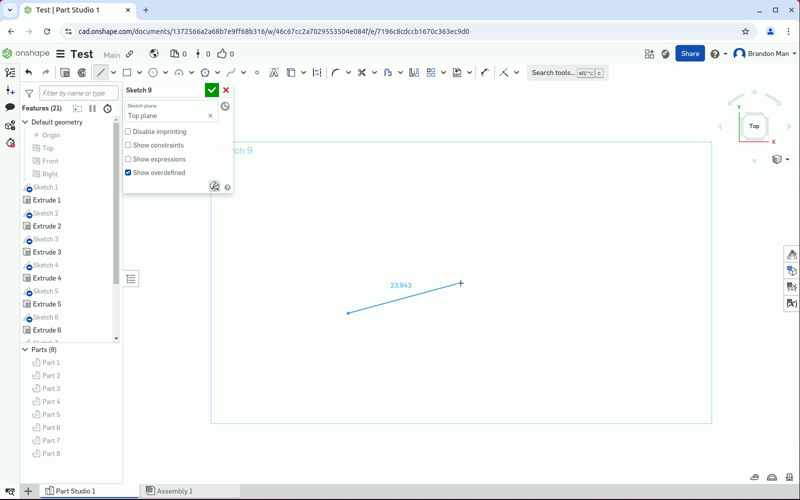
click(460, 282)
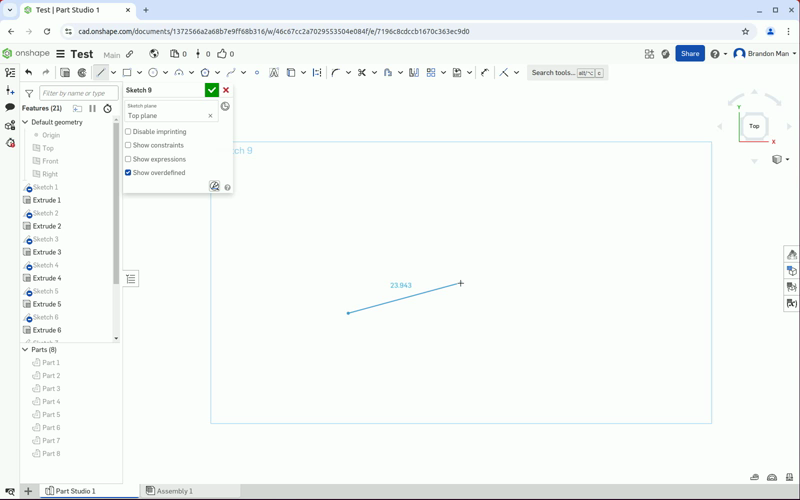
key_up(shift)
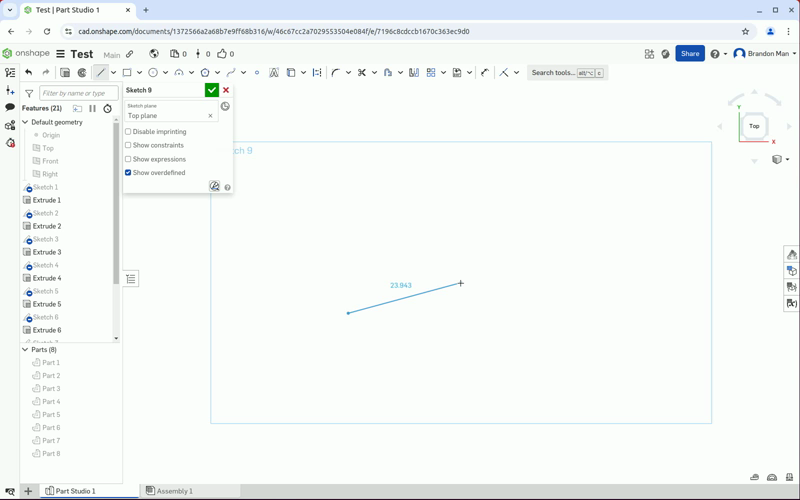
key_down(shift)
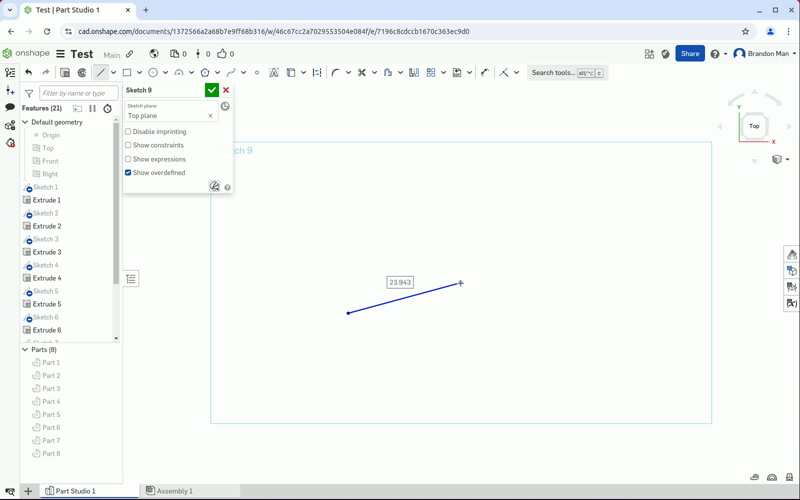
mouse_move(348, 249)
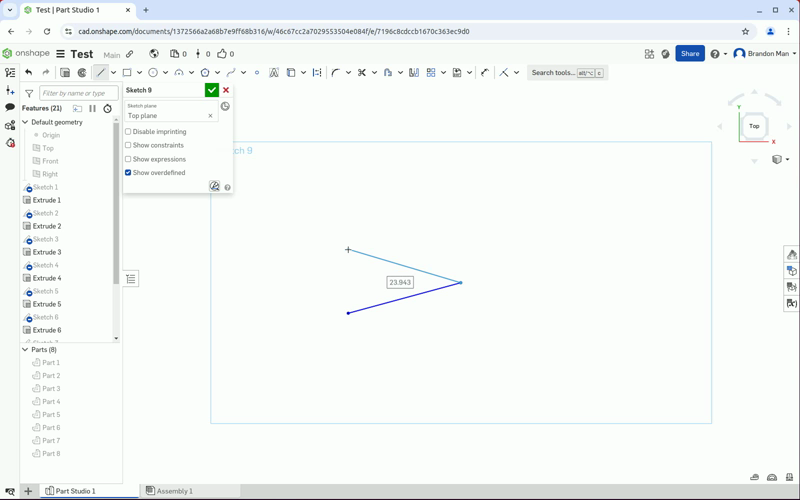
click(348, 249)
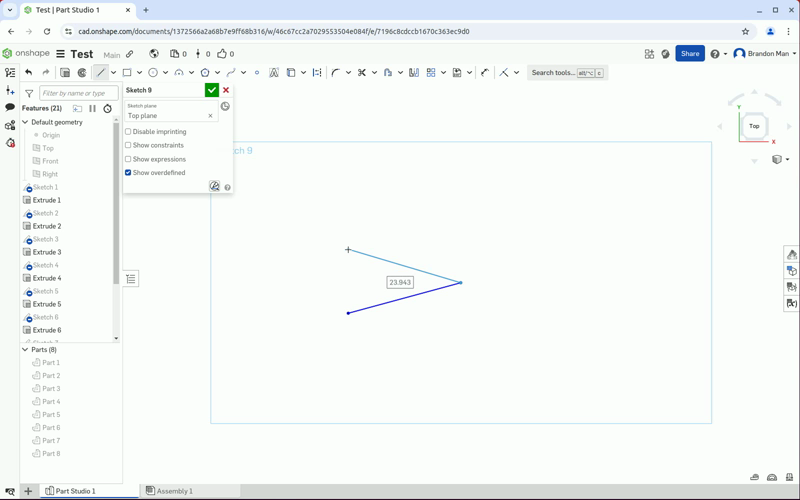
key_up(shift)
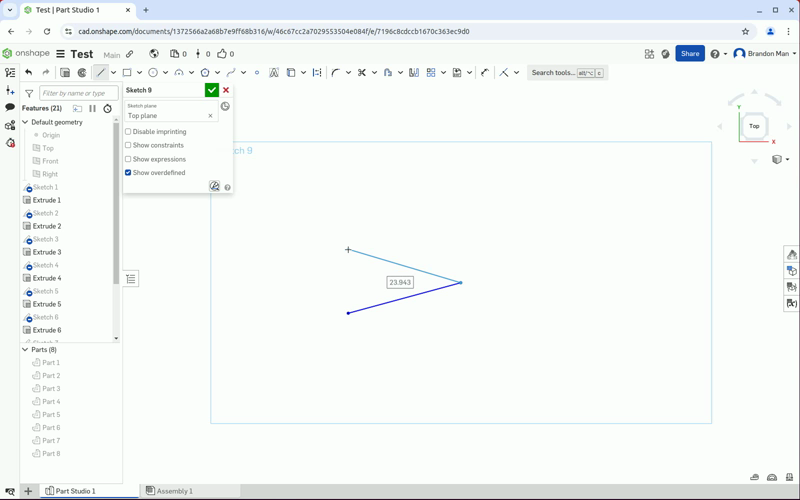
key_down(shift)
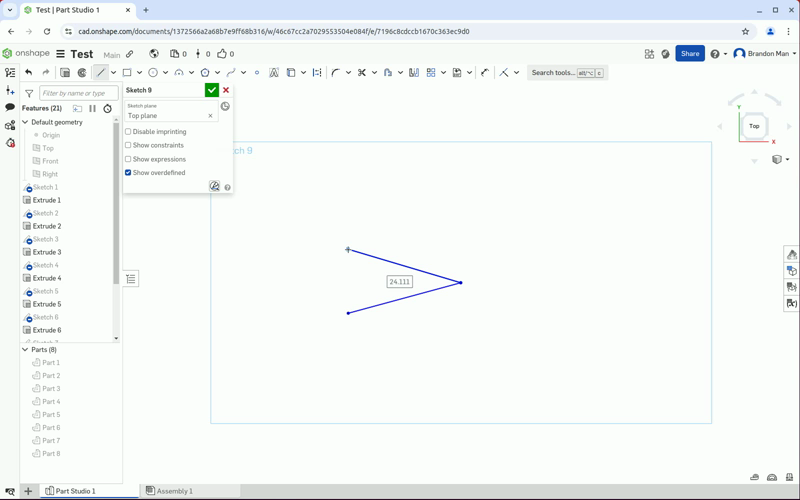
mouse_move(348, 313)
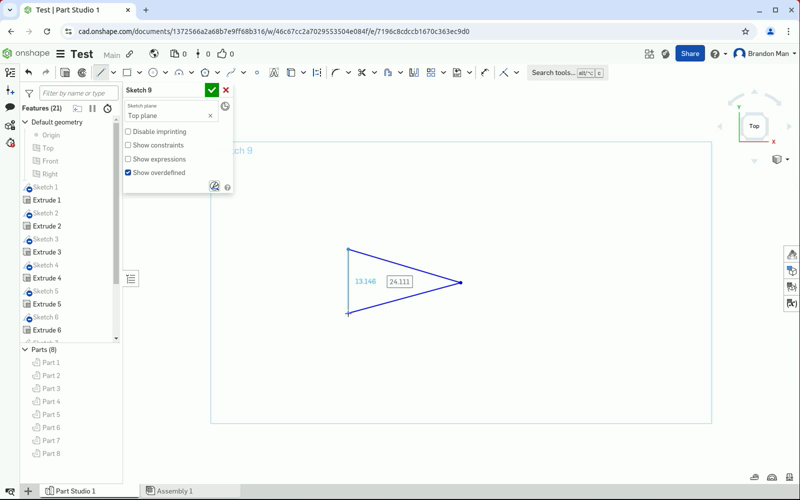
key_up(shift)
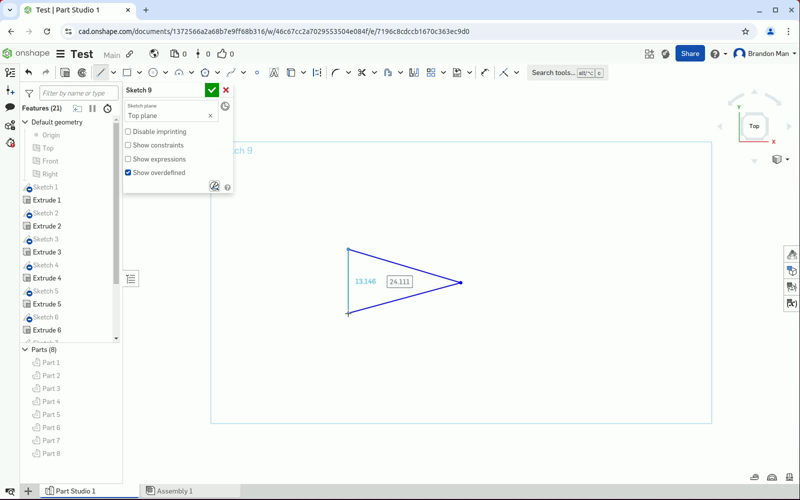
click(348, 313)
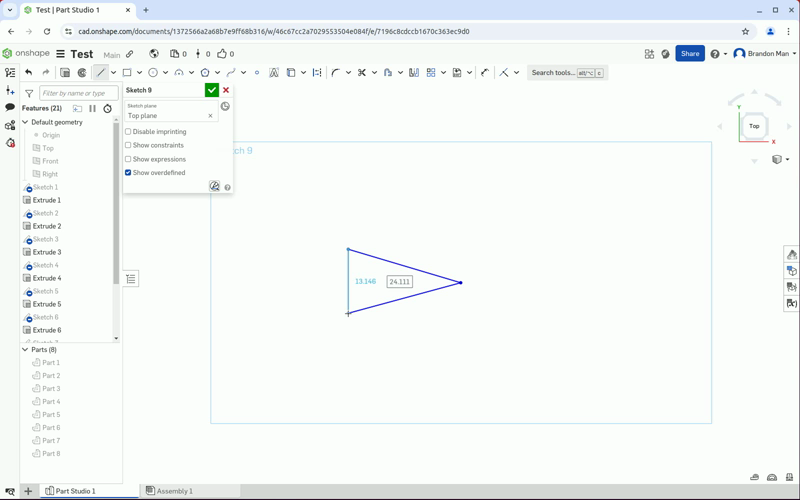
key(esc)
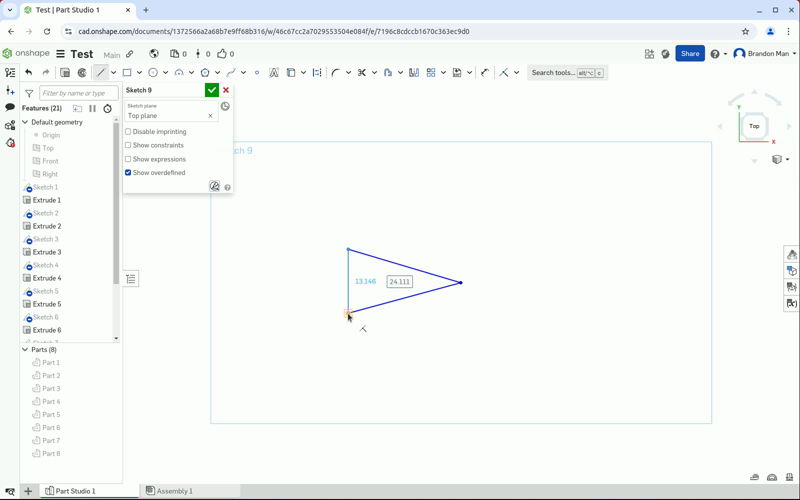
mouse_move(412, 289)
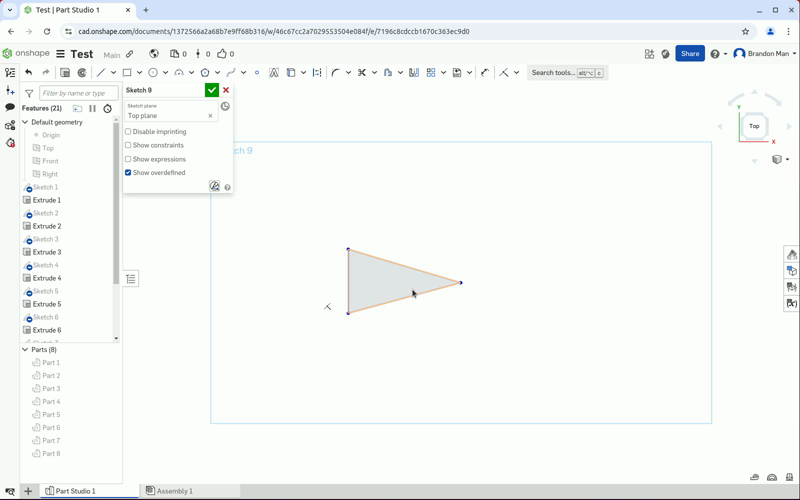
click(412, 289)
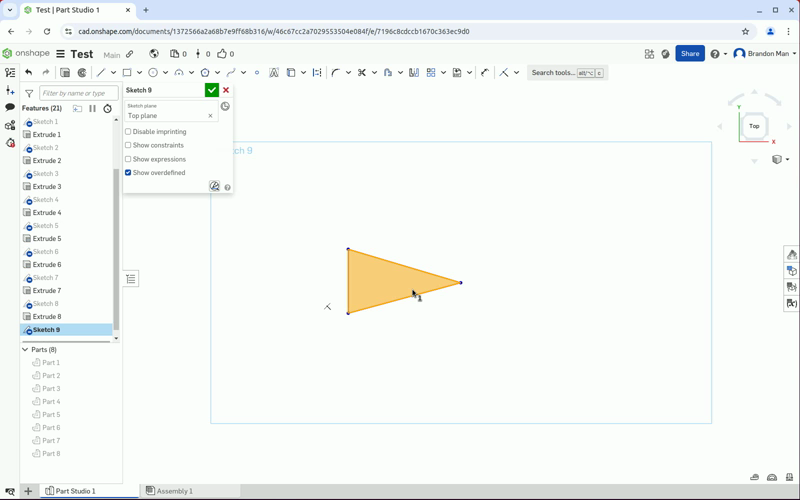
mouse_move(73, 352)
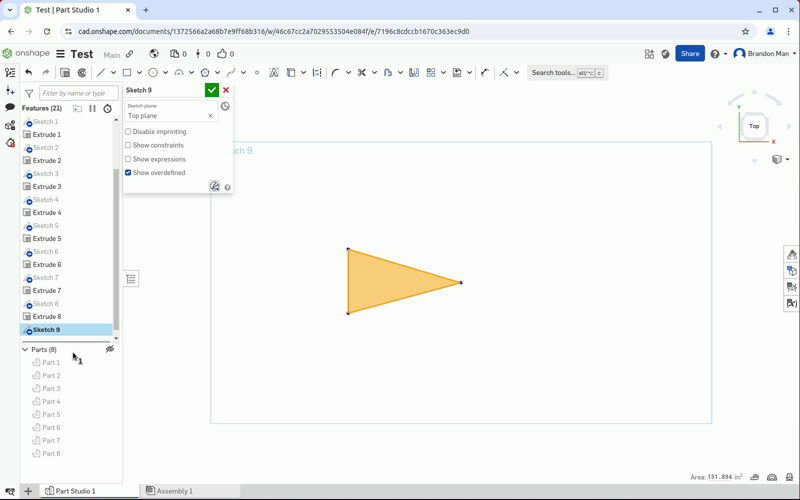
key(shift+y)
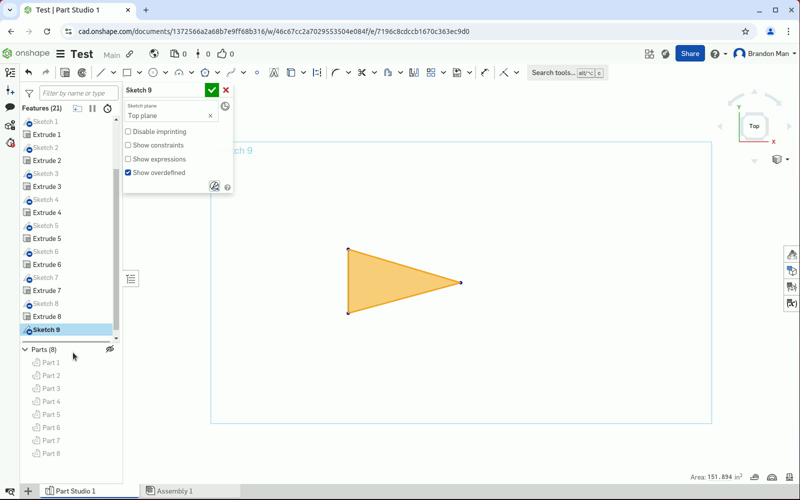
key(shift+e)
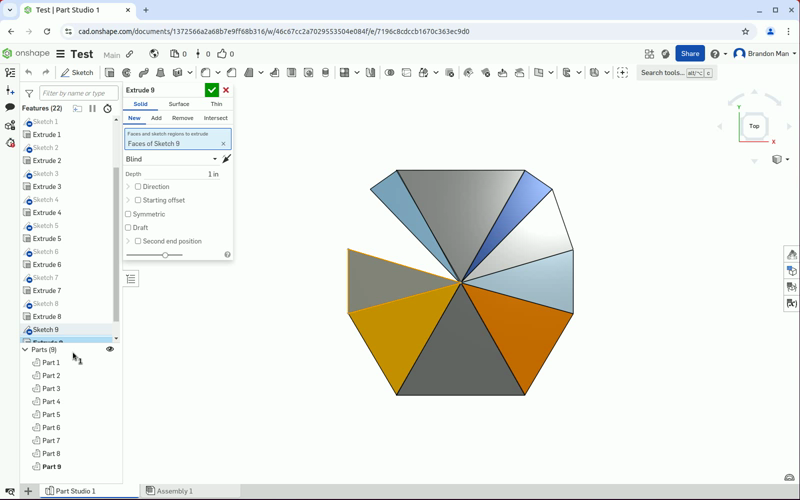
mouse_move(143, 106)
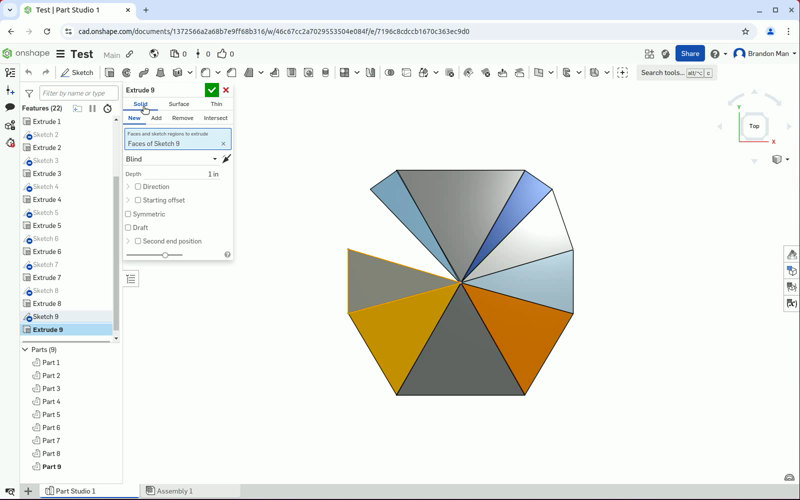
click(143, 106)
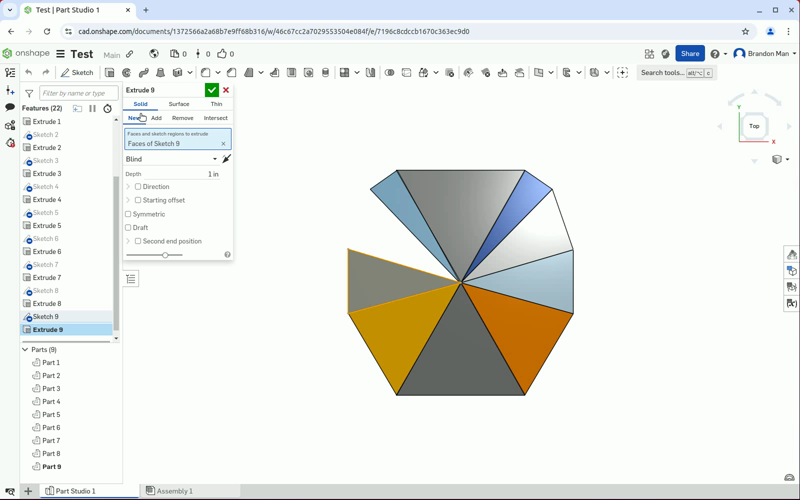
mouse_move(137, 120)
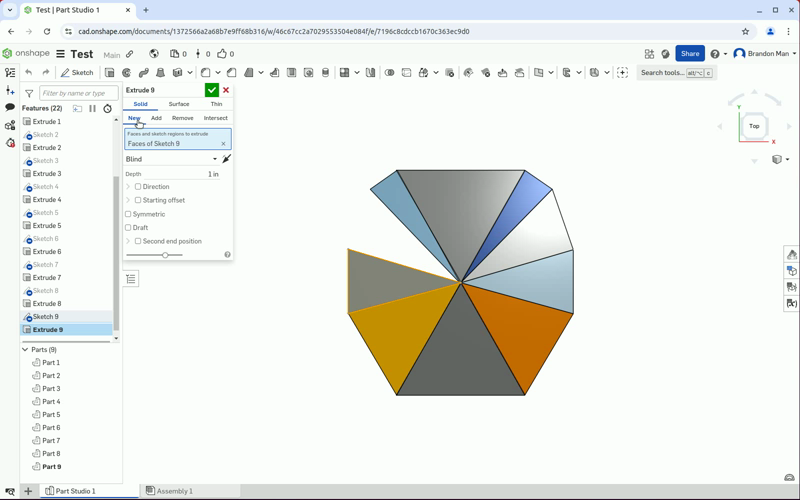
click(137, 120)
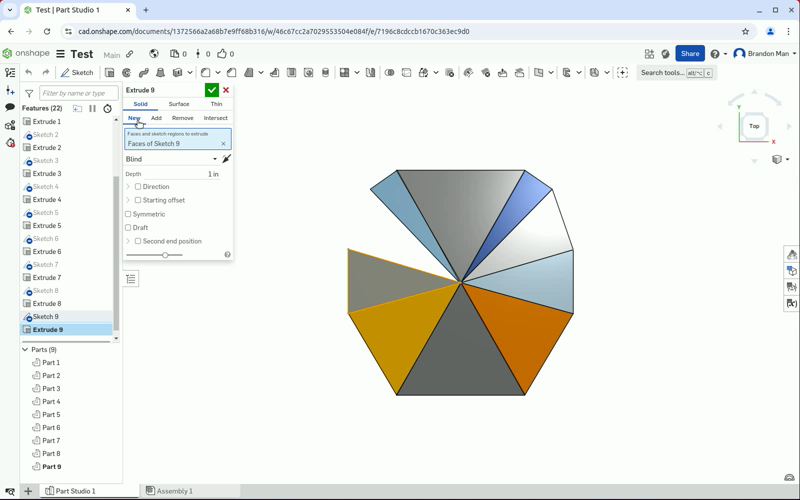
key(tab, 4)
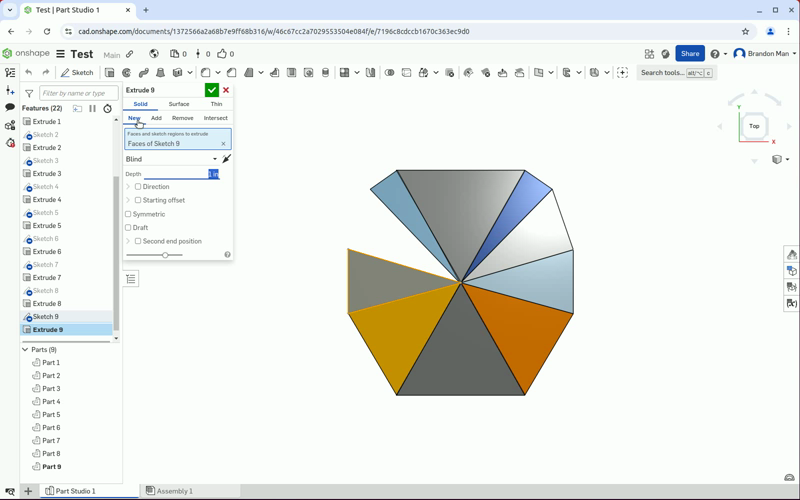
text(1.685)
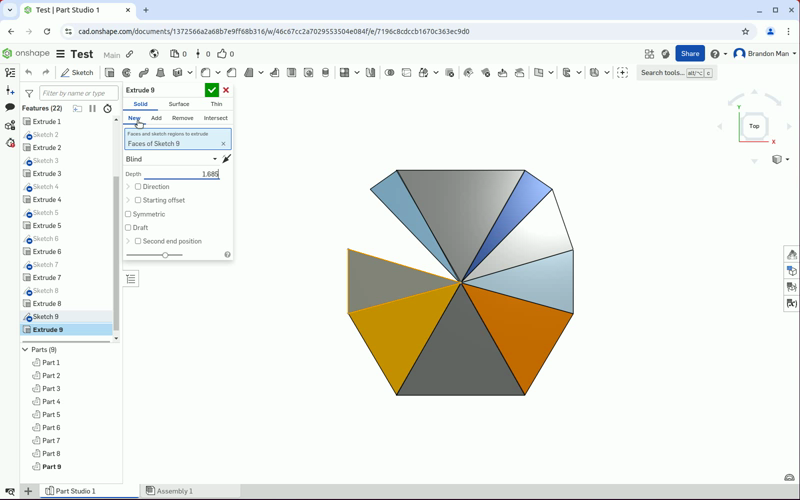
key(tab, 3)
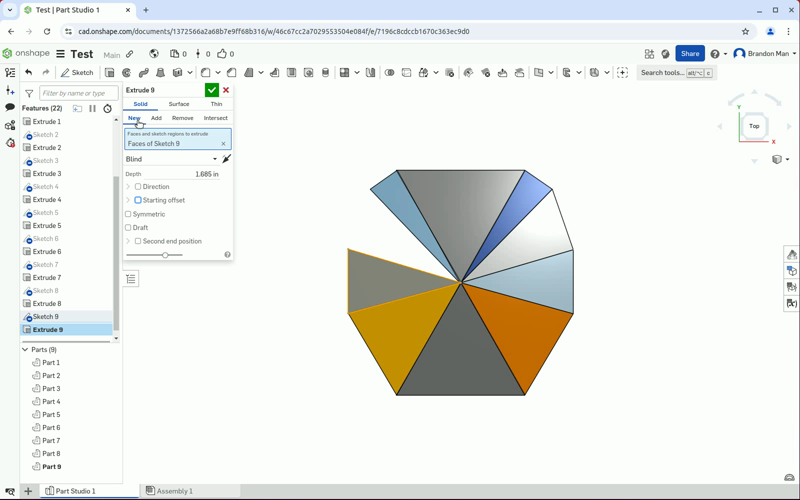
key(tab, 2)
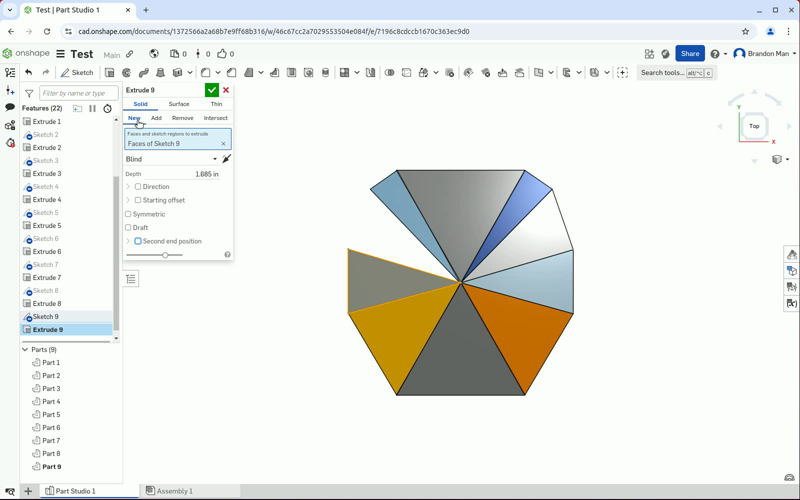
key(space)
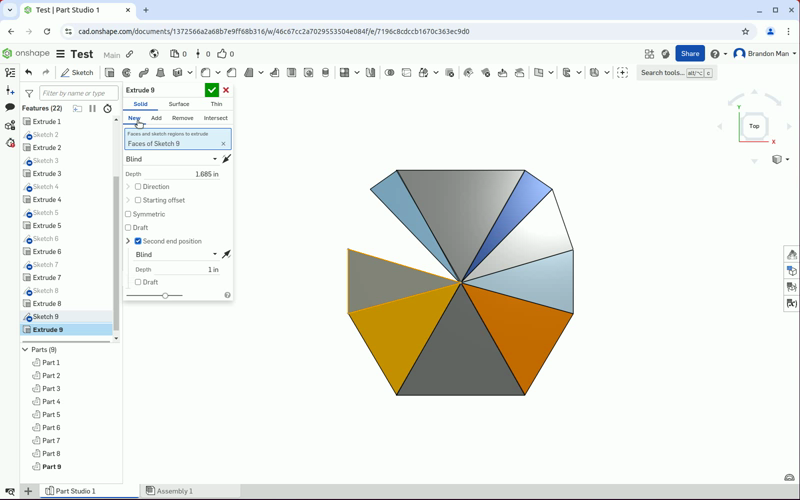
key(tab, 3)
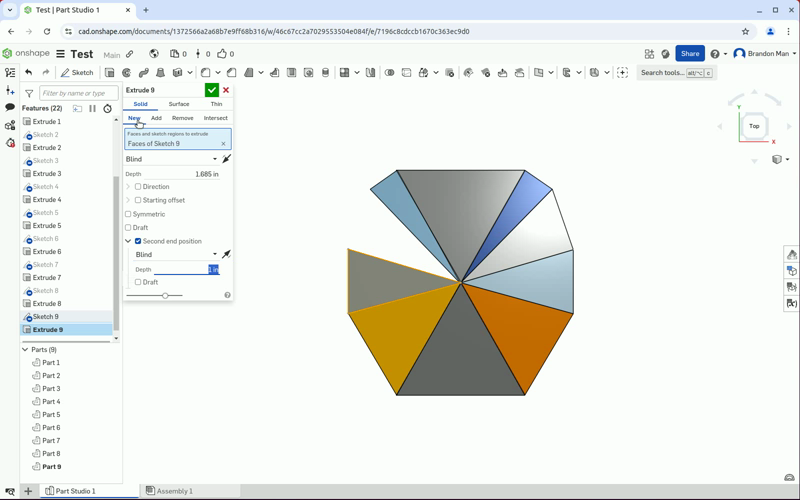
text(16.609)
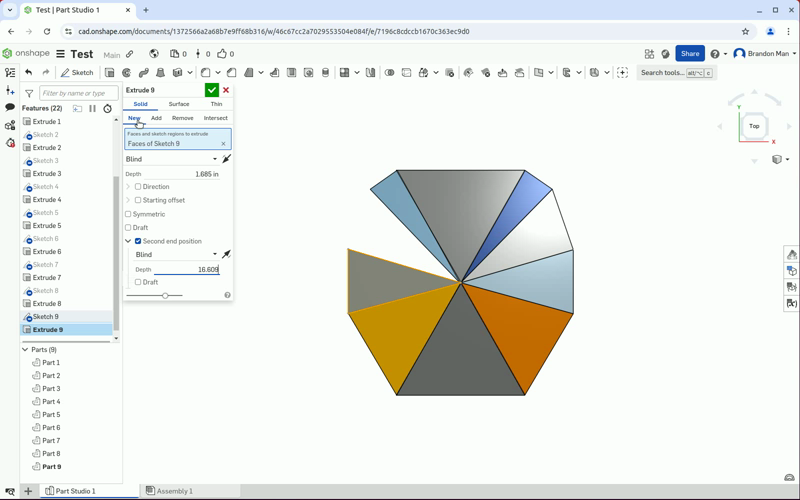
key(enter)
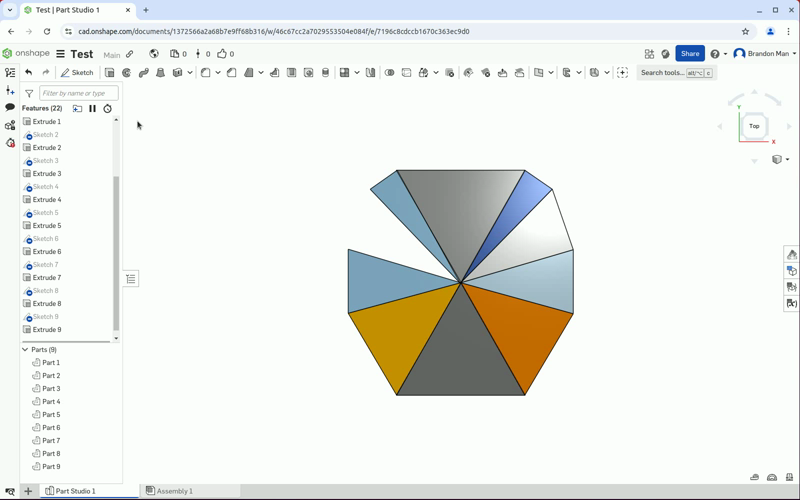
key(shift+h)
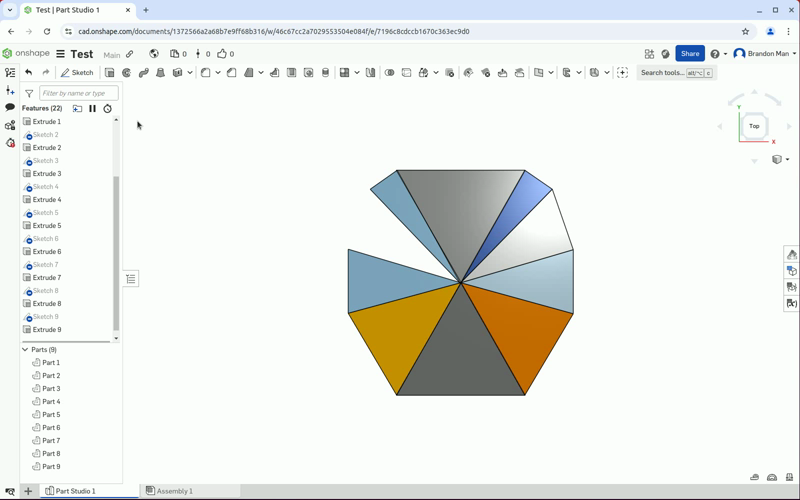
key(shift+h)
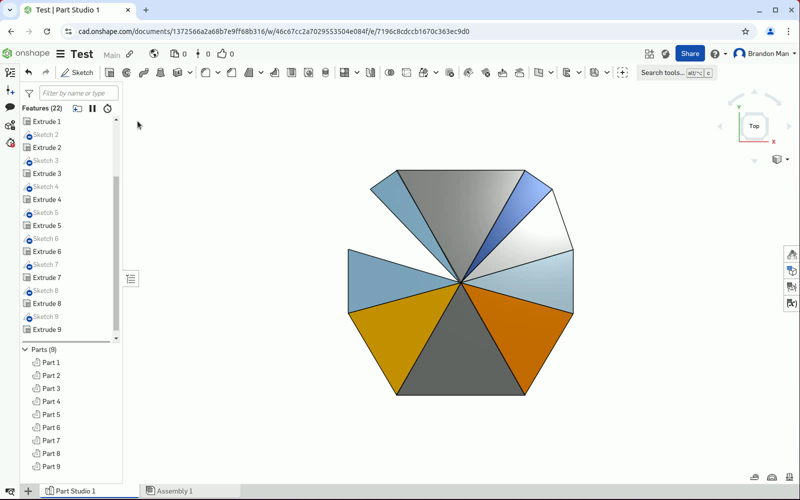
mouse_move(69, 111)
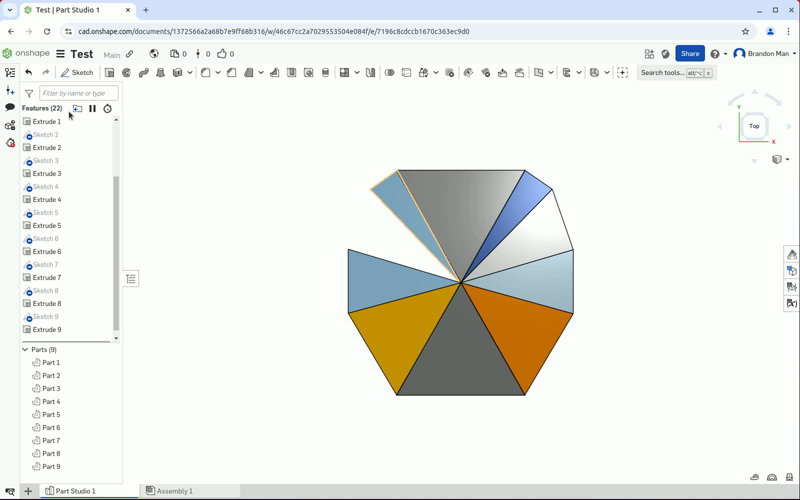
click(69, 111)
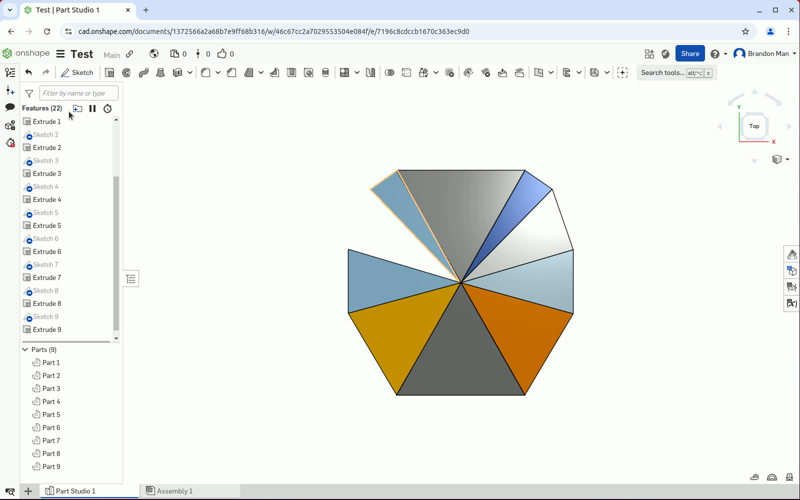
key(shift+s)
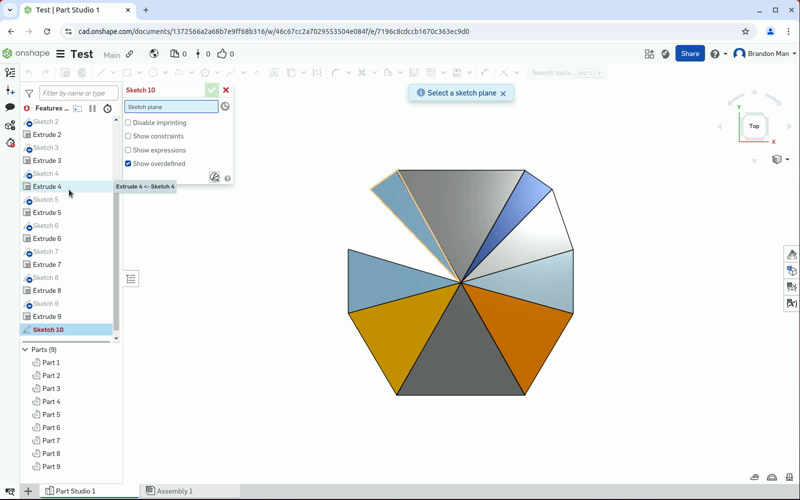
scroll(3)
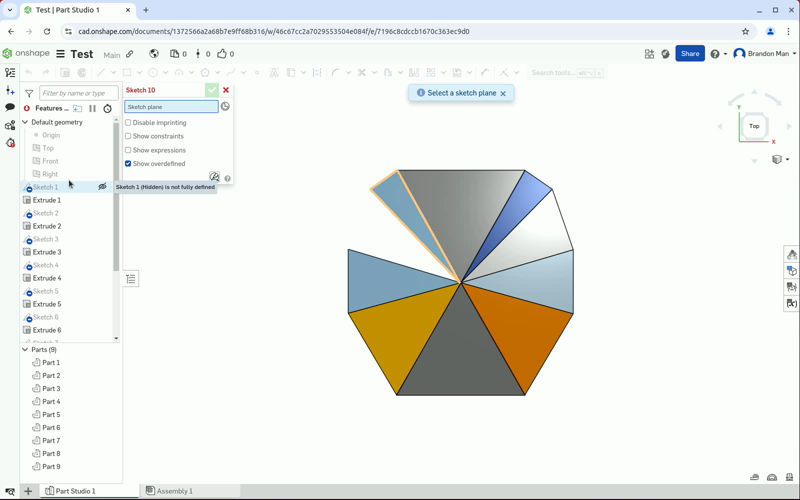
mouse_move(69, 150)
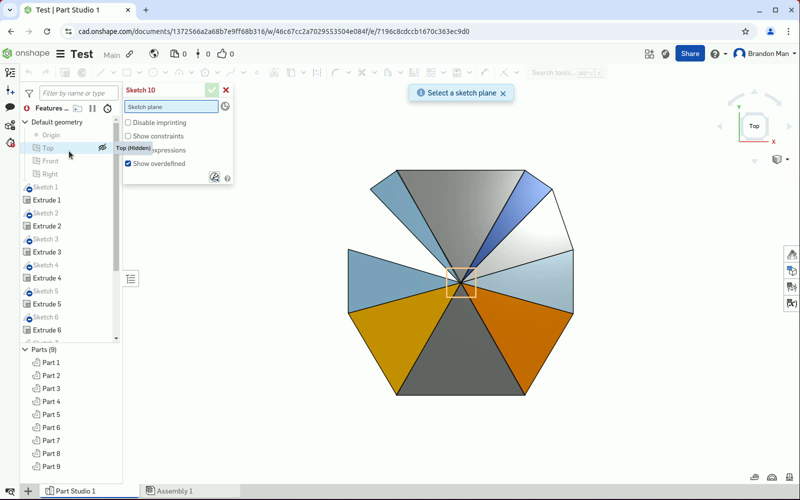
click(69, 150)
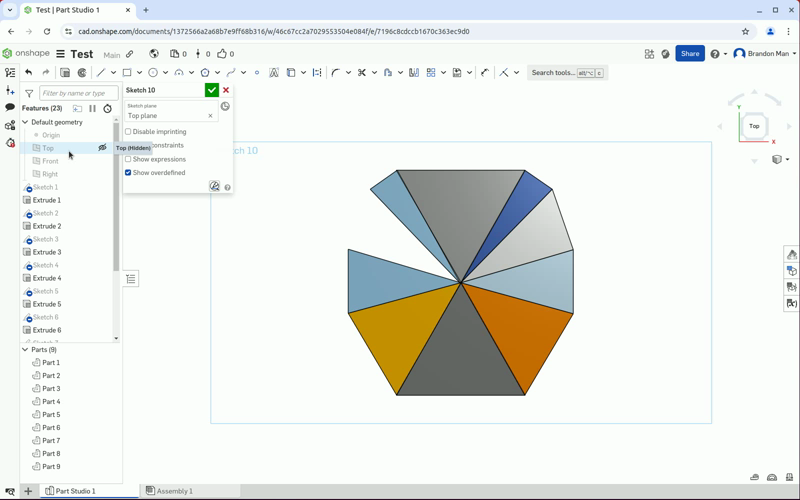
mouse_move(73, 352)
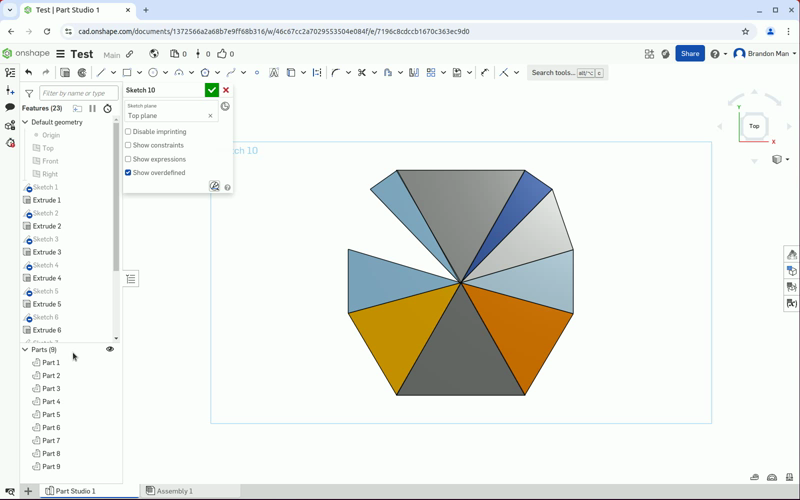
key(y)
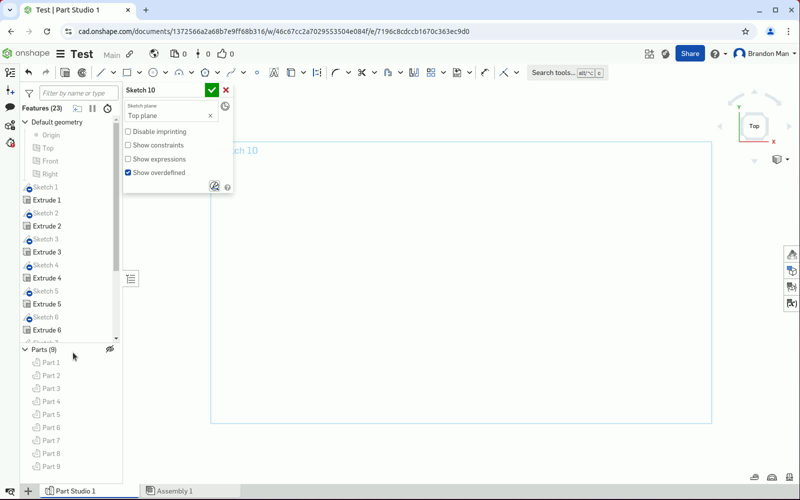
key(l)
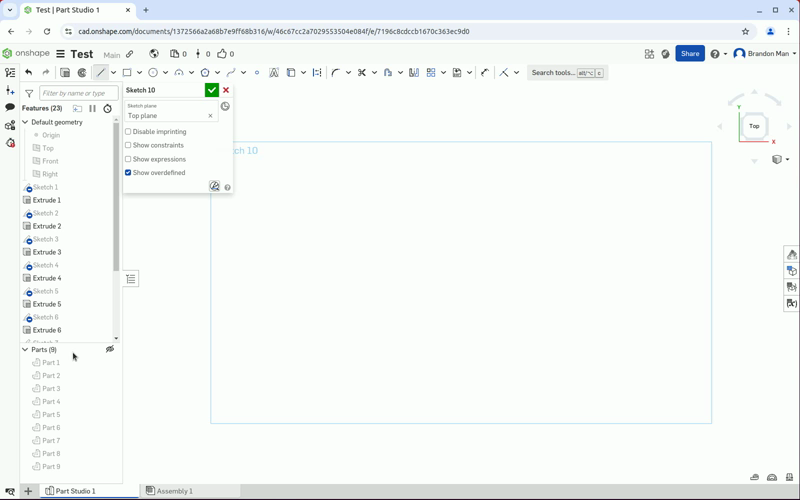
key_down(shift)
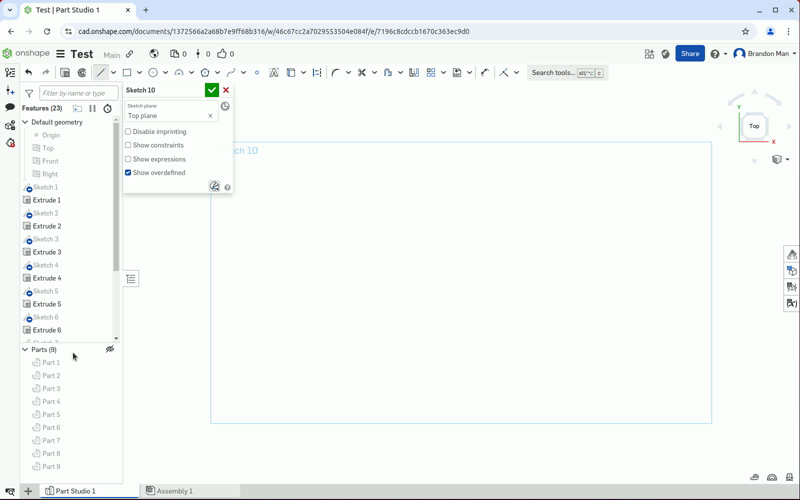
mouse_move(348, 249)
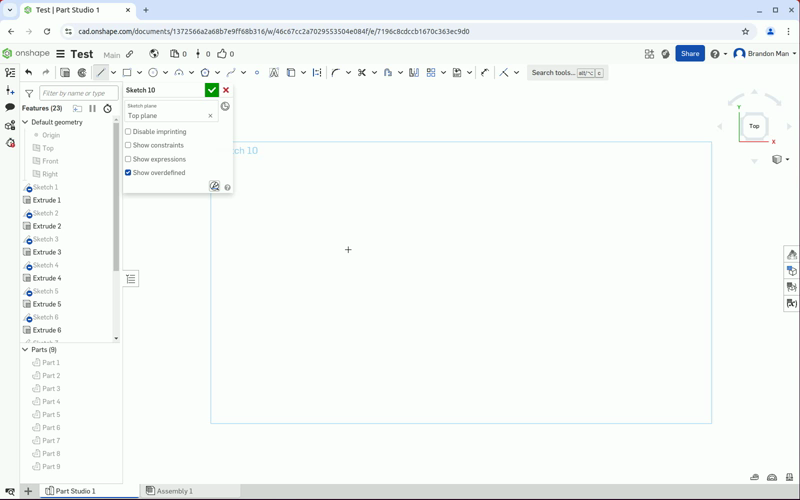
click(348, 249)
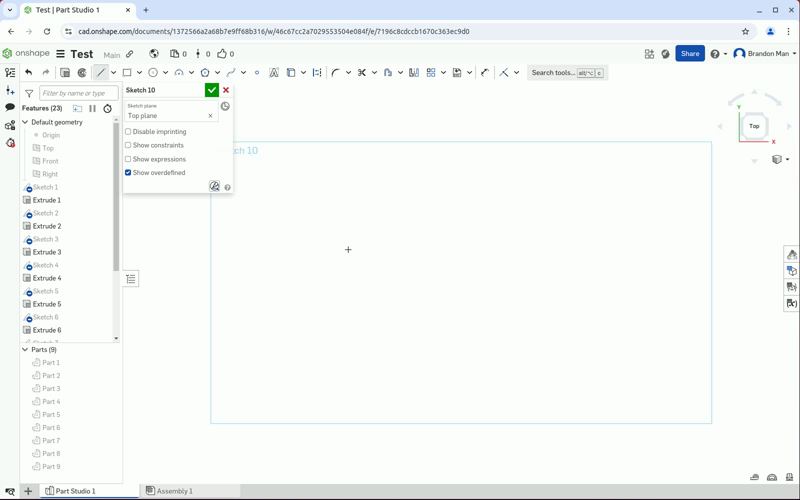
key_up(shift)
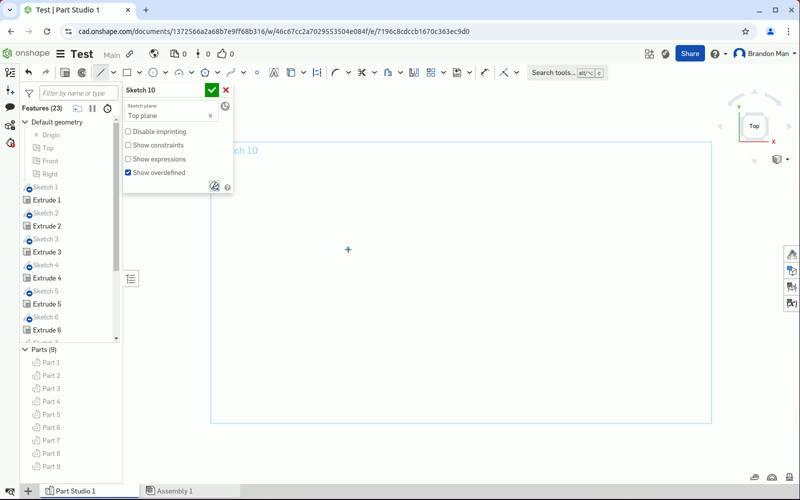
key_down(shift)
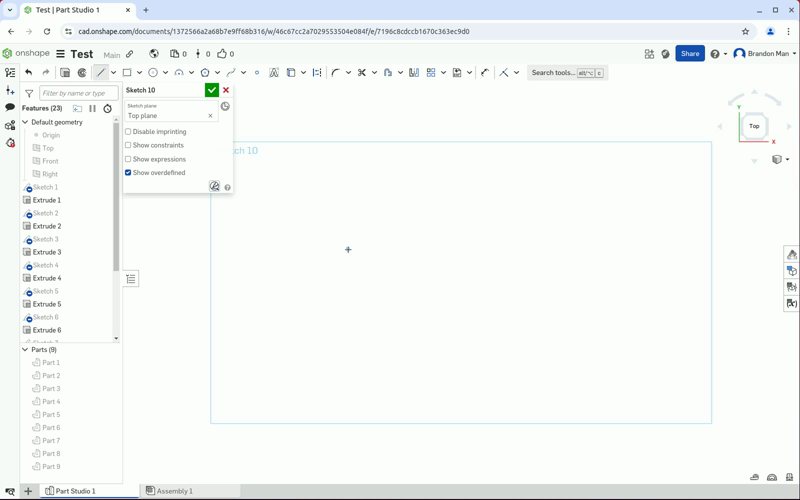
mouse_move(460, 282)
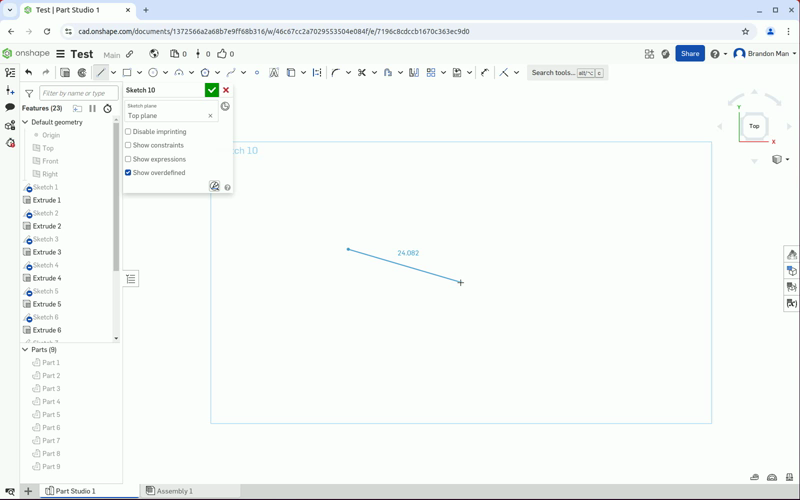
click(460, 282)
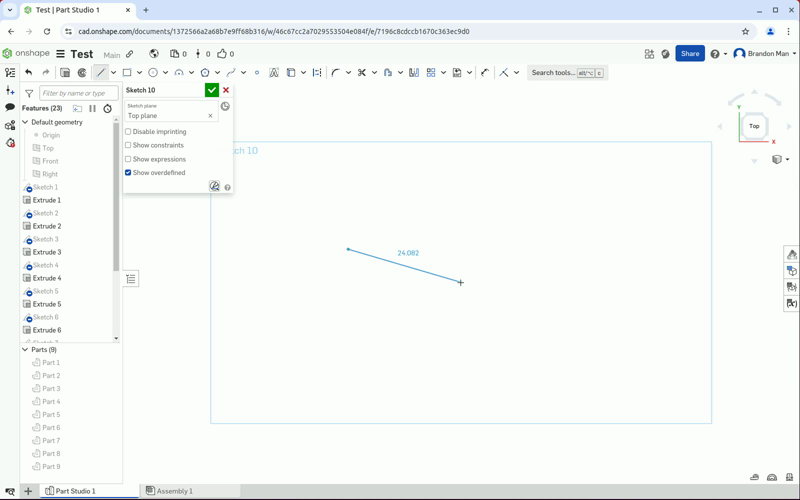
key_up(shift)
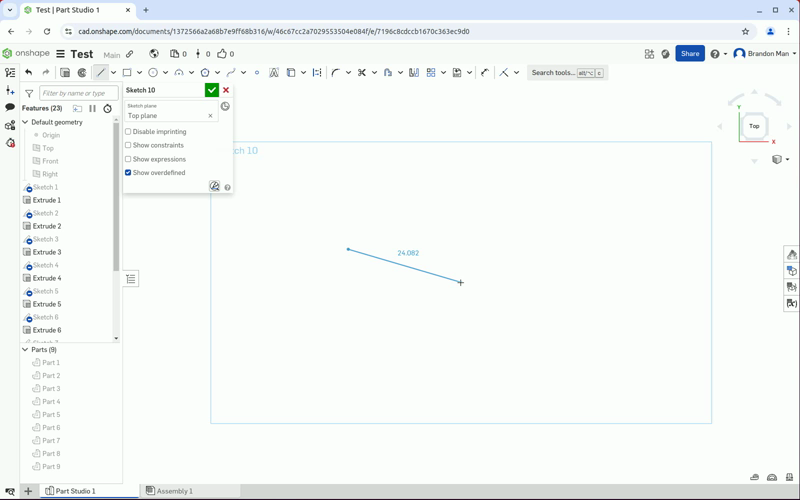
key_down(shift)
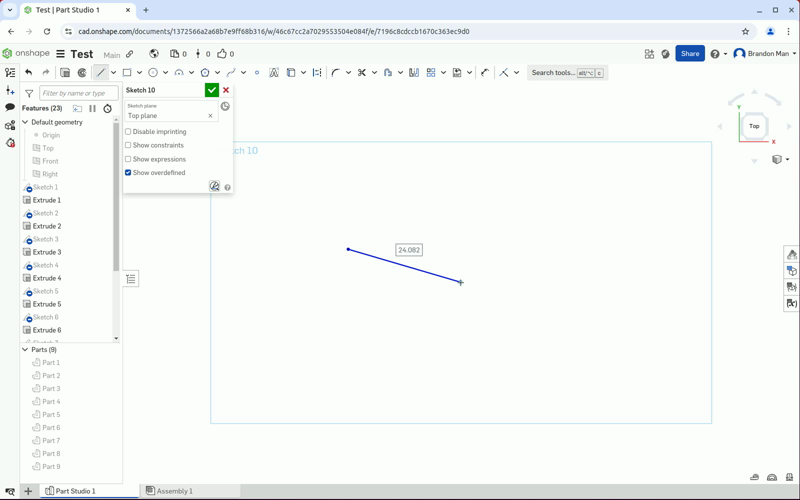
mouse_move(369, 188)
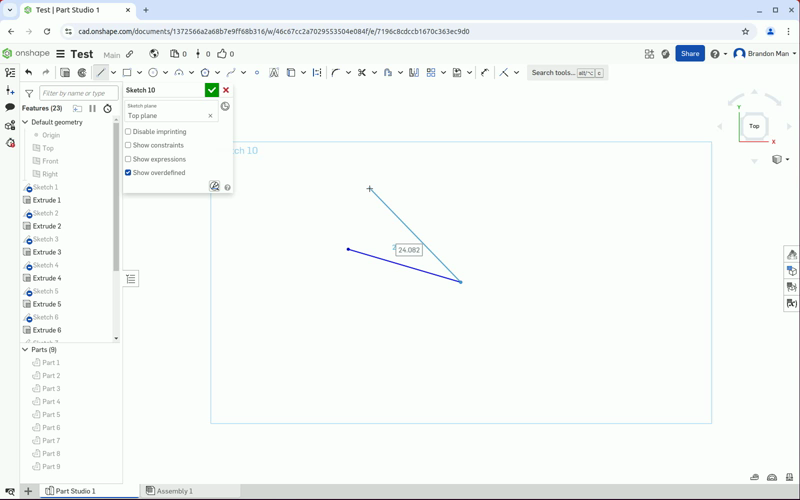
click(369, 188)
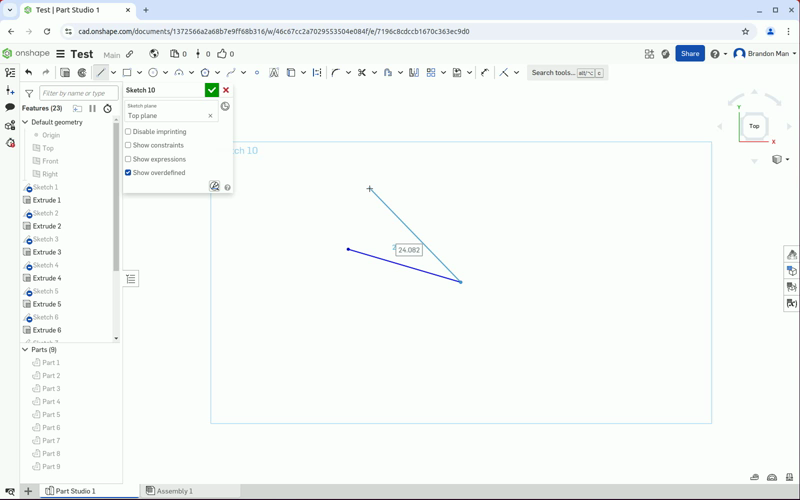
key_up(shift)
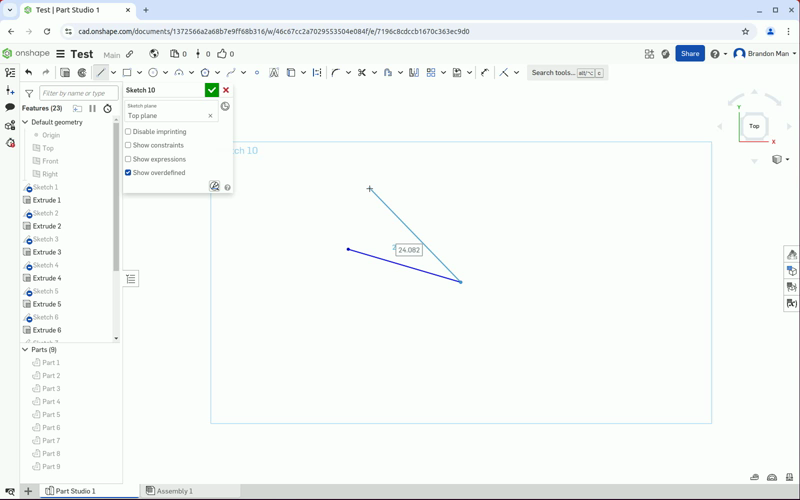
key_down(shift)
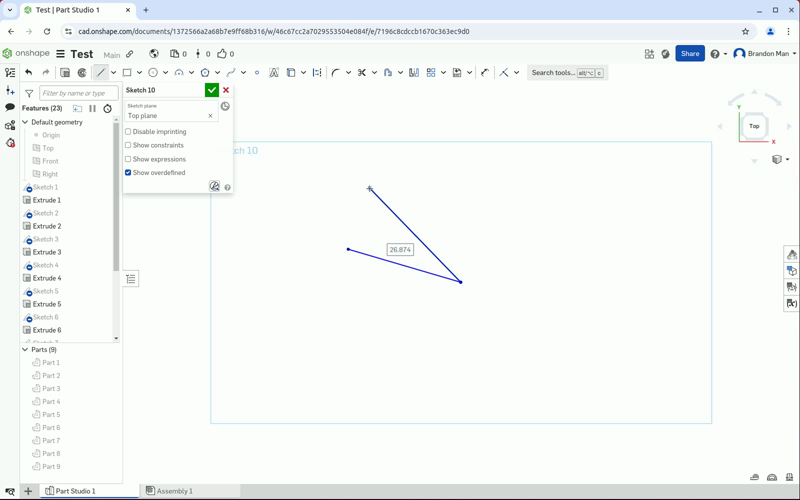
mouse_move(348, 249)
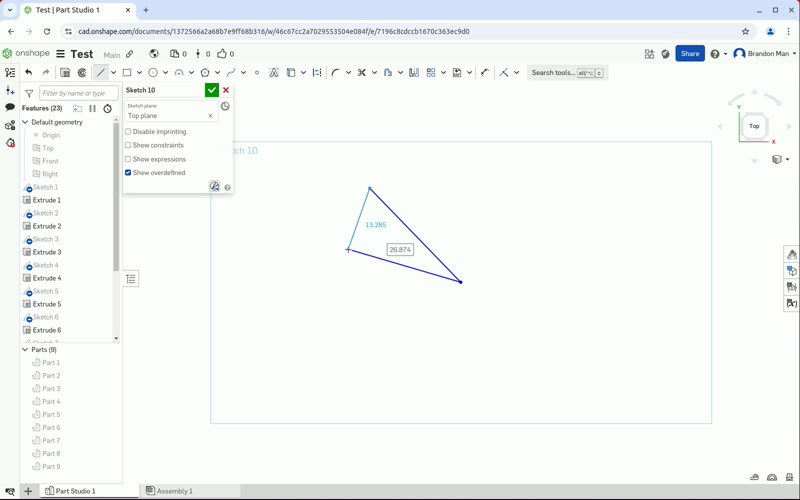
key_up(shift)
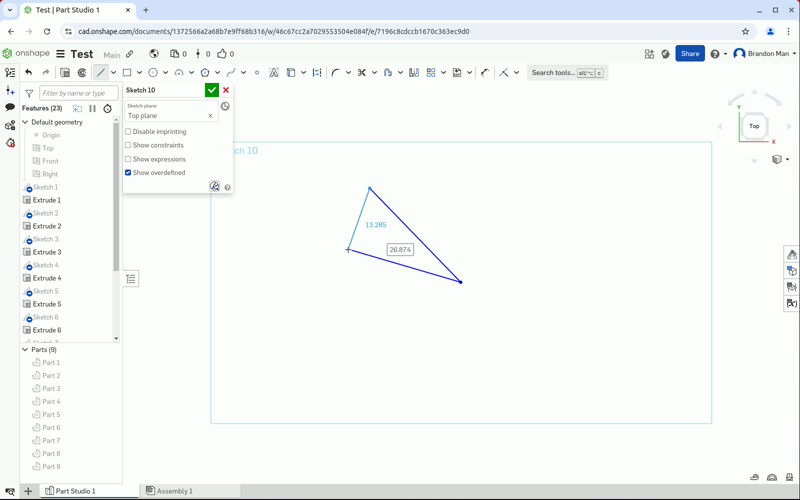
click(348, 249)
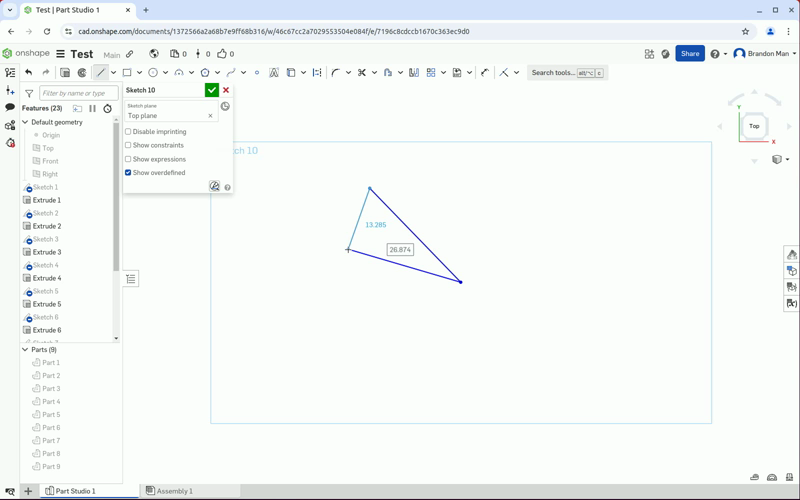
key(esc)
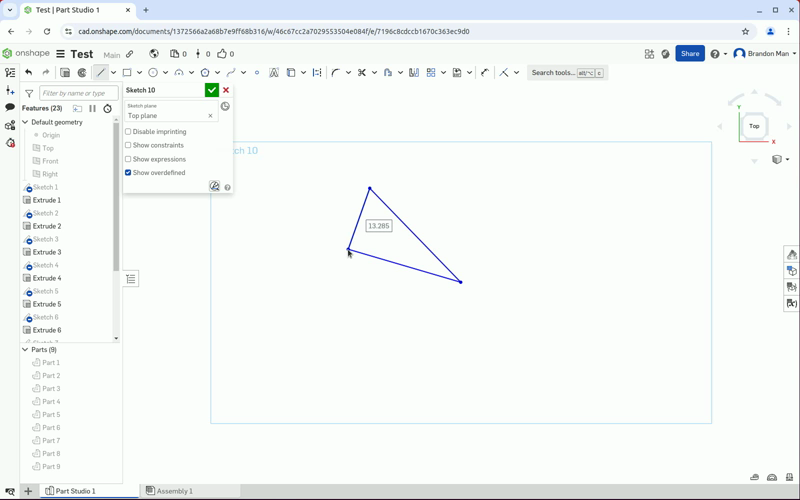
mouse_move(391, 228)
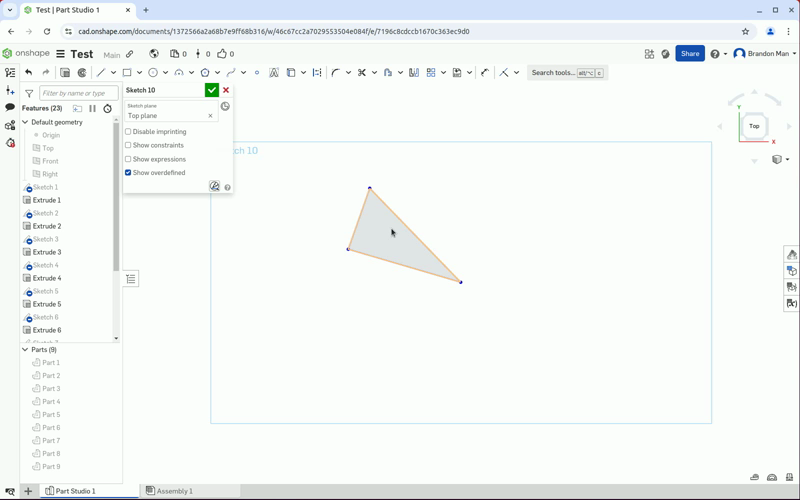
click(391, 228)
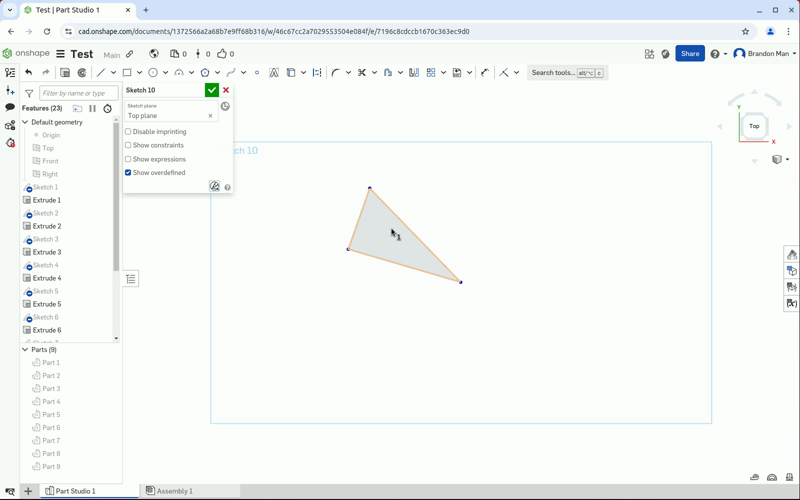
mouse_move(73, 352)
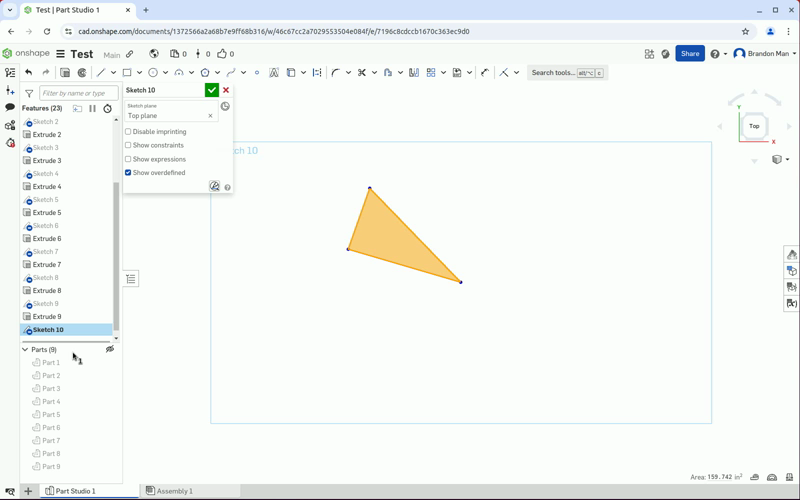
key(shift+y)
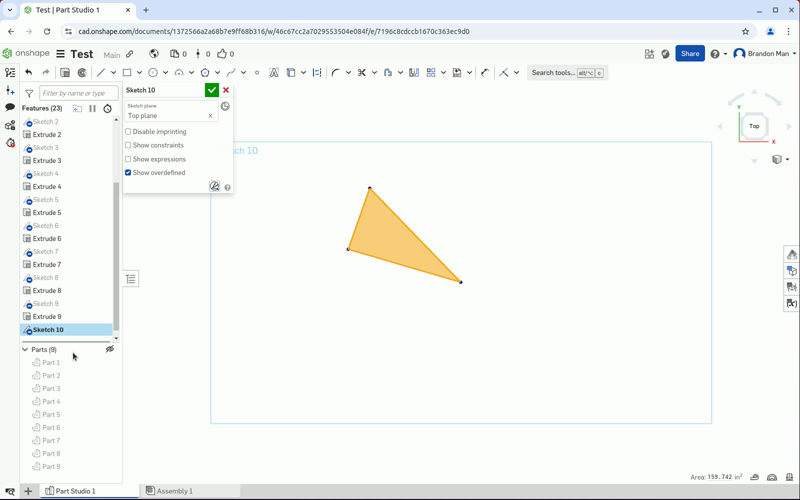
key(shift+e)
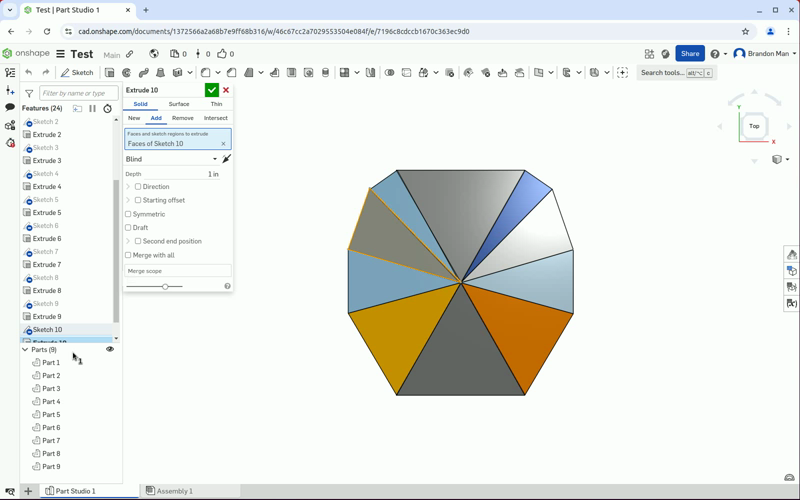
mouse_move(143, 106)
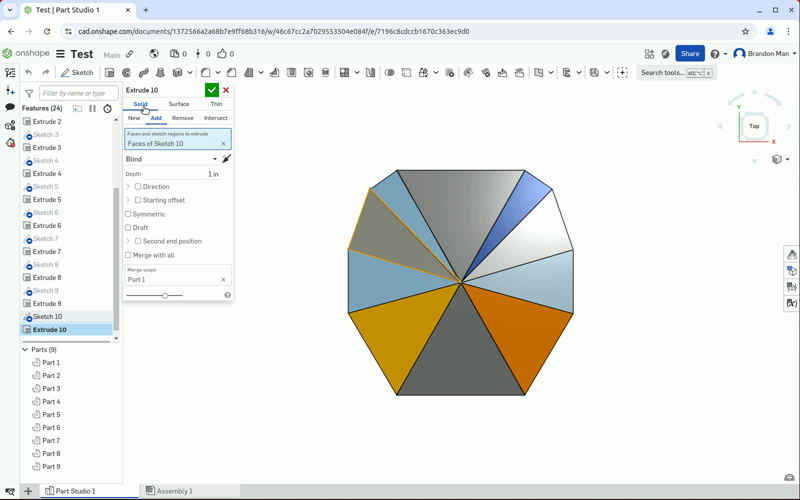
click(143, 106)
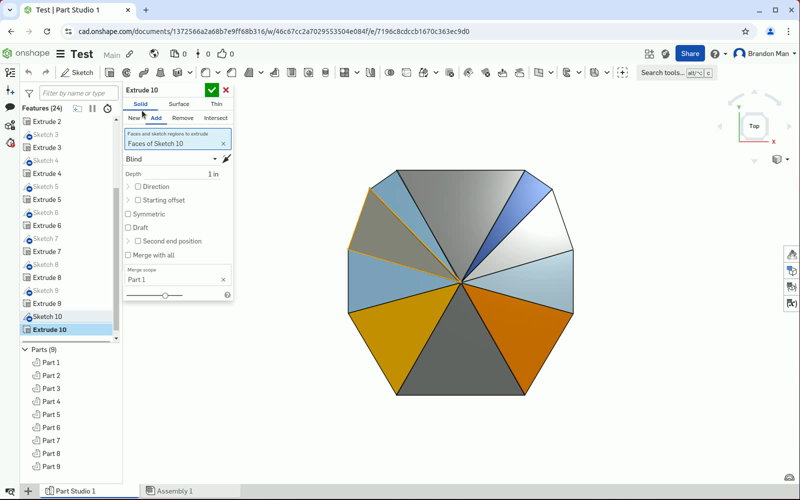
mouse_move(137, 120)
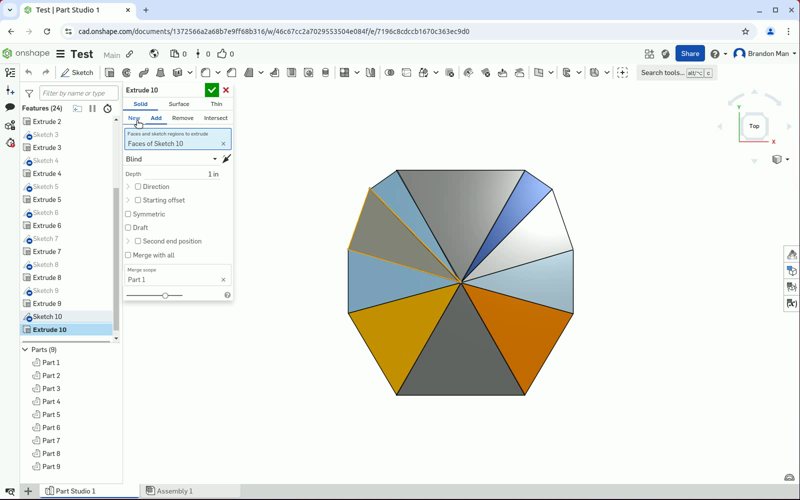
click(137, 120)
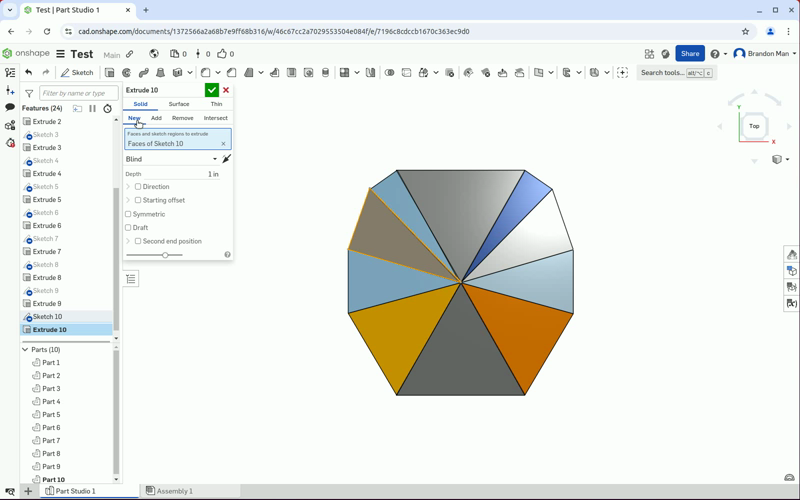
key(tab, 4)
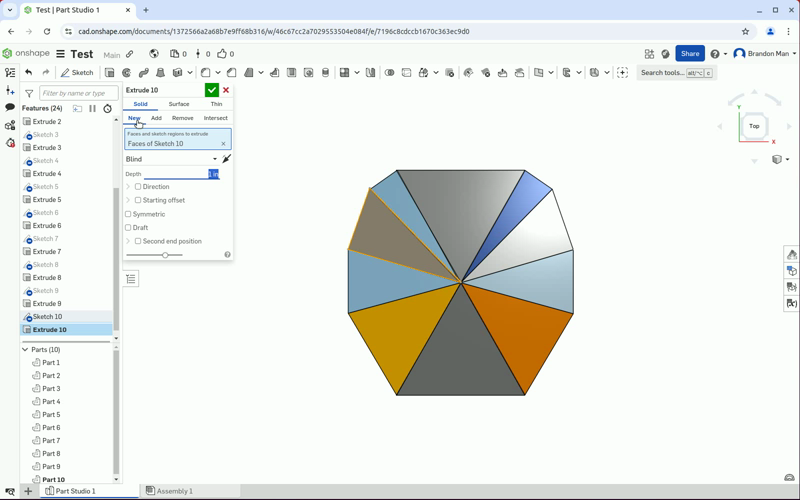
text(1.685)
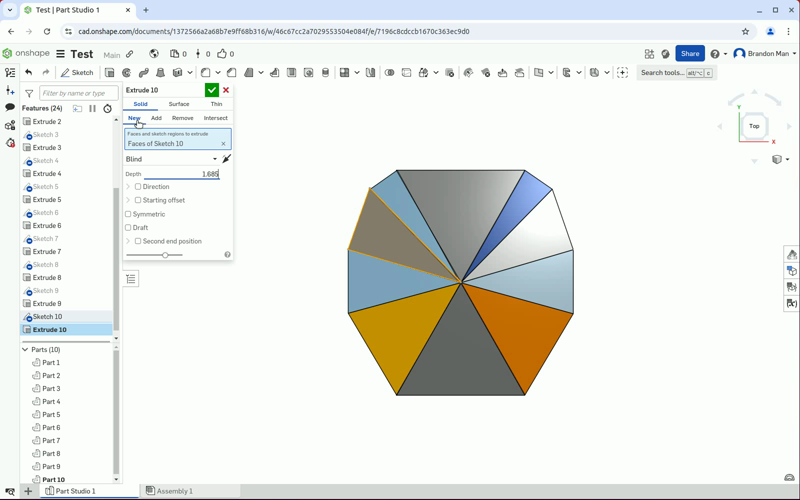
key(tab, 3)
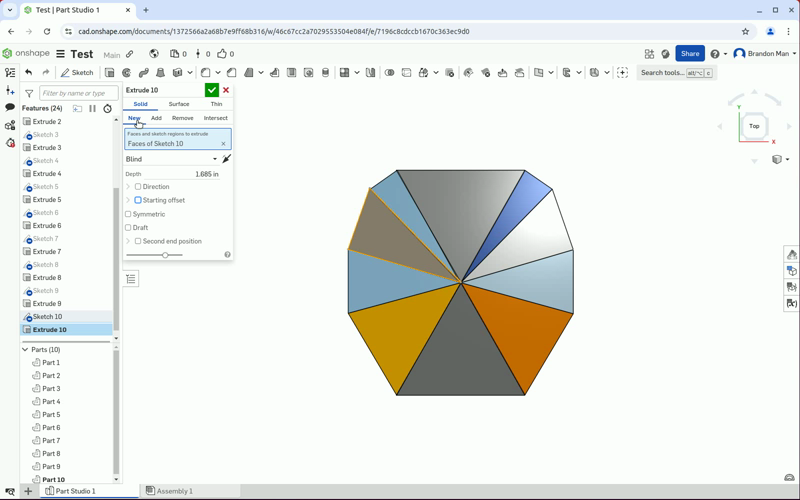
key(tab, 2)
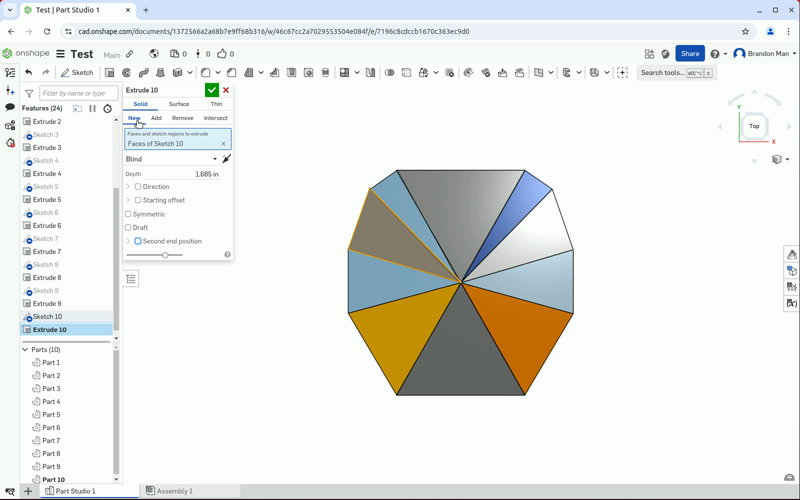
key(space)
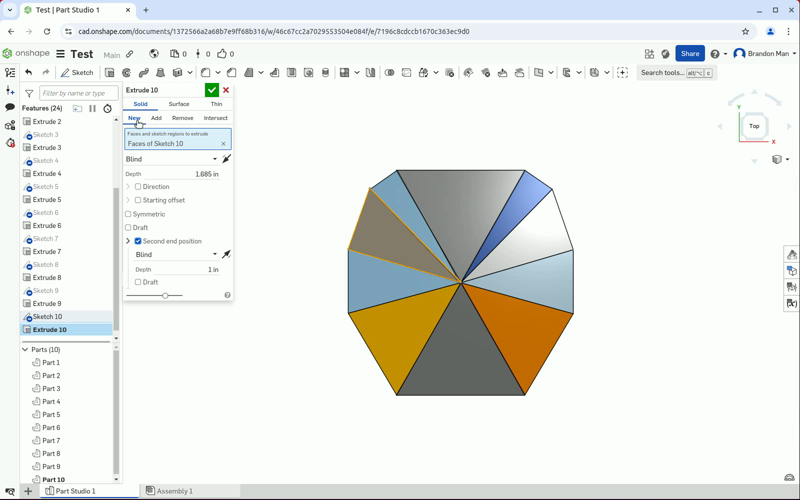
key(tab, 3)
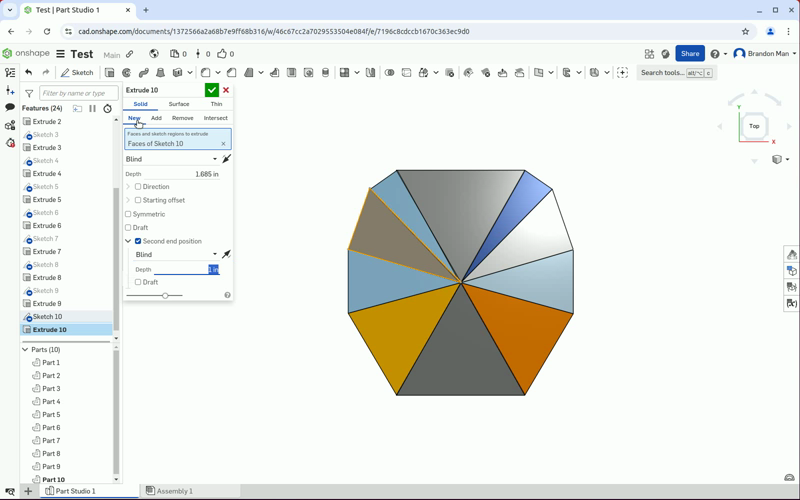
text(16.609)
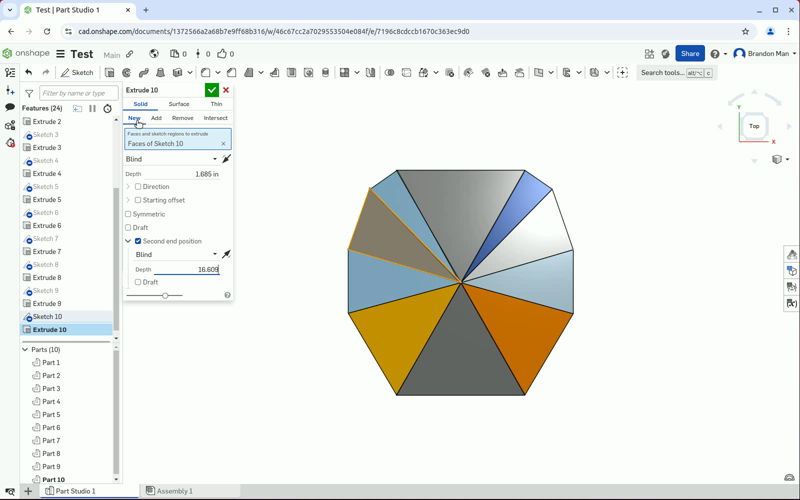
key(enter)
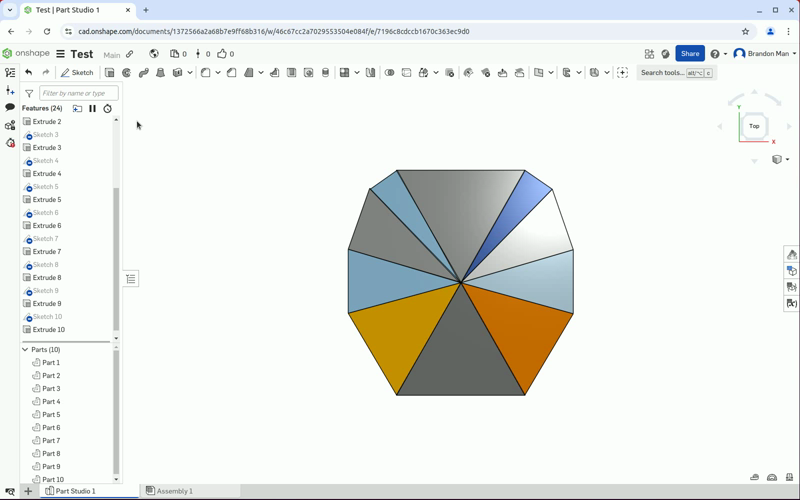
key(shift+h)
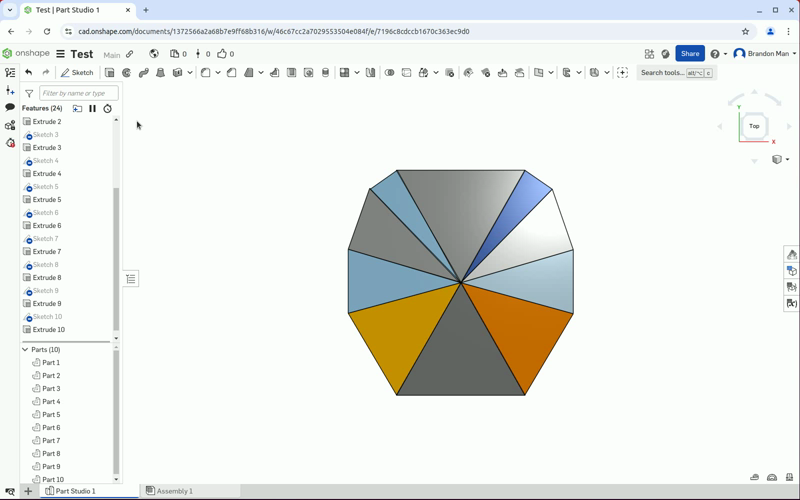
key(shift+h)
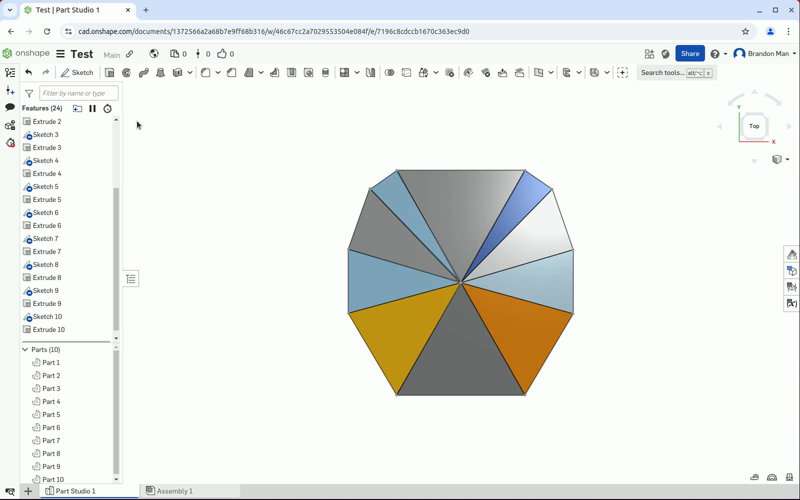
key(shift+7)
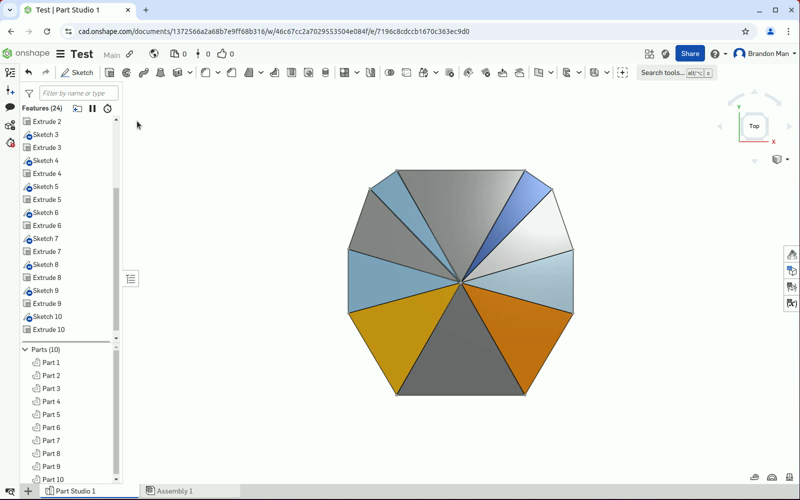
key(up, 3)
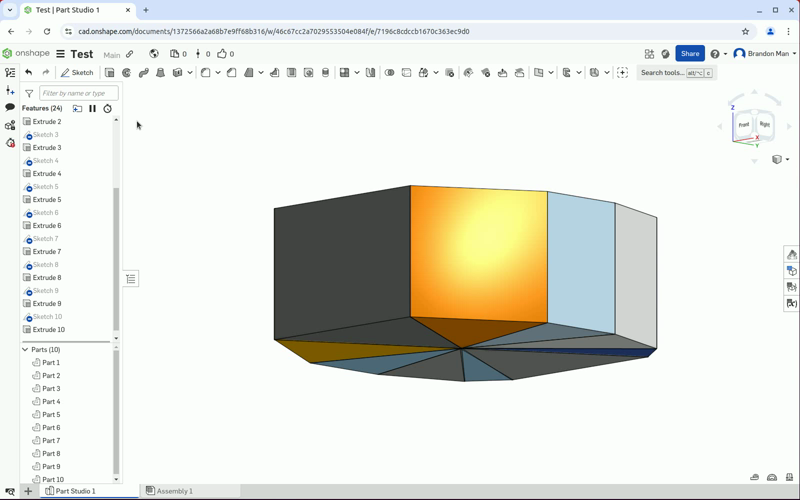
key(left, 3)
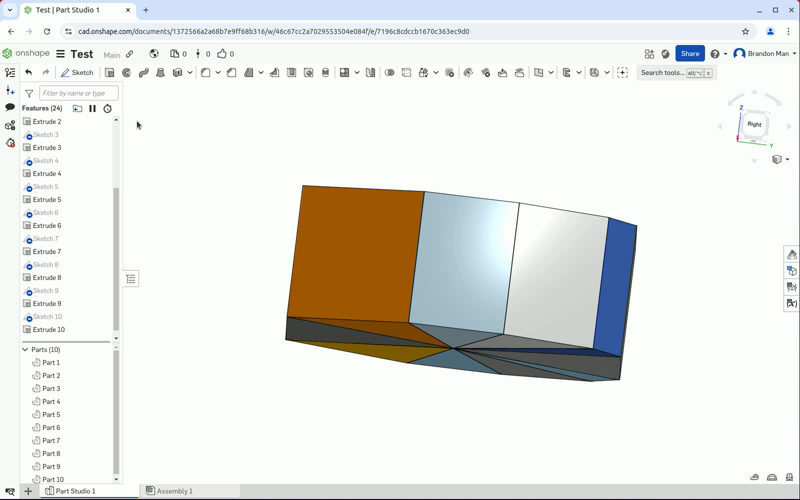
key(right, 3)
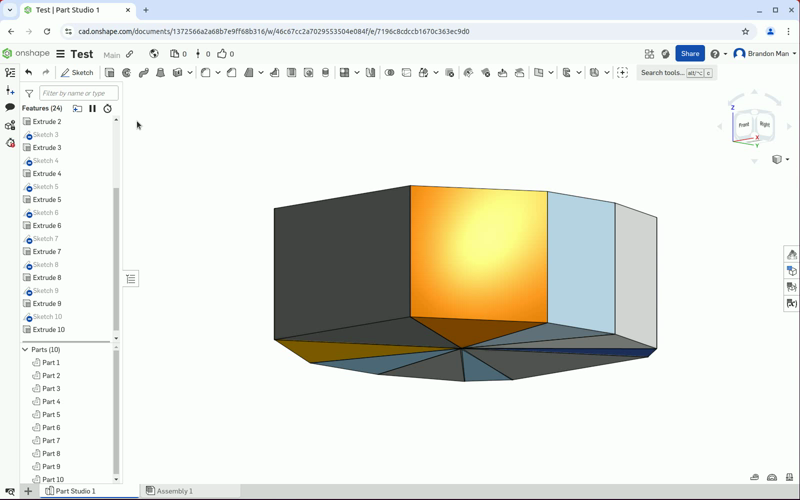
key(down, 3)
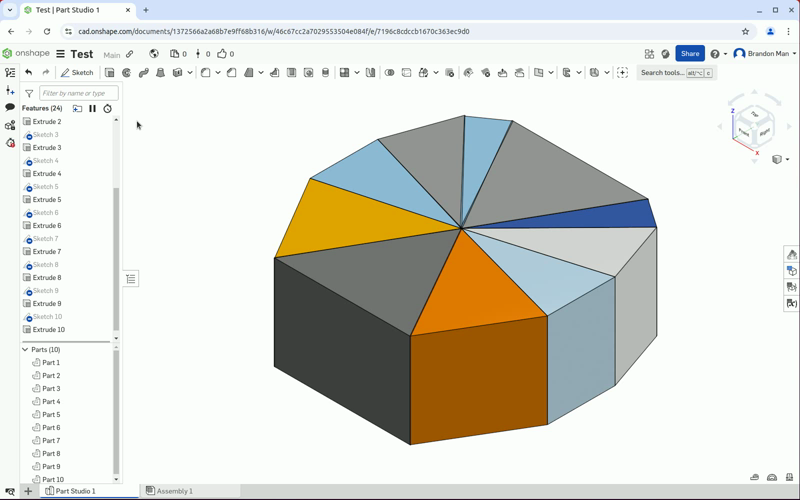
mouse_move(69, 85)
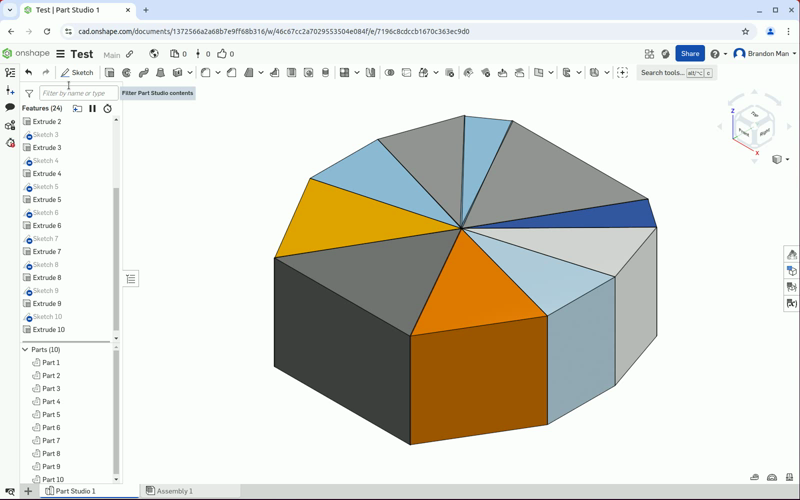
click(69, 85)